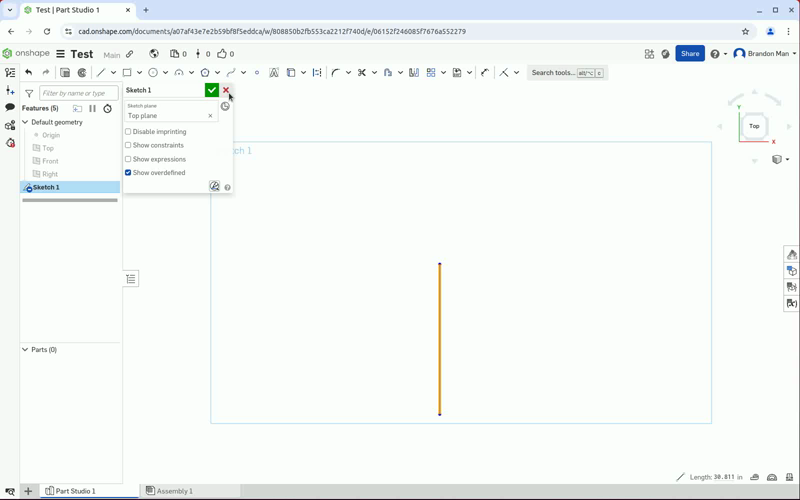
key(shift+h)
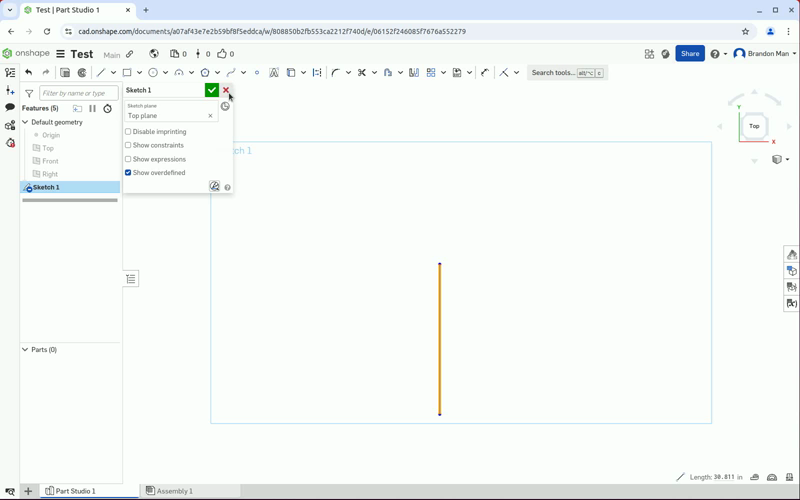
key(shift+s)
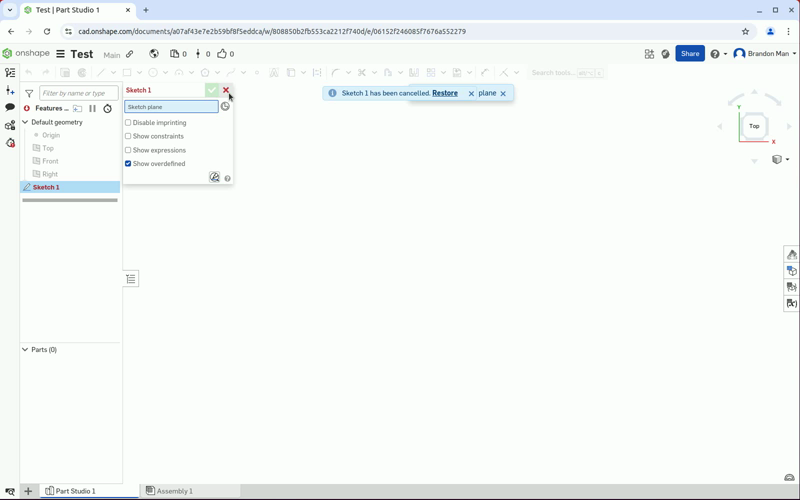
mouse_move(73, 150)
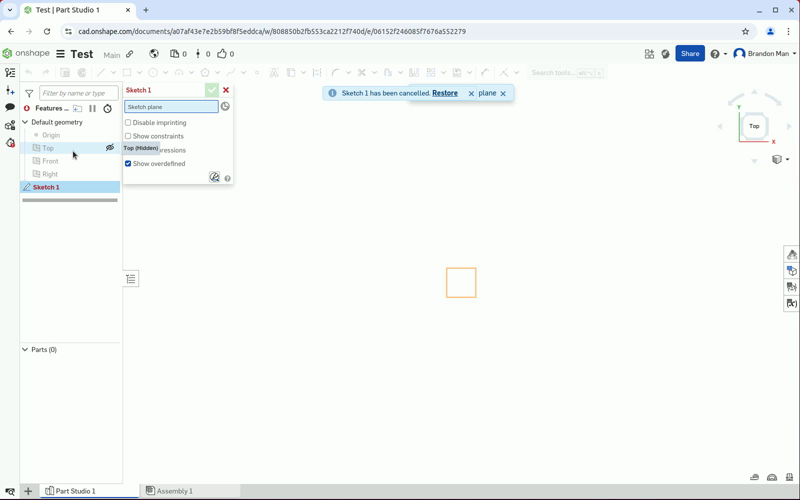
click(73, 150)
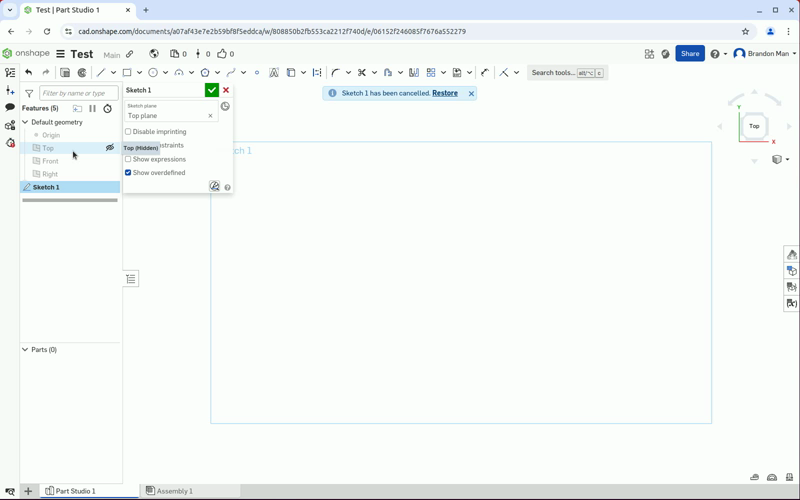
mouse_move(73, 352)
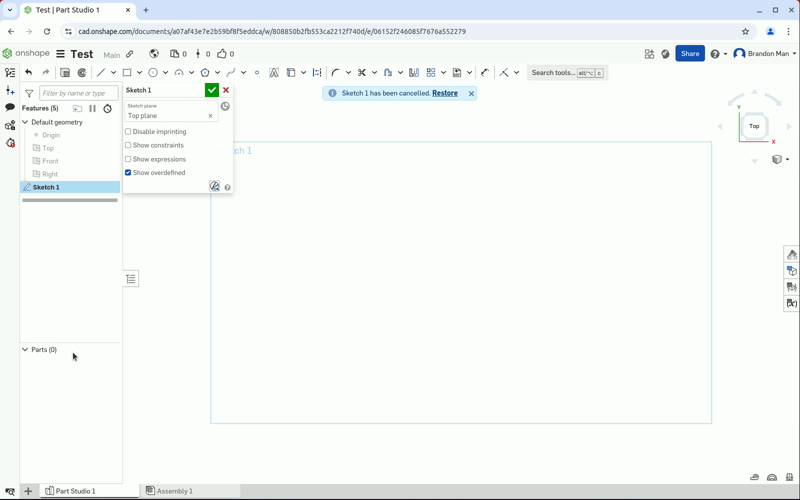
key(y)
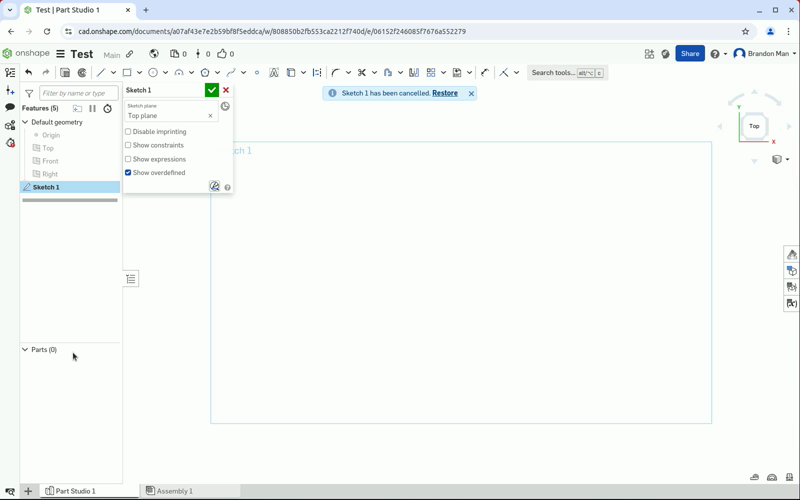
key(a)
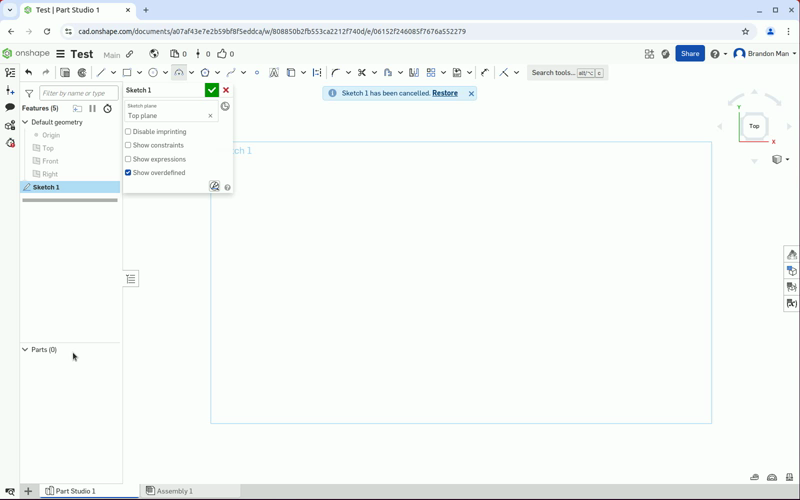
key_down(shift)
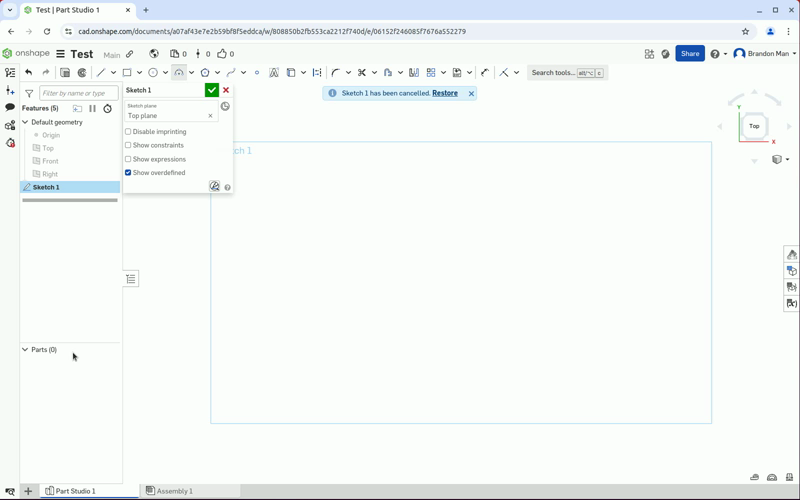
mouse_move(398, 380)
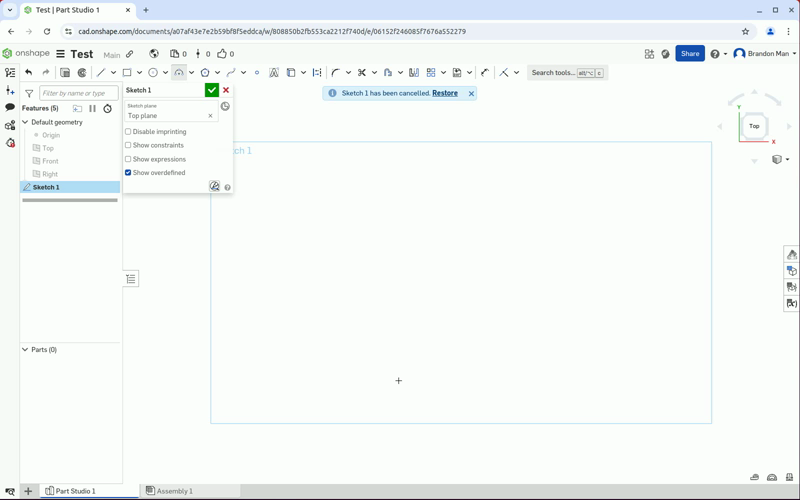
click(398, 380)
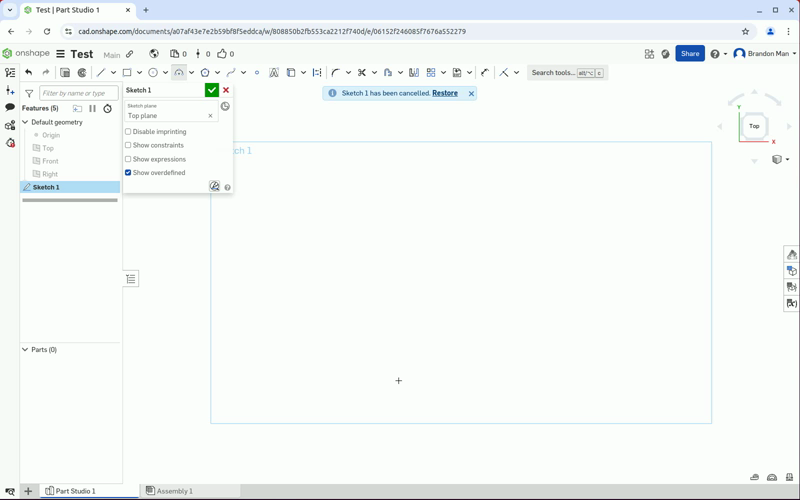
key_up(shift)
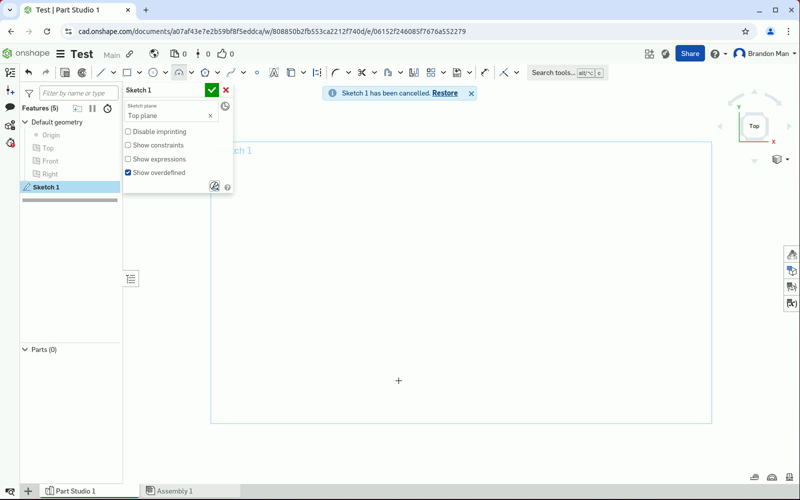
key_down(shift)
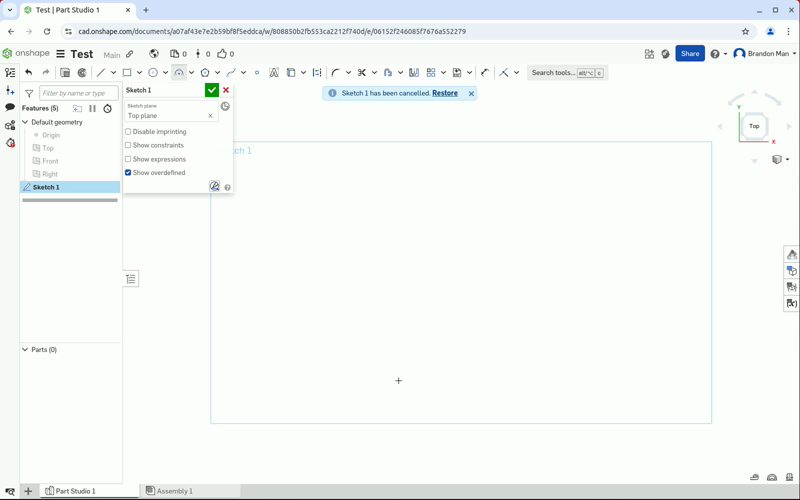
mouse_move(413, 395)
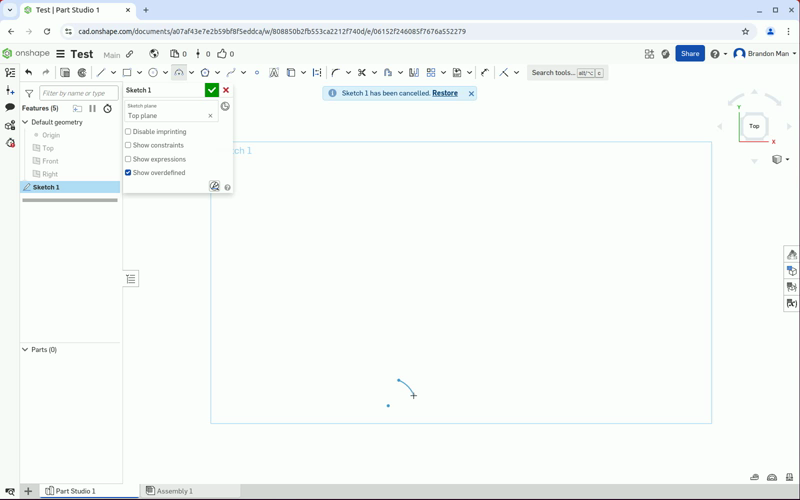
click(413, 395)
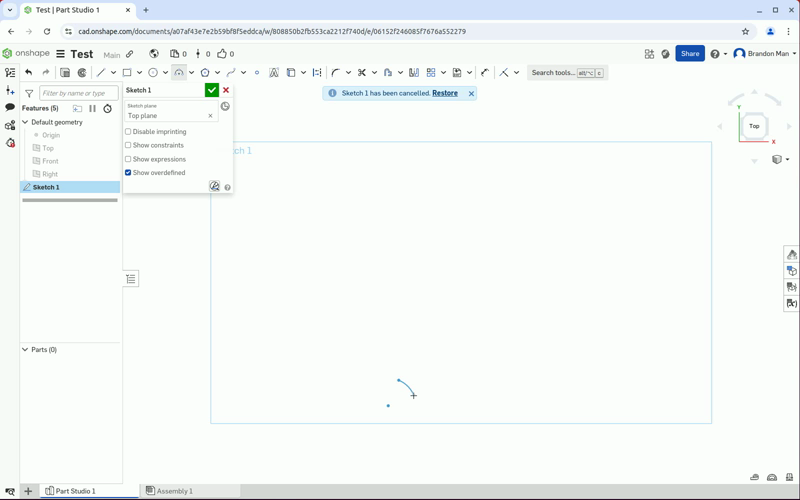
mouse_move(403, 390)
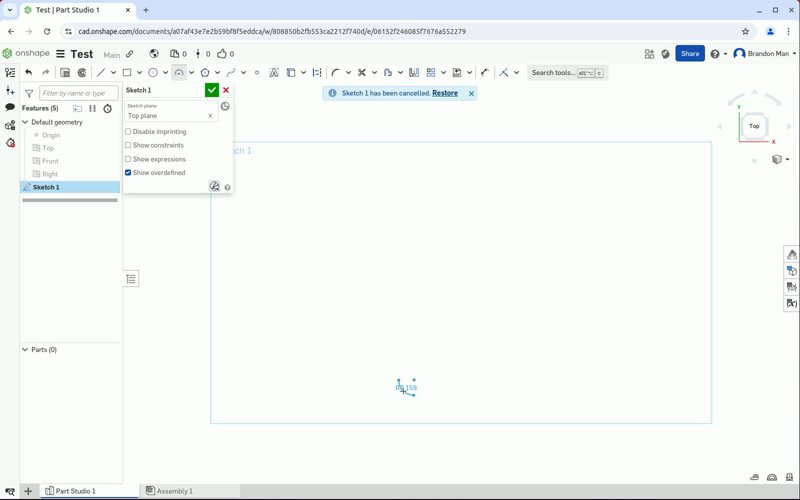
click(403, 390)
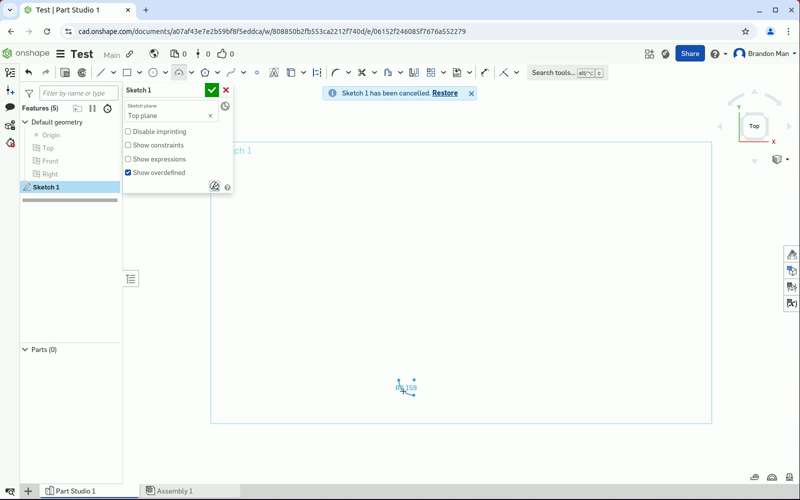
key_up(shift)
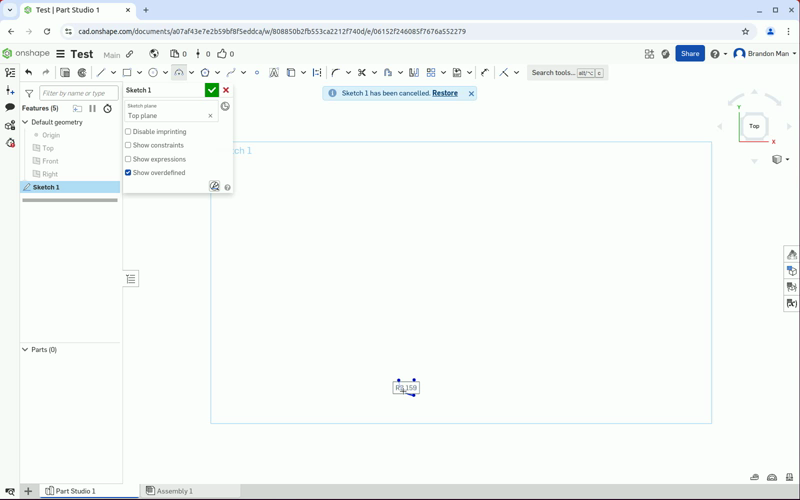
key(esc)
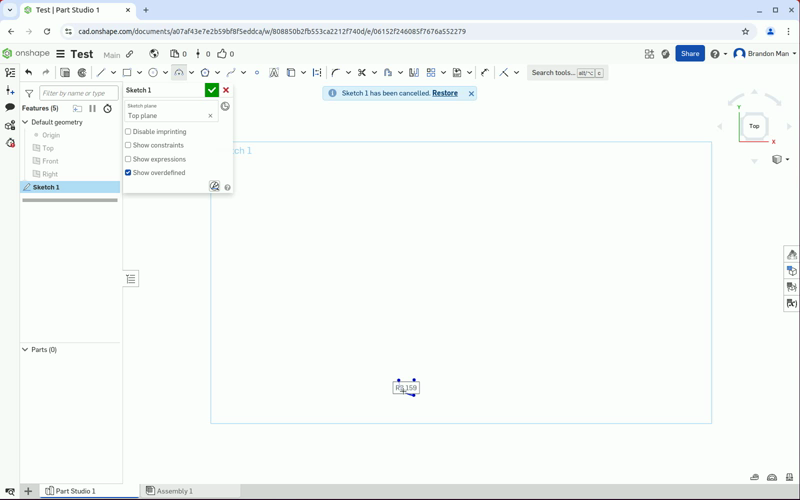
key(l)
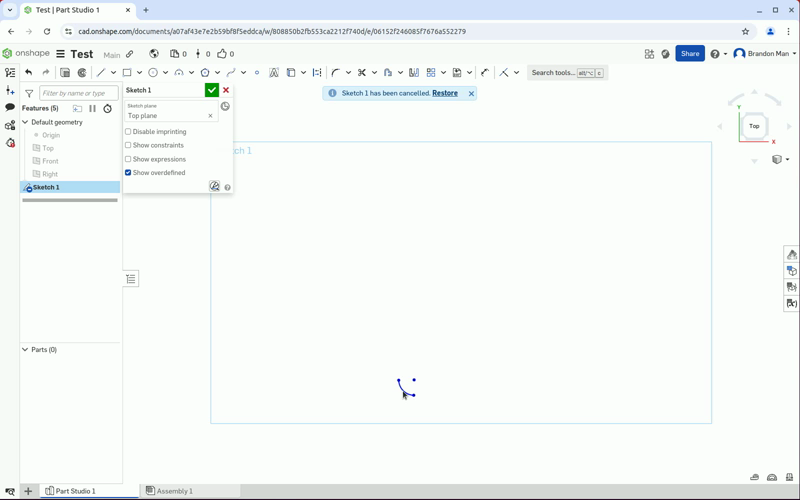
mouse_move(413, 395)
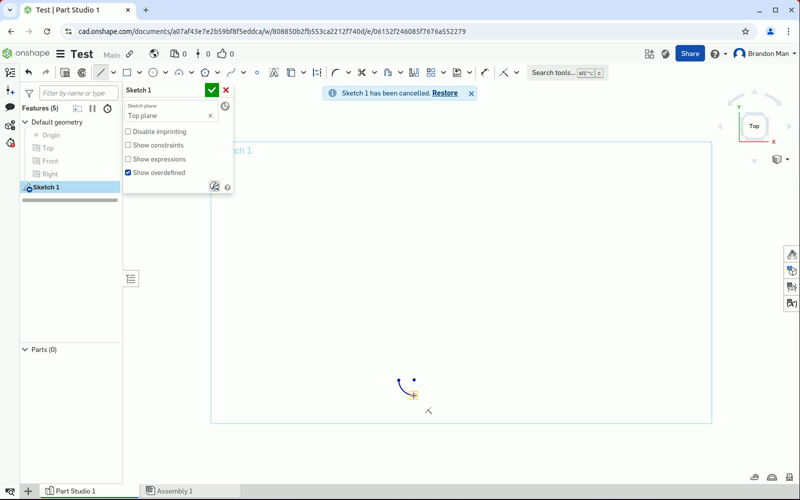
click(413, 395)
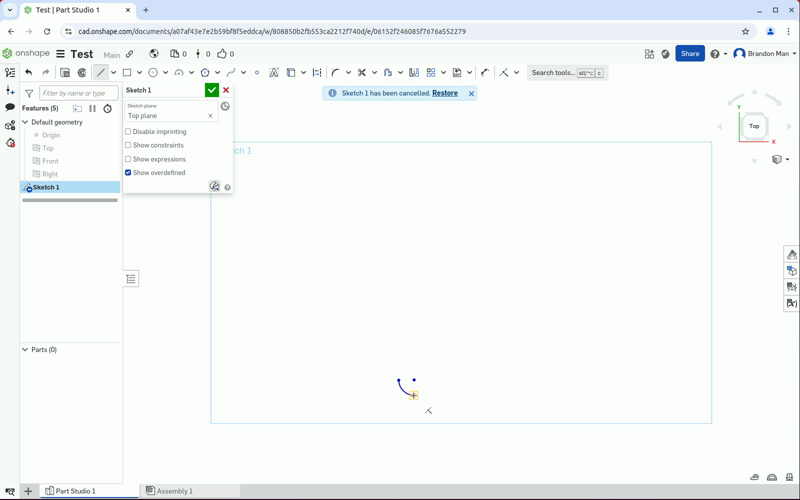
key_down(shift)
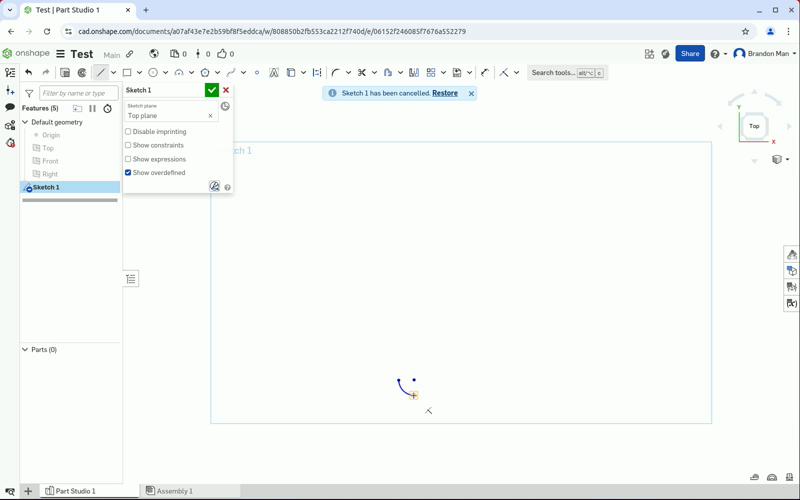
mouse_move(508, 395)
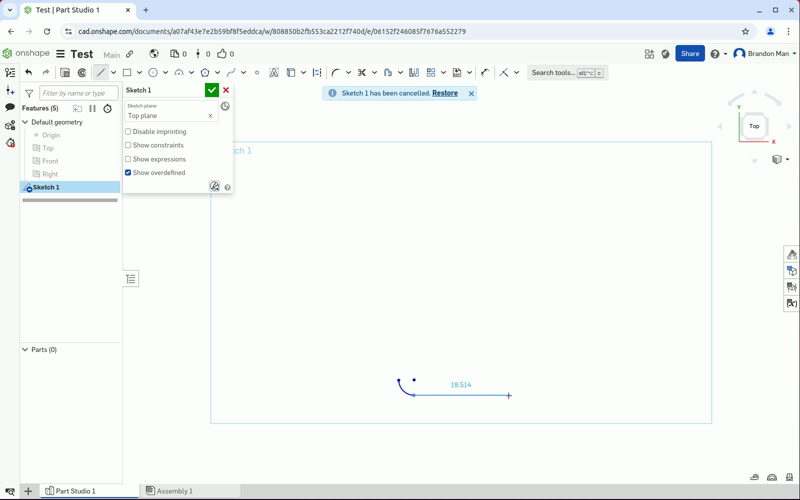
click(508, 395)
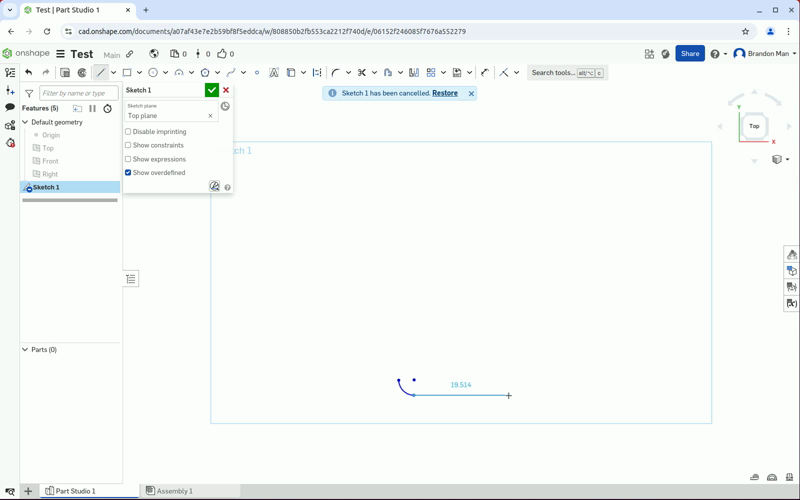
key_up(shift)
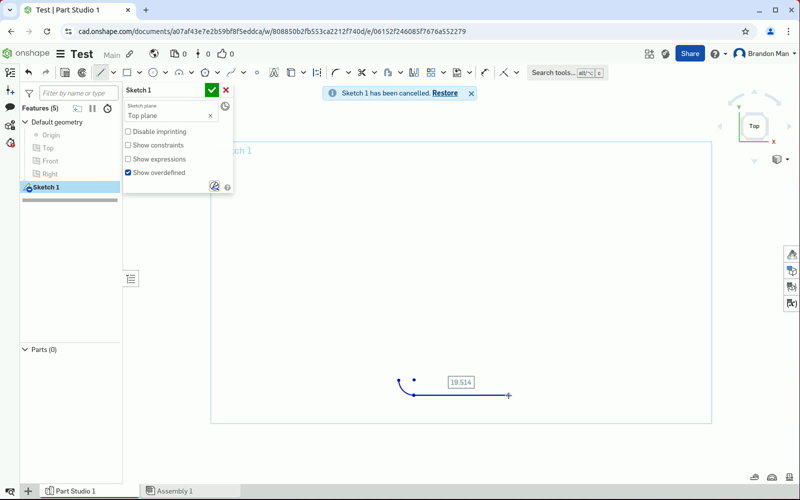
key(esc)
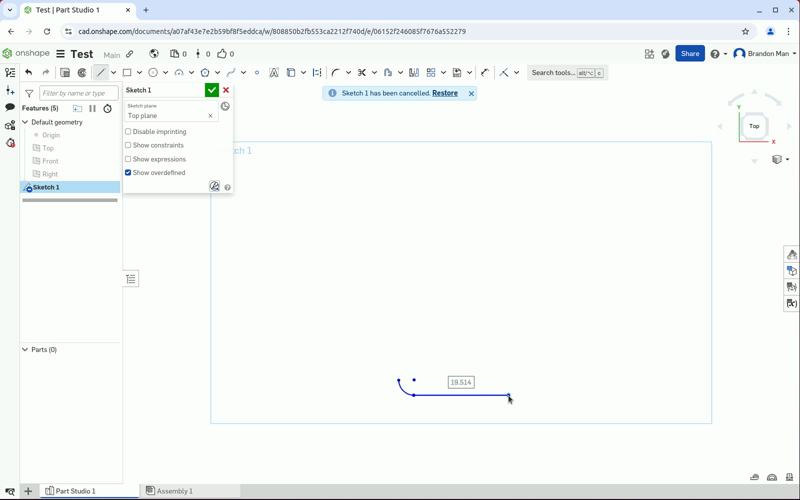
key(a)
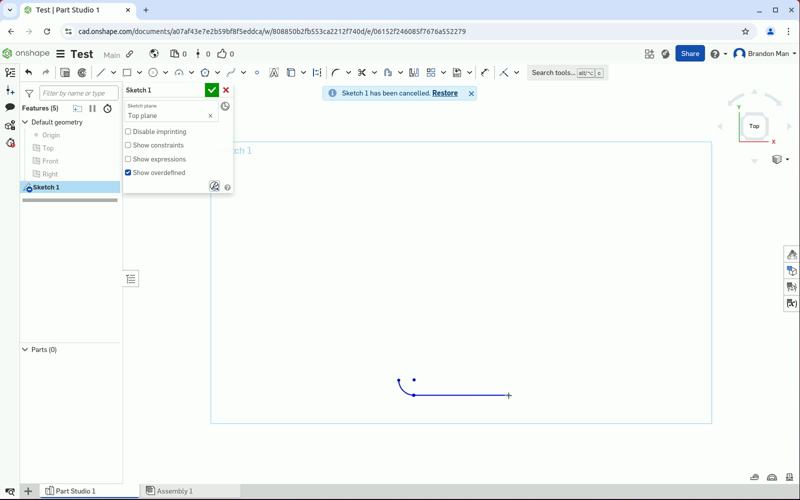
mouse_move(508, 395)
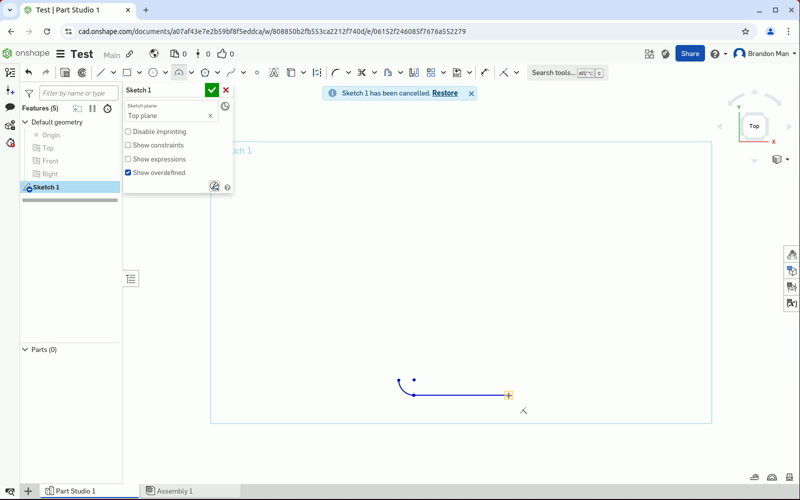
click(508, 395)
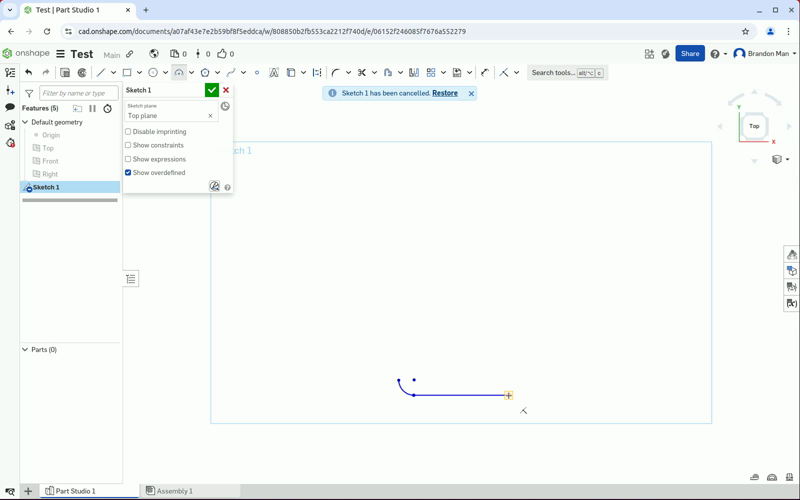
key_down(shift)
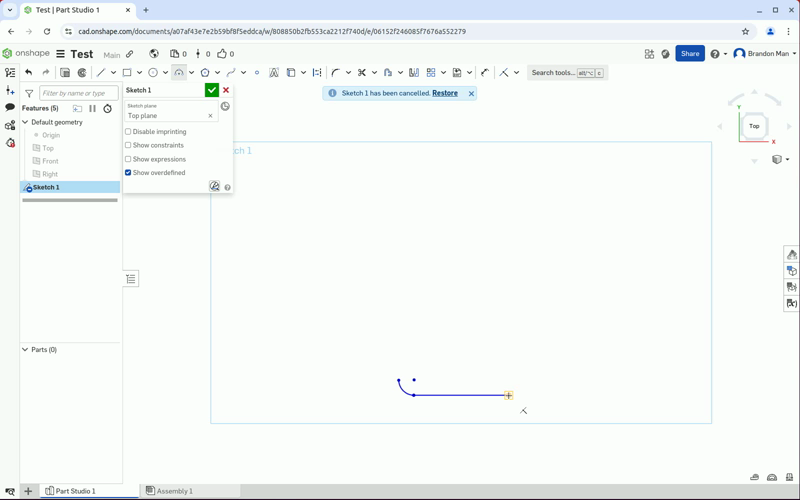
mouse_move(523, 380)
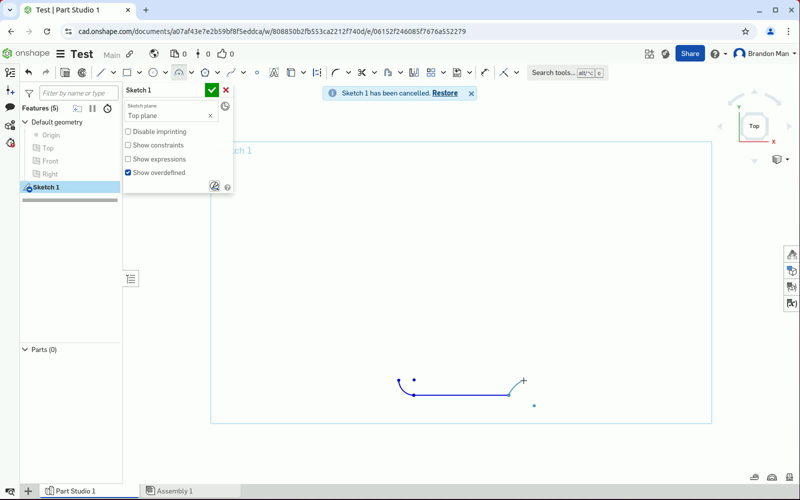
click(523, 380)
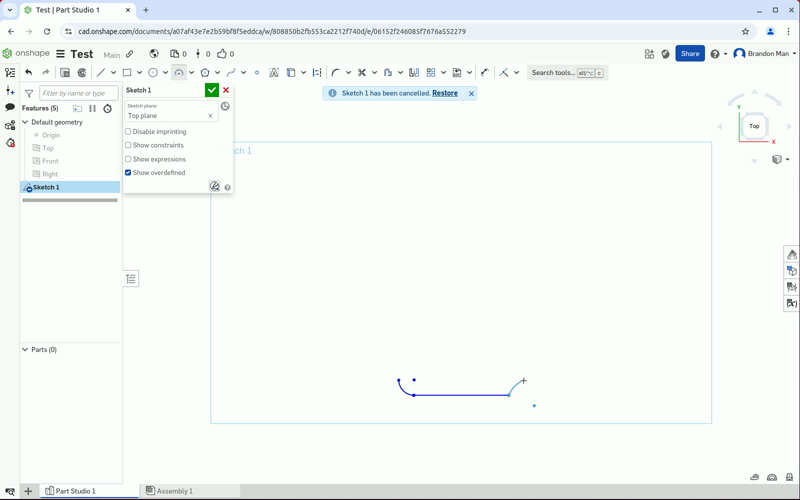
mouse_move(519, 390)
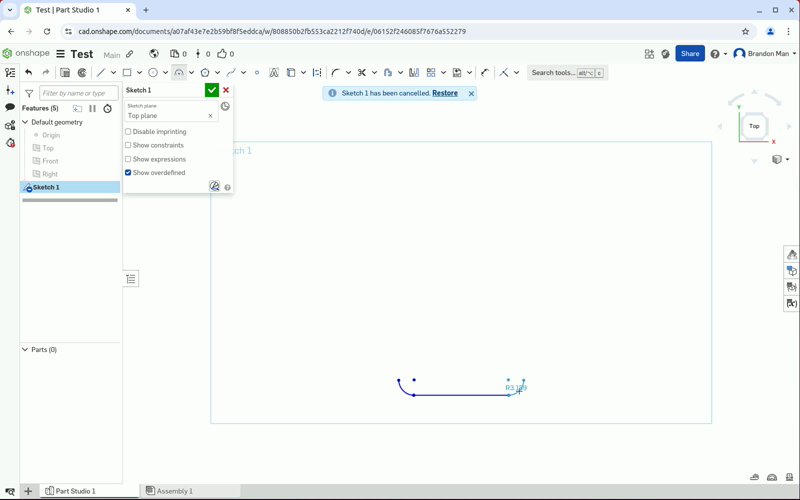
click(519, 390)
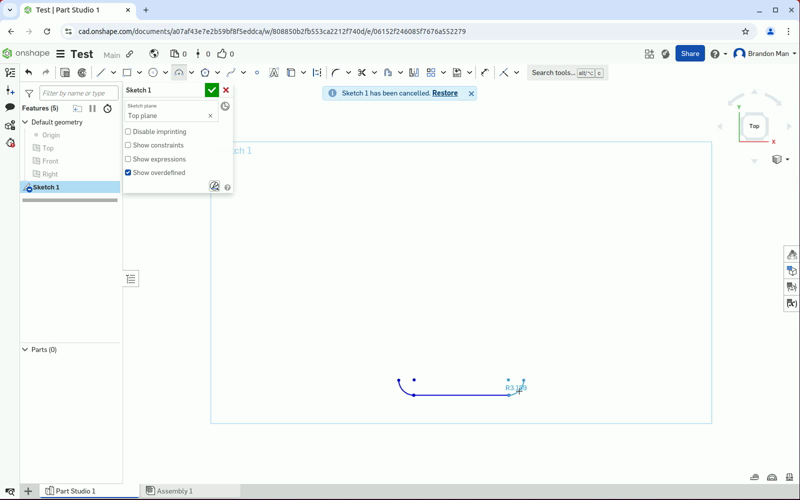
key_up(shift)
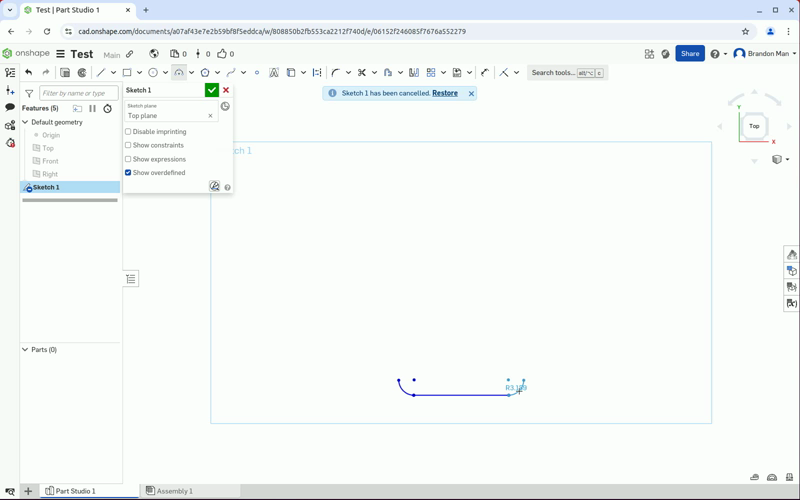
key(esc)
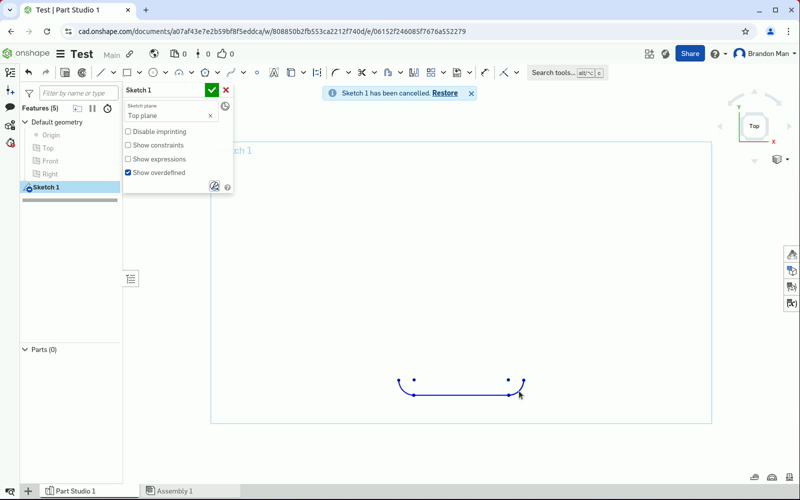
key(l)
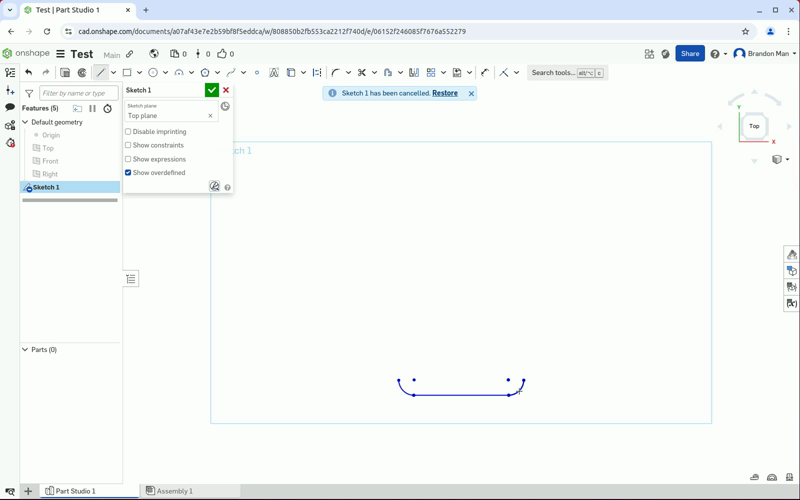
mouse_move(523, 380)
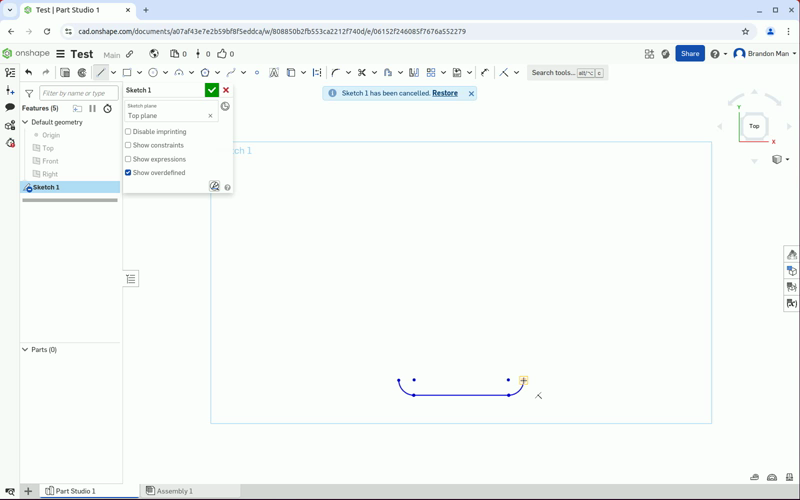
click(523, 380)
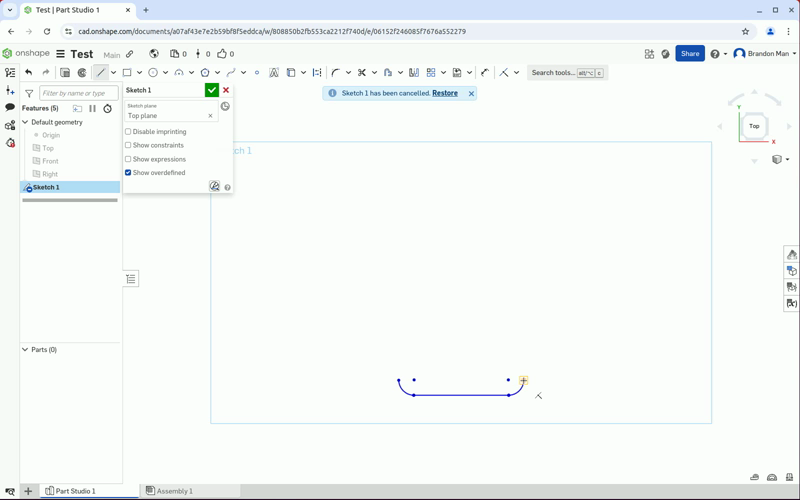
key_down(shift)
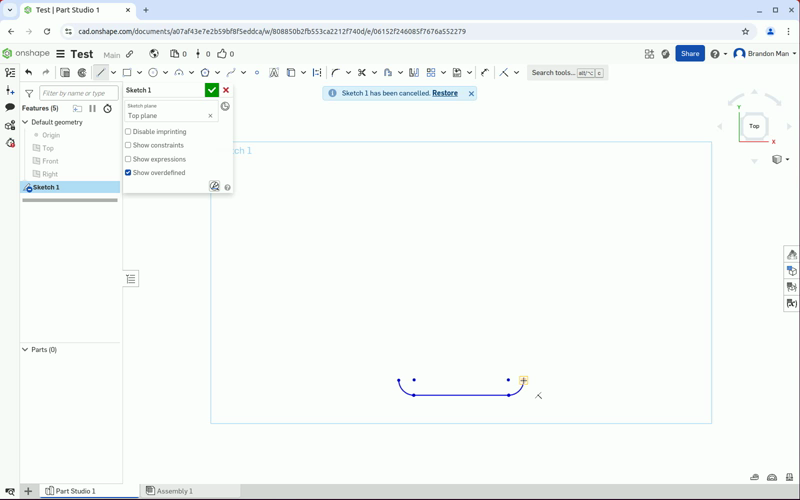
mouse_move(523, 186)
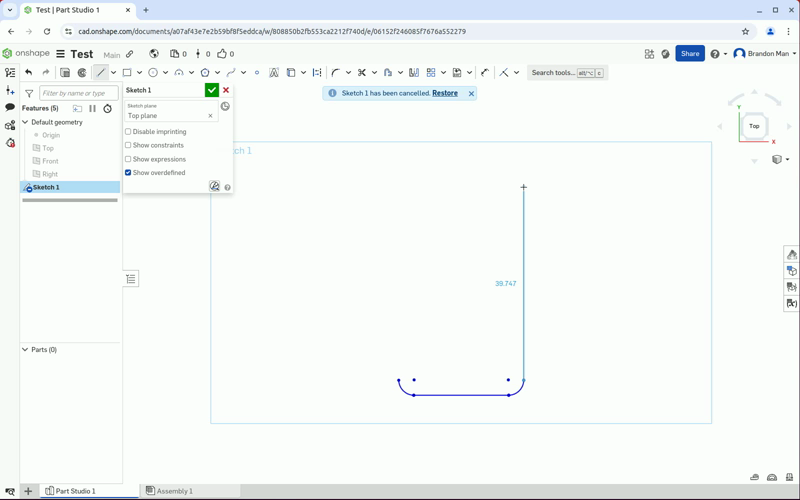
click(523, 186)
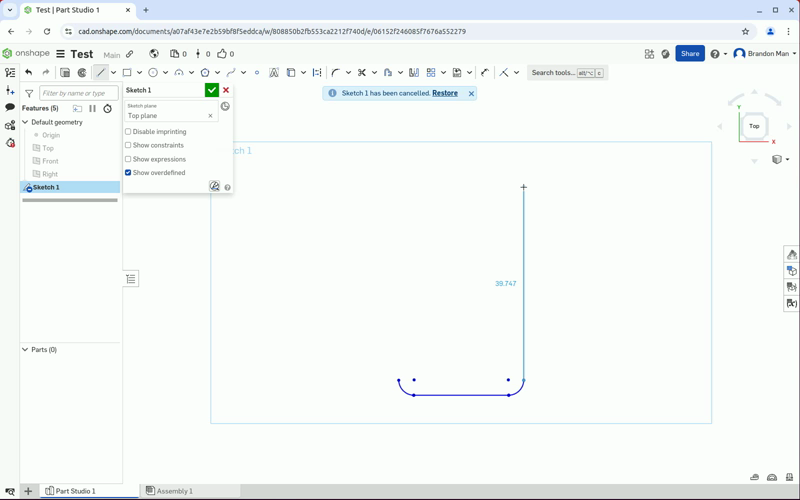
key_up(shift)
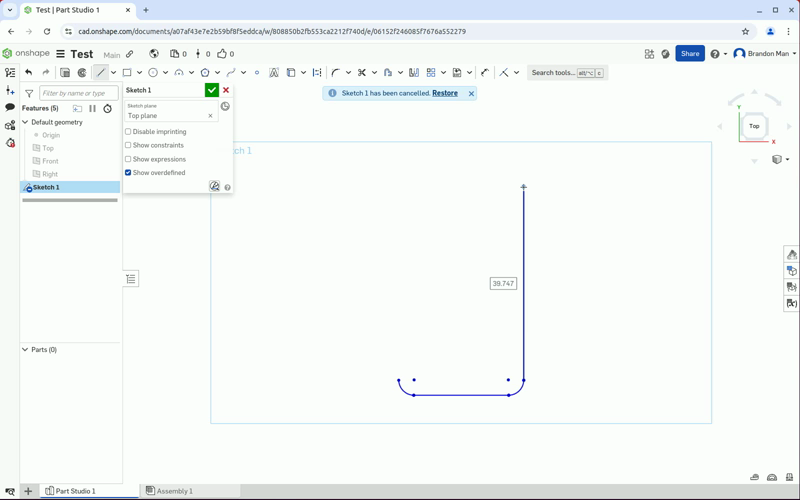
key(esc)
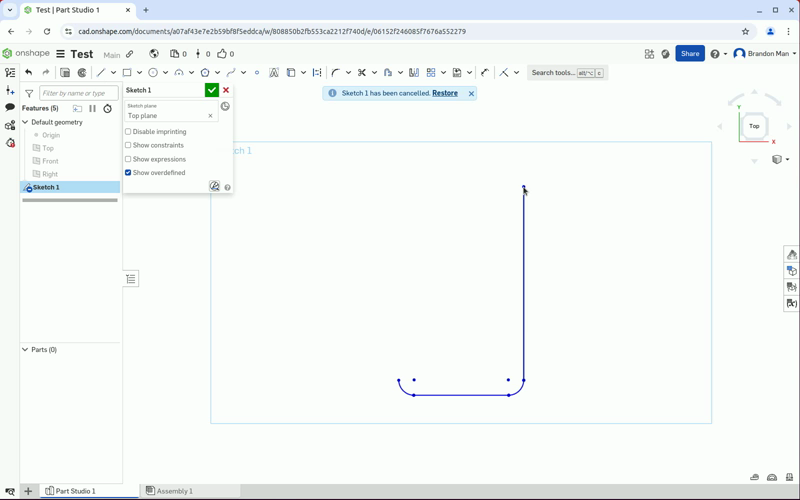
key(a)
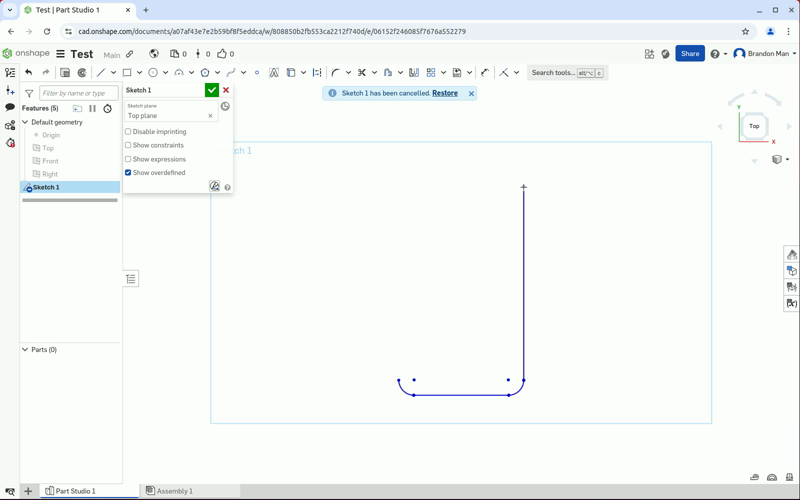
mouse_move(523, 186)
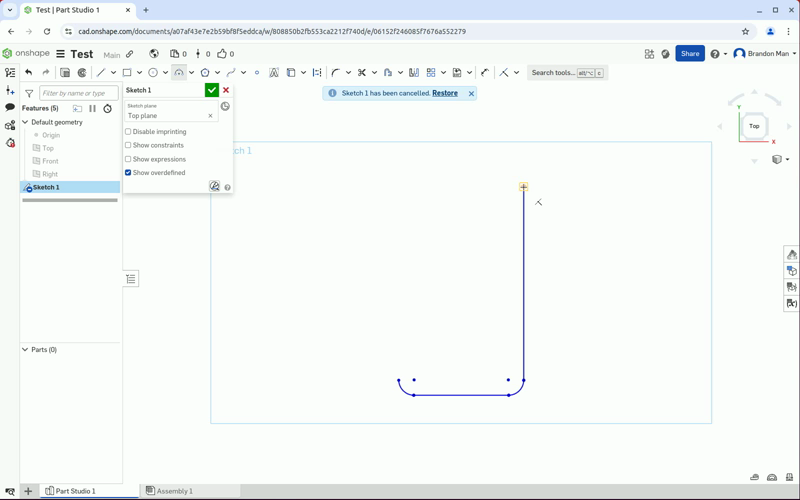
click(523, 186)
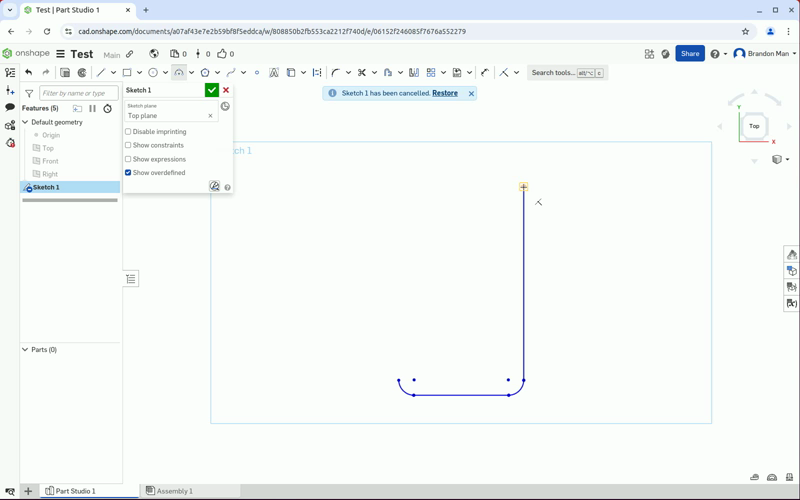
key_down(shift)
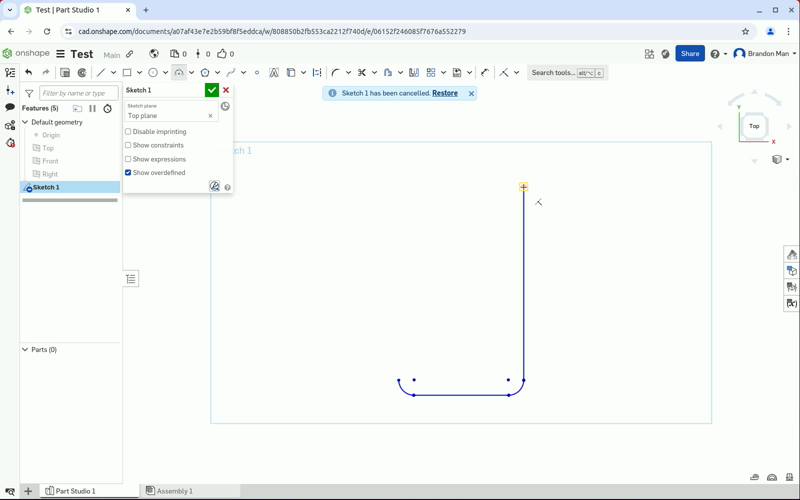
mouse_move(508, 171)
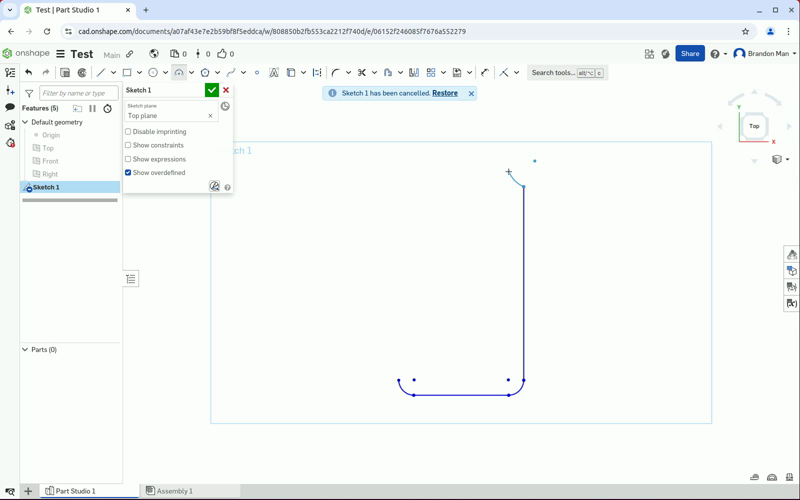
click(508, 171)
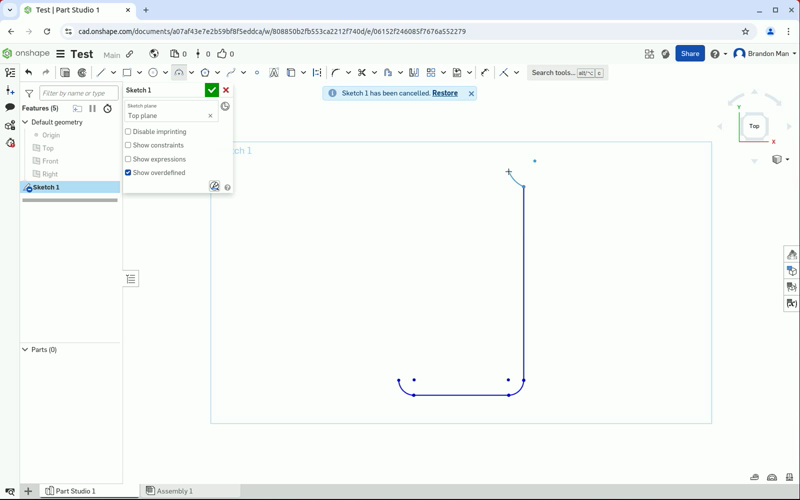
mouse_move(519, 175)
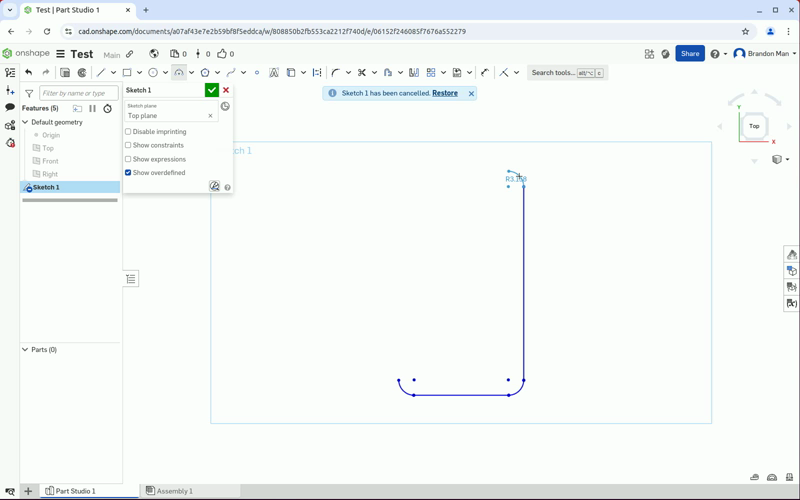
click(519, 175)
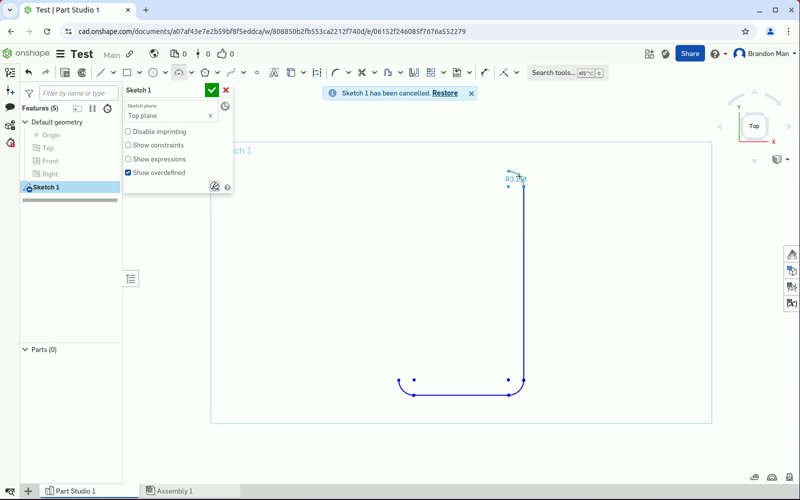
key_up(shift)
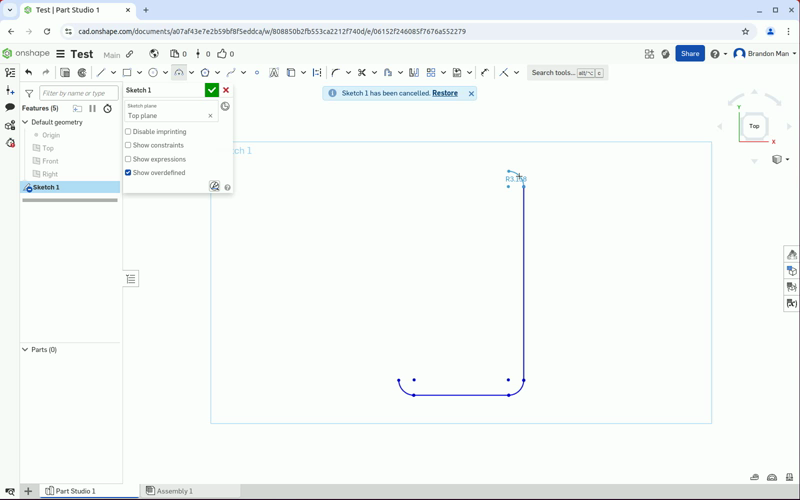
key(esc)
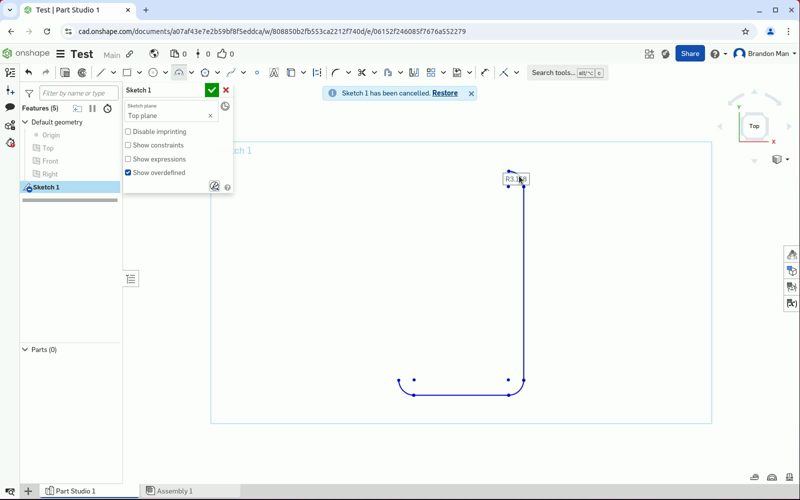
key(l)
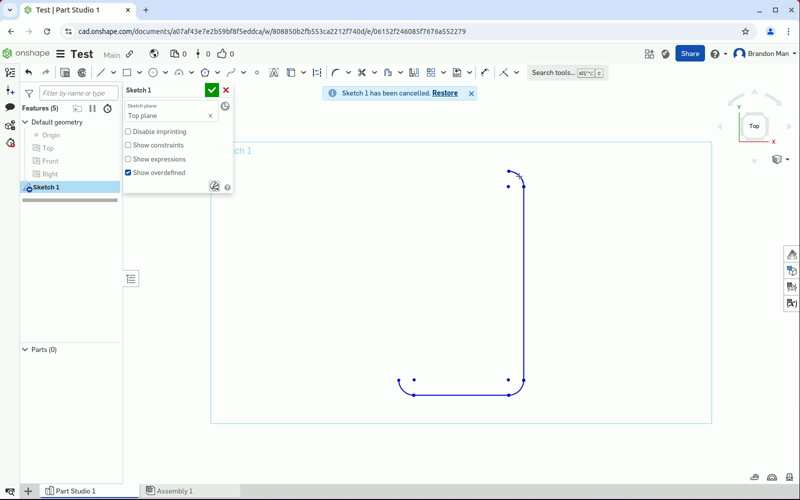
mouse_move(508, 171)
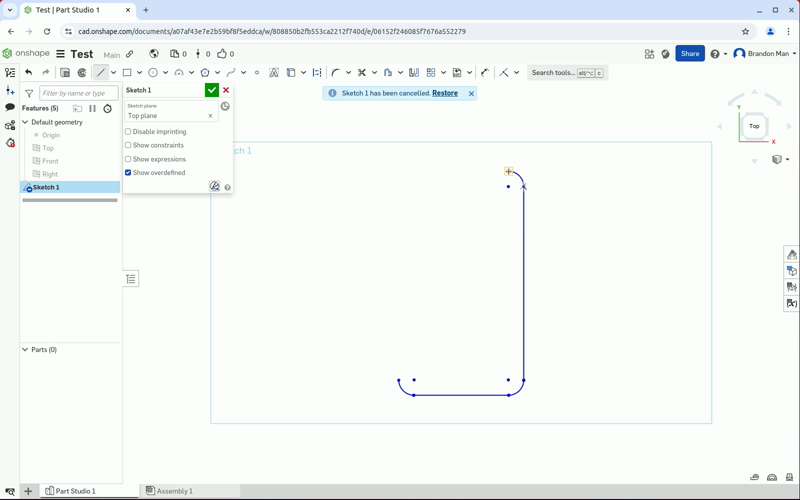
click(508, 171)
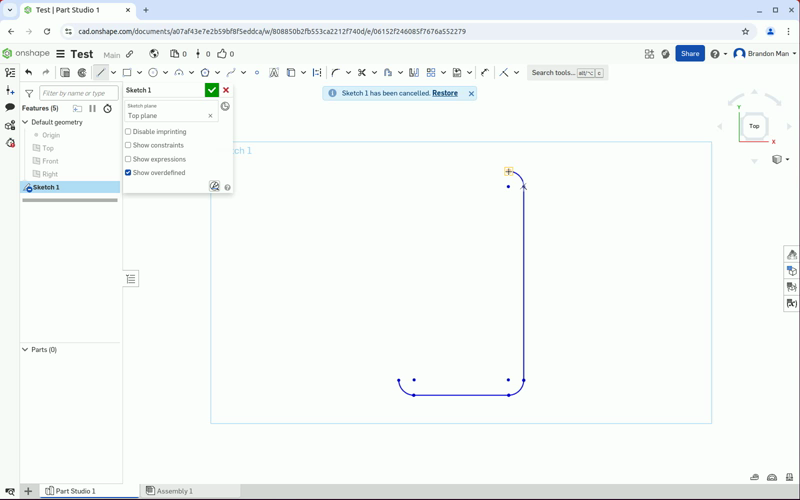
key_down(shift)
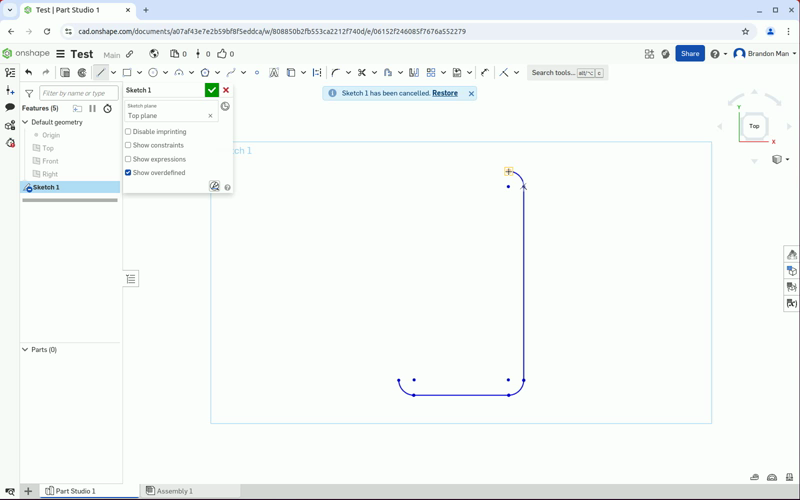
mouse_move(413, 171)
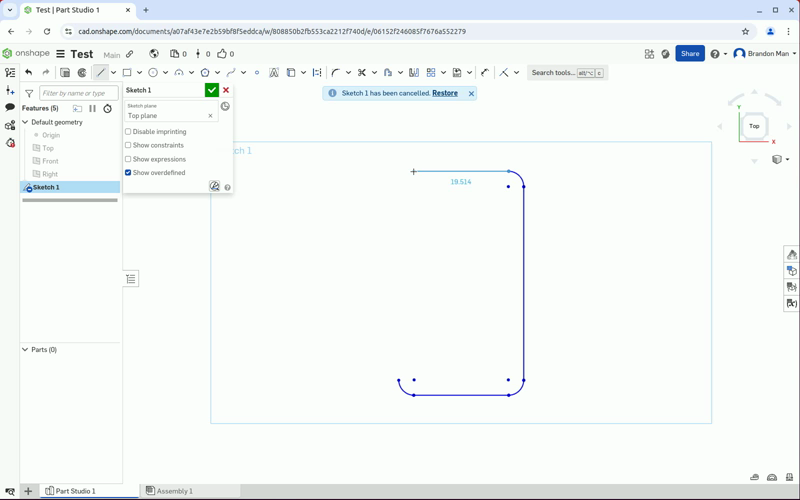
click(413, 171)
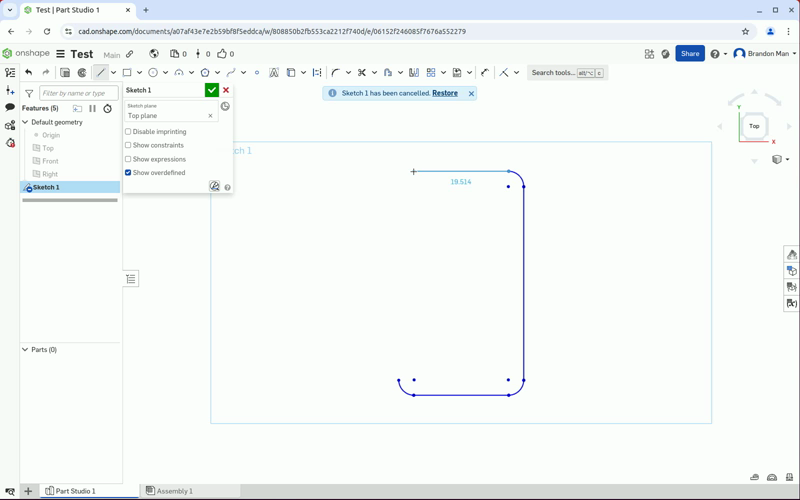
key_up(shift)
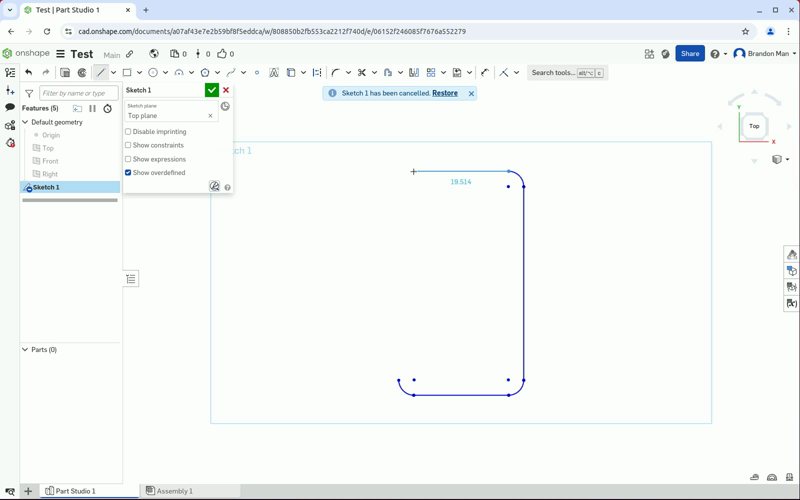
key(esc)
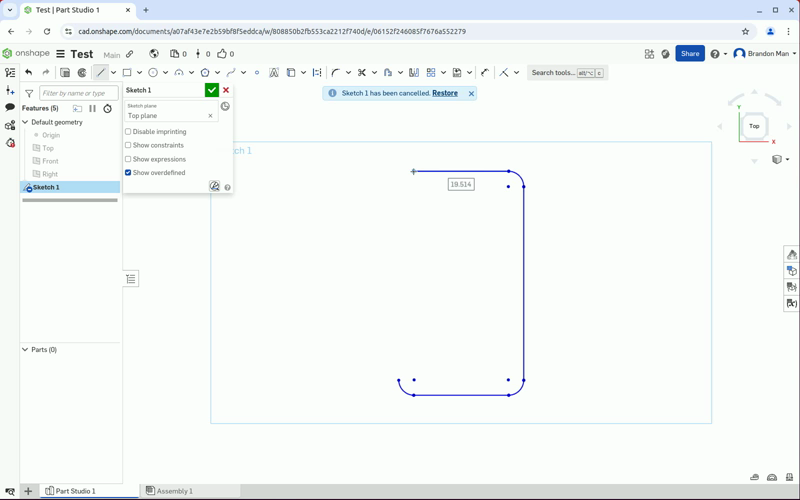
key(a)
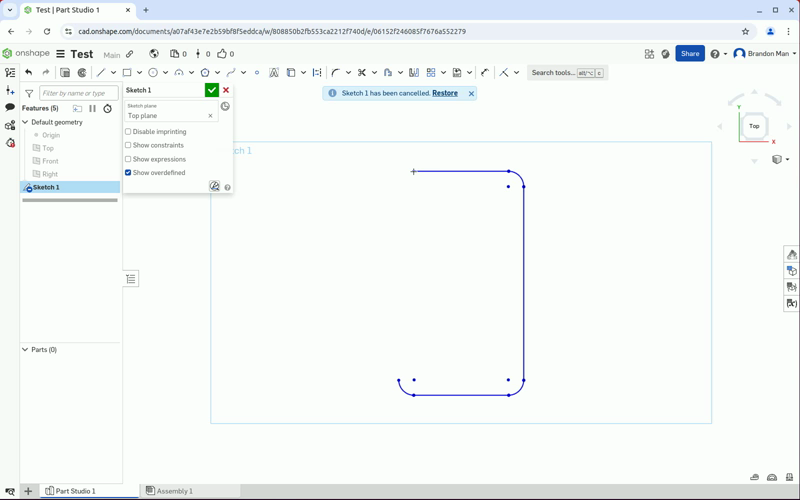
mouse_move(413, 171)
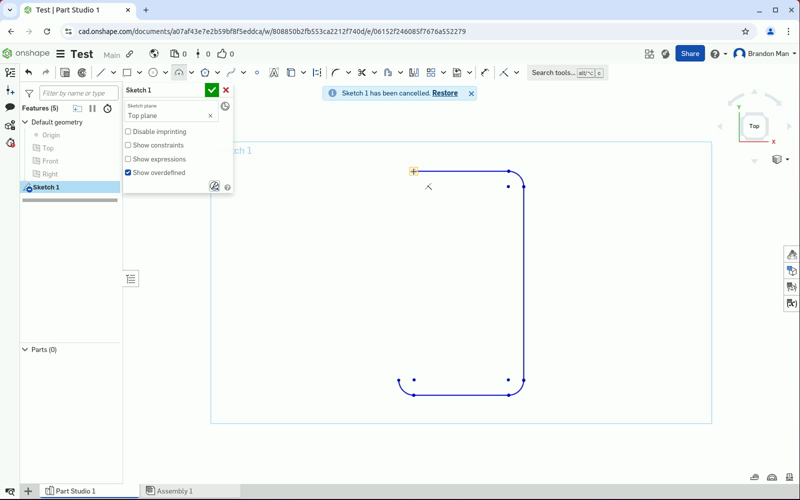
click(413, 171)
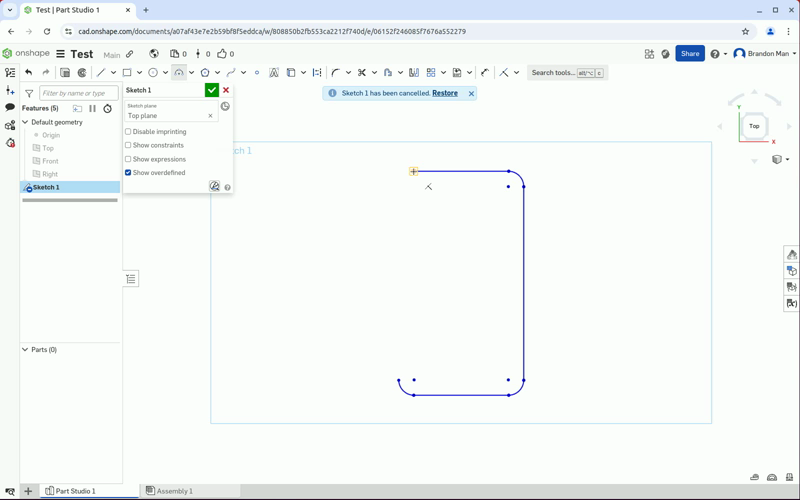
key_down(shift)
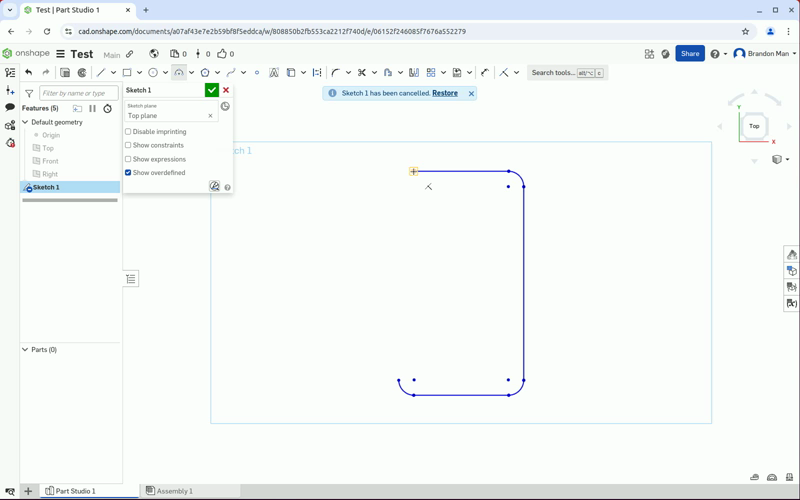
mouse_move(398, 186)
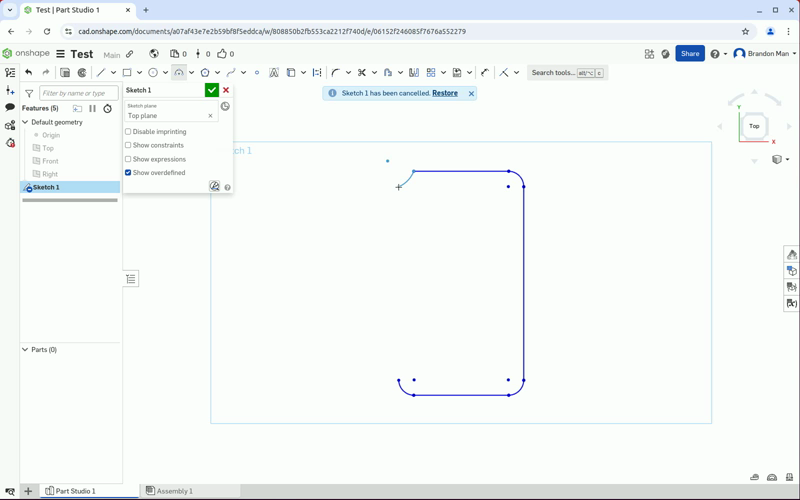
click(398, 186)
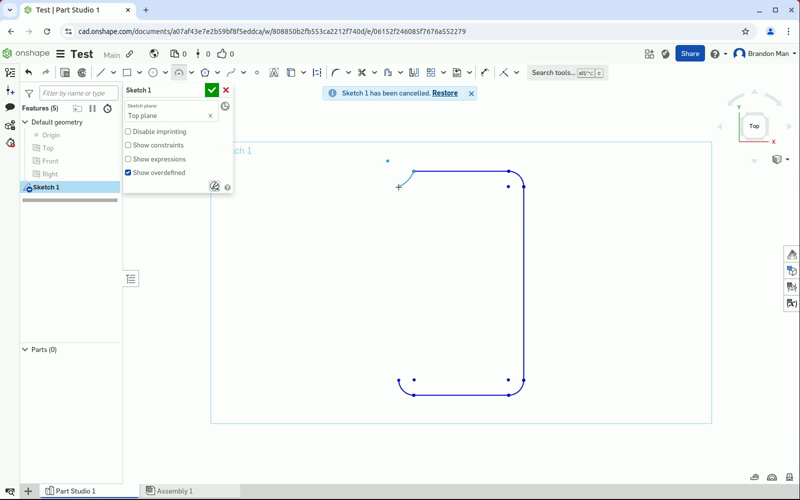
mouse_move(403, 175)
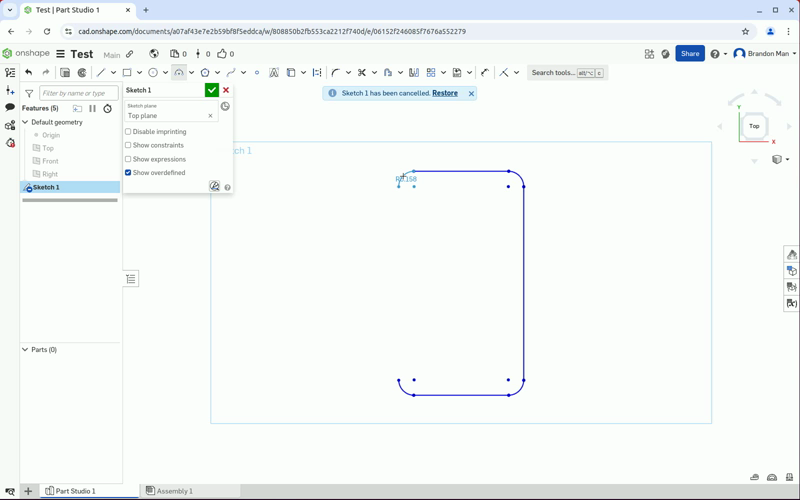
click(403, 175)
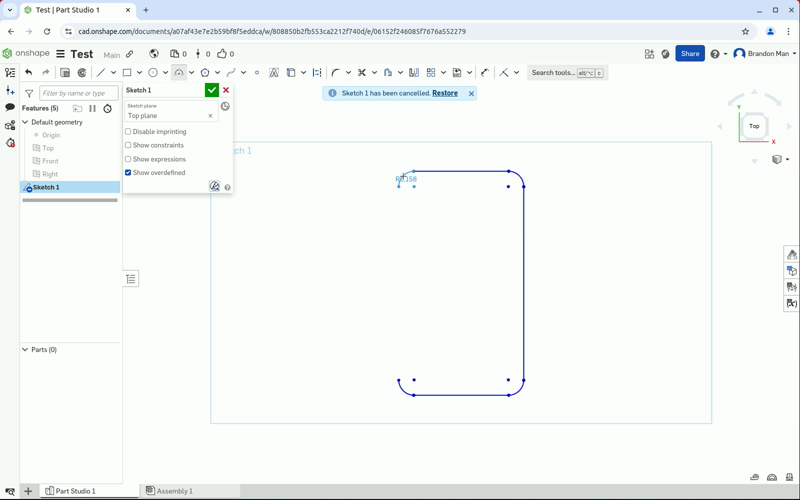
key_up(shift)
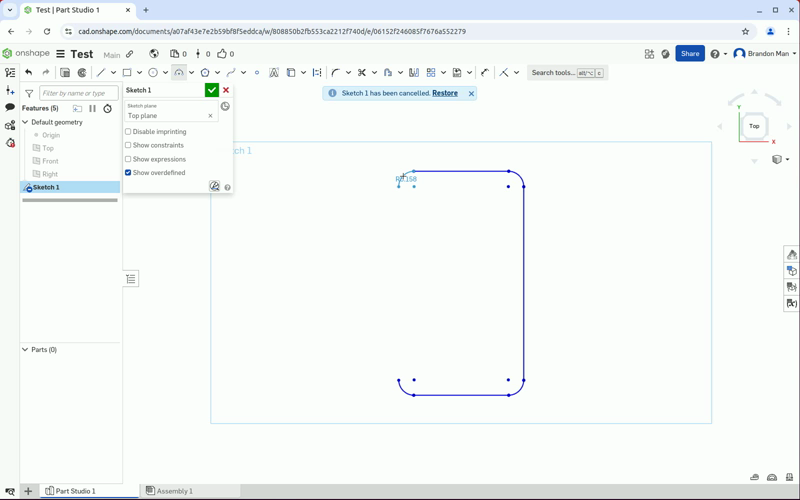
key(esc)
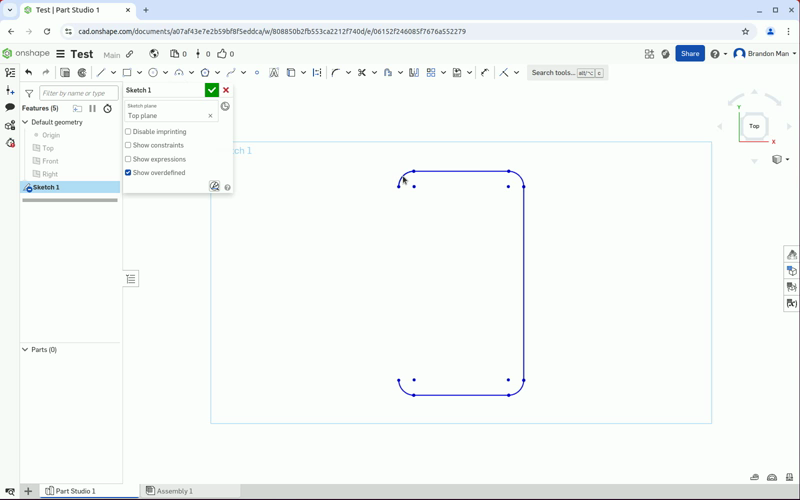
key(l)
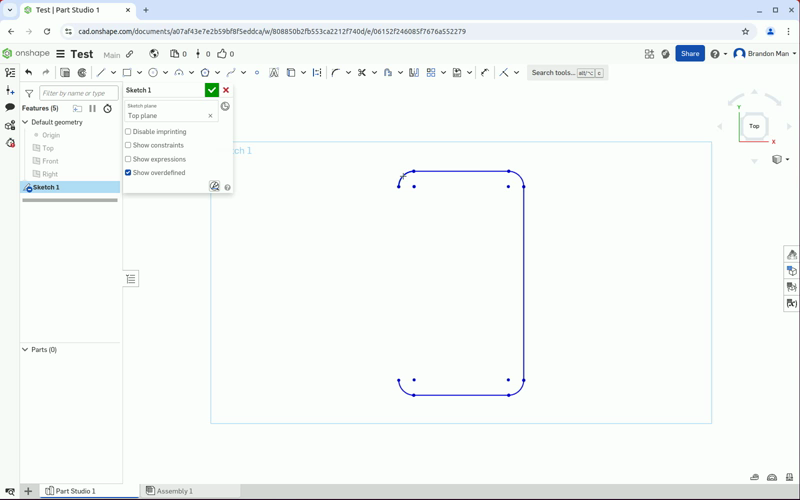
mouse_move(398, 186)
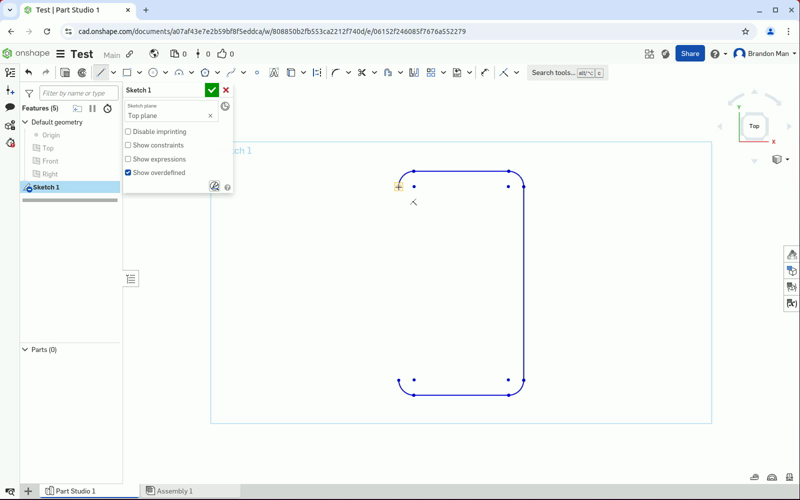
click(398, 186)
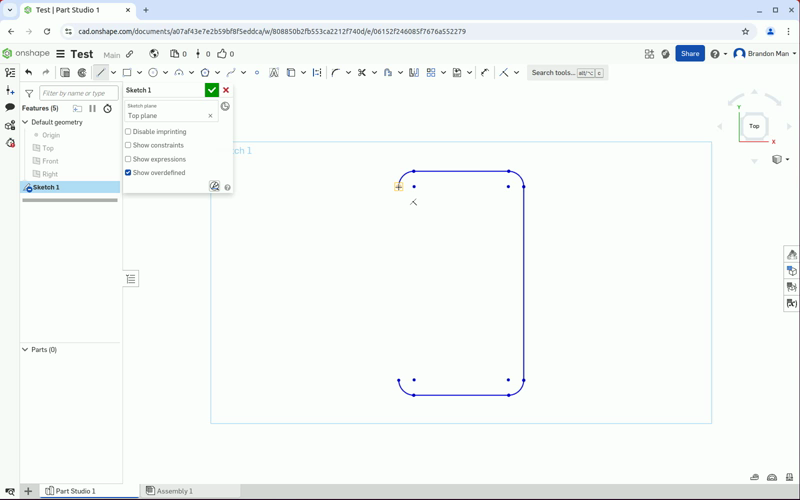
key_down(shift)
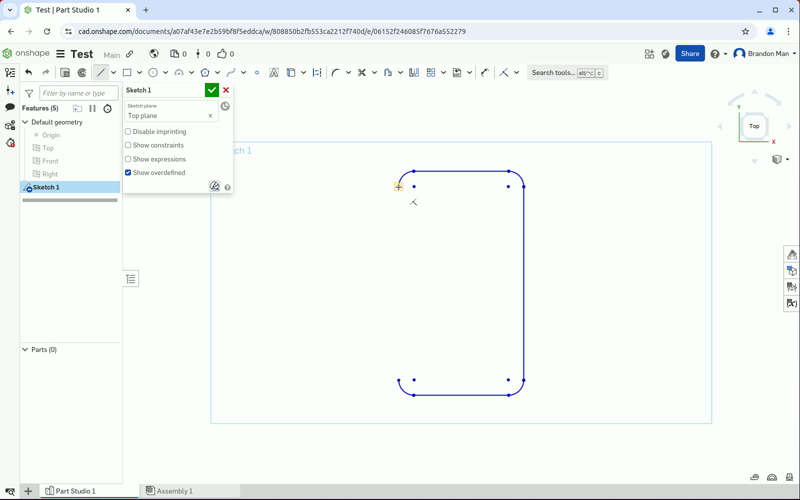
mouse_move(398, 380)
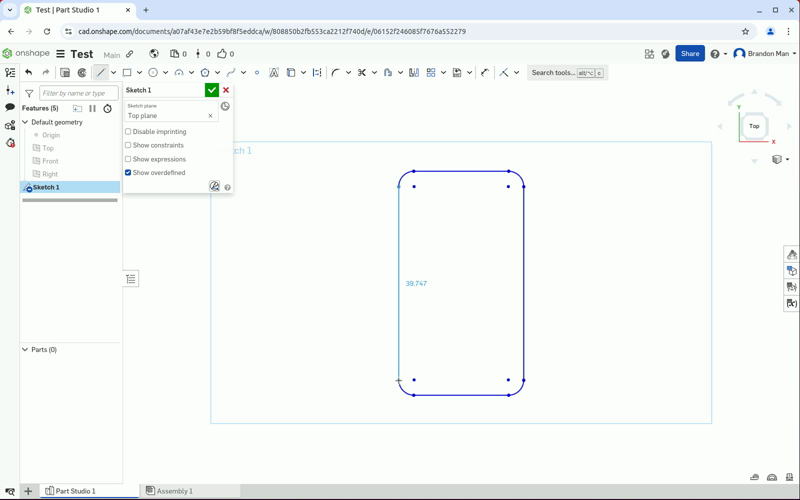
key_up(shift)
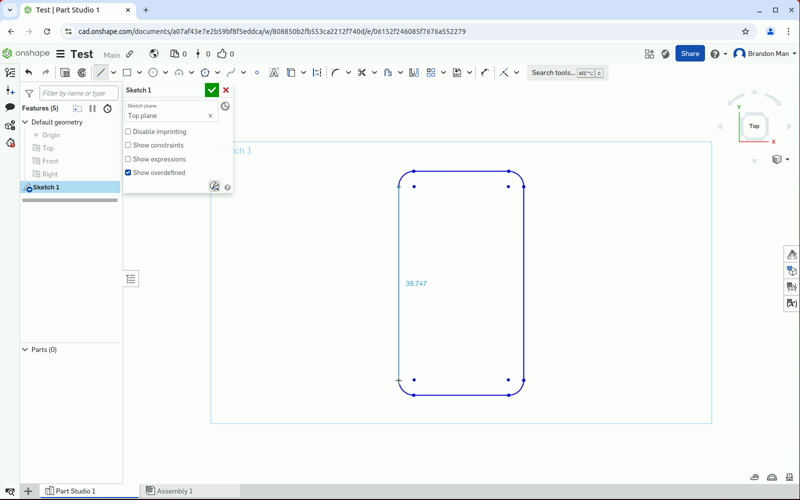
click(398, 380)
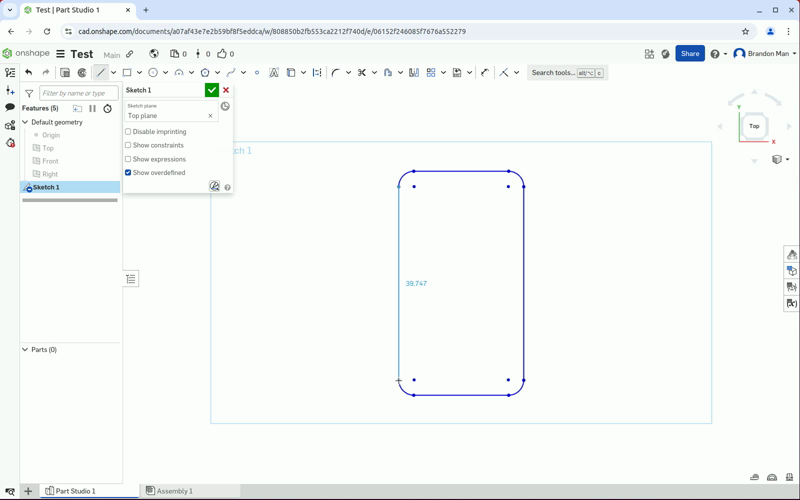
key(esc)
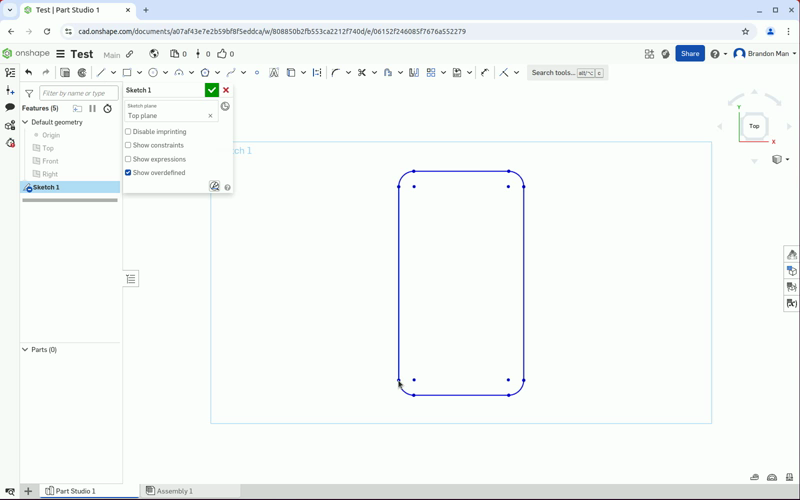
mouse_move(468, 335)
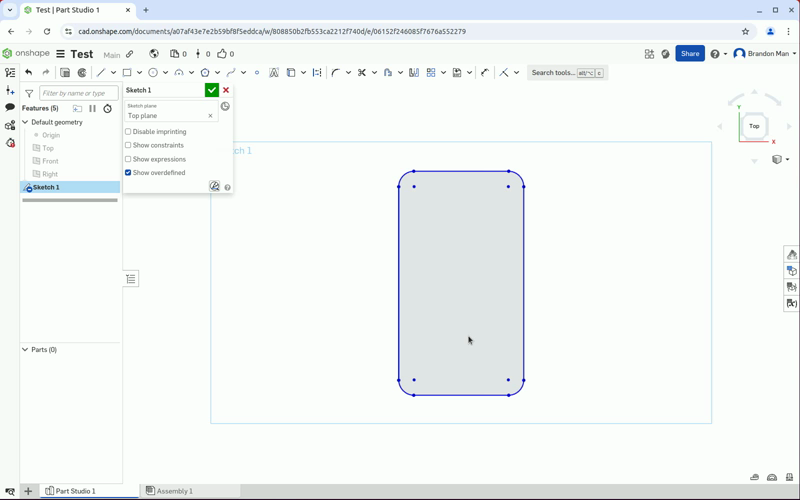
click(468, 335)
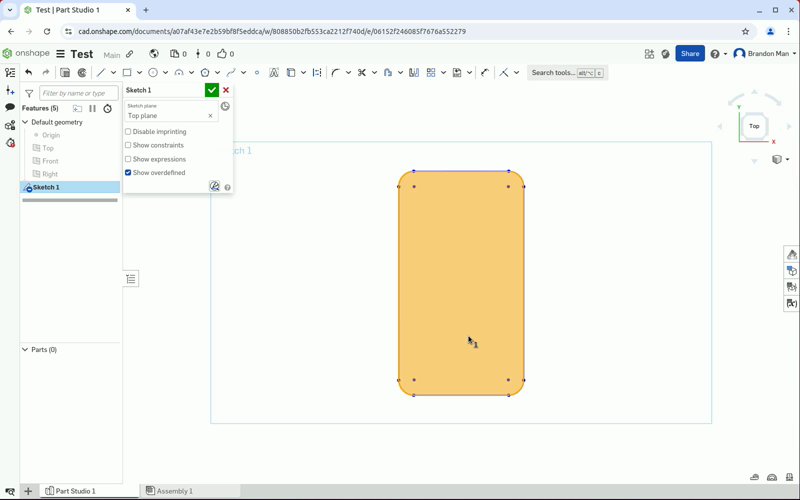
mouse_move(73, 352)
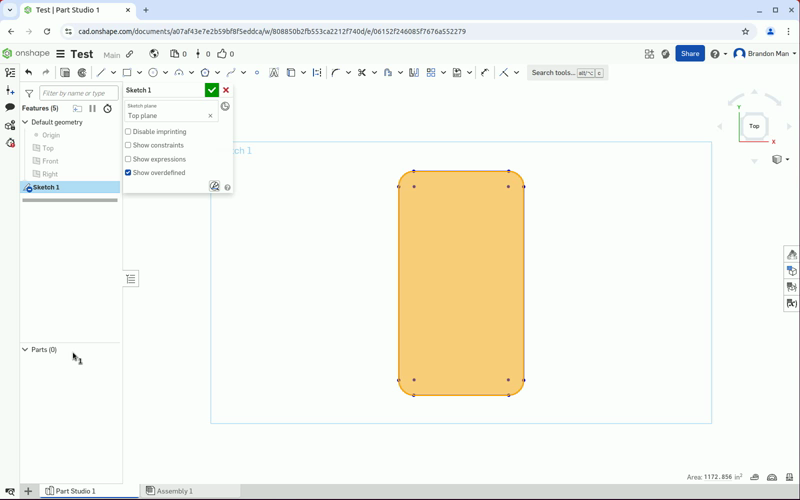
key(shift+y)
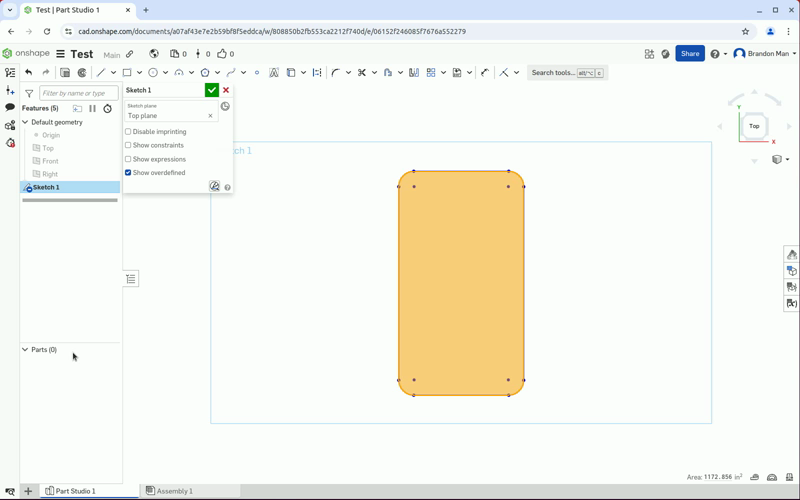
key(shift+e)
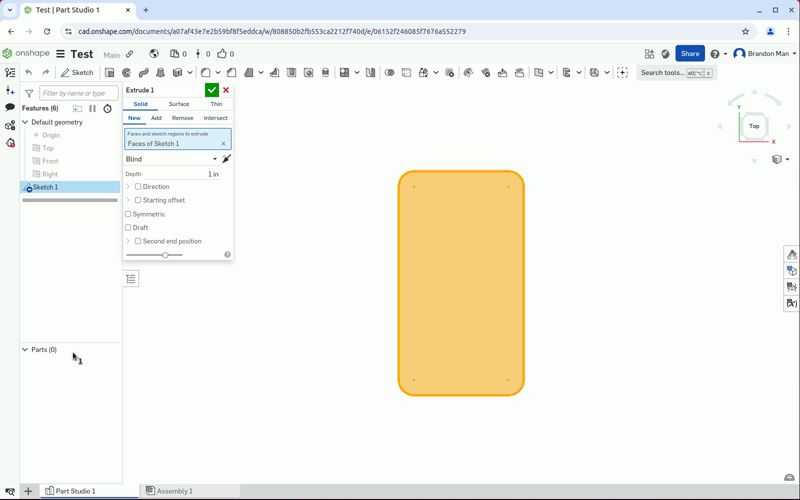
mouse_move(143, 106)
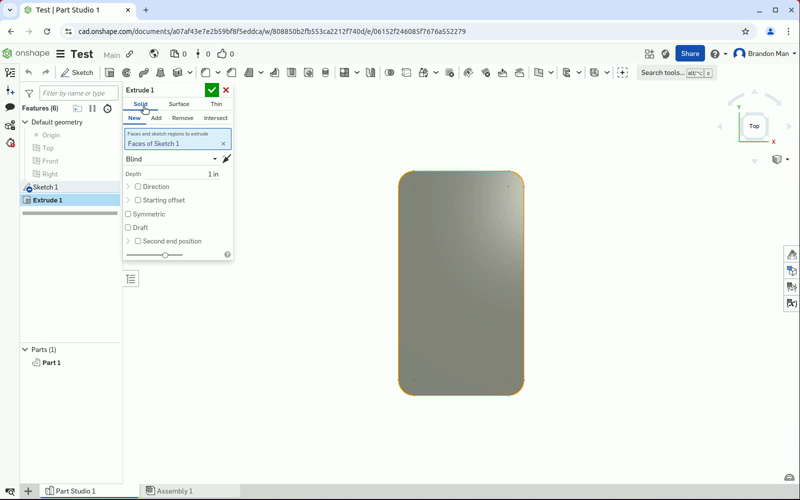
click(143, 106)
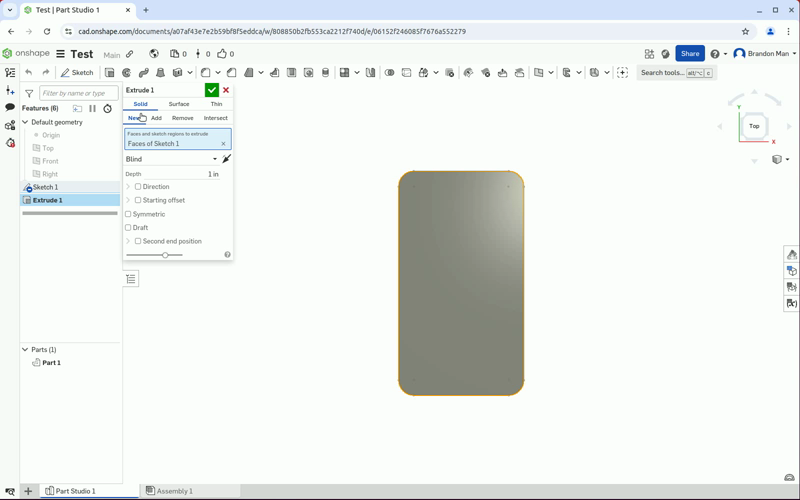
mouse_move(137, 120)
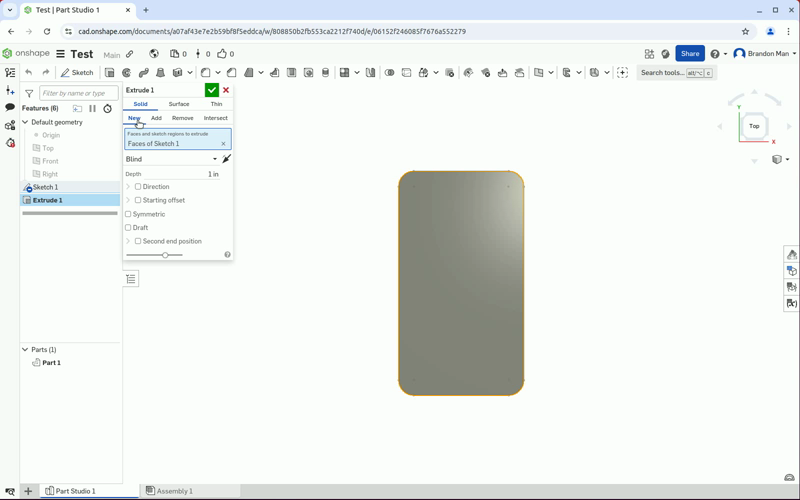
click(137, 120)
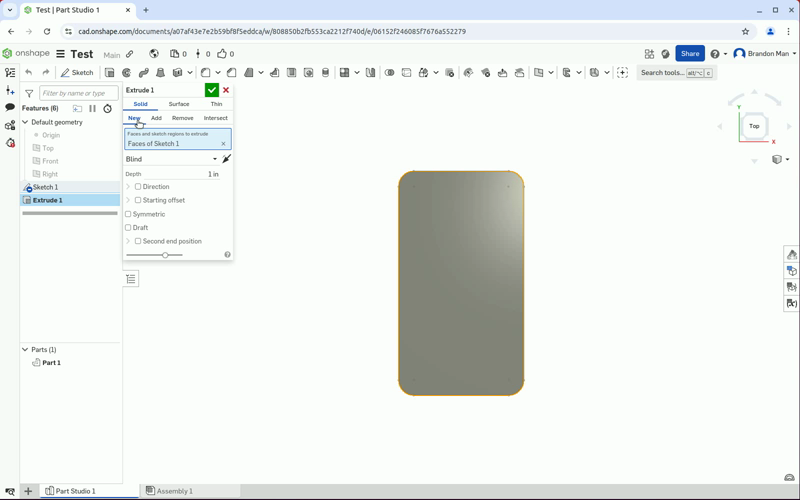
key(tab, 4)
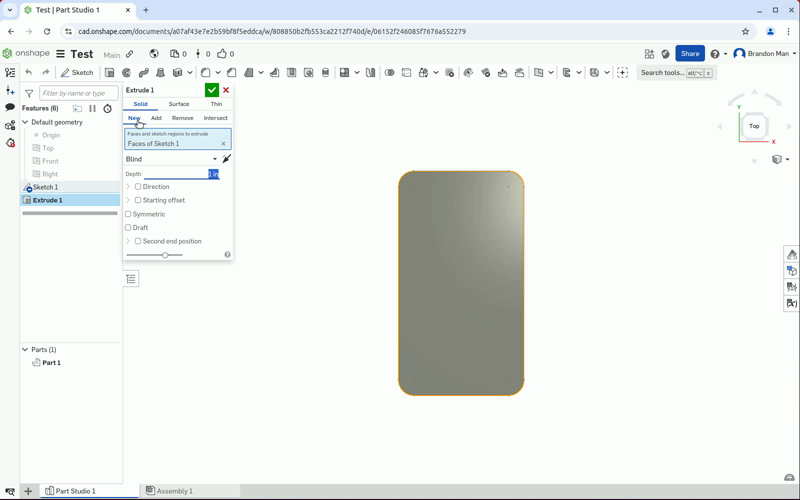
text(2.648)
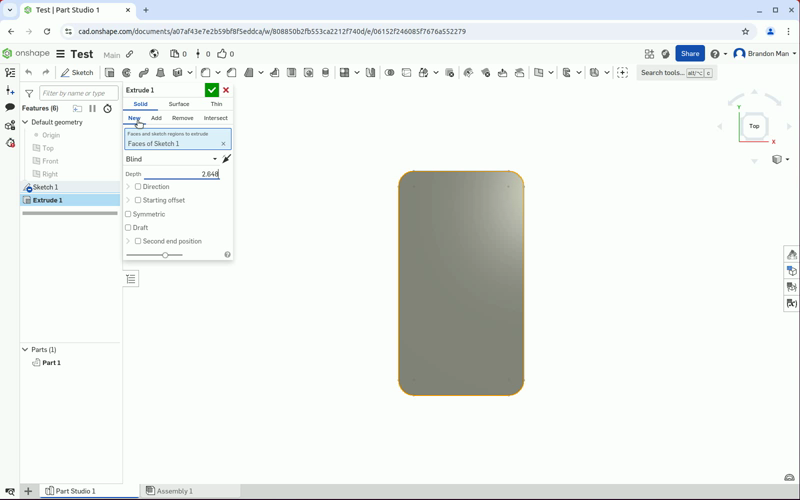
key(enter)
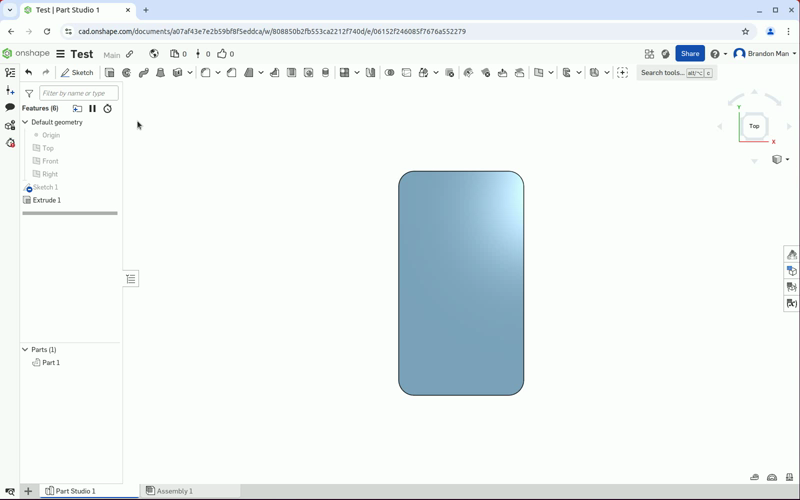
key(shift+h)
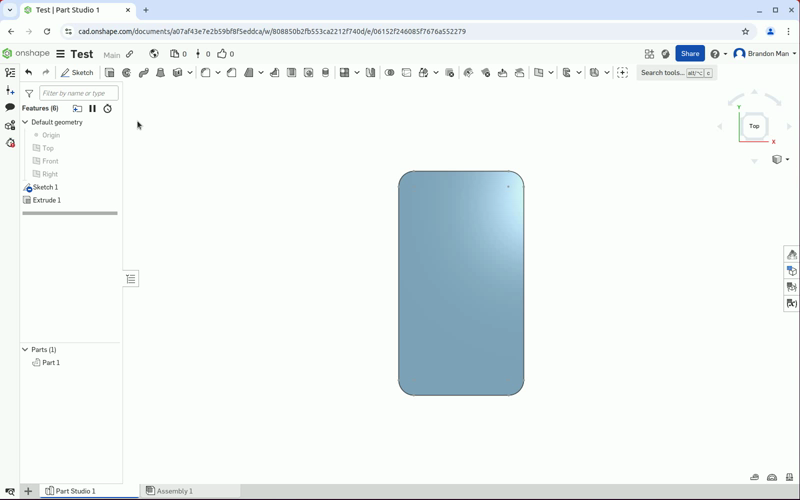
key(shift+h)
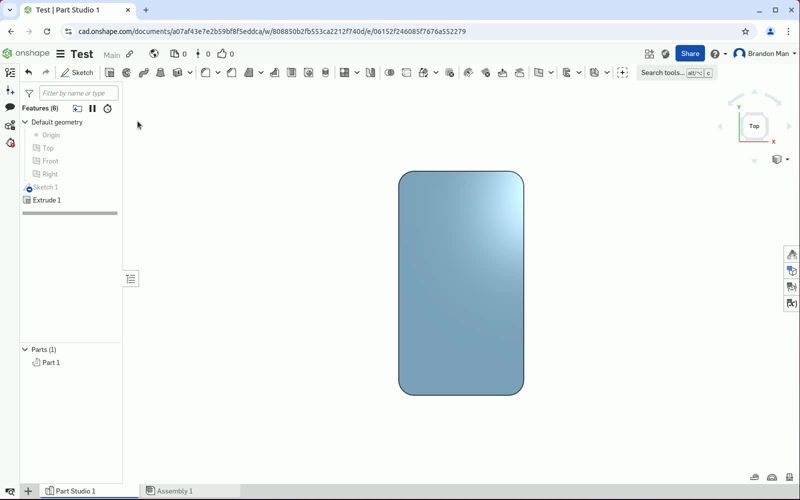
mouse_move(73, 189)
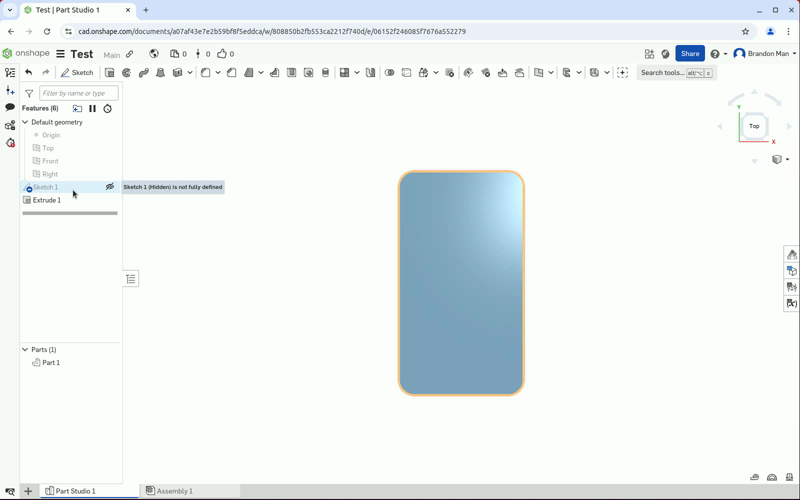
click(73, 189)
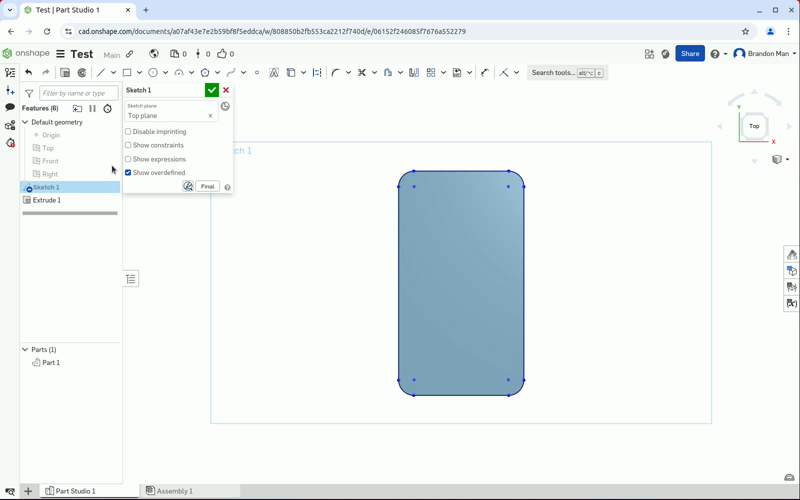
mouse_move(229, 92)
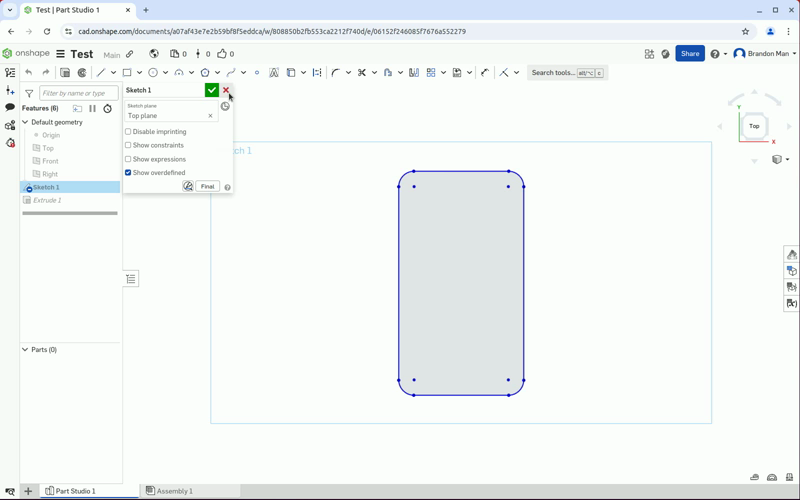
click(229, 92)
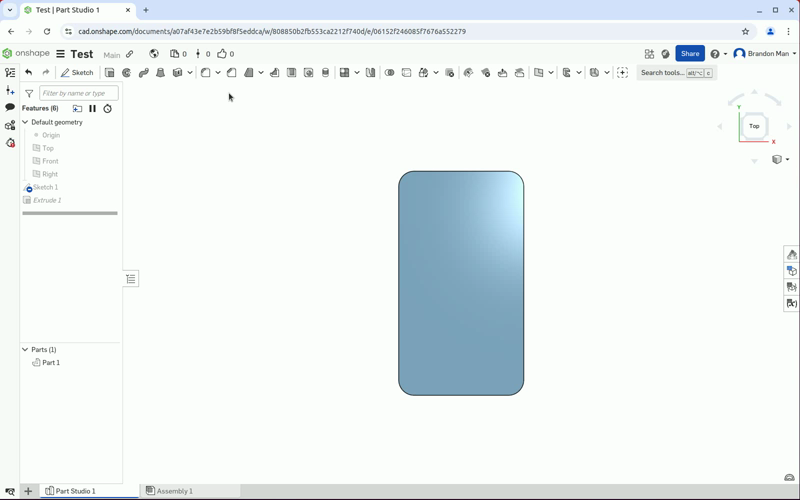
mouse_move(541, 75)
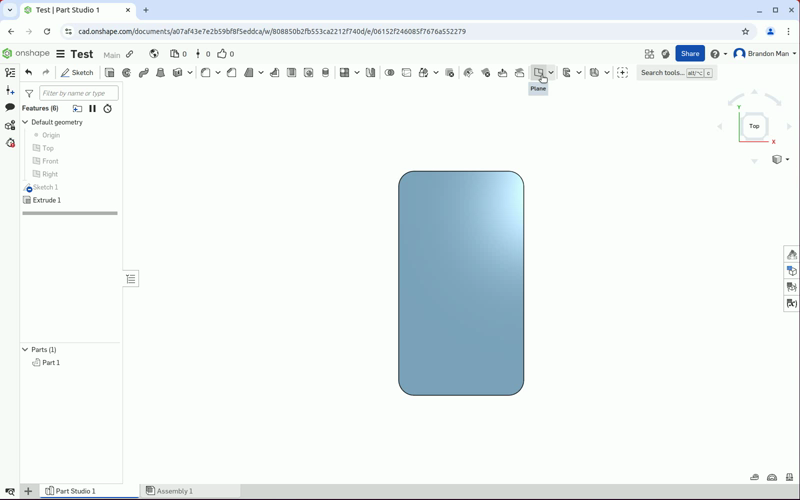
click(541, 75)
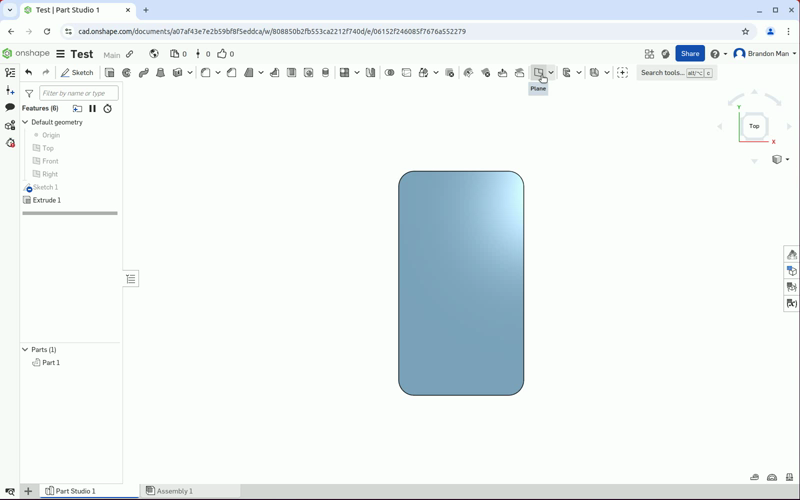
mouse_move(73, 150)
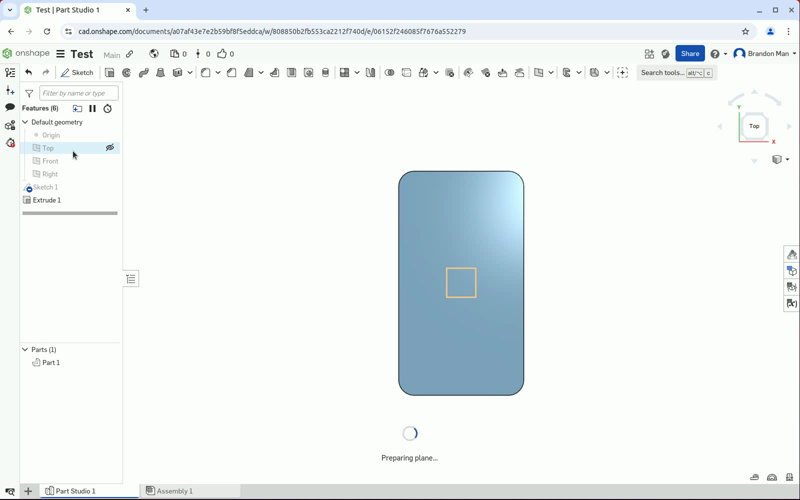
click(73, 150)
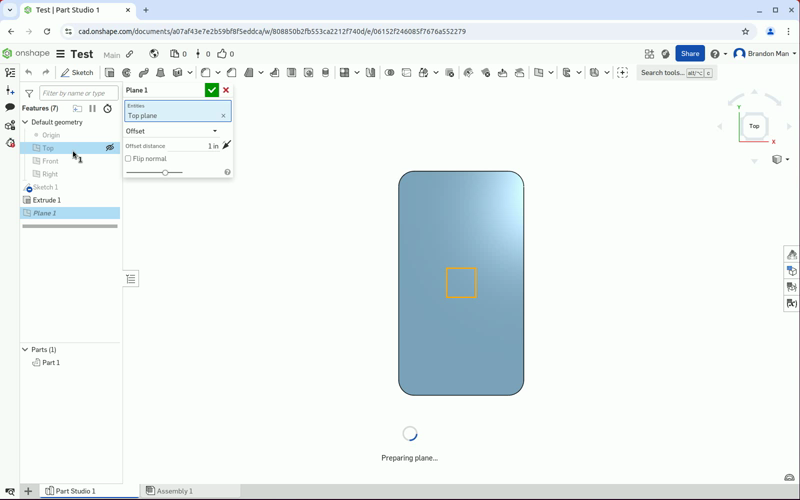
key(tab, 2)
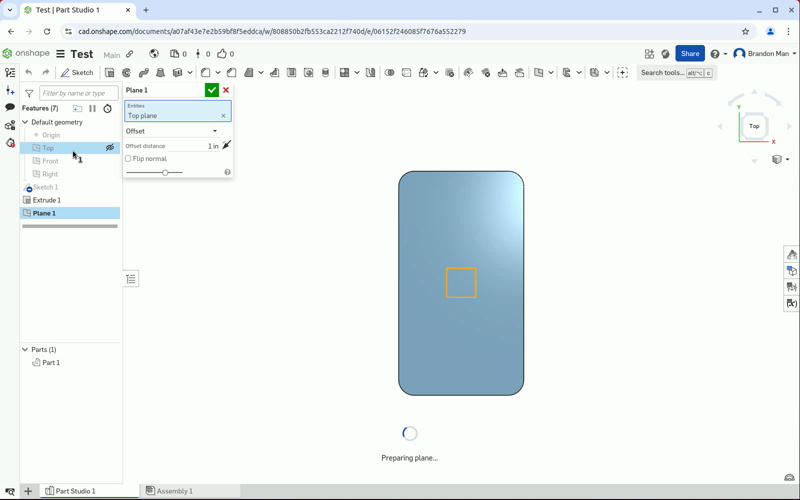
text(2.65)
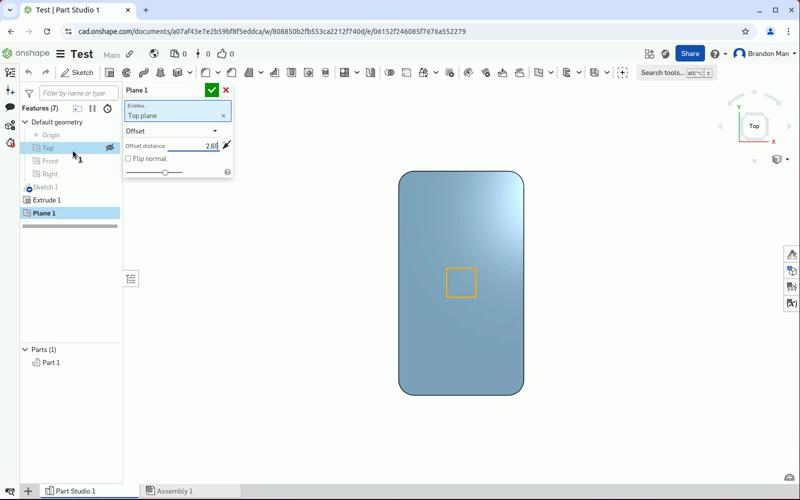
key(enter, 2)
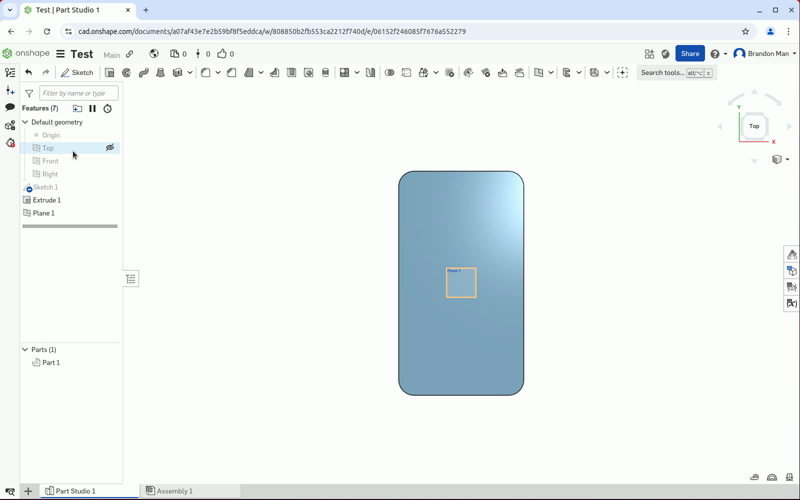
key(shift+s)
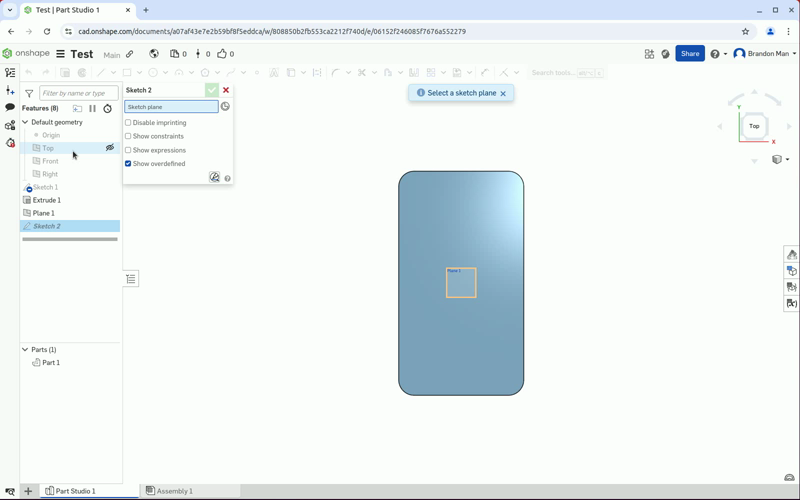
mouse_move(73, 215)
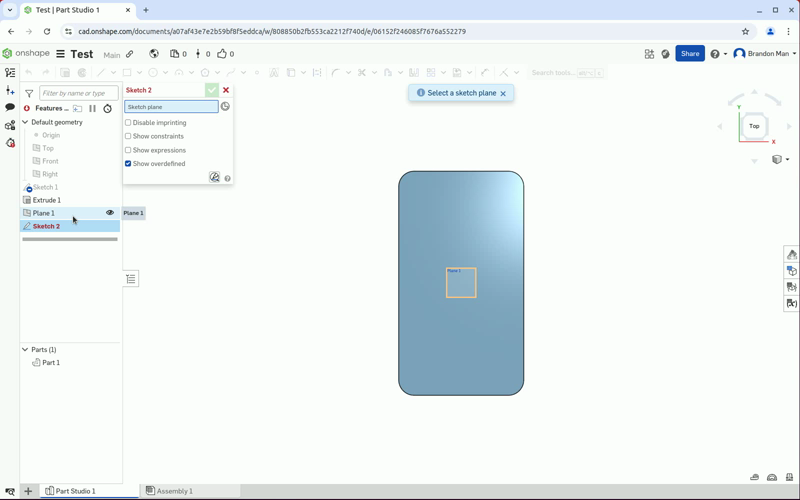
click(73, 215)
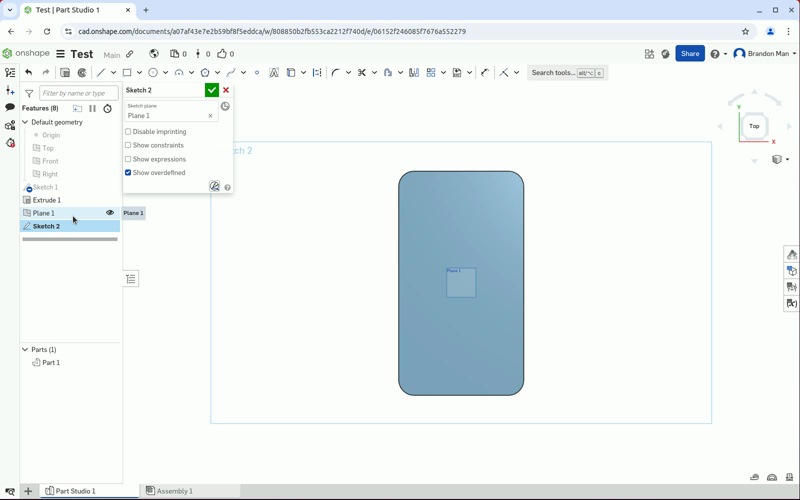
mouse_move(73, 352)
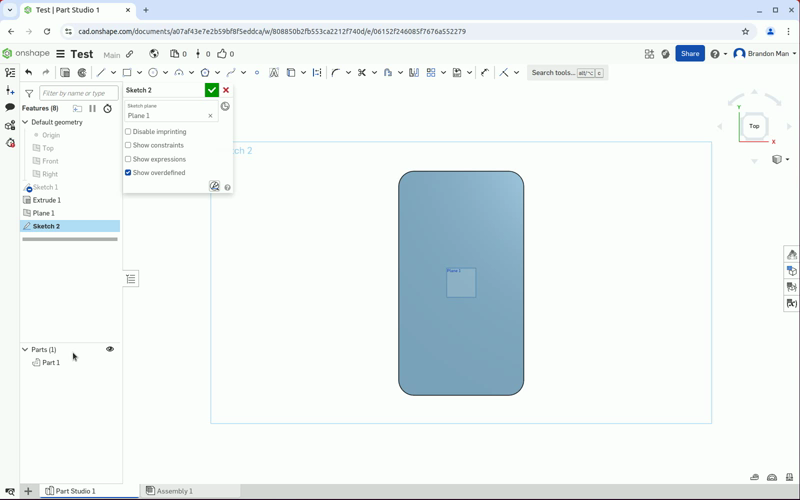
key(y)
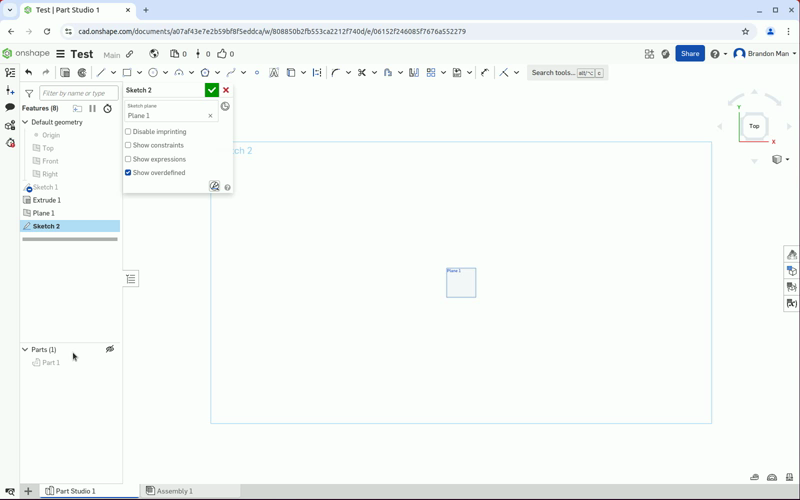
key(c)
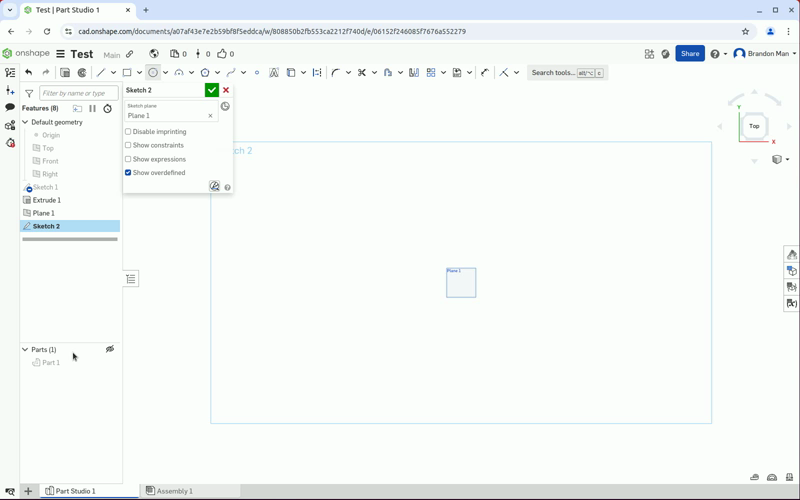
key_down(shift)
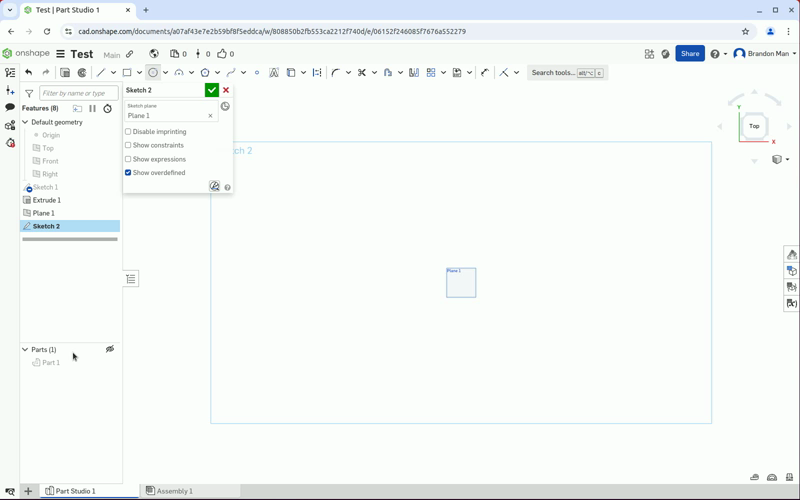
mouse_move(460, 376)
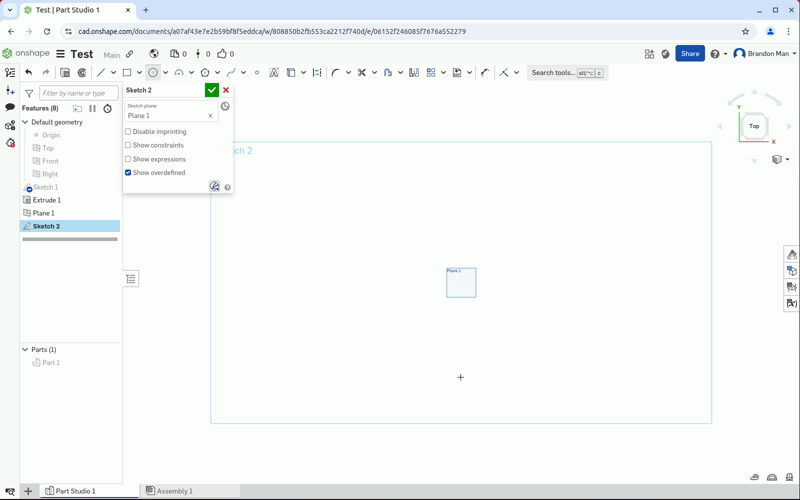
click(460, 376)
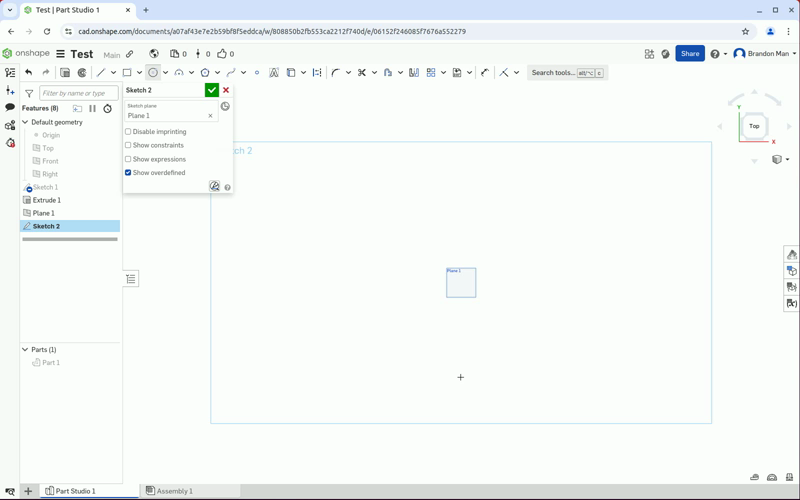
key_up(shift)
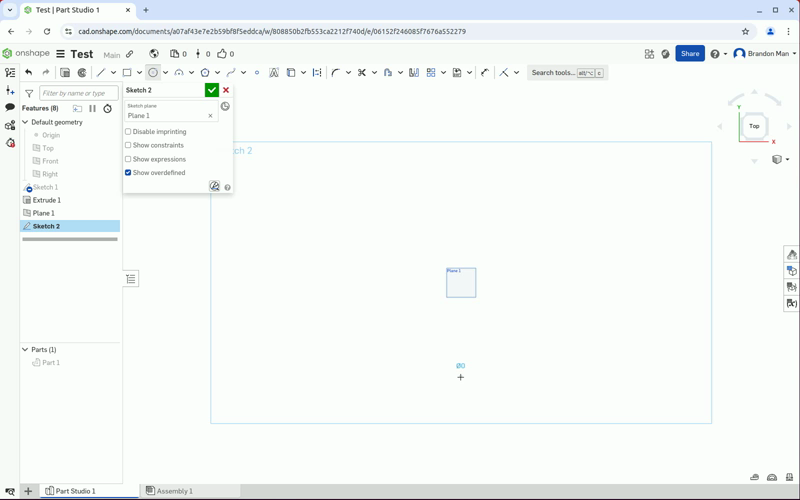
mouse_move(473, 376)
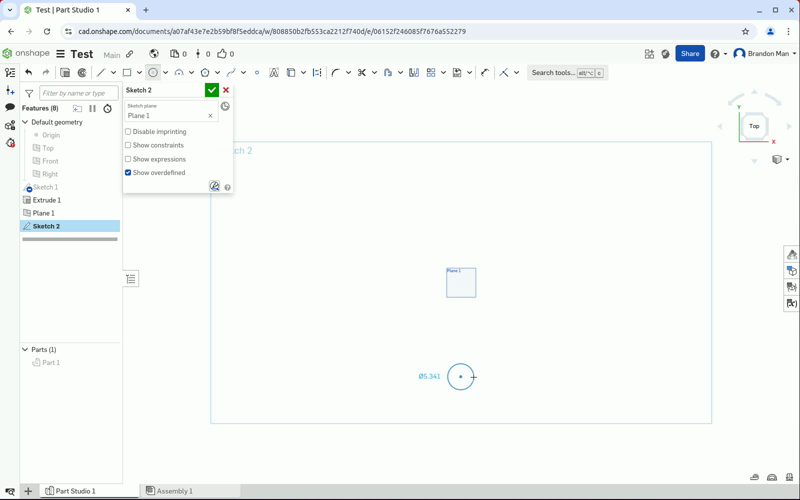
click(473, 376)
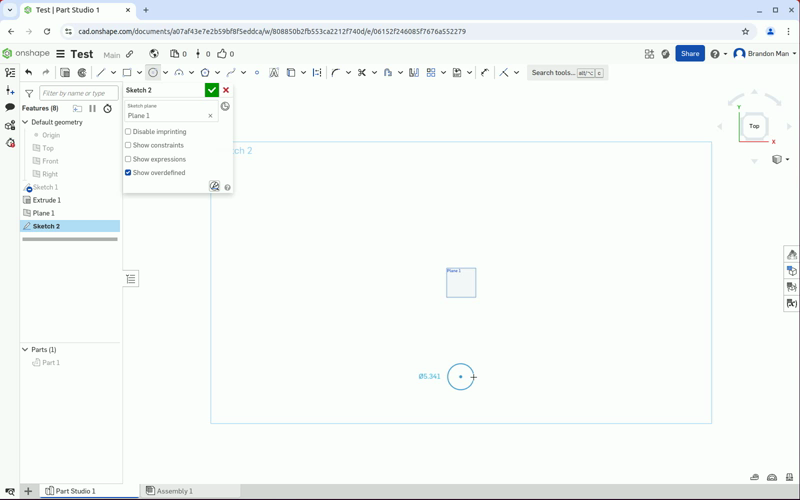
key(esc)
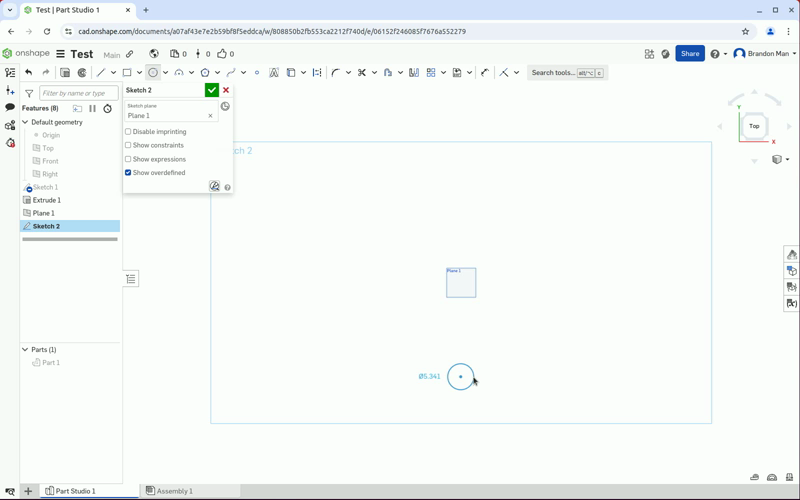
mouse_move(467, 382)
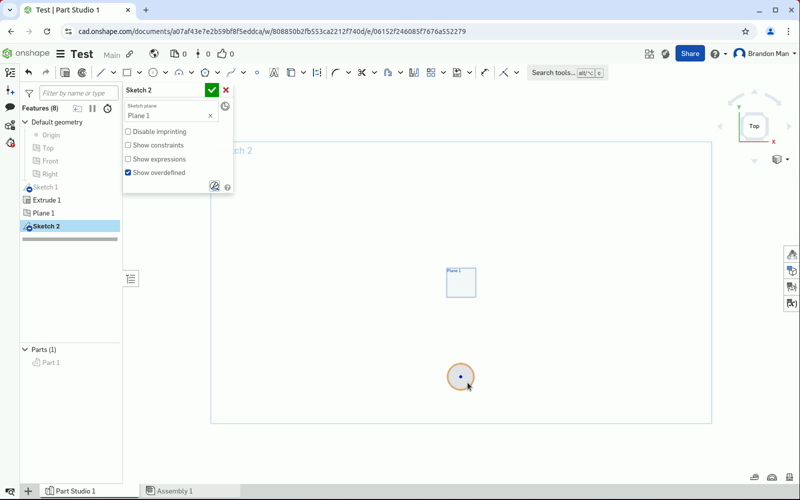
scroll(6)
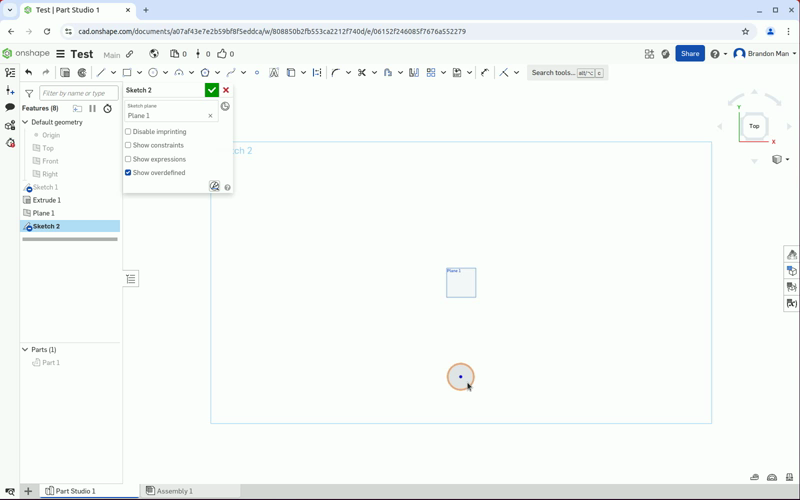
scroll(6)
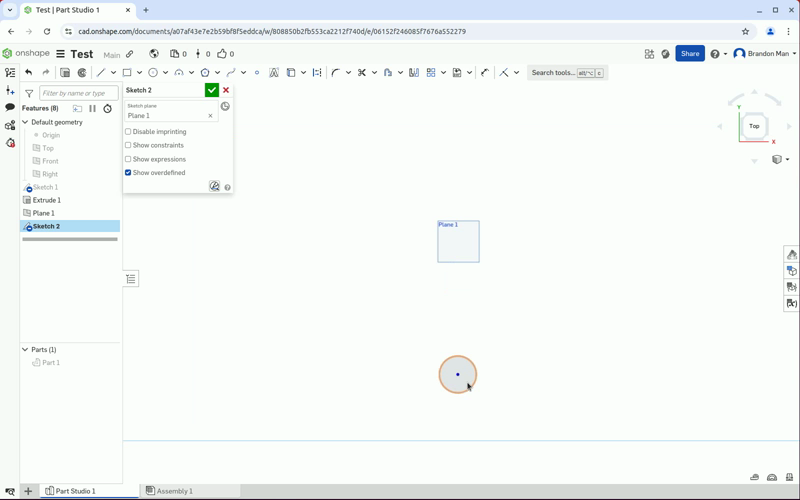
scroll(6)
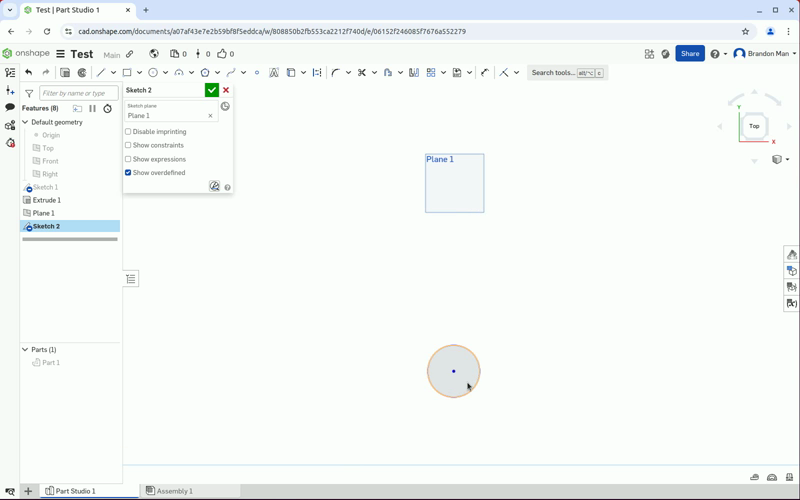
scroll(6)
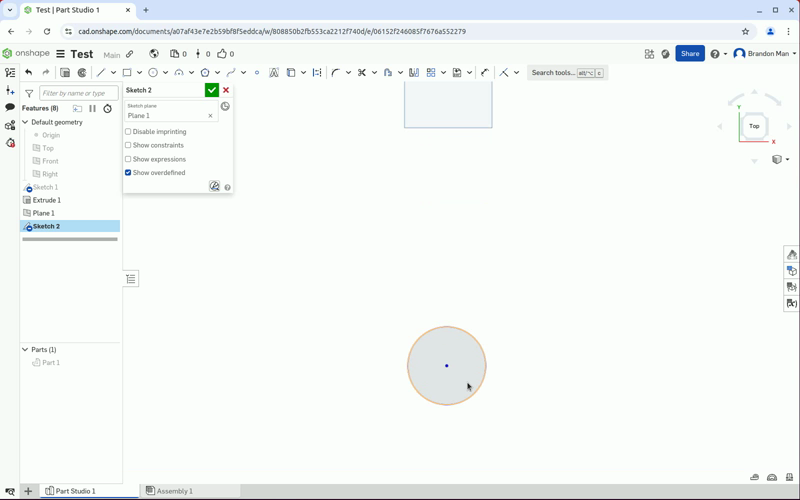
scroll(6)
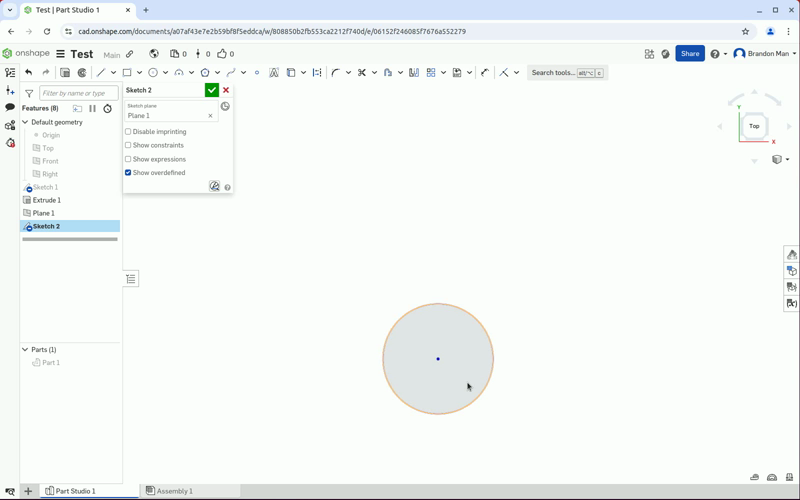
scroll(6)
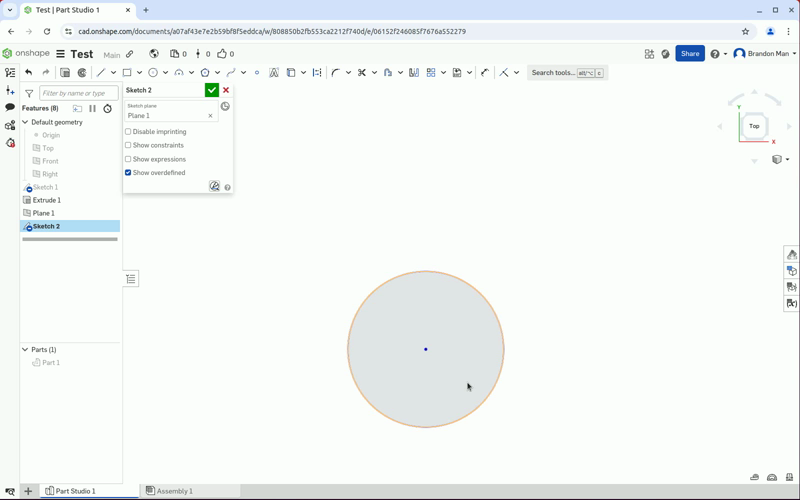
scroll(6)
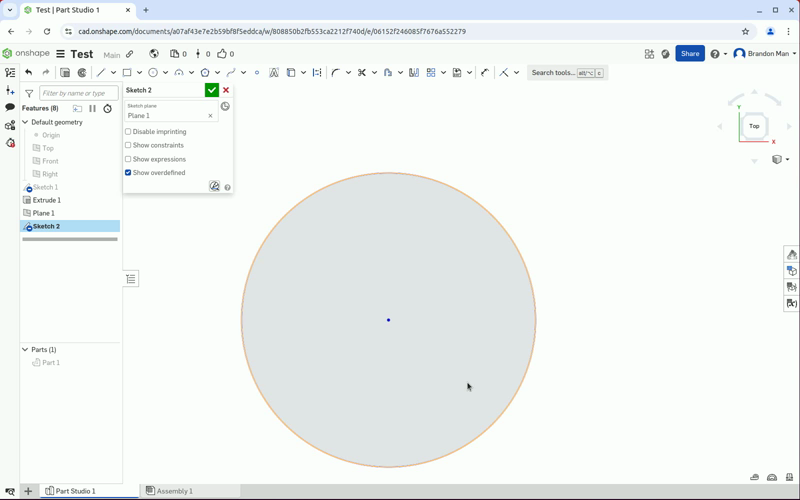
click(467, 382)
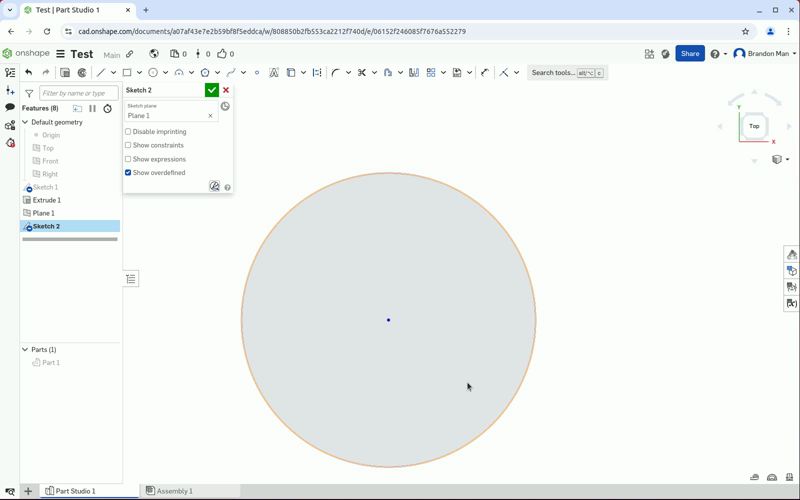
scroll(-6)
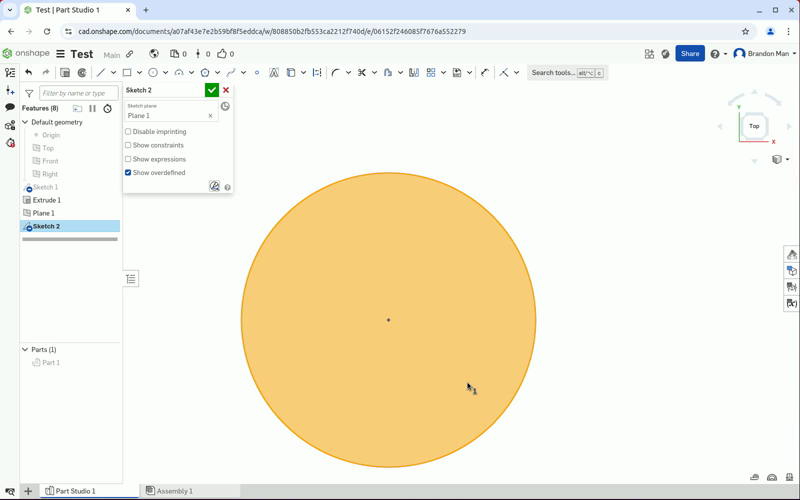
scroll(-6)
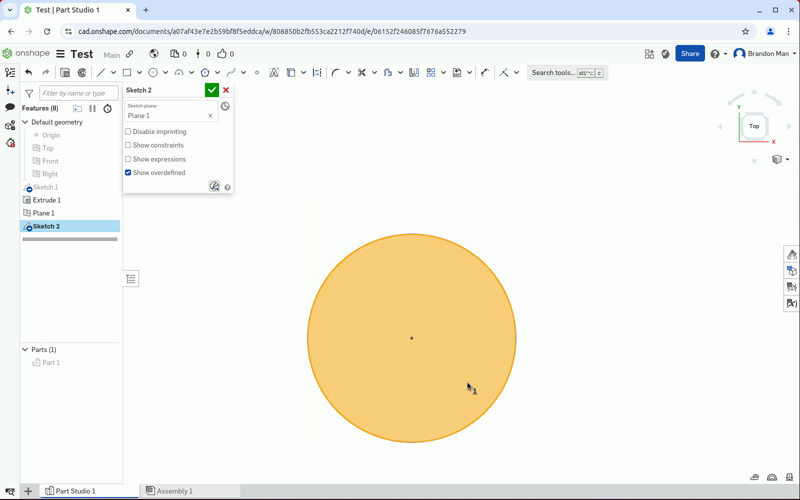
scroll(-6)
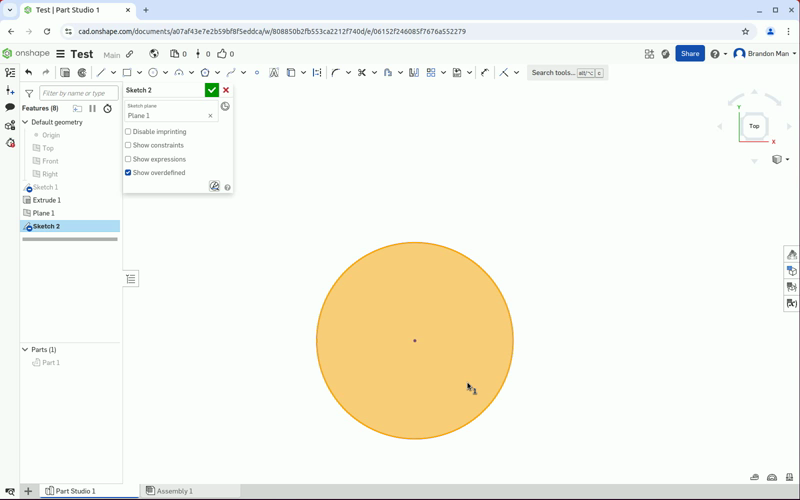
scroll(-6)
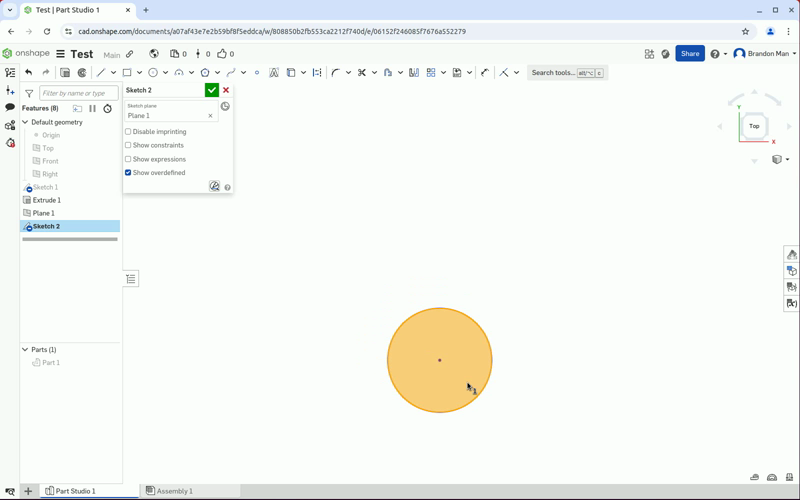
scroll(-6)
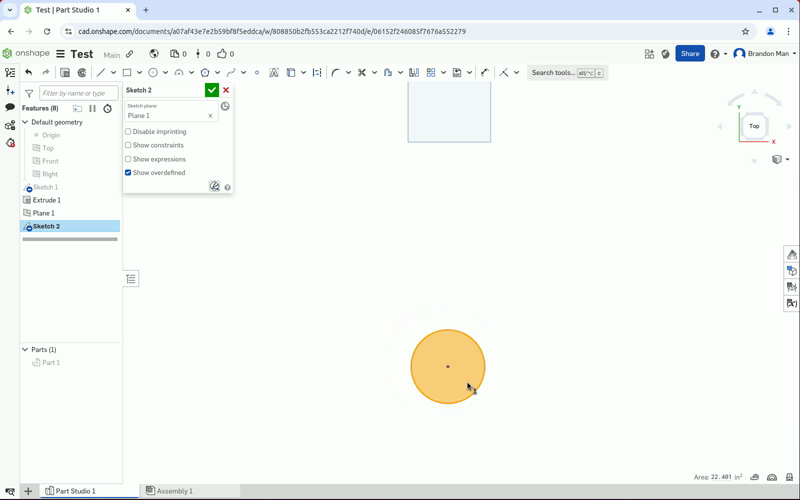
scroll(-6)
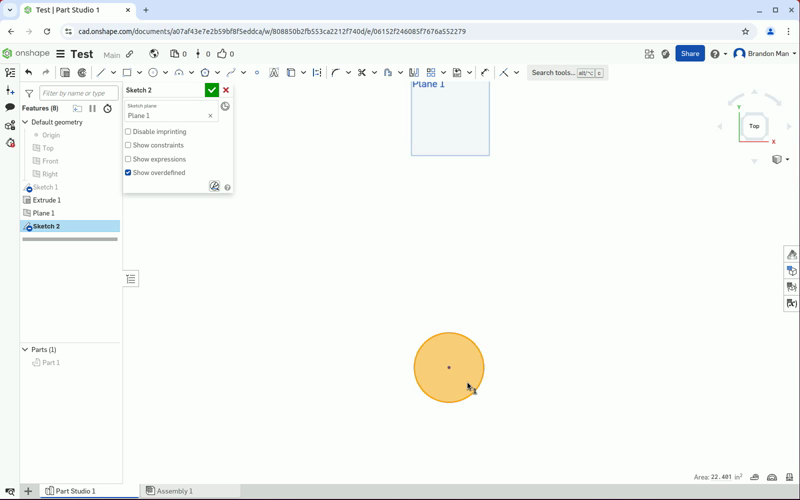
scroll(-6)
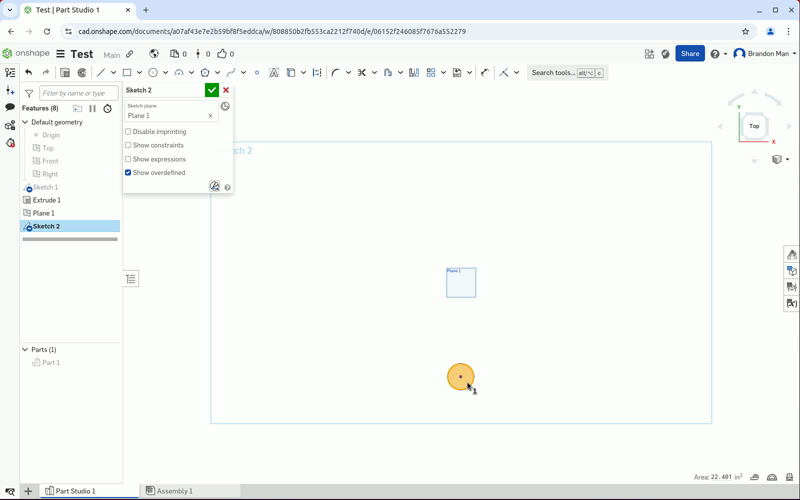
mouse_move(73, 352)
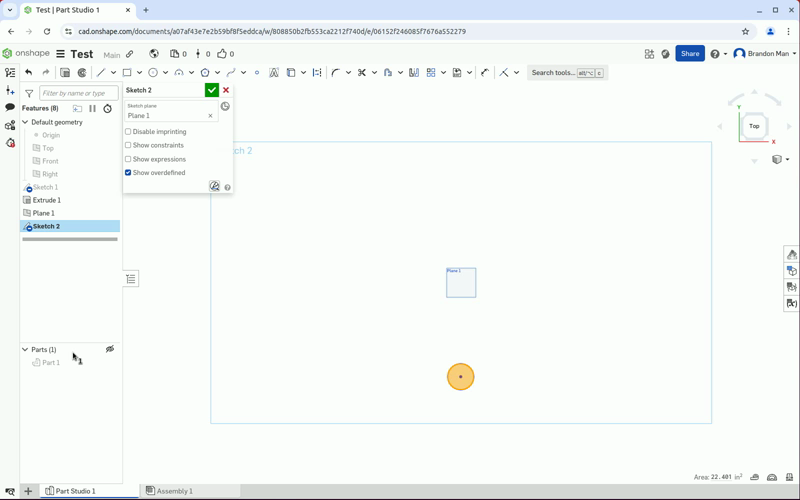
key(shift+y)
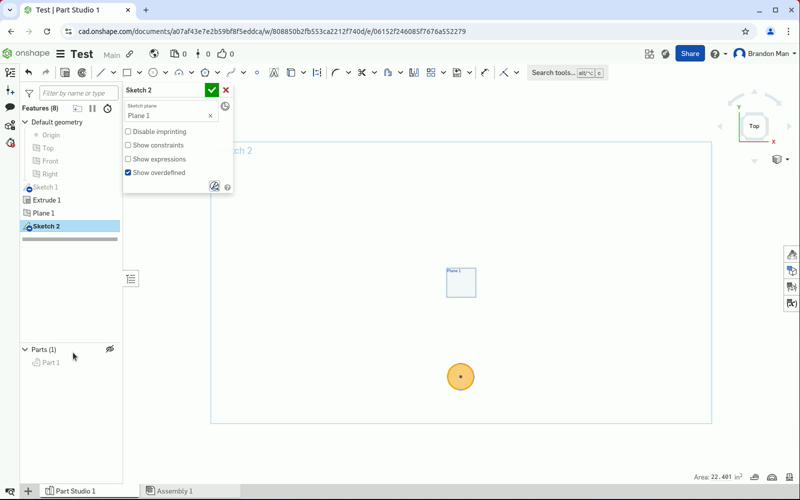
key(shift+e)
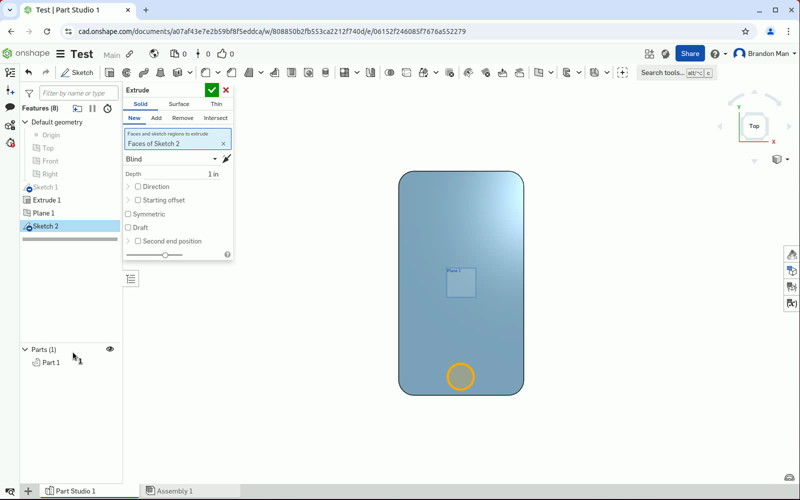
mouse_move(143, 106)
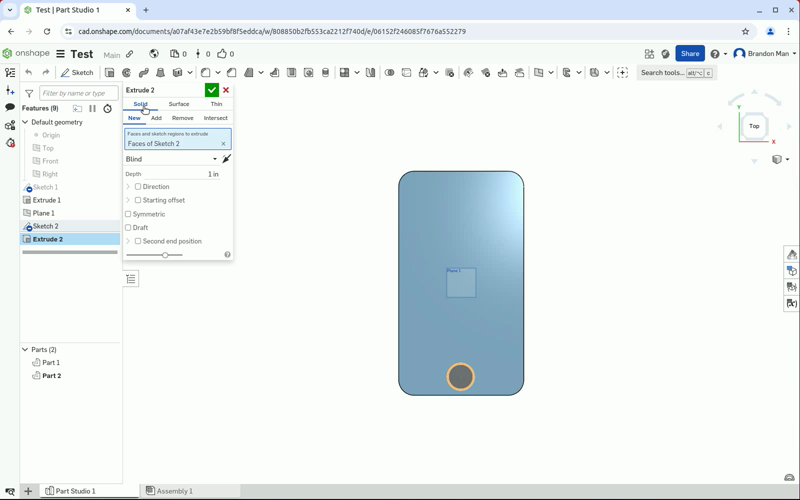
click(143, 106)
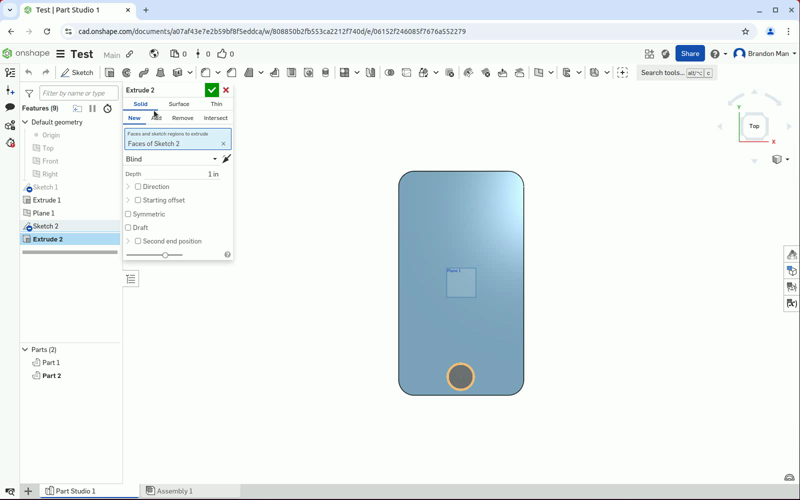
mouse_move(186, 120)
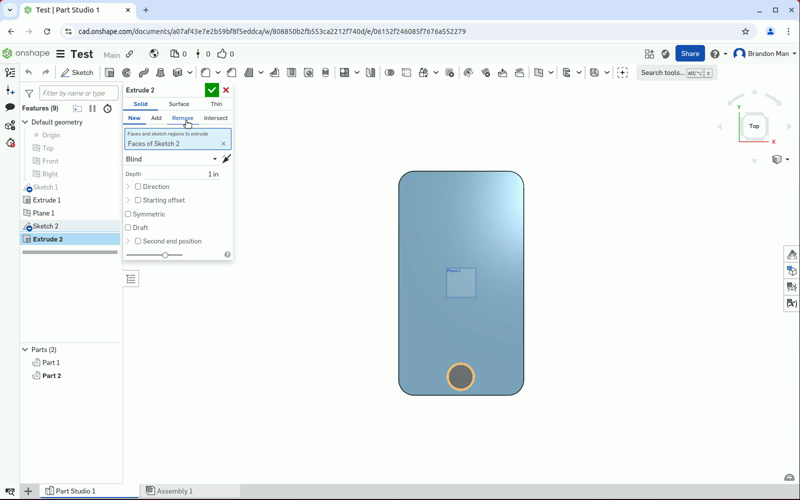
click(186, 120)
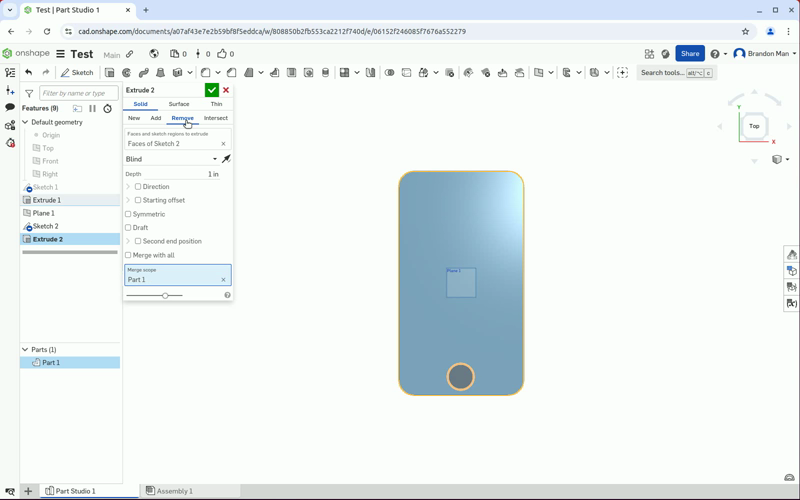
key(tab, 4)
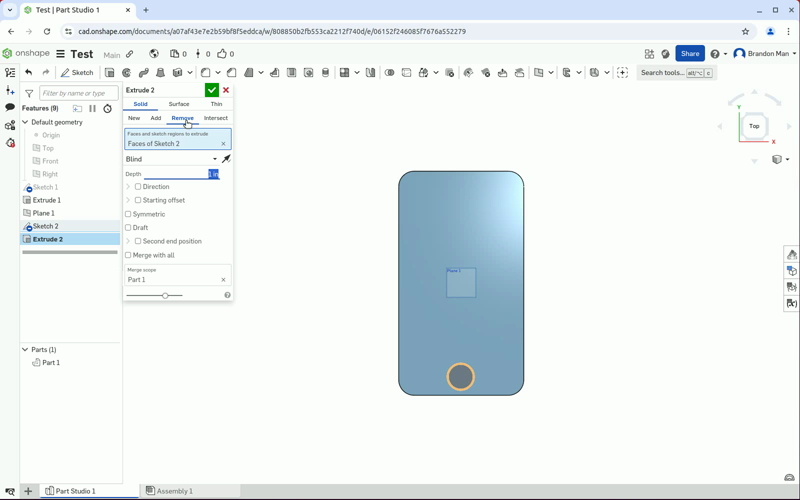
text(0.241)
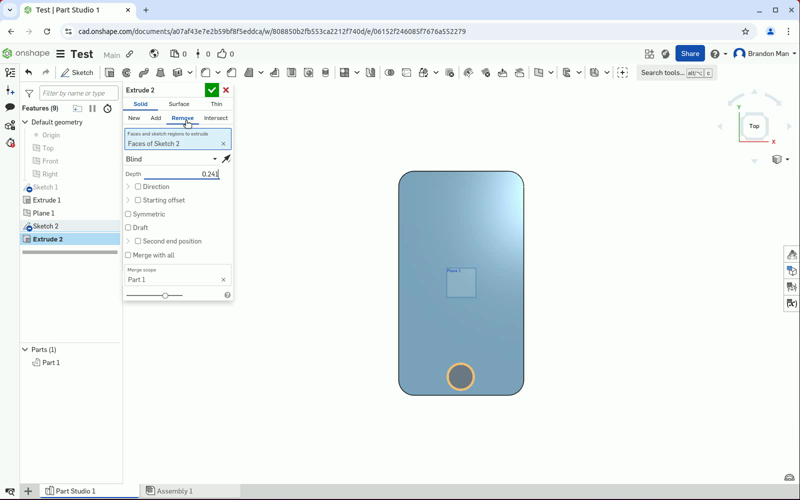
key(tab, 6)
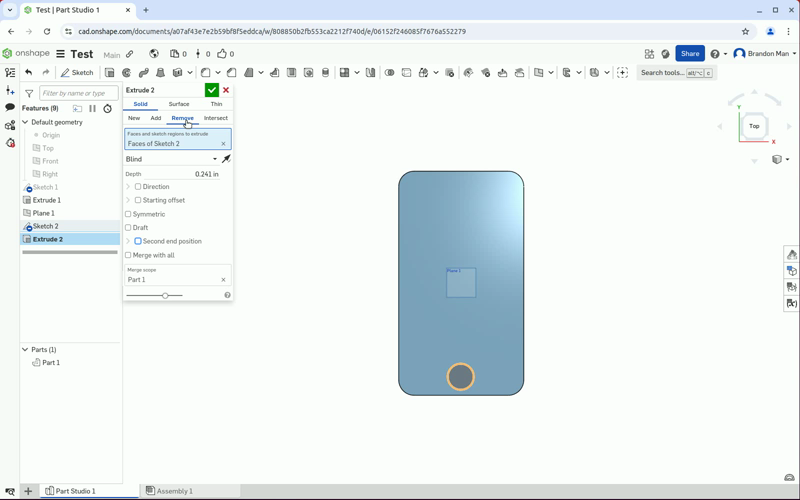
key(space)
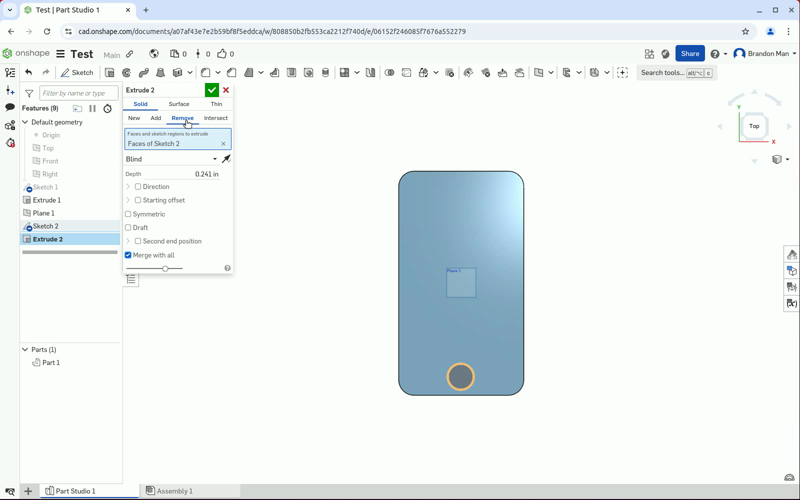
key(enter)
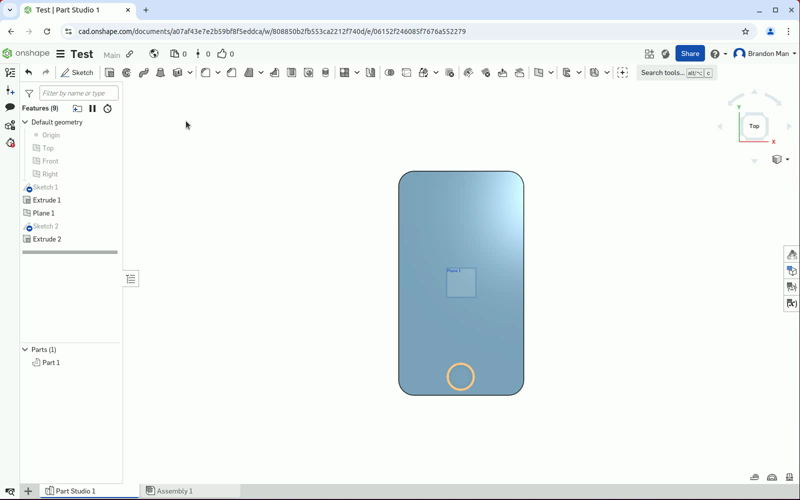
key(shift+h)
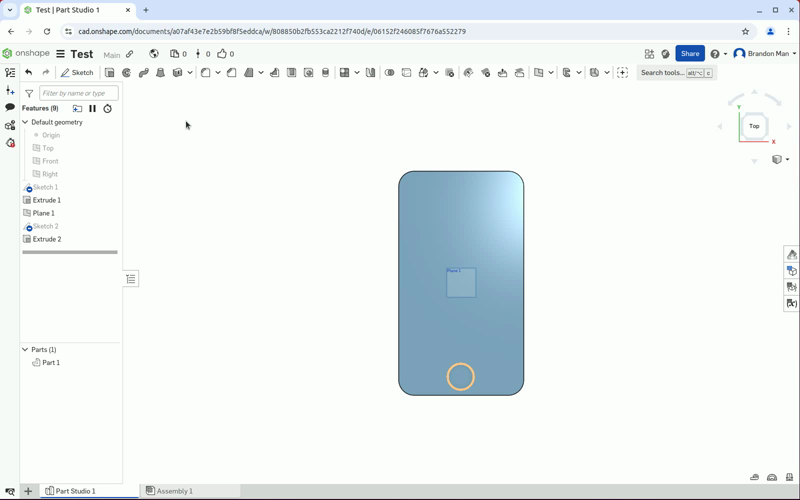
key(shift+h)
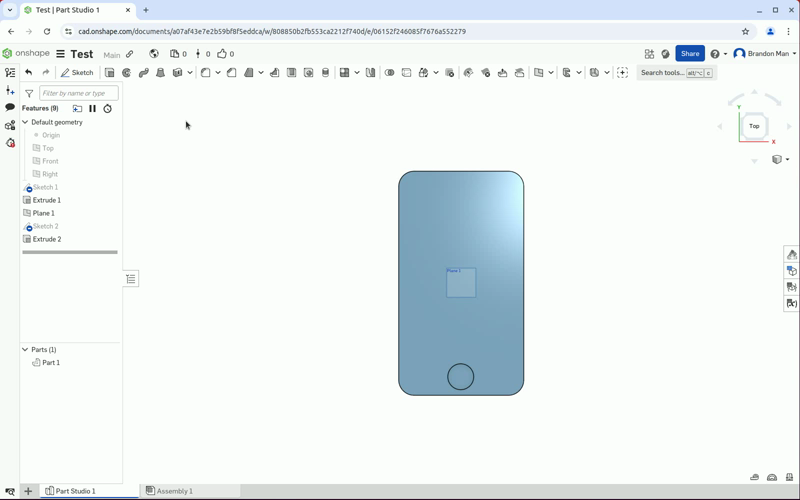
mouse_move(73, 189)
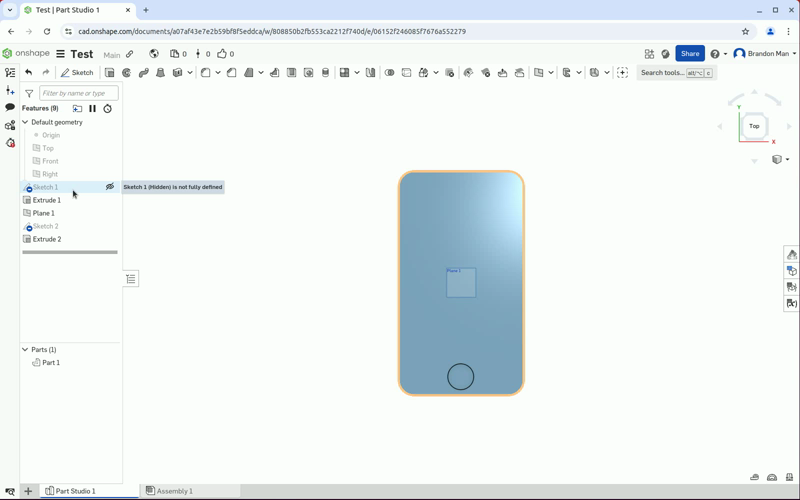
click(73, 189)
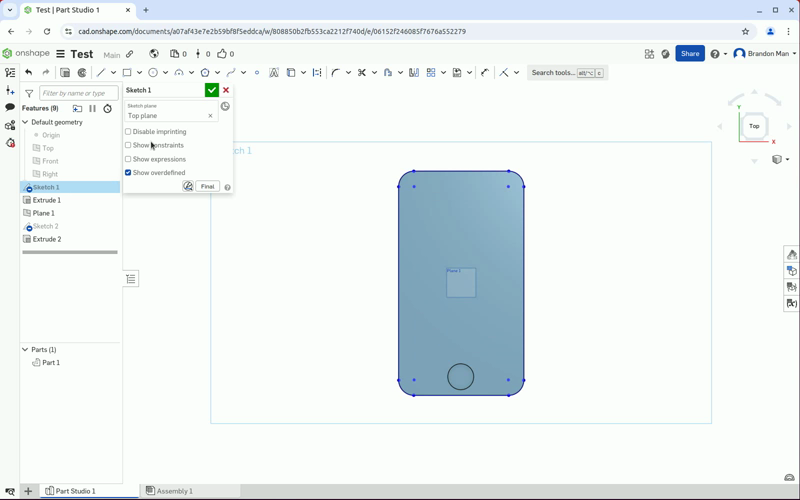
mouse_move(229, 92)
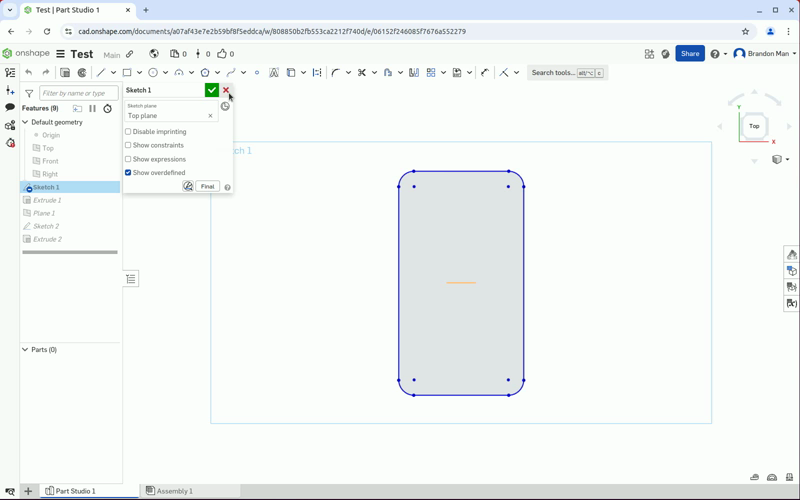
click(229, 92)
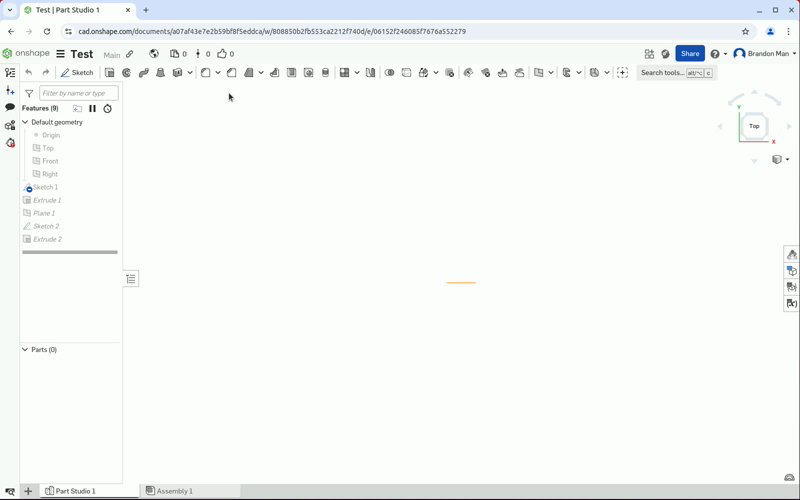
key(shift+s)
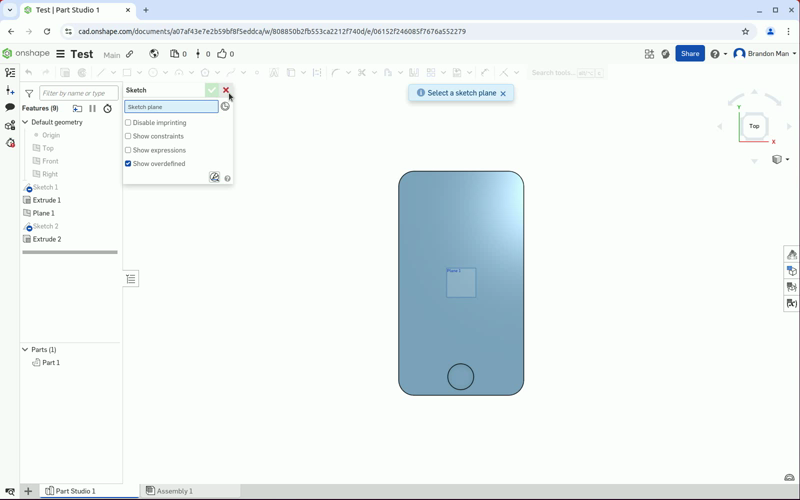
mouse_move(73, 215)
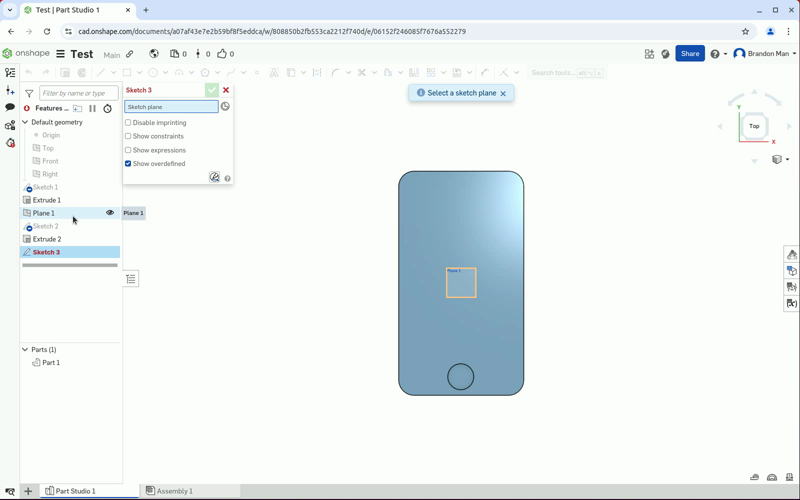
click(73, 215)
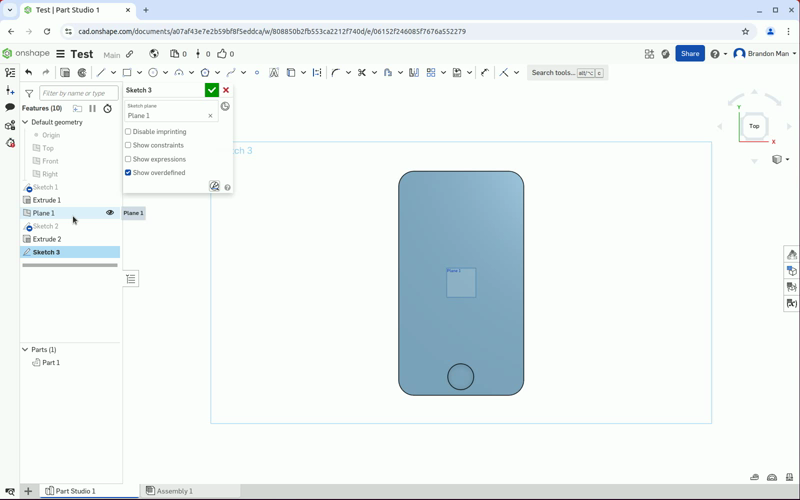
mouse_move(73, 352)
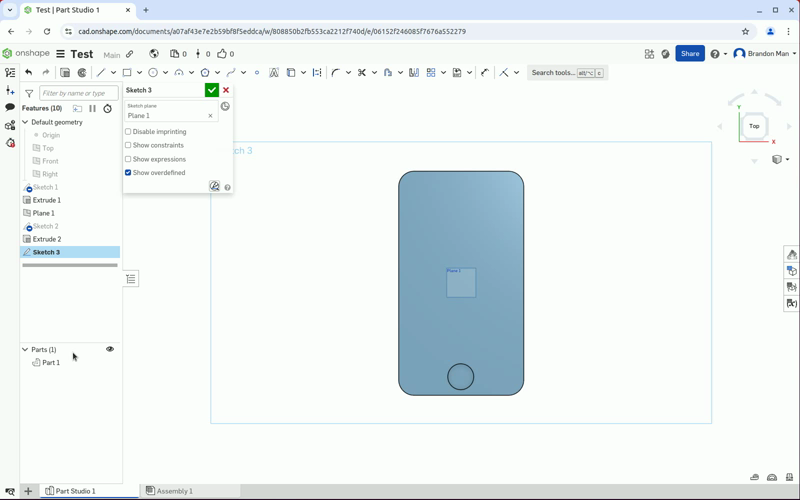
key(y)
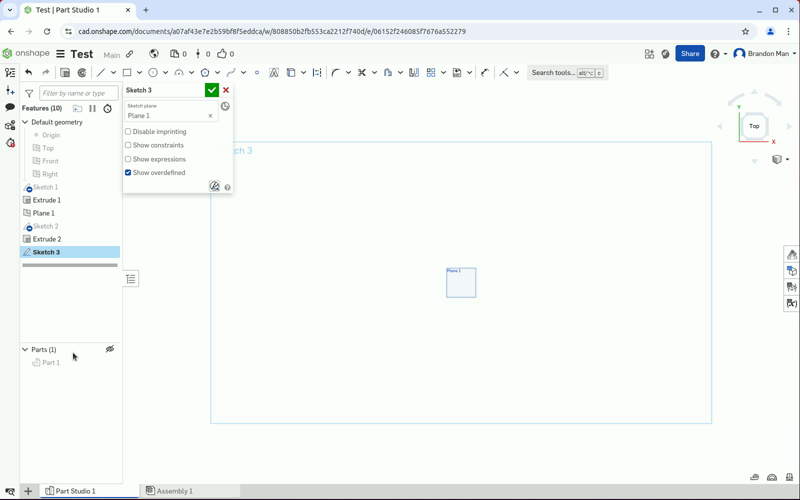
key(l)
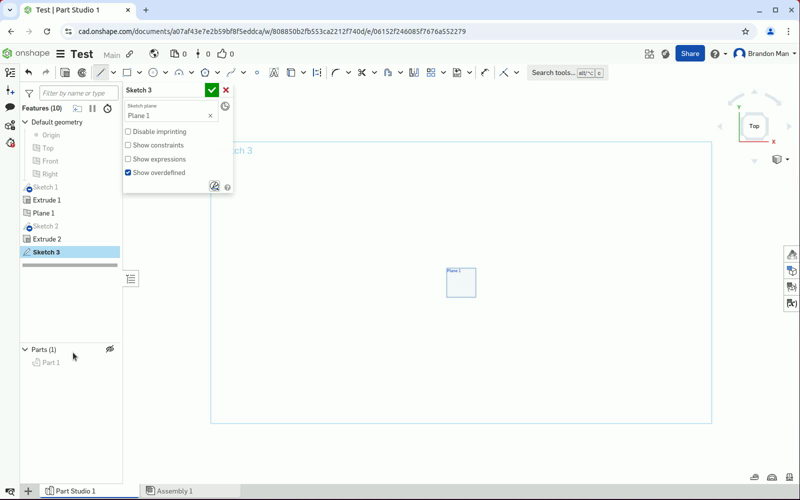
key_down(shift)
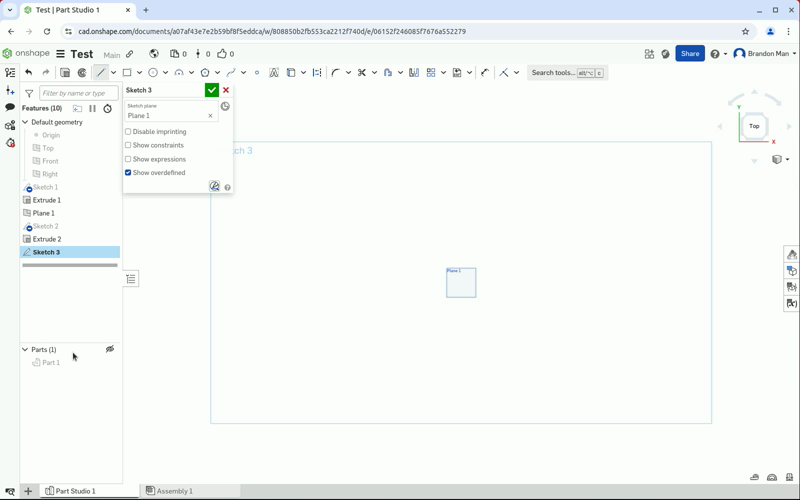
mouse_move(445, 198)
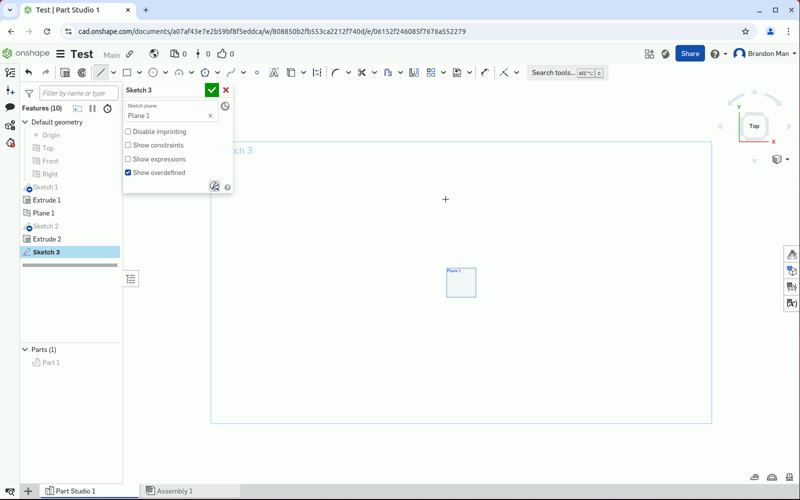
click(445, 198)
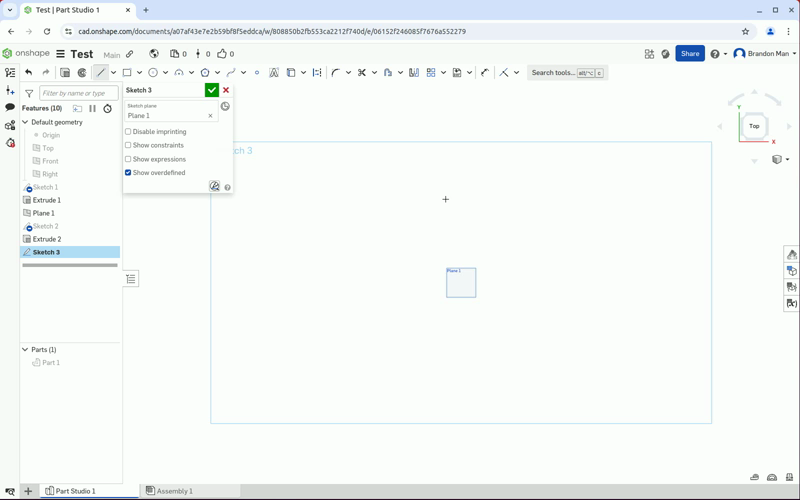
key_up(shift)
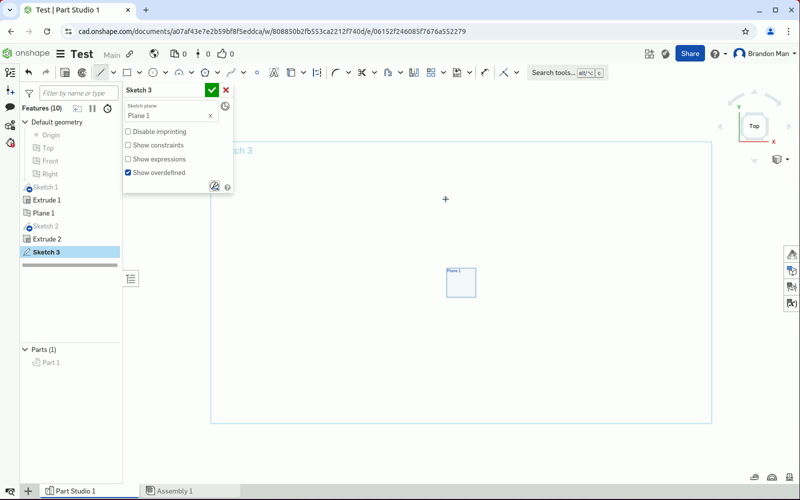
key_down(shift)
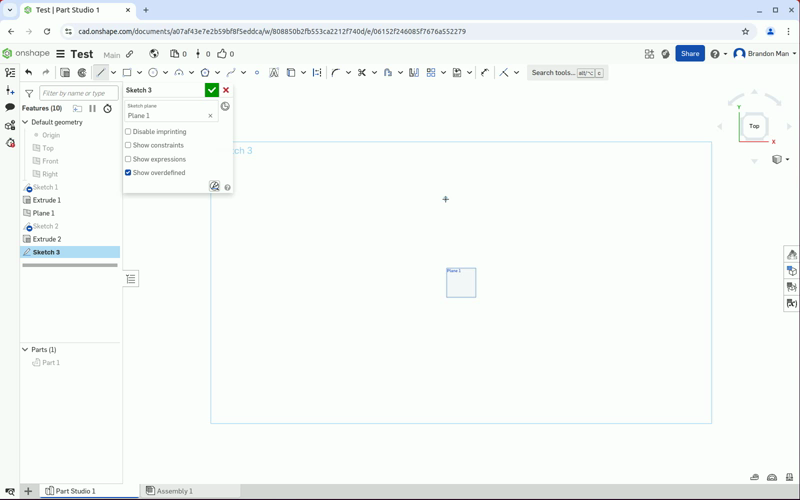
mouse_move(475, 198)
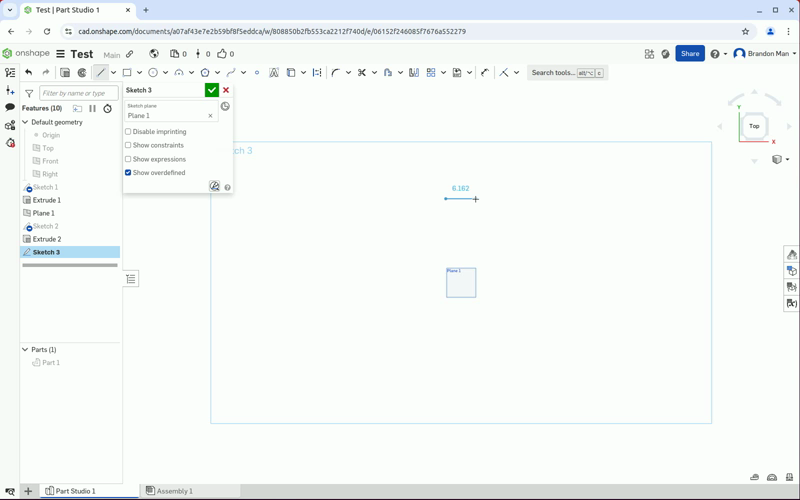
mouse_move(477, 198)
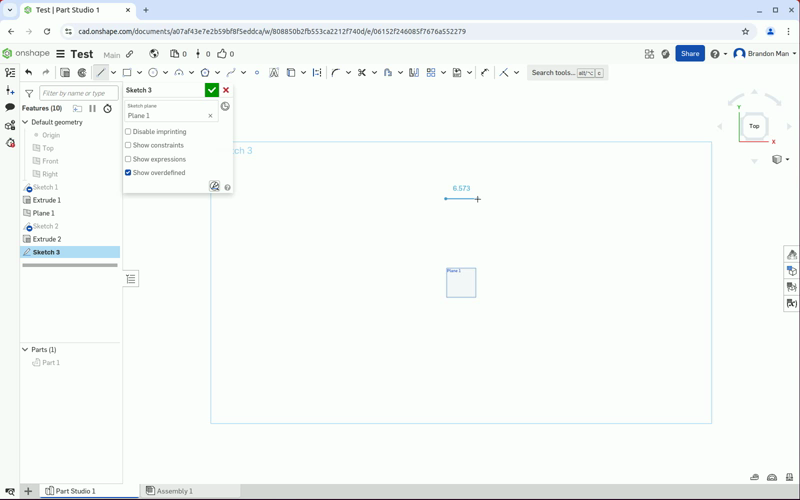
click(477, 198)
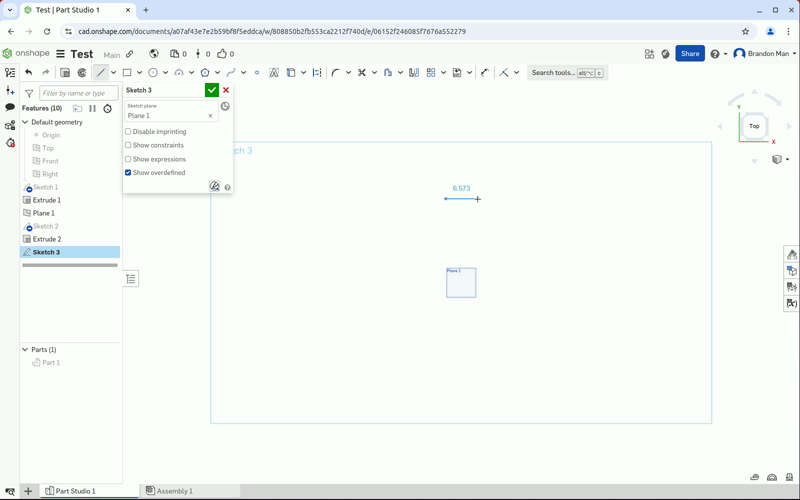
key_up(shift)
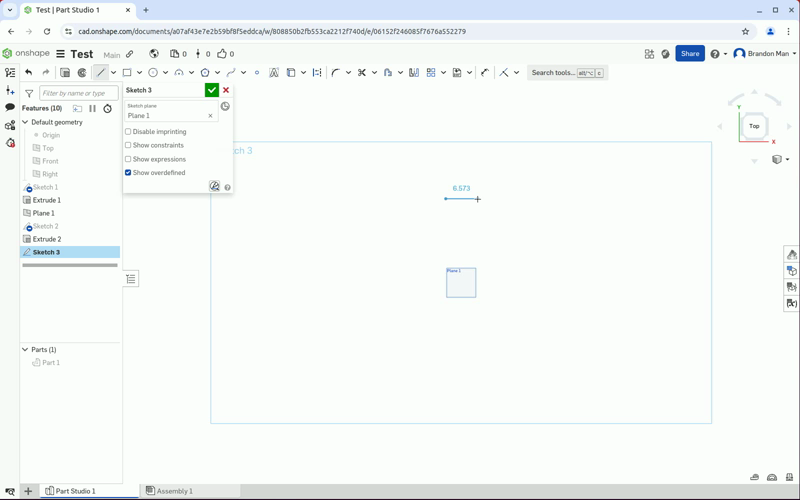
key(esc)
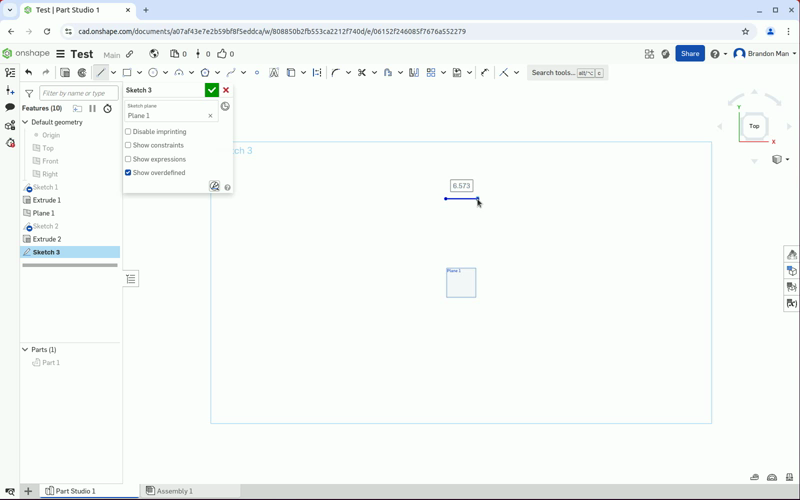
key(a)
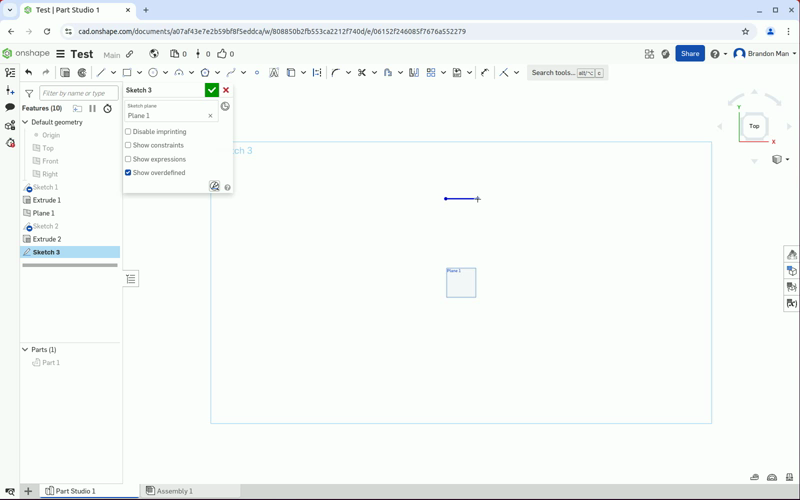
mouse_move(477, 198)
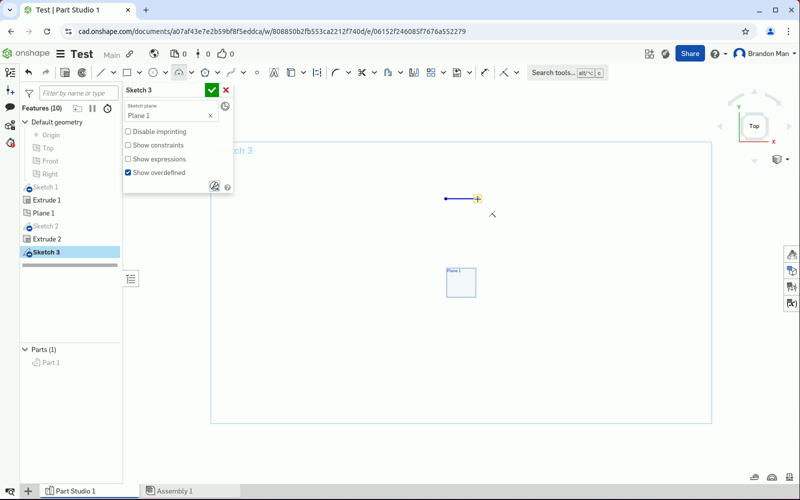
click(477, 198)
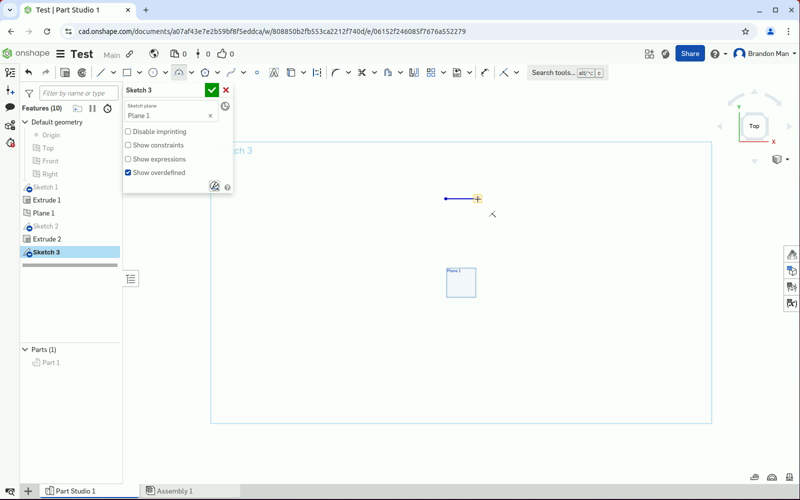
key_down(shift)
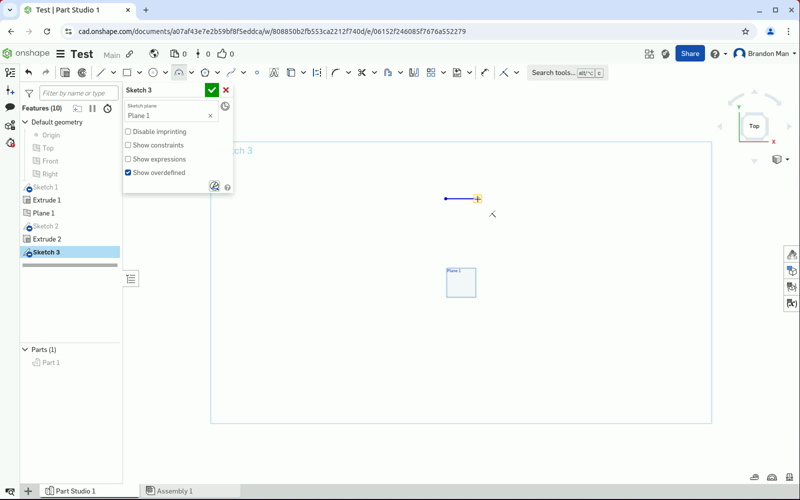
mouse_move(477, 188)
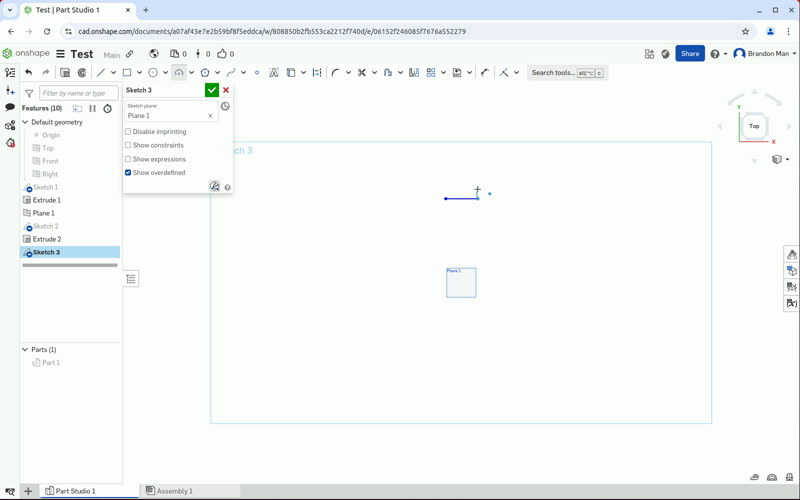
click(477, 188)
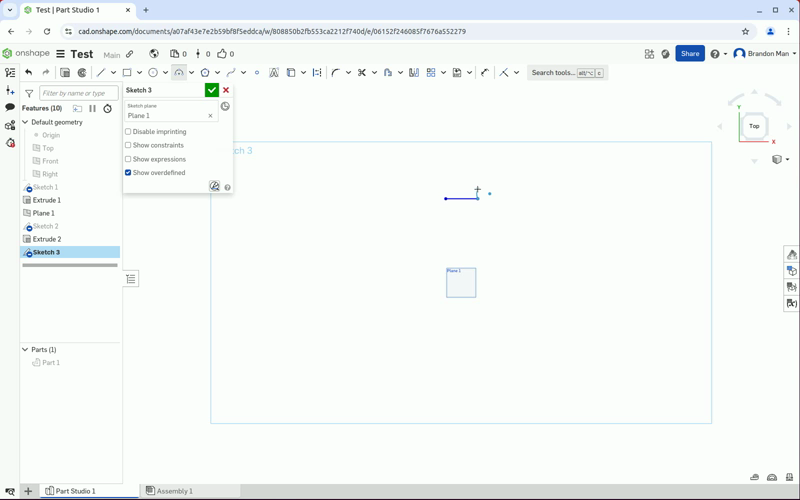
mouse_move(482, 193)
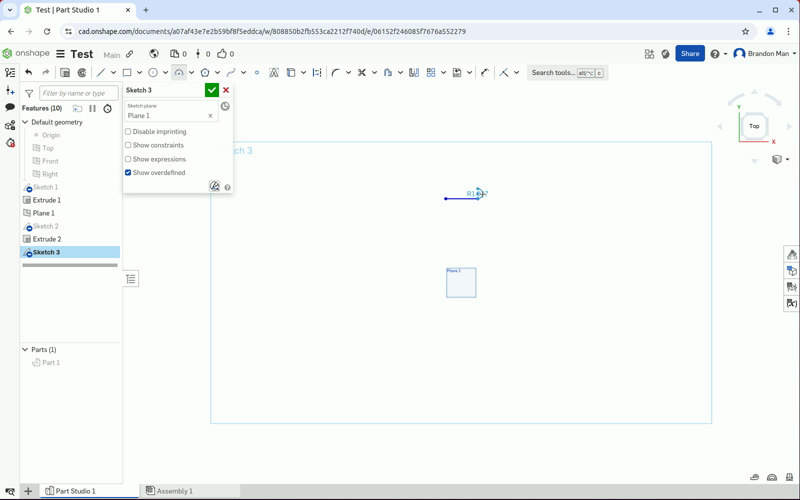
click(482, 193)
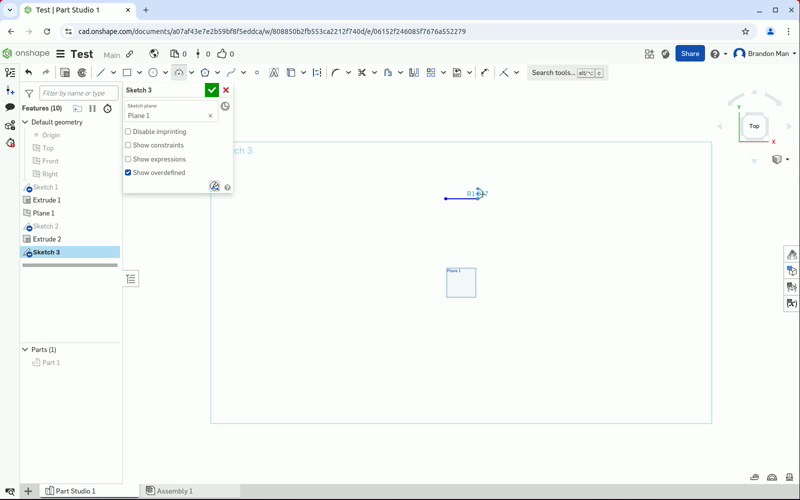
key_up(shift)
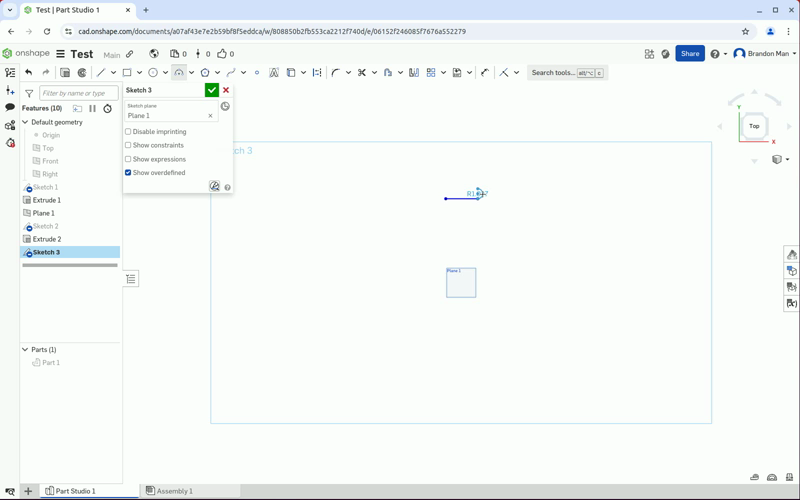
key(esc)
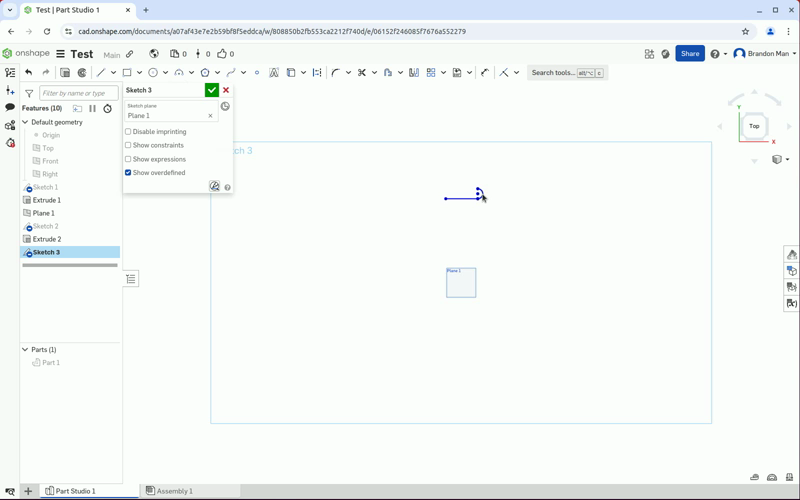
key(l)
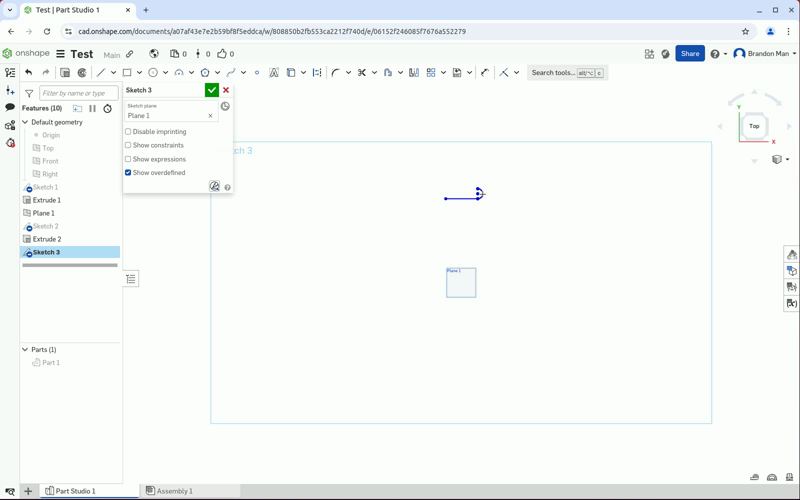
mouse_move(477, 188)
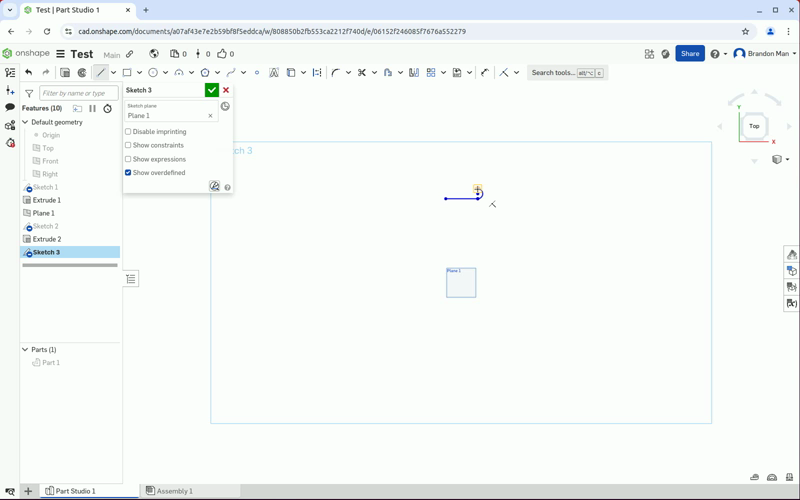
click(477, 188)
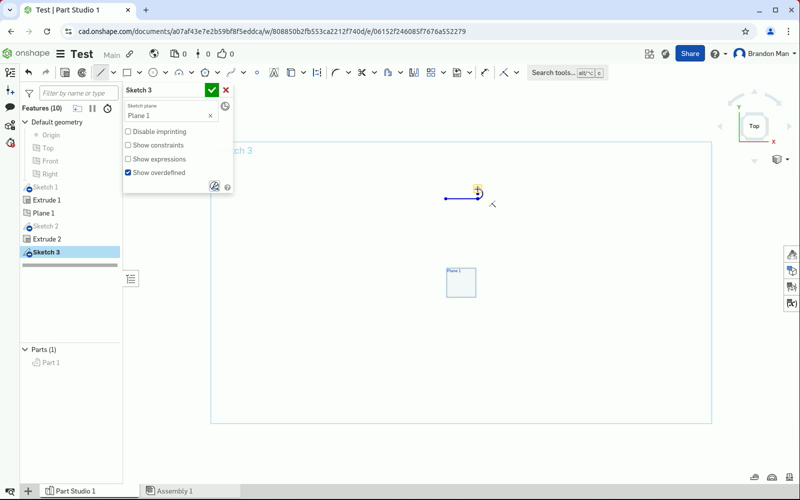
key_down(shift)
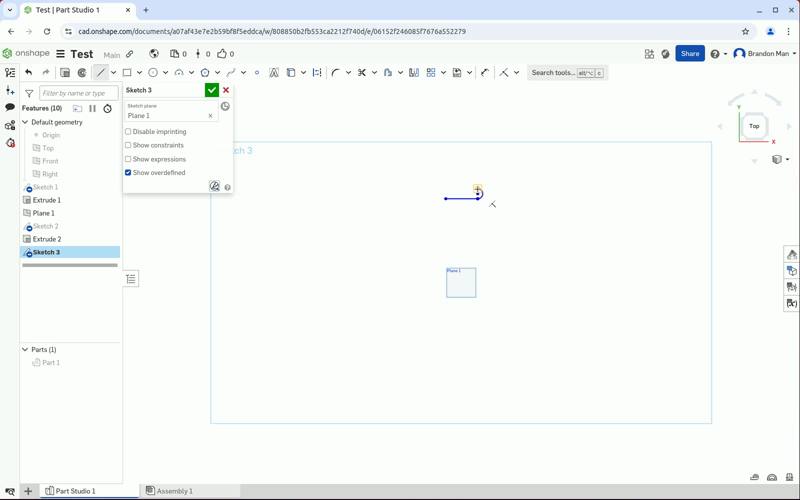
mouse_move(507, 188)
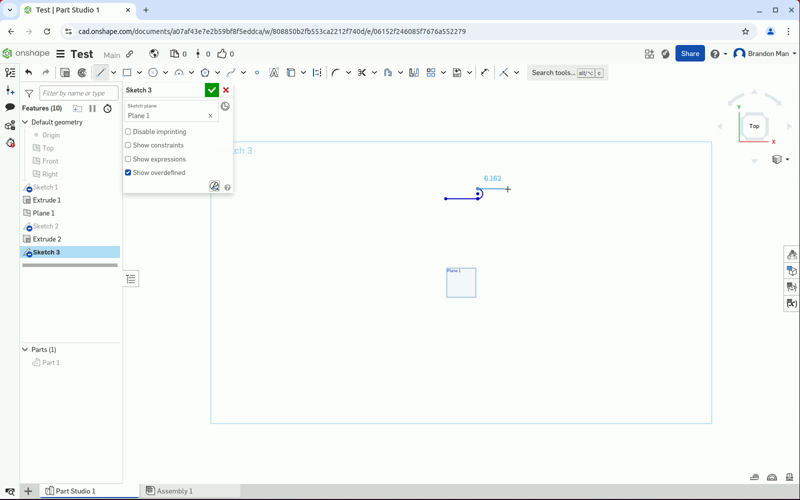
mouse_move(445, 188)
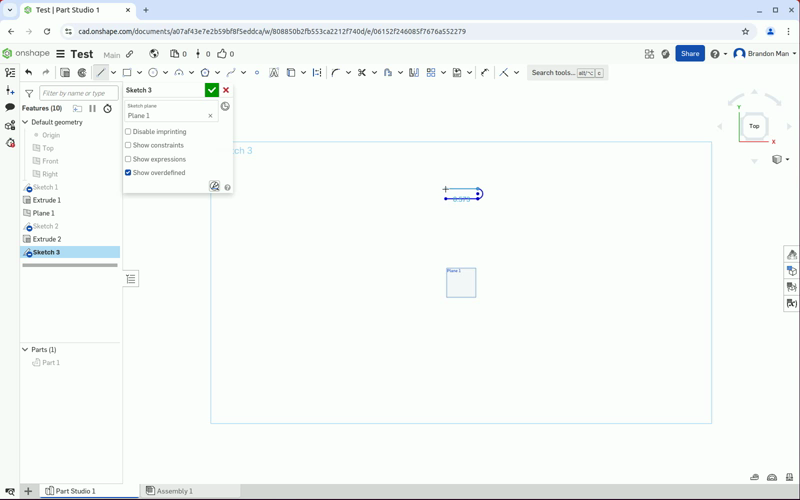
click(445, 188)
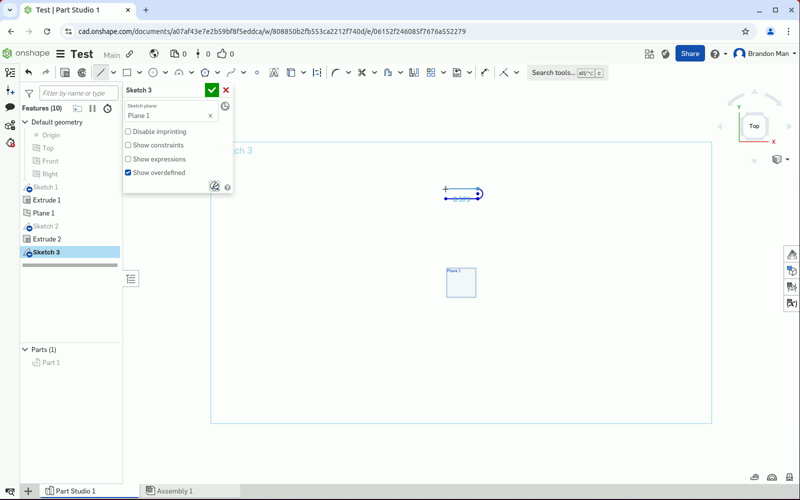
key_up(shift)
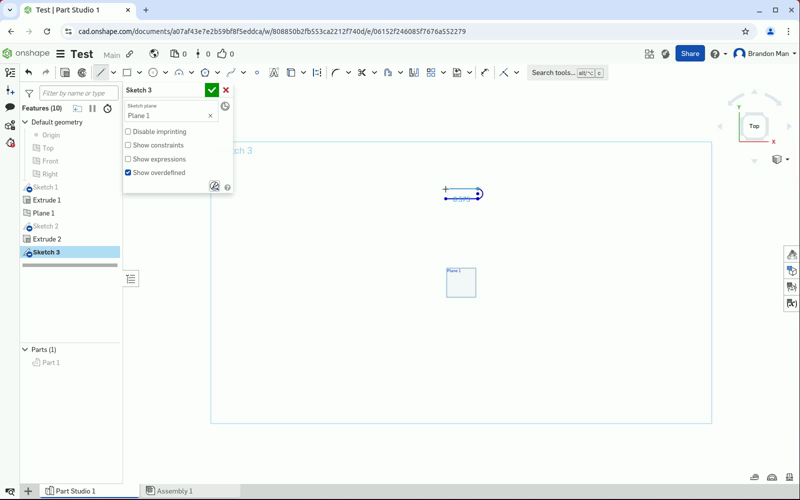
key(esc)
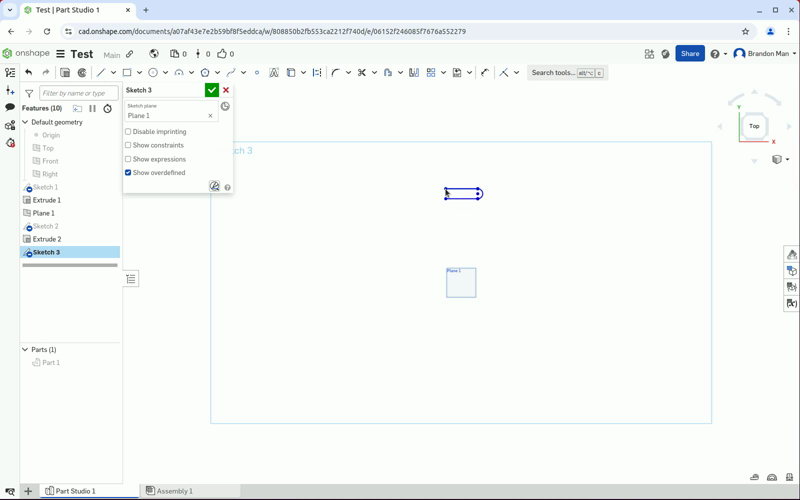
key(a)
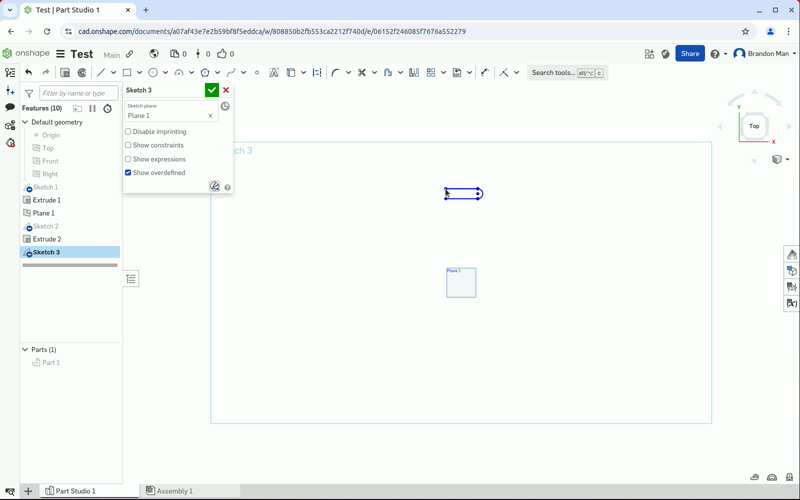
mouse_move(445, 188)
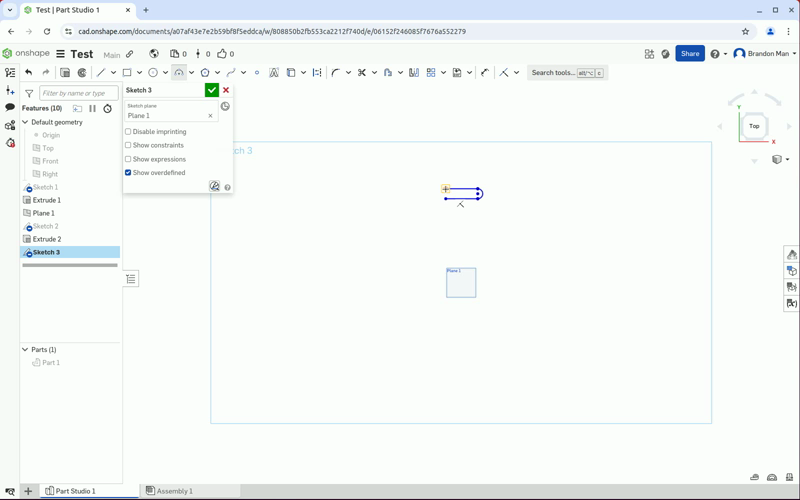
click(445, 188)
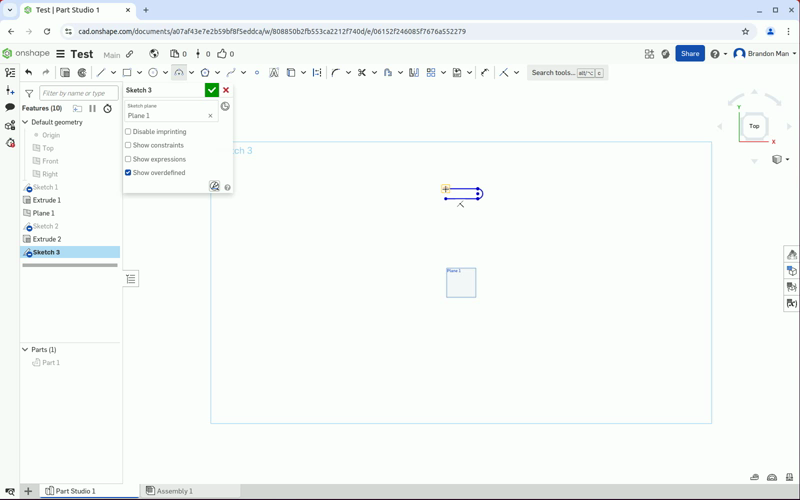
mouse_move(445, 198)
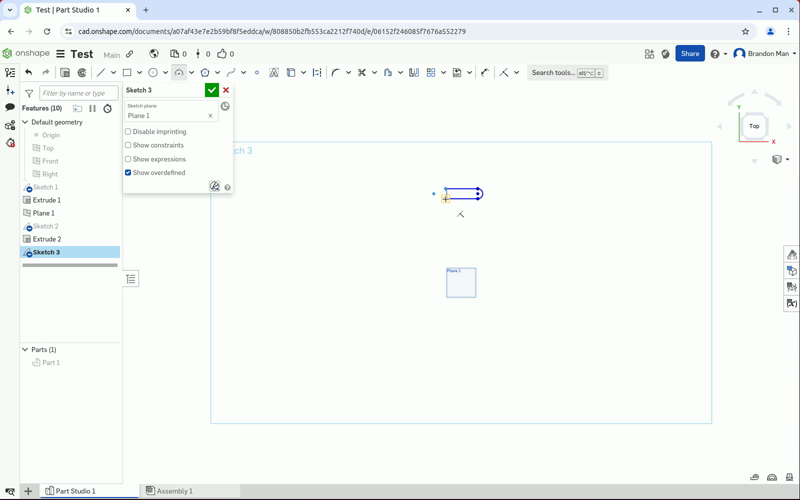
click(445, 198)
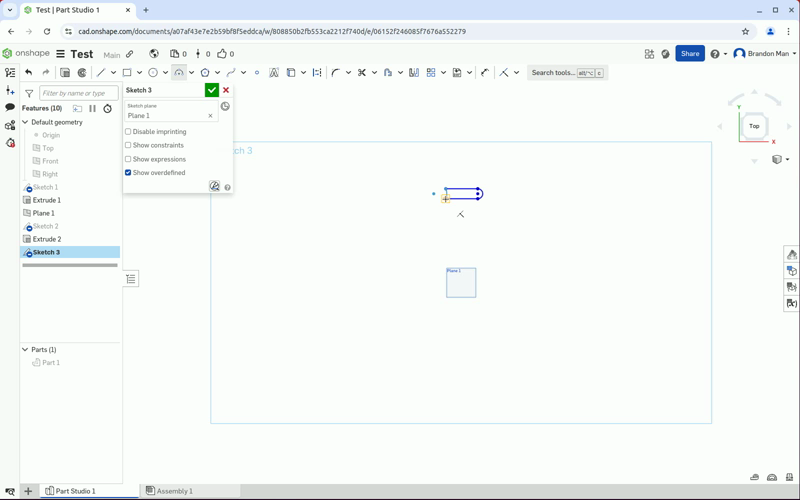
key_down(shift)
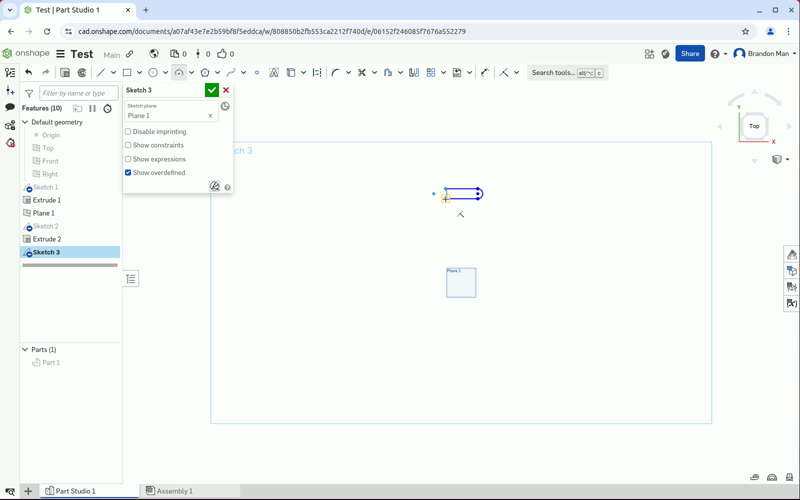
mouse_move(440, 193)
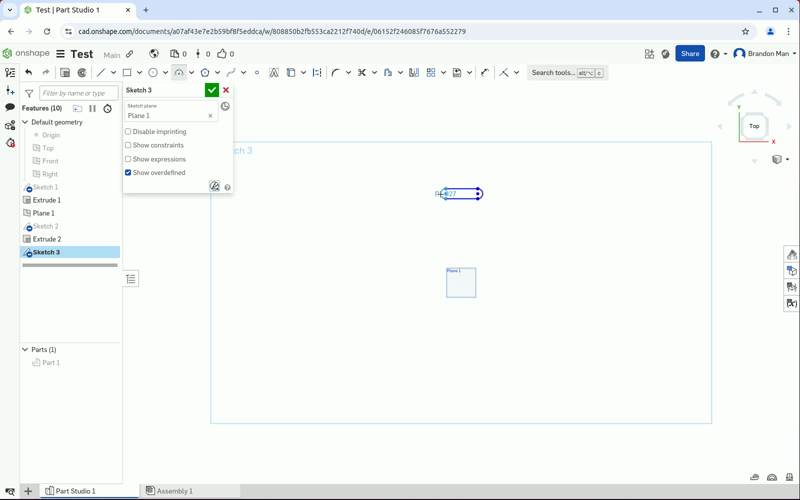
click(440, 193)
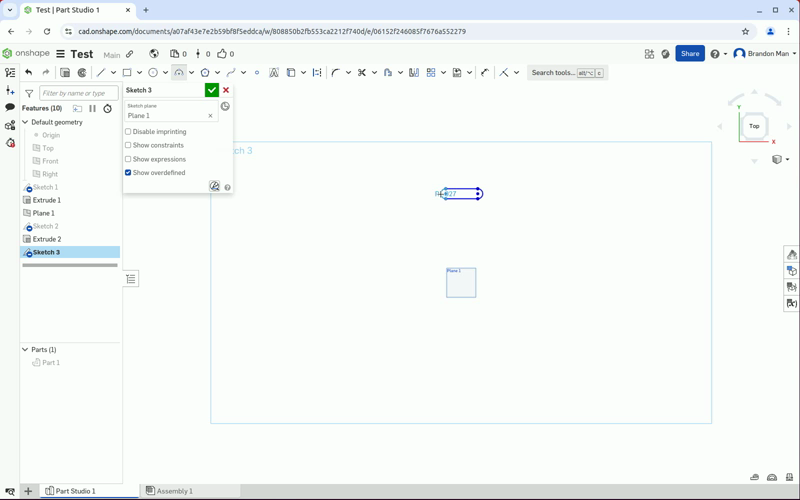
key_up(shift)
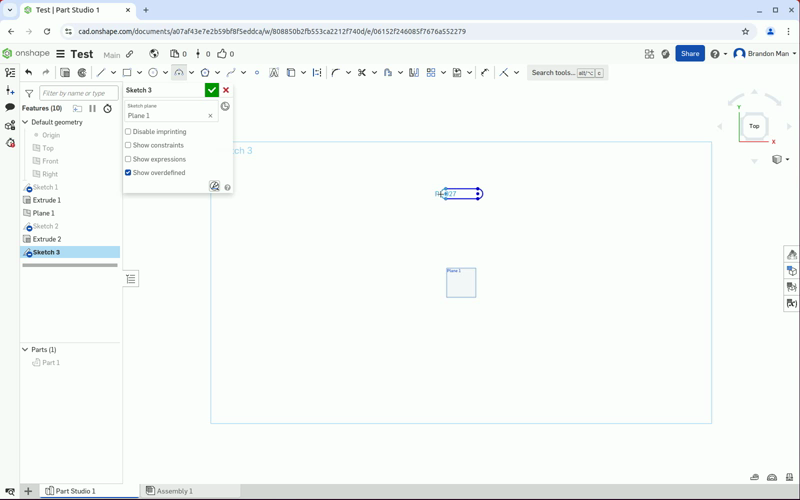
key(esc)
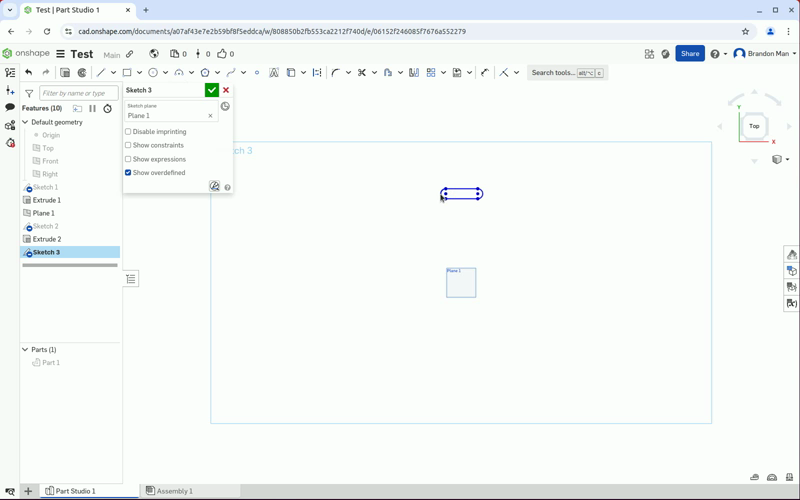
mouse_move(478, 191)
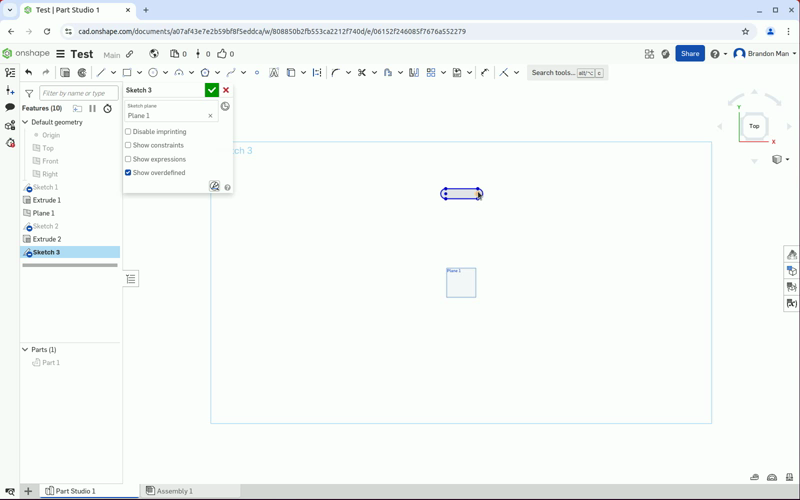
scroll(6)
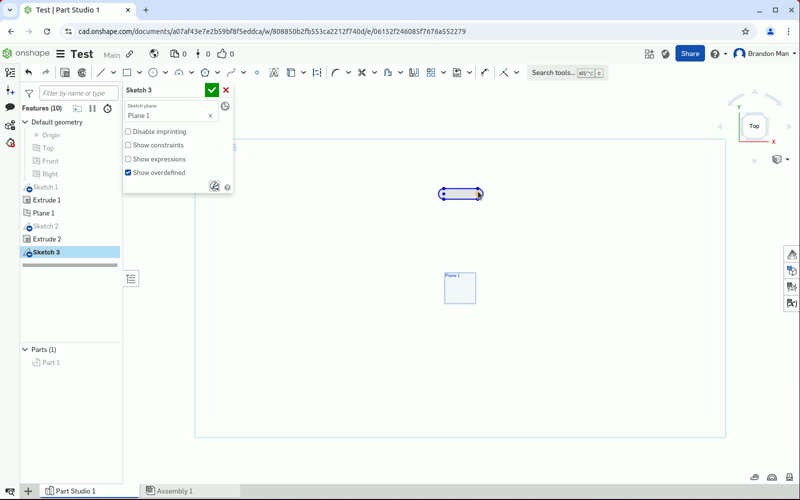
scroll(6)
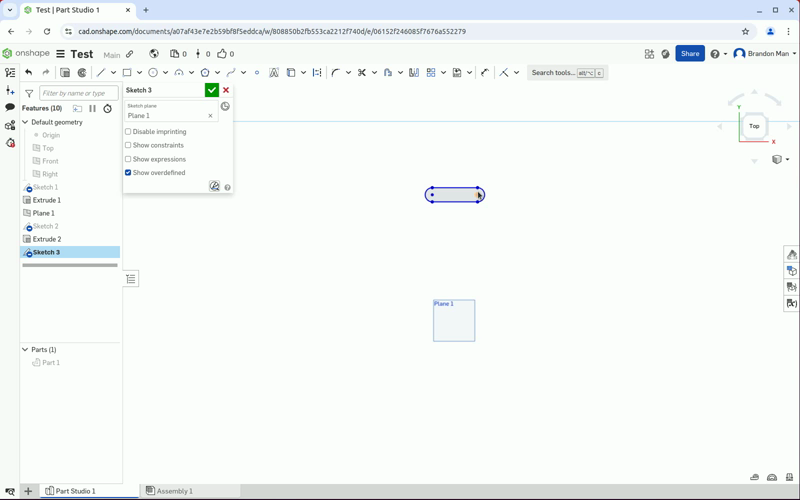
scroll(6)
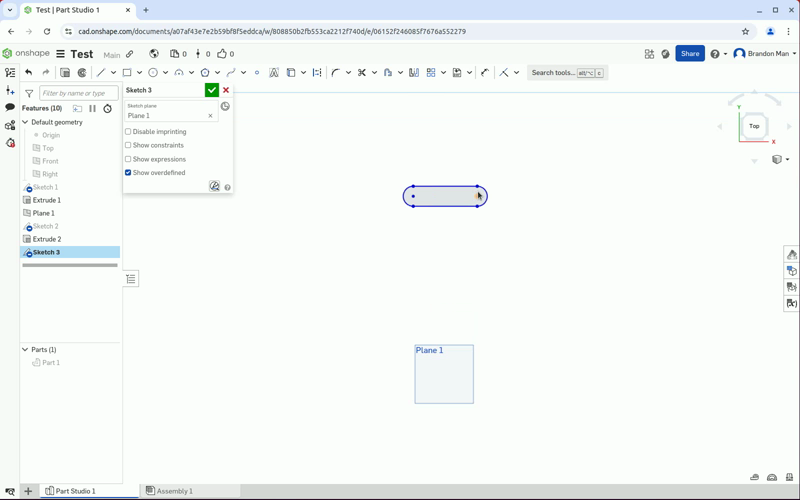
scroll(6)
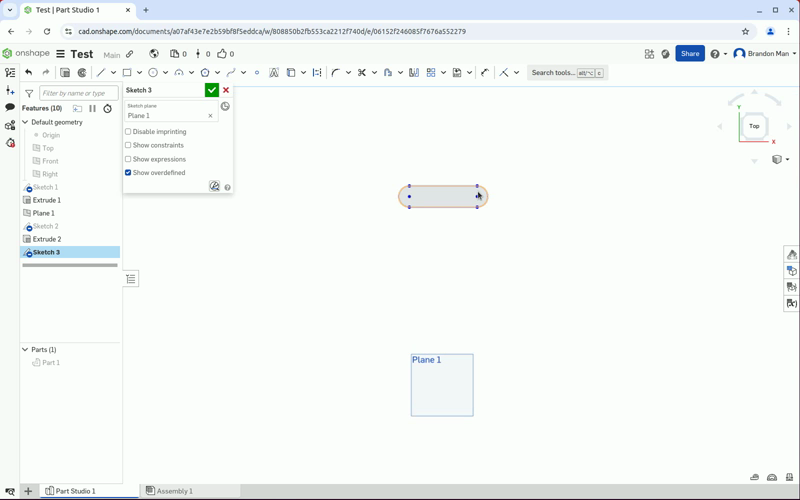
scroll(6)
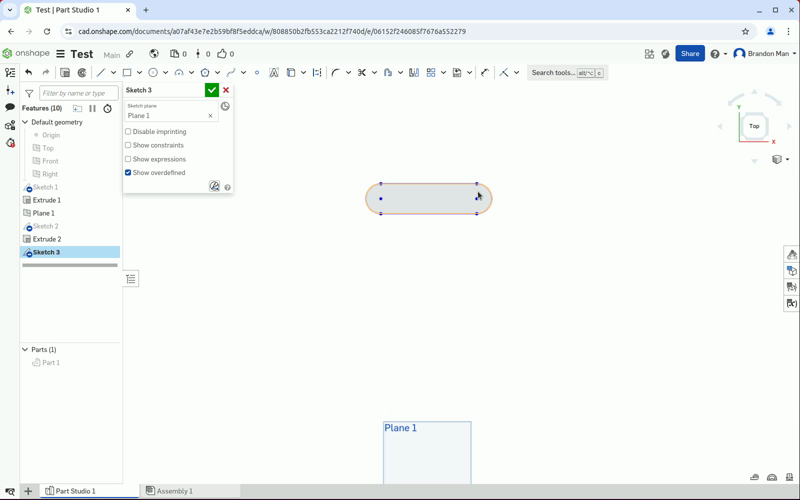
scroll(6)
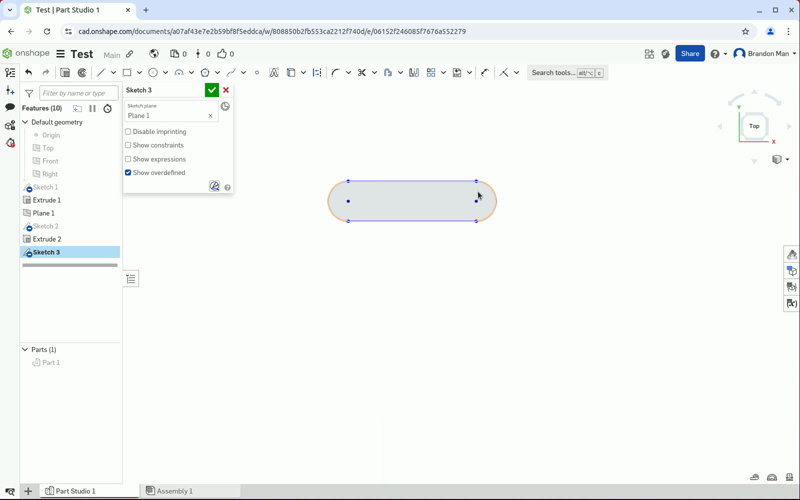
scroll(6)
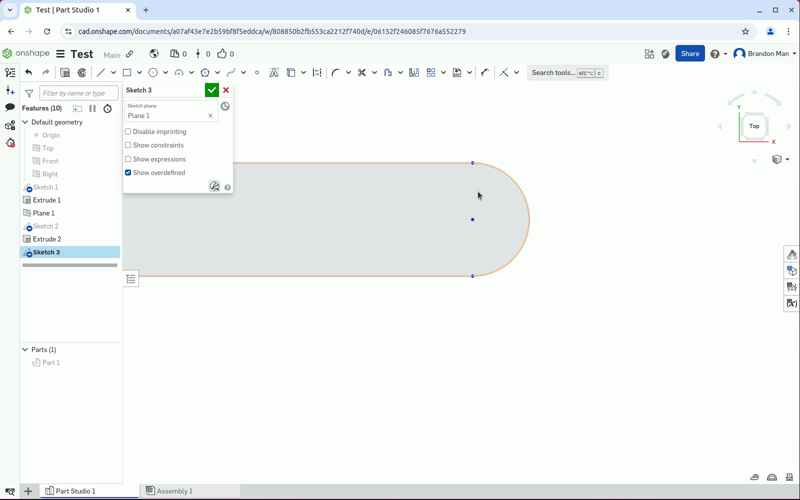
click(478, 191)
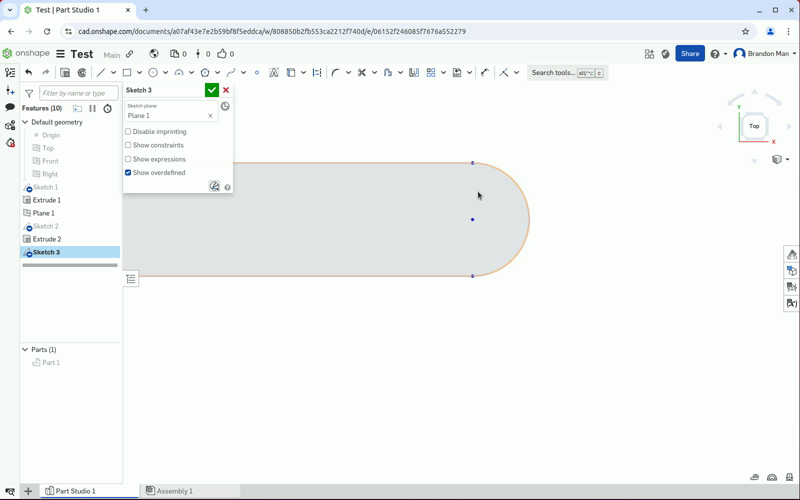
scroll(-6)
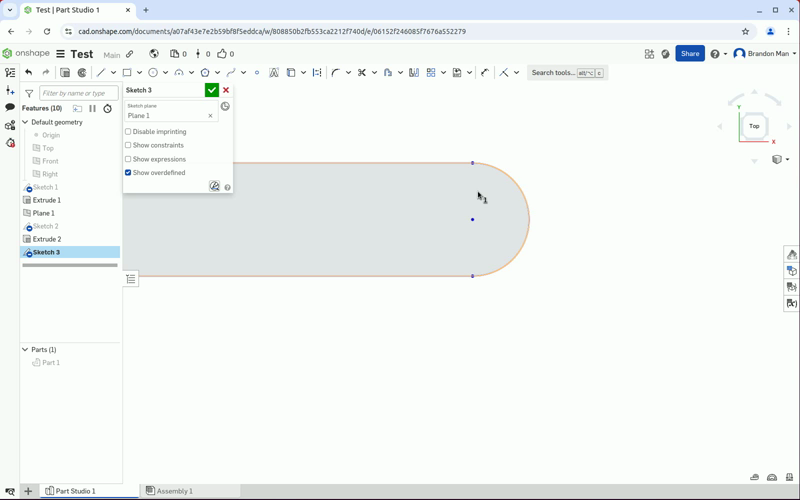
scroll(-6)
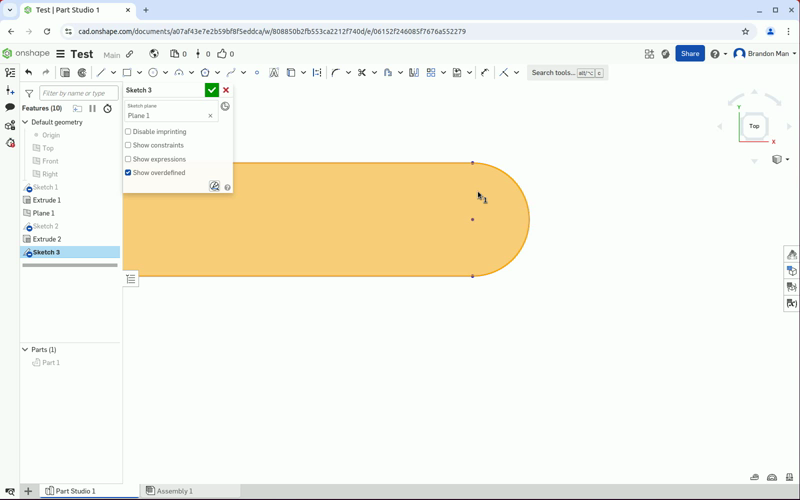
scroll(-6)
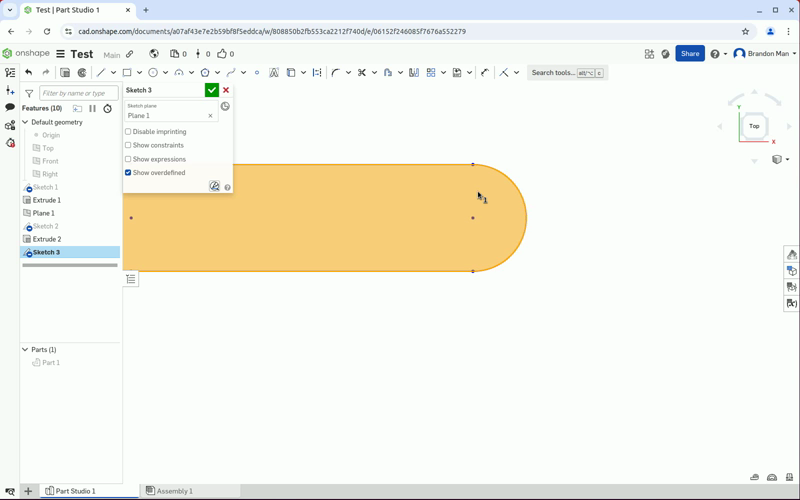
scroll(-6)
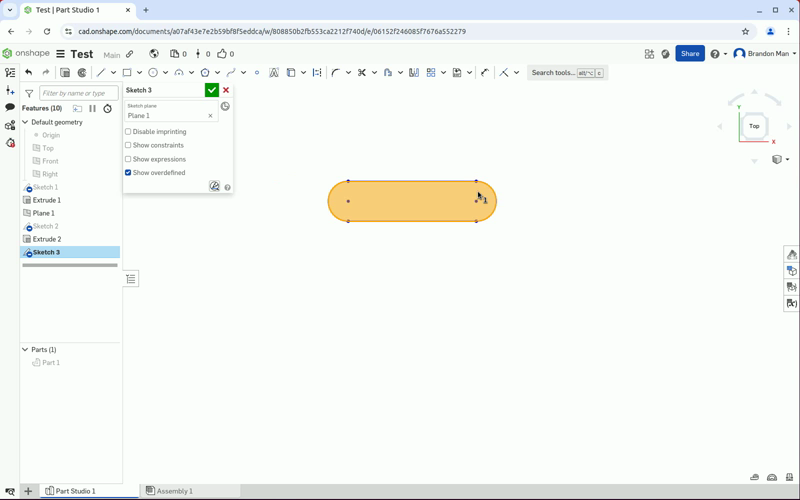
scroll(-6)
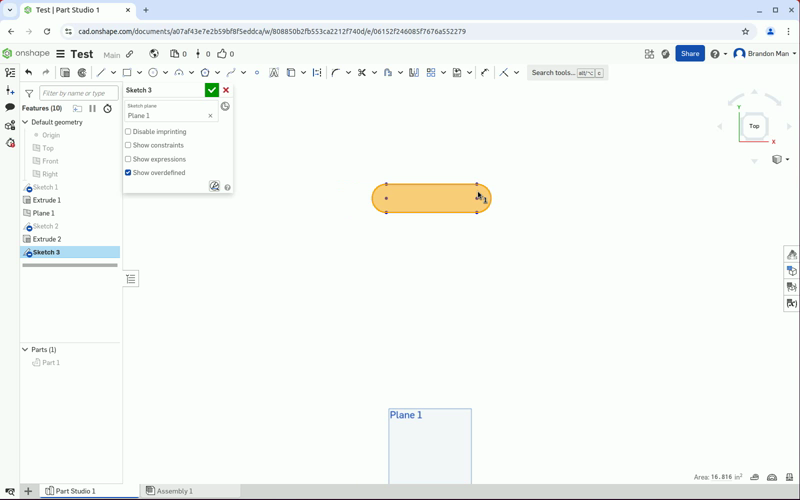
scroll(-6)
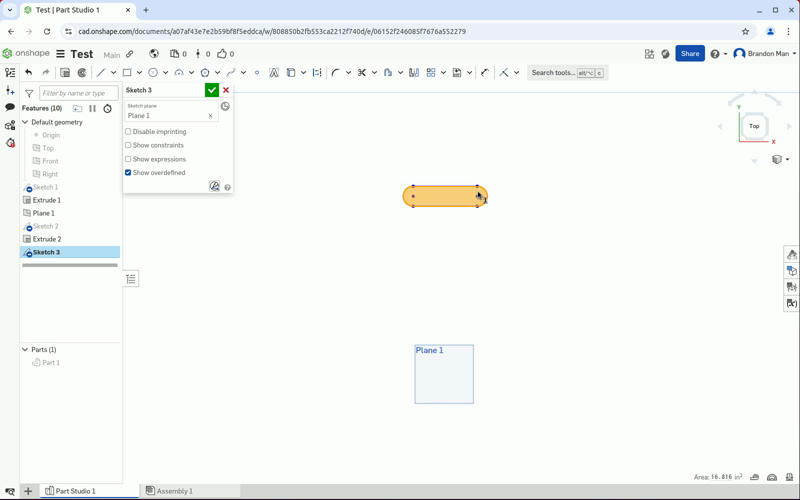
scroll(-6)
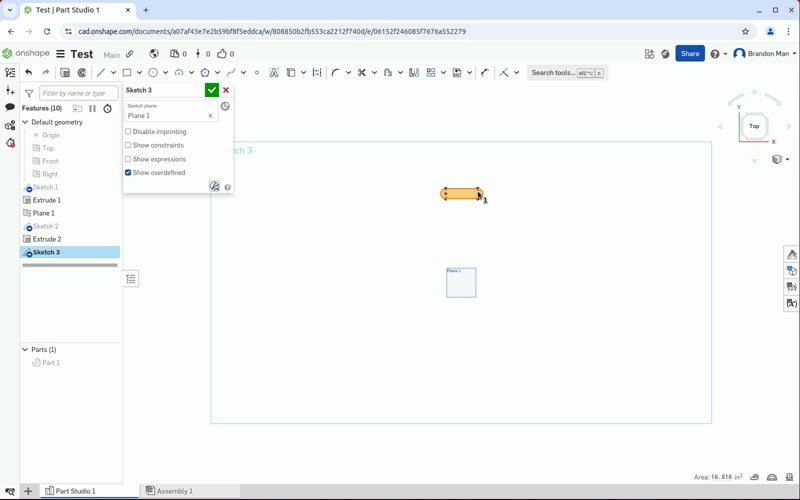
mouse_move(73, 352)
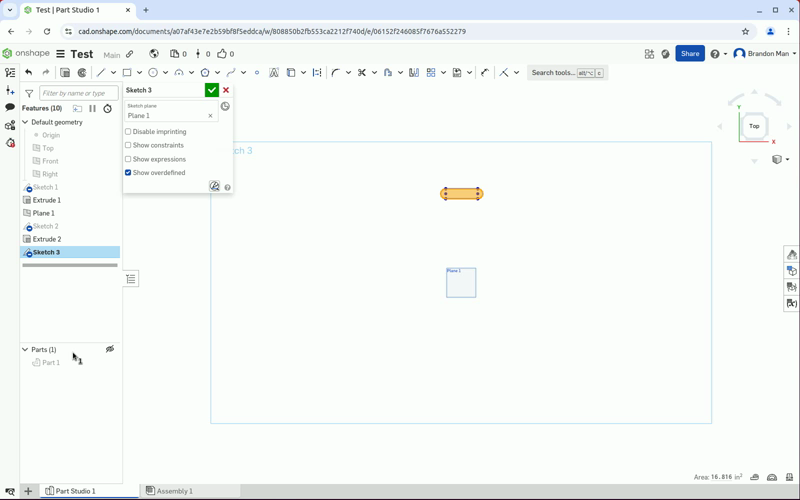
key(shift+y)
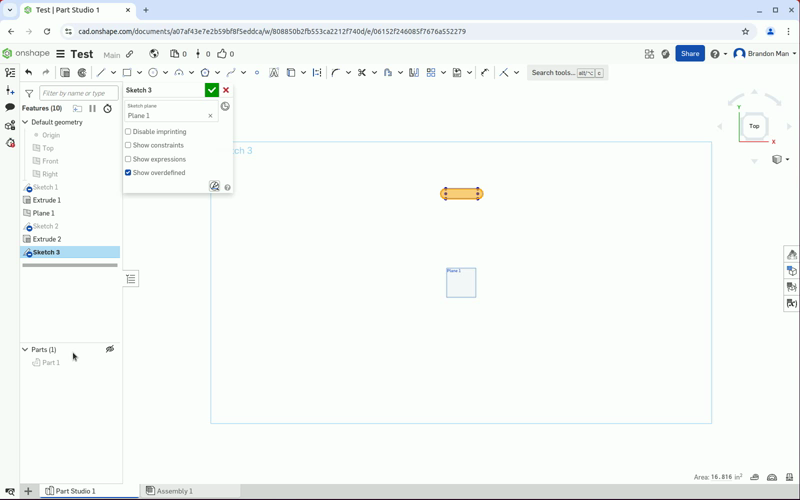
key(shift+e)
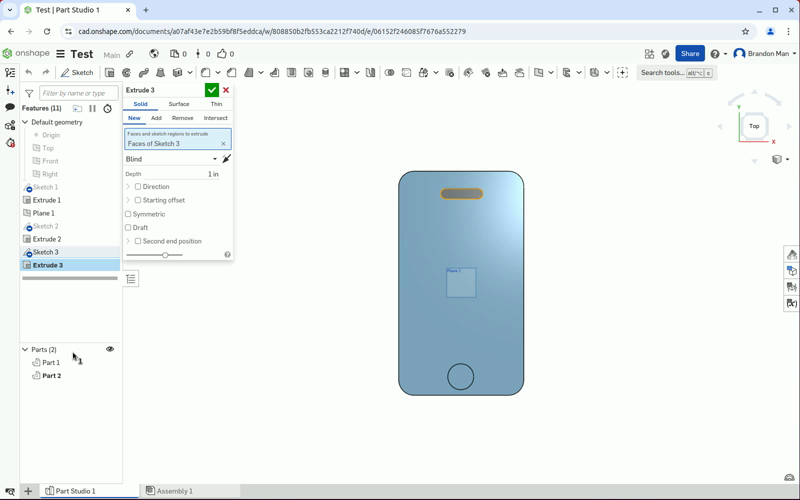
mouse_move(143, 106)
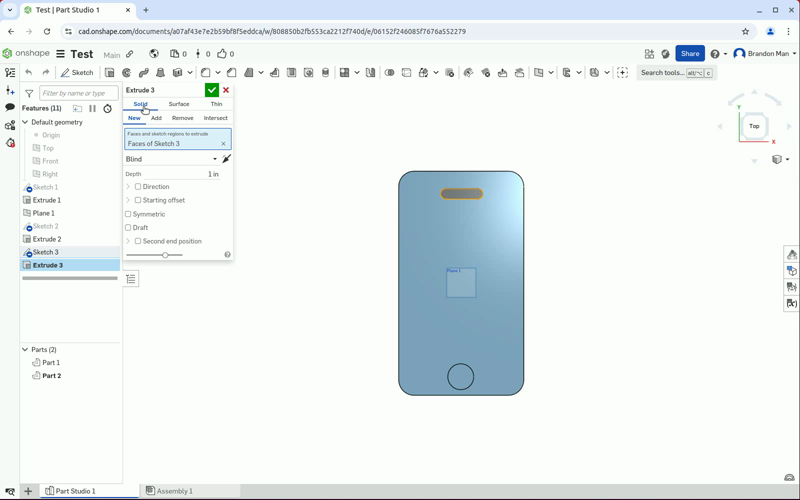
click(143, 106)
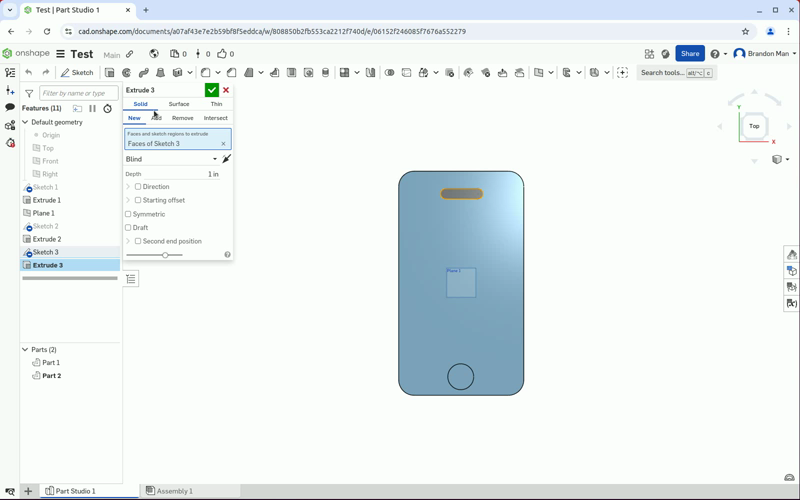
mouse_move(186, 120)
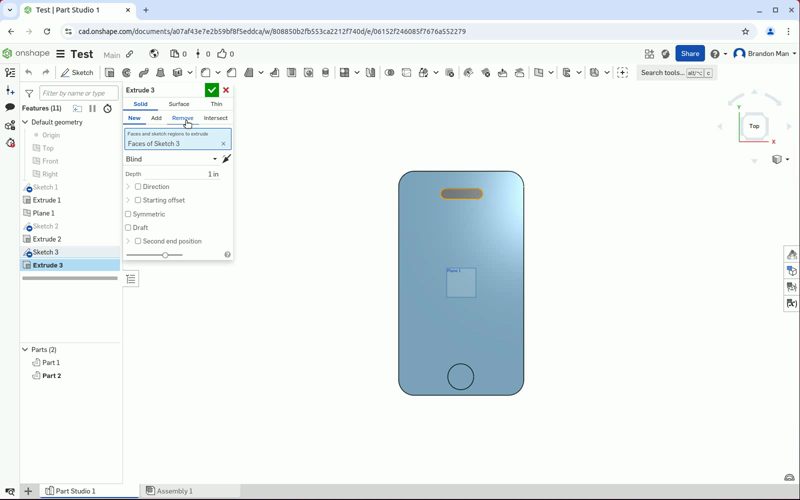
click(186, 120)
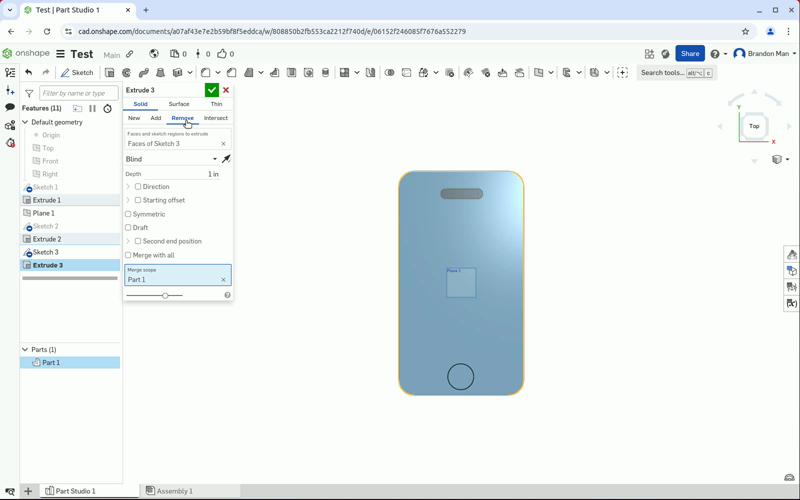
key(tab, 4)
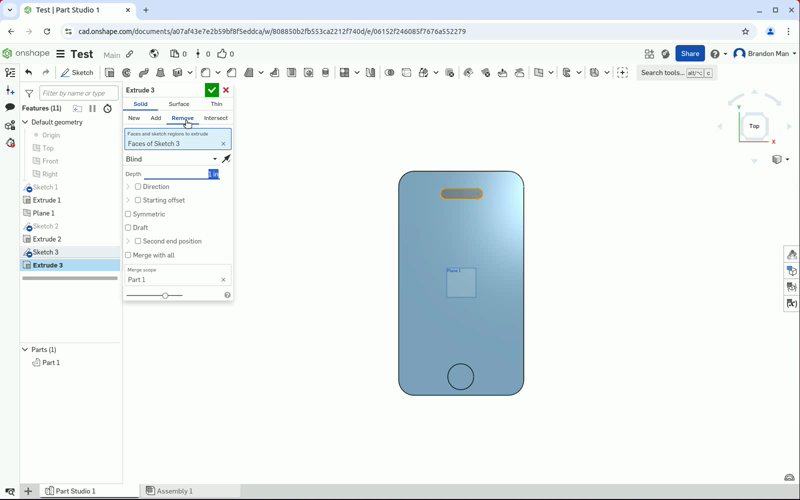
text(0.241)
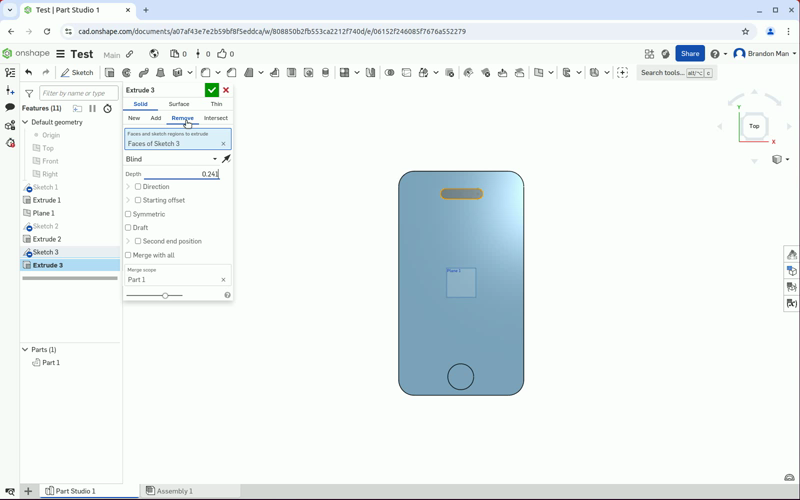
key(tab, 6)
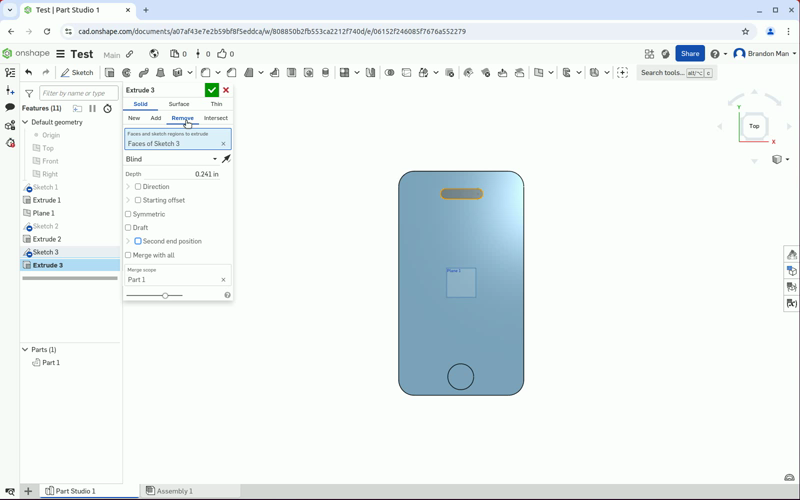
key(space)
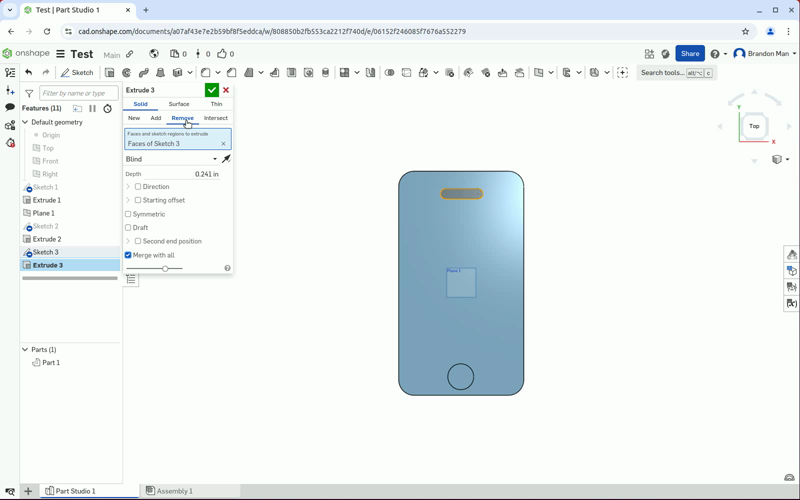
key(enter)
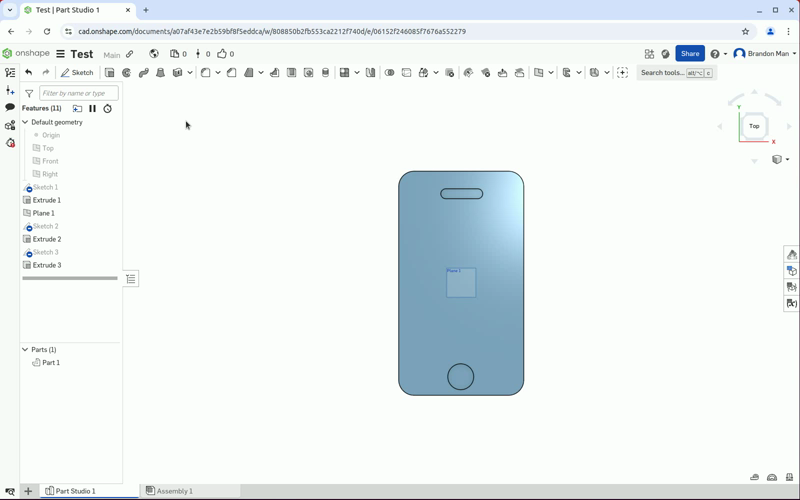
key(shift+h)
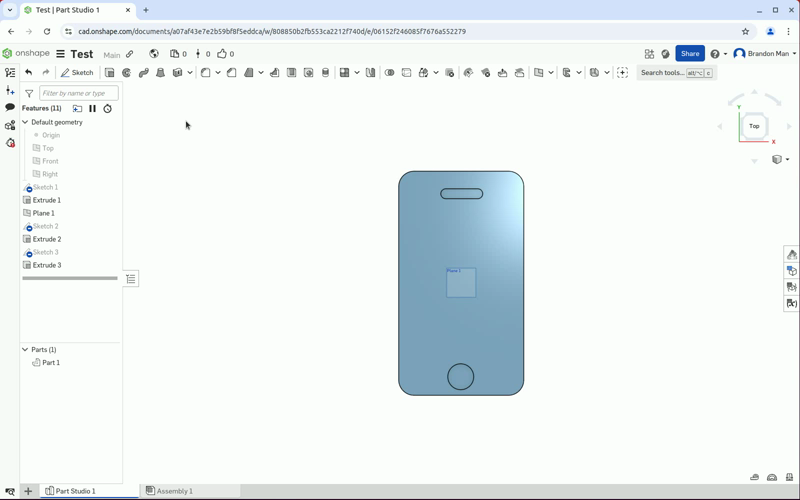
key(shift+h)
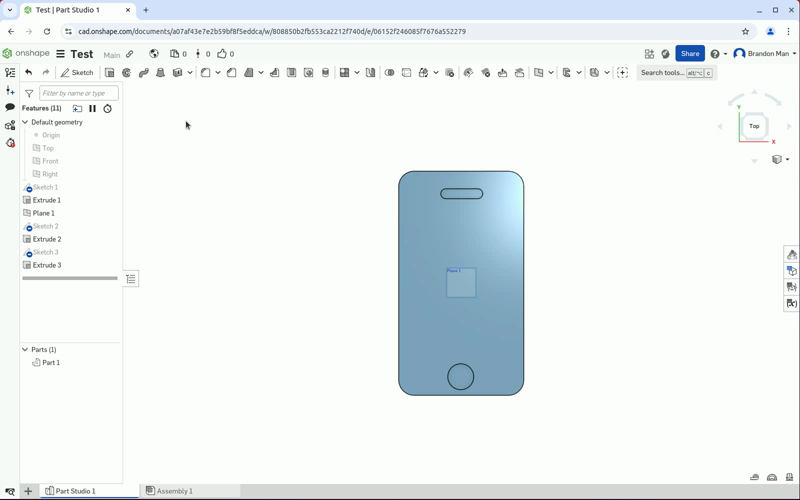
mouse_move(73, 189)
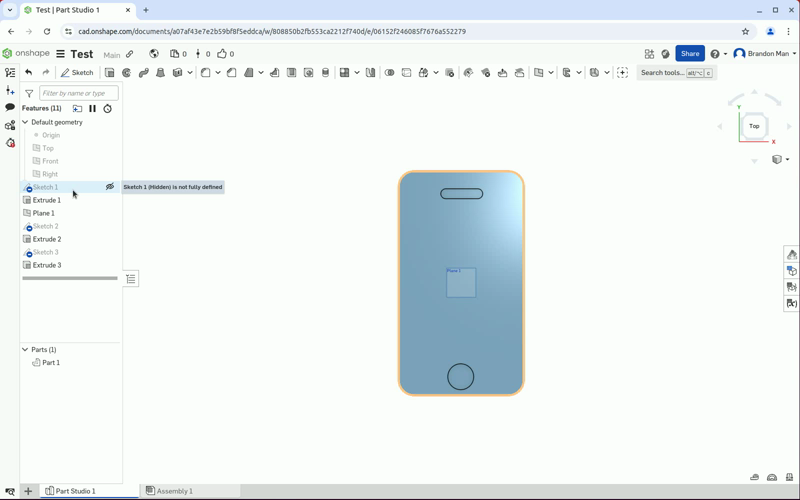
click(73, 189)
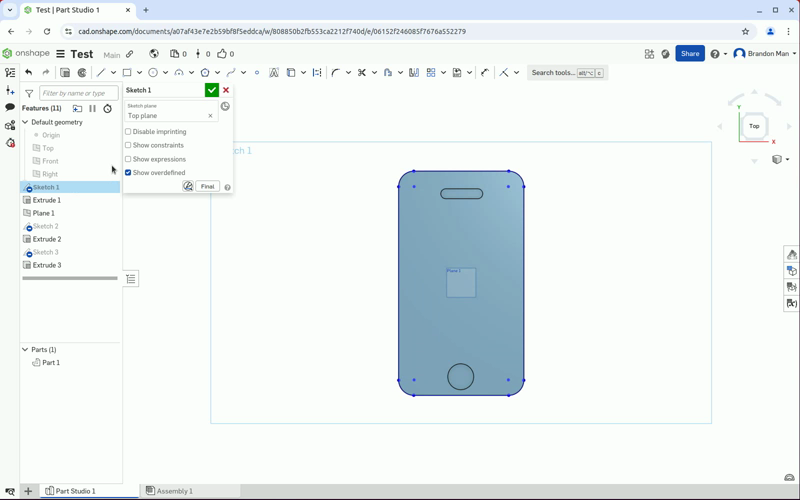
mouse_move(229, 92)
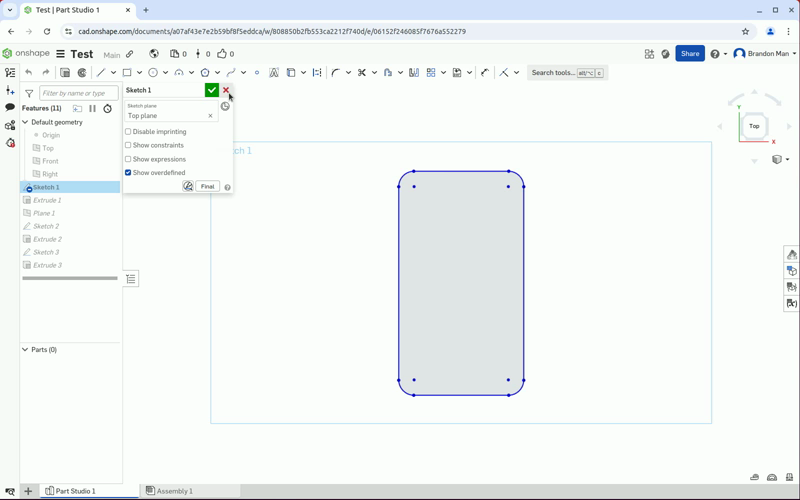
click(229, 92)
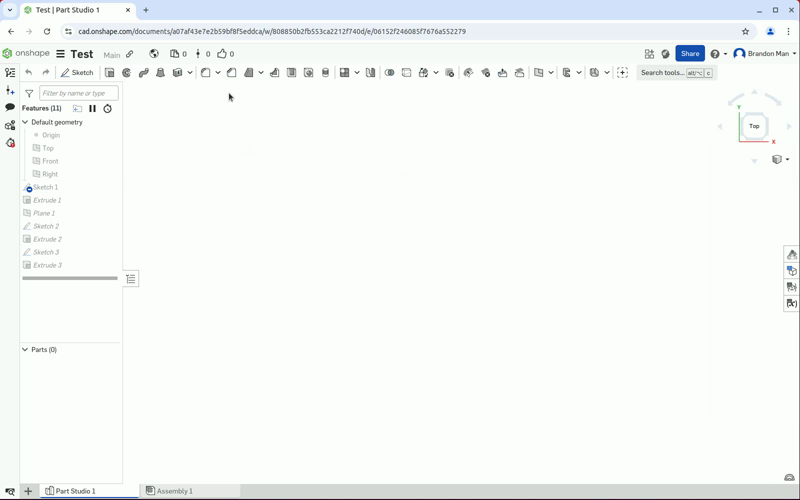
key(shift+s)
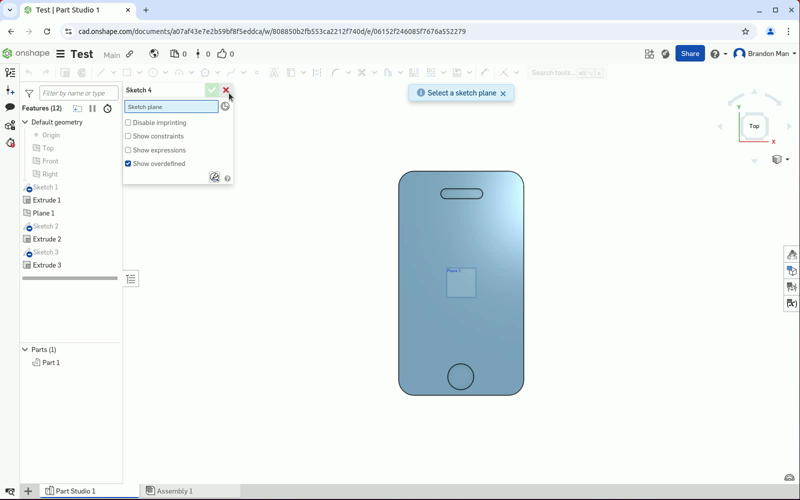
mouse_move(73, 215)
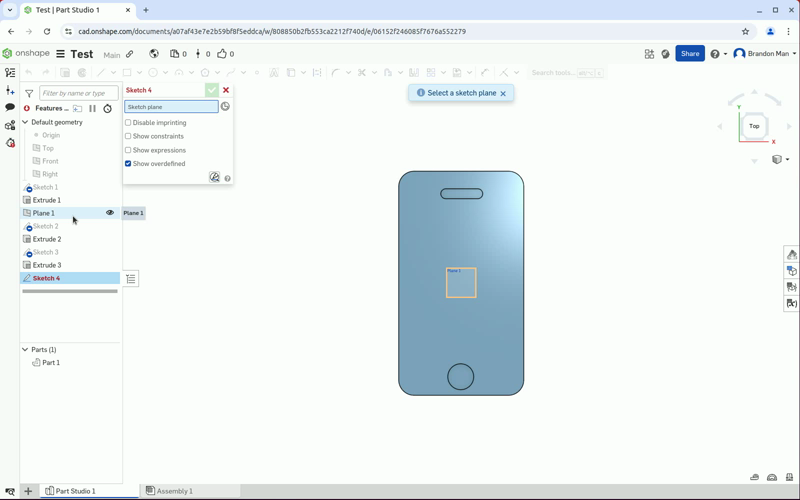
click(73, 215)
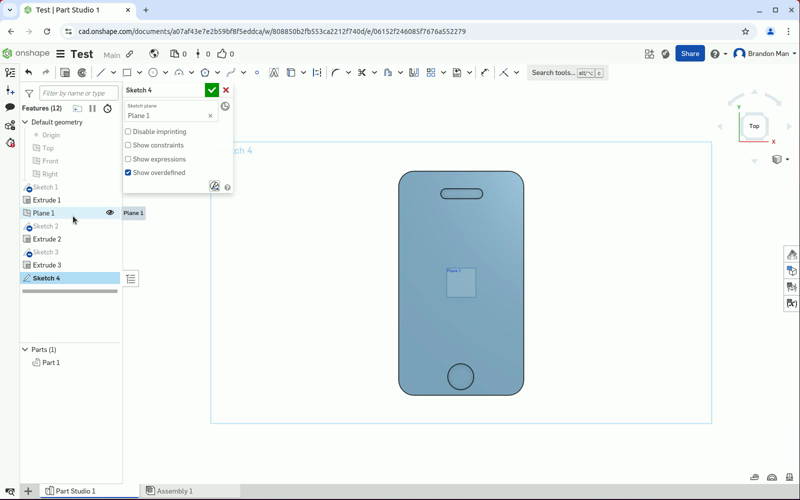
mouse_move(73, 352)
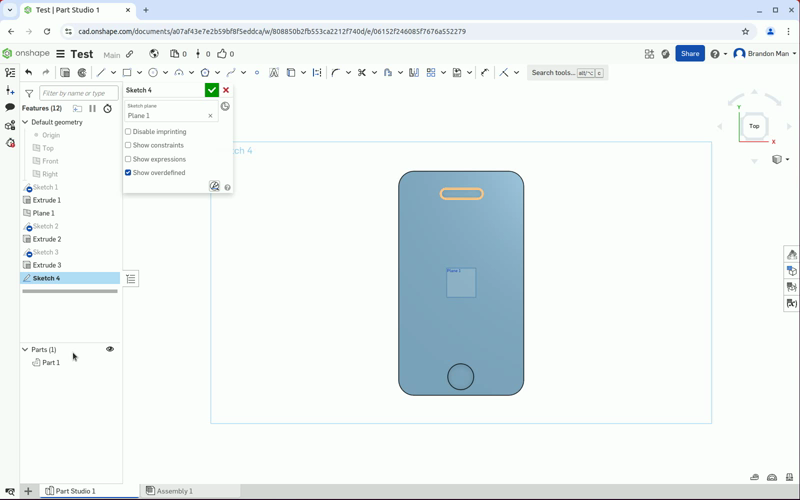
key(y)
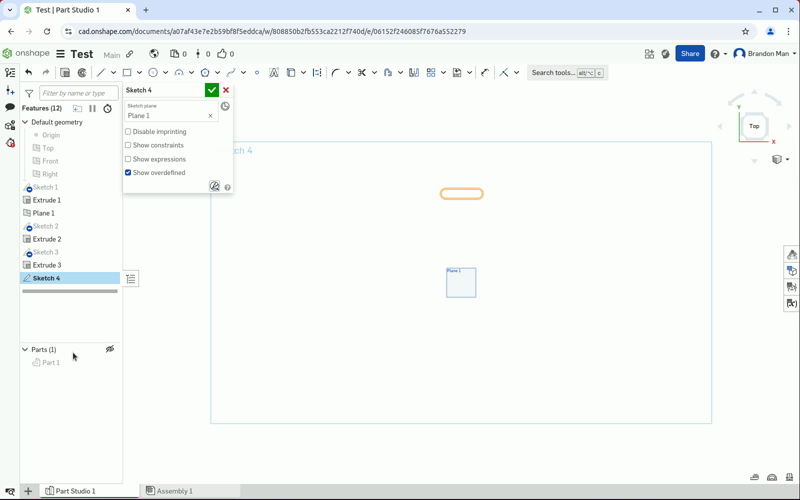
key(l)
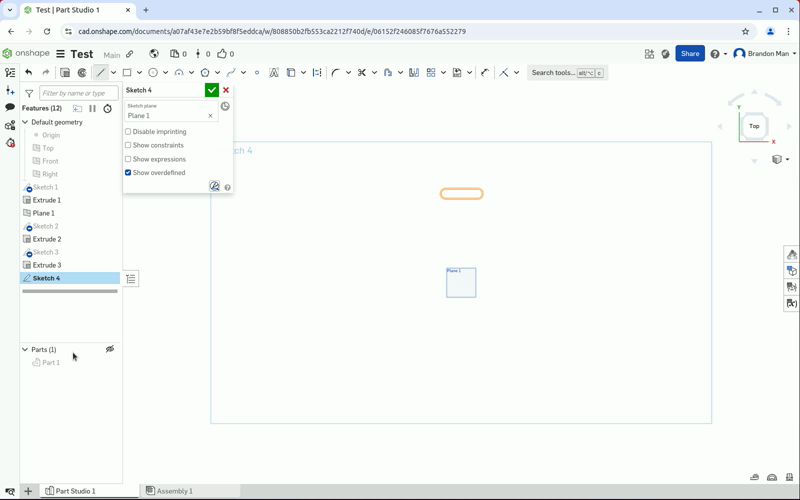
key_down(shift)
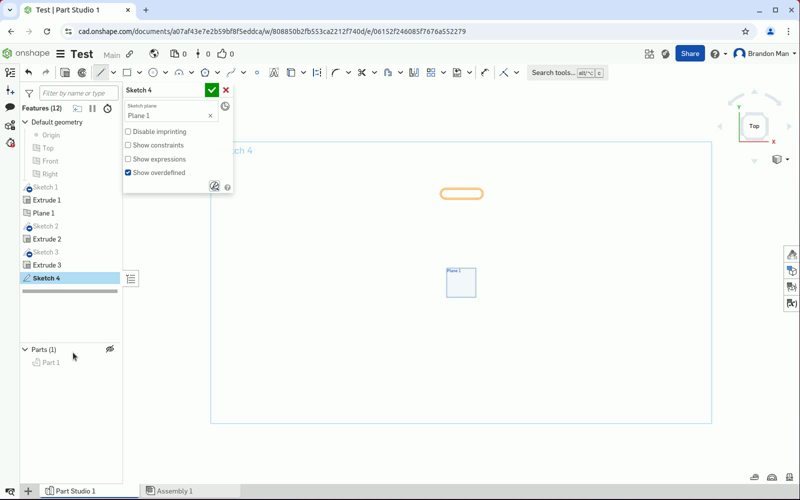
mouse_move(404, 357)
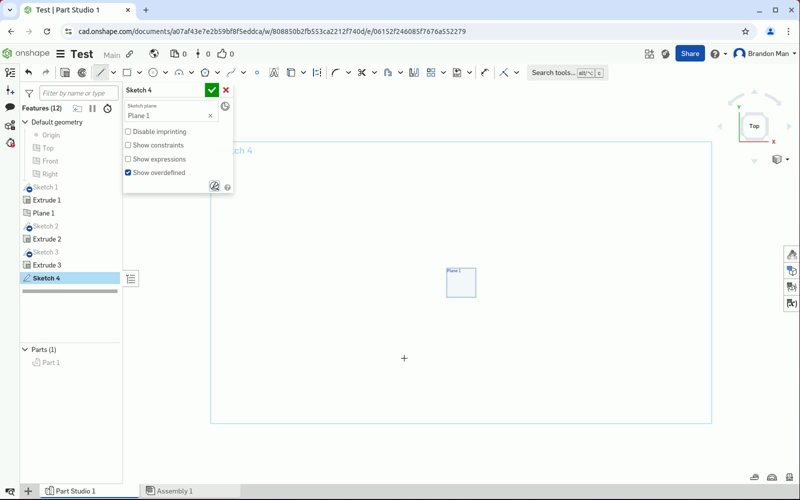
click(404, 357)
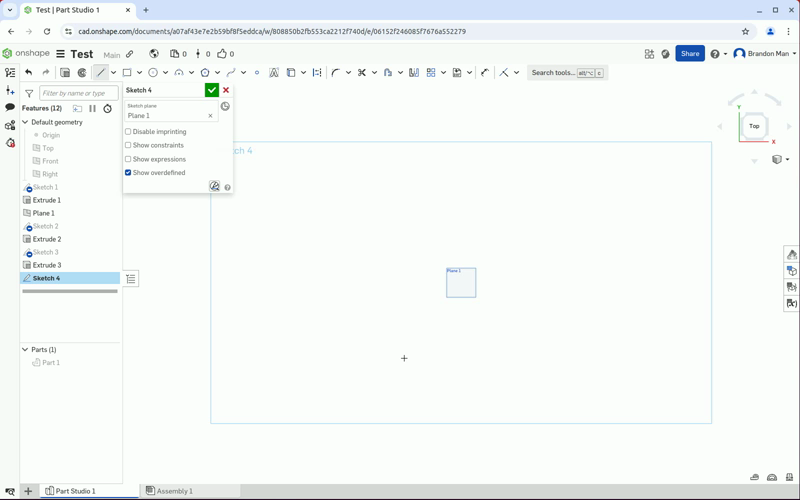
key_up(shift)
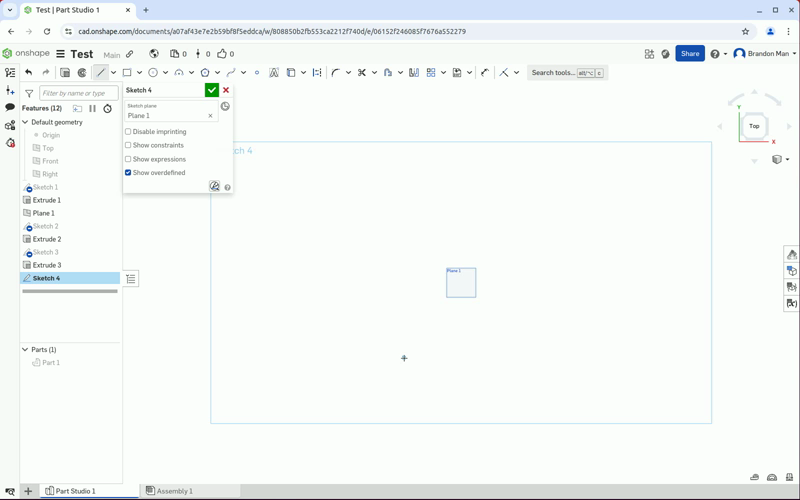
key_down(shift)
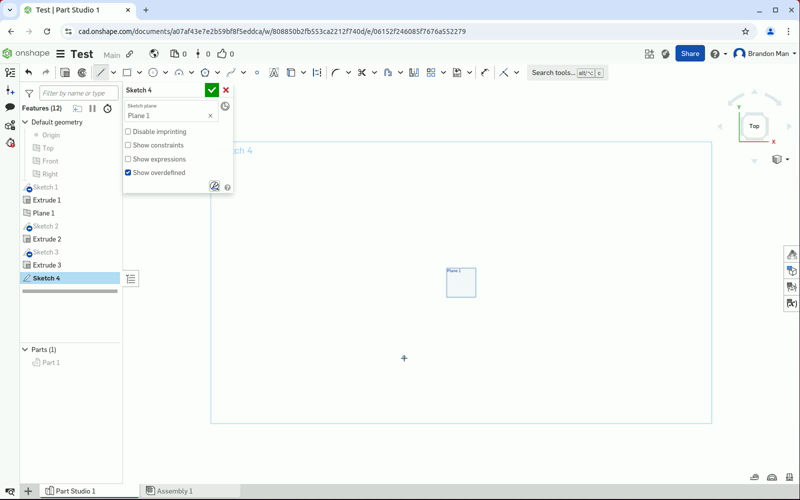
mouse_move(516, 357)
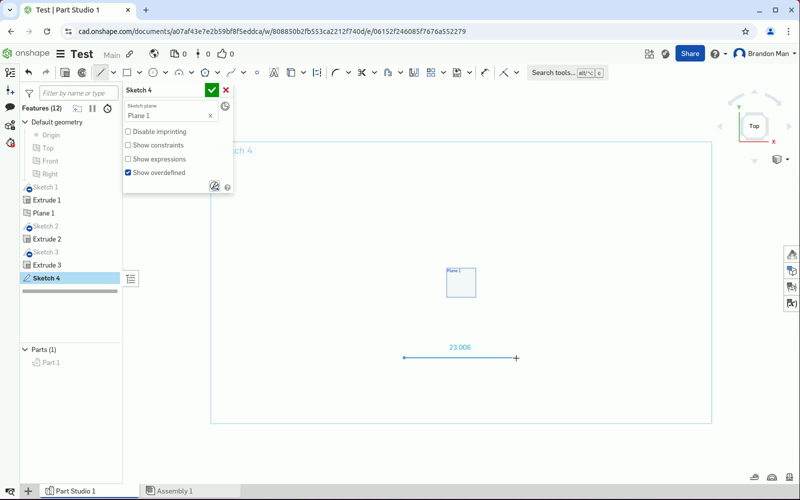
click(516, 357)
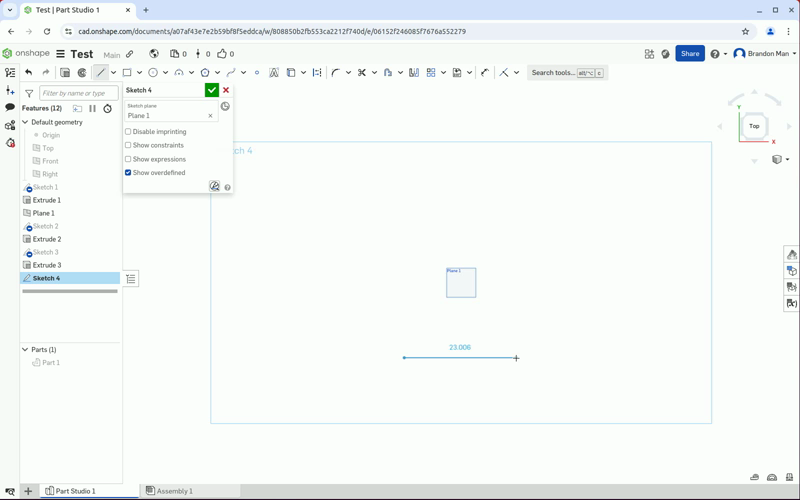
key_up(shift)
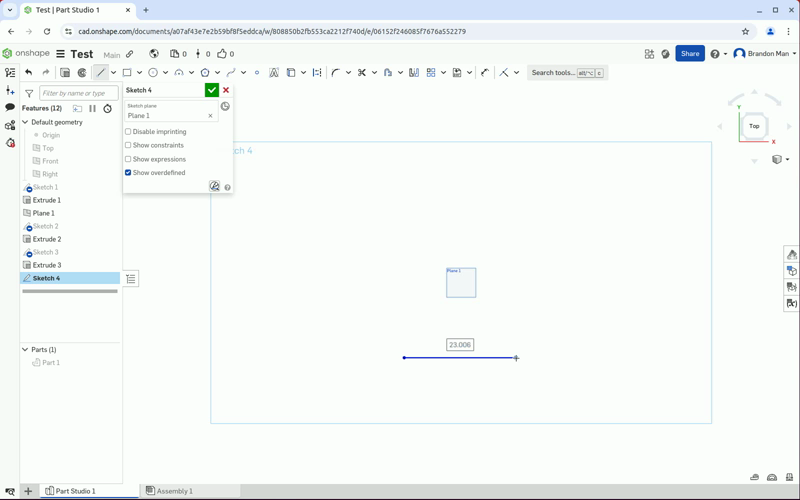
key_down(shift)
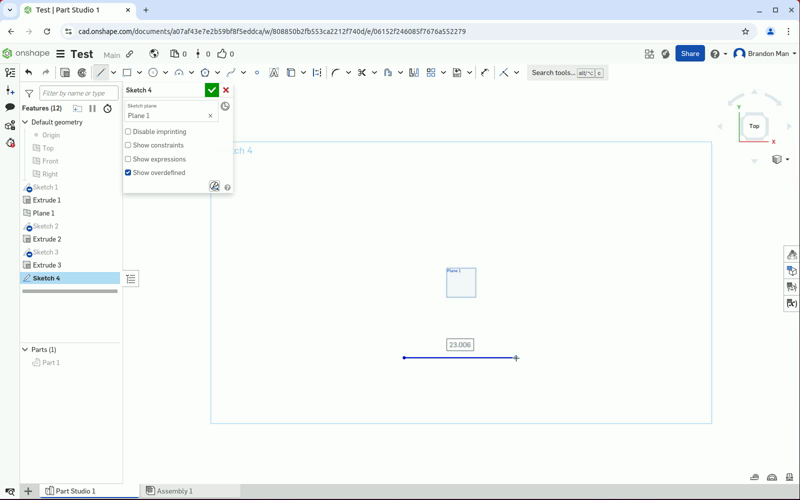
mouse_move(516, 208)
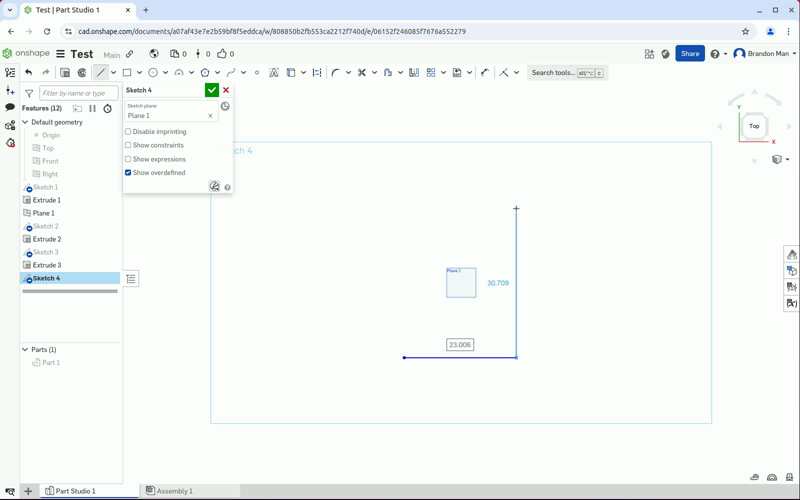
click(516, 208)
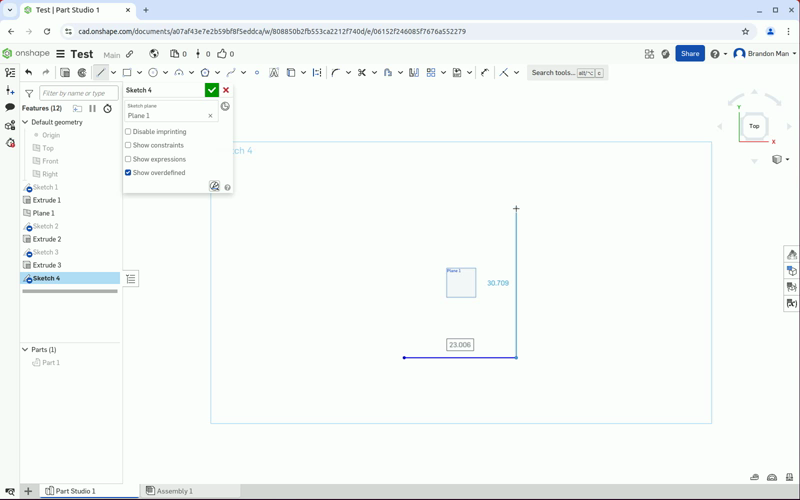
key_up(shift)
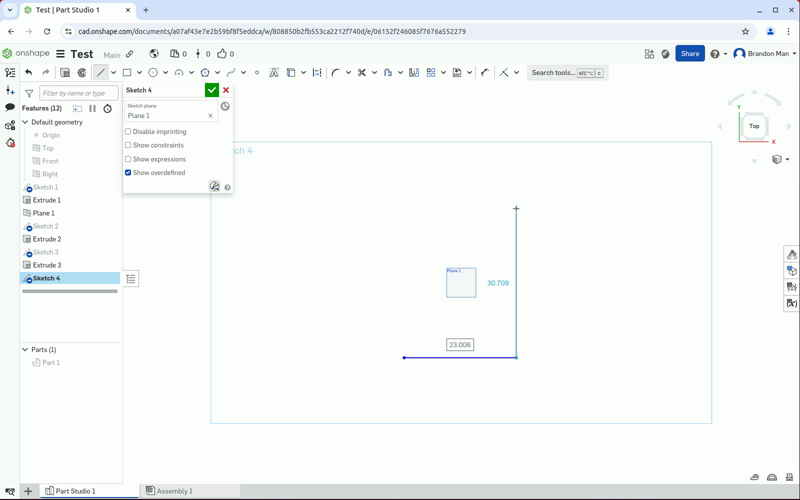
key_down(shift)
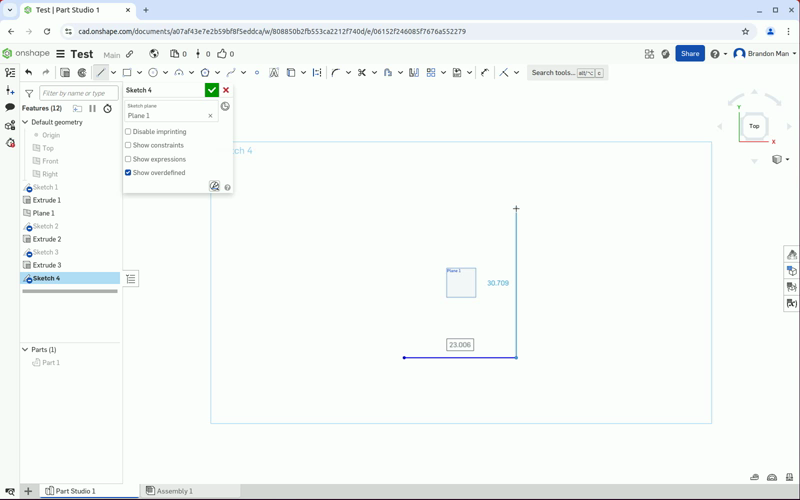
mouse_move(404, 208)
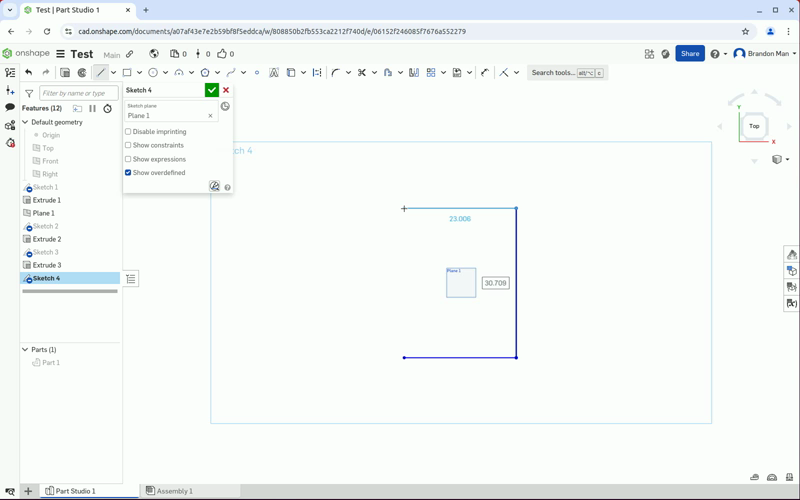
click(404, 208)
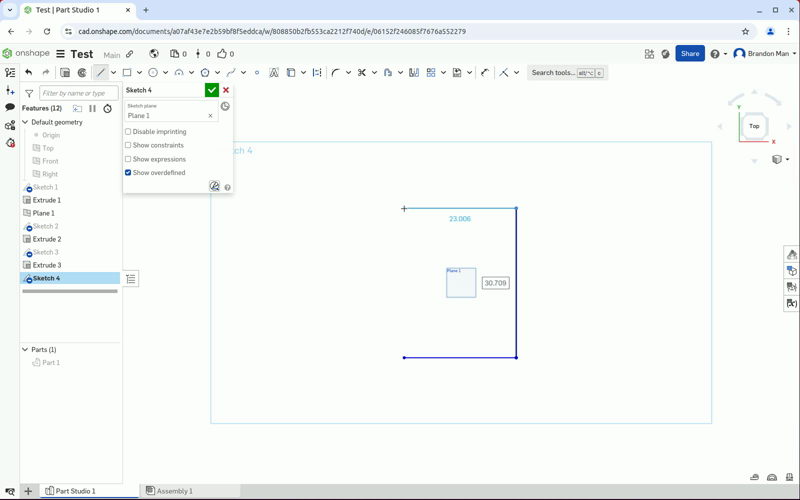
key_up(shift)
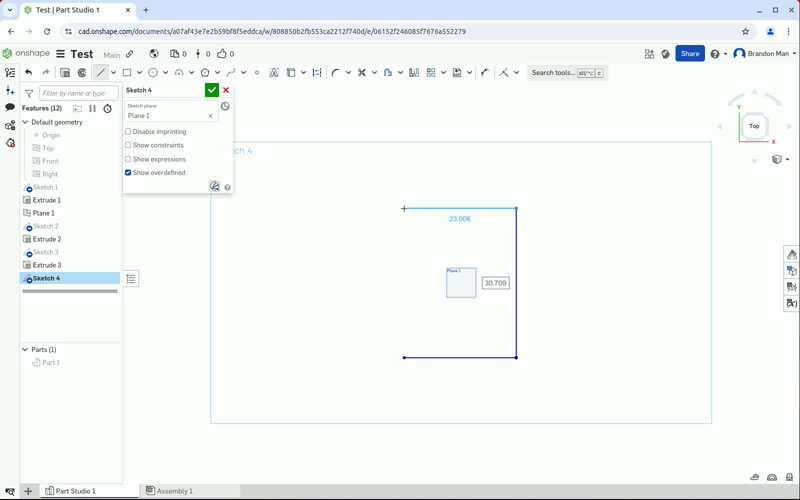
key_down(shift)
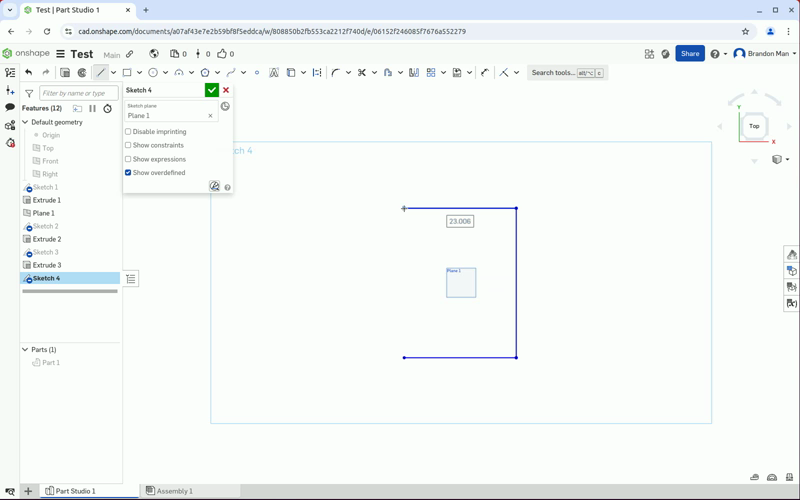
mouse_move(404, 357)
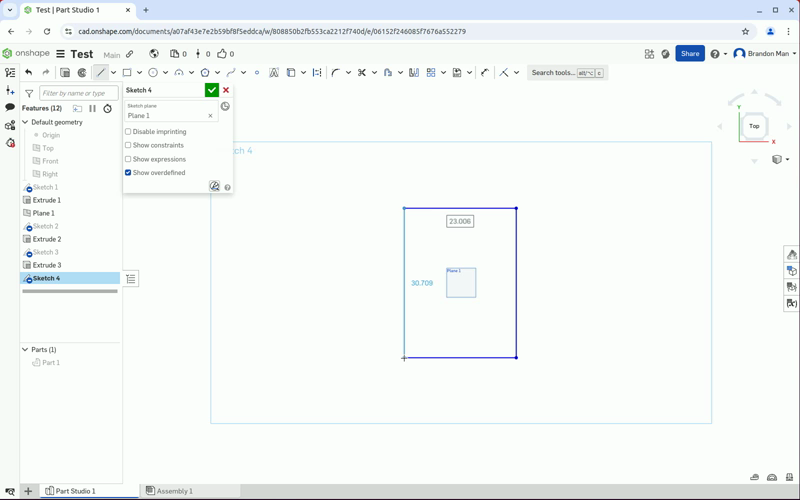
key_up(shift)
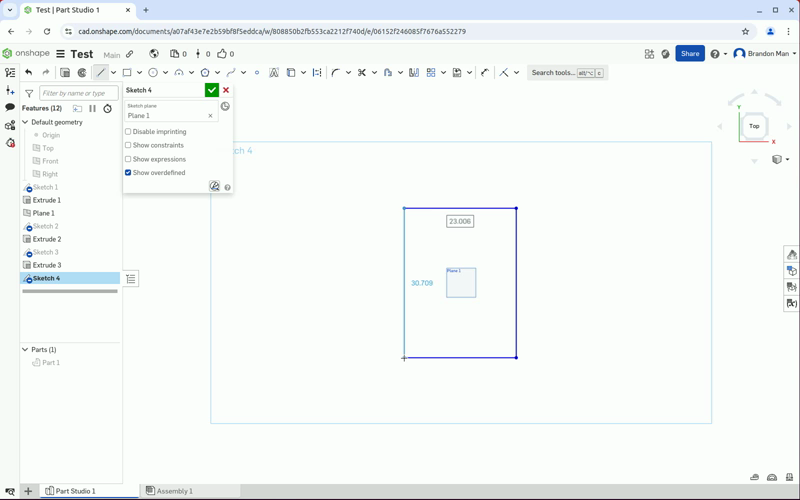
click(404, 357)
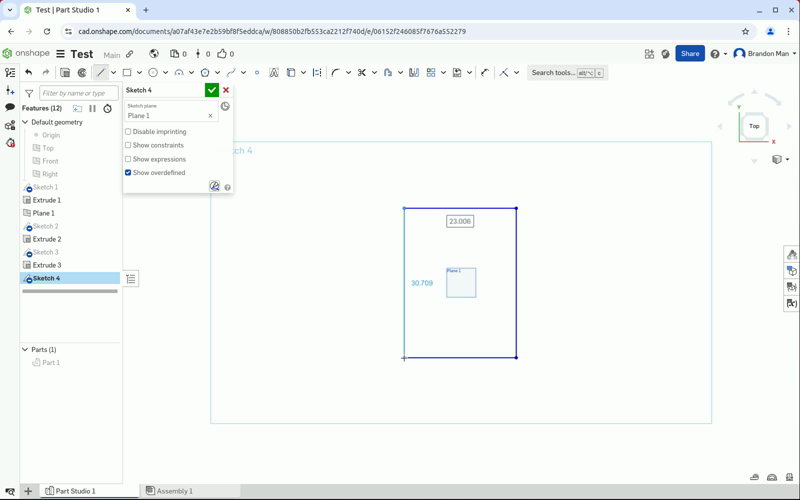
key(esc)
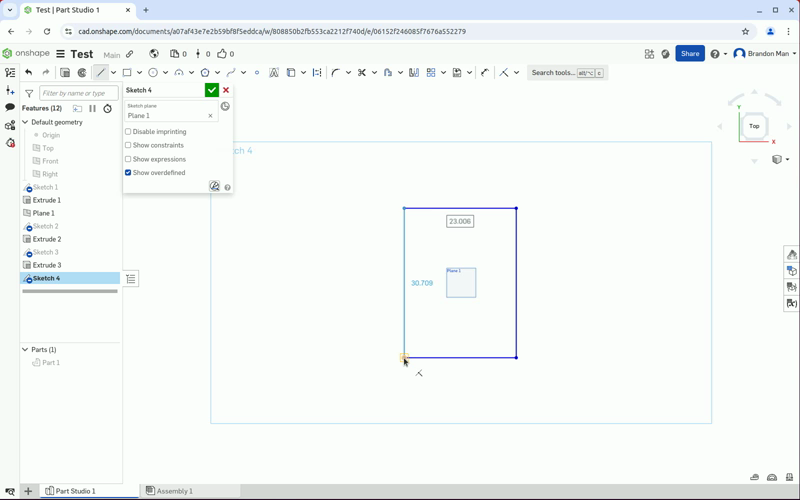
mouse_move(438, 241)
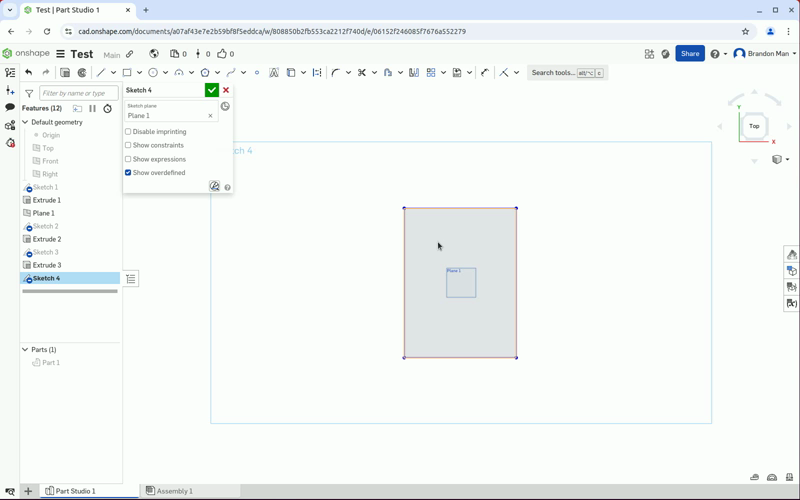
click(438, 241)
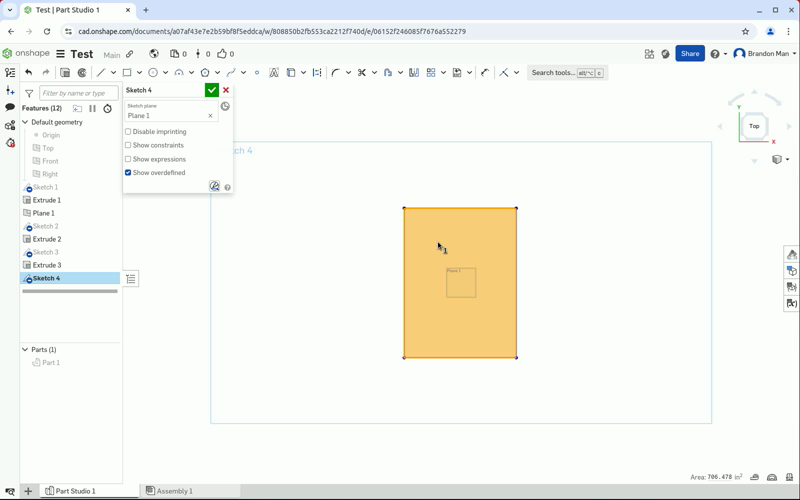
mouse_move(73, 352)
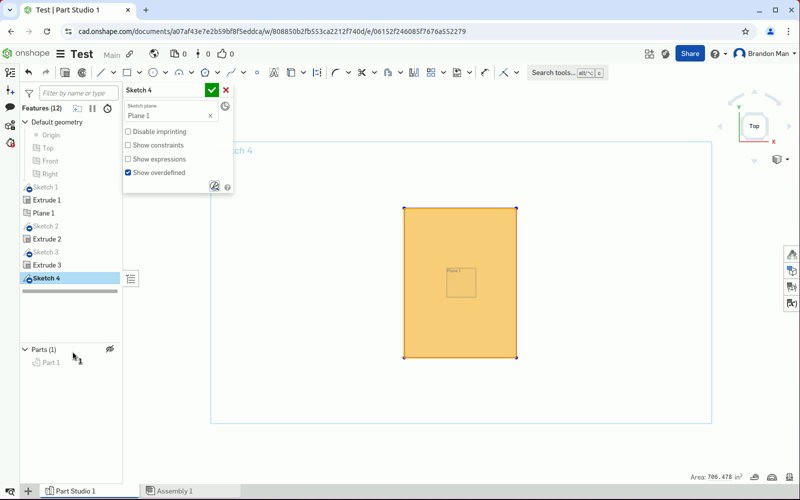
key(shift+y)
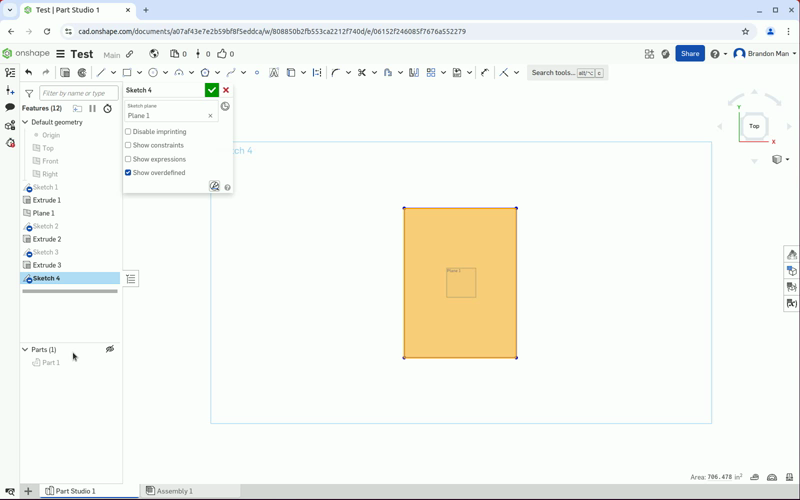
key(shift+e)
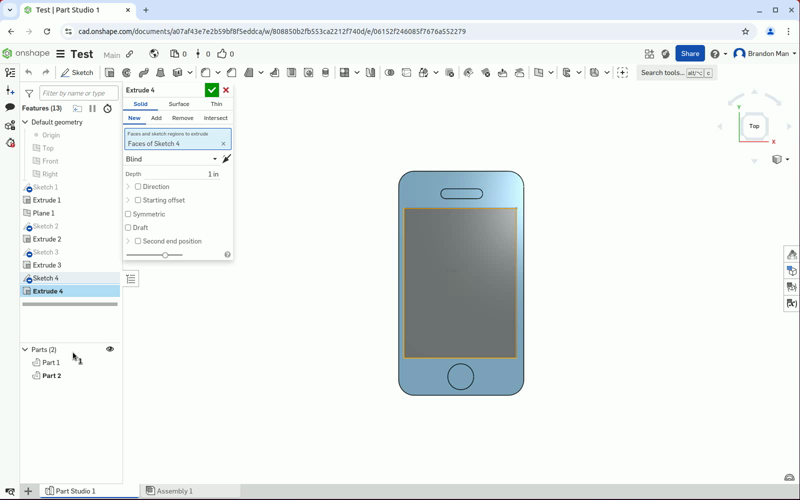
mouse_move(143, 106)
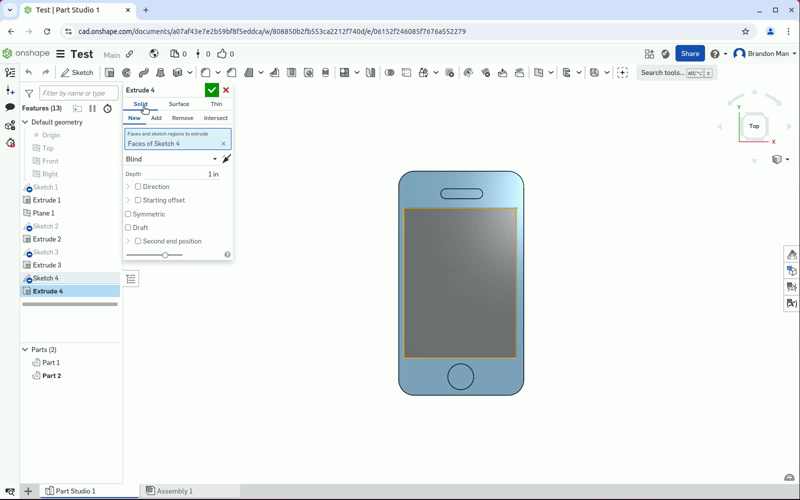
click(143, 106)
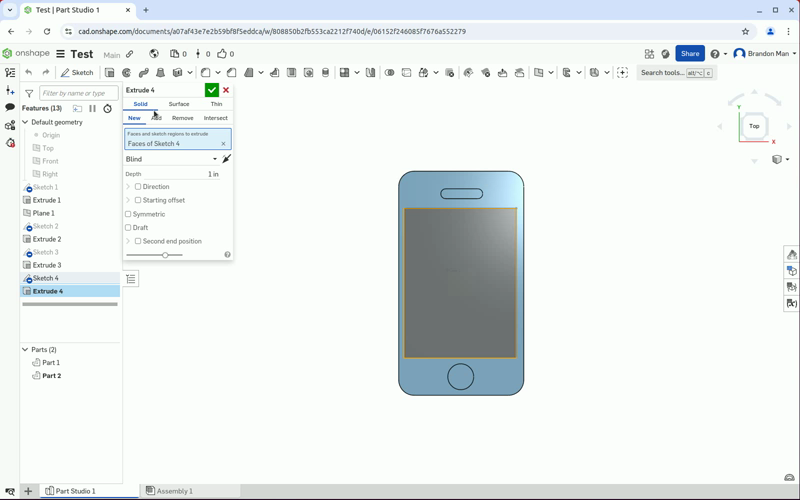
mouse_move(186, 120)
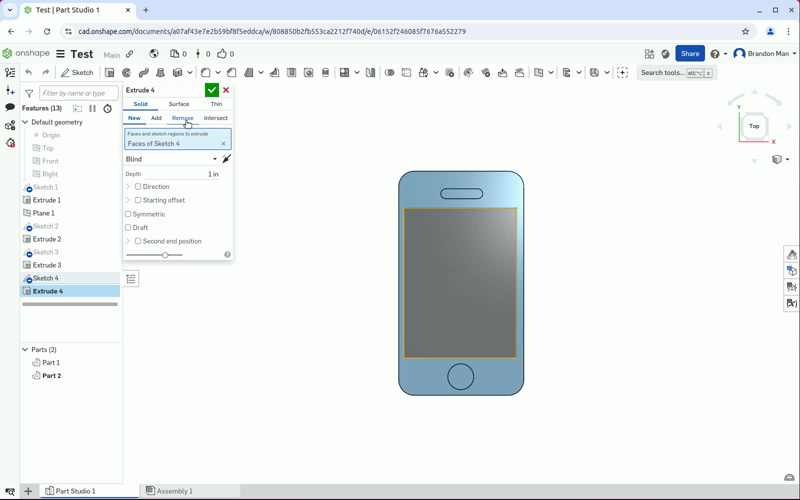
click(186, 120)
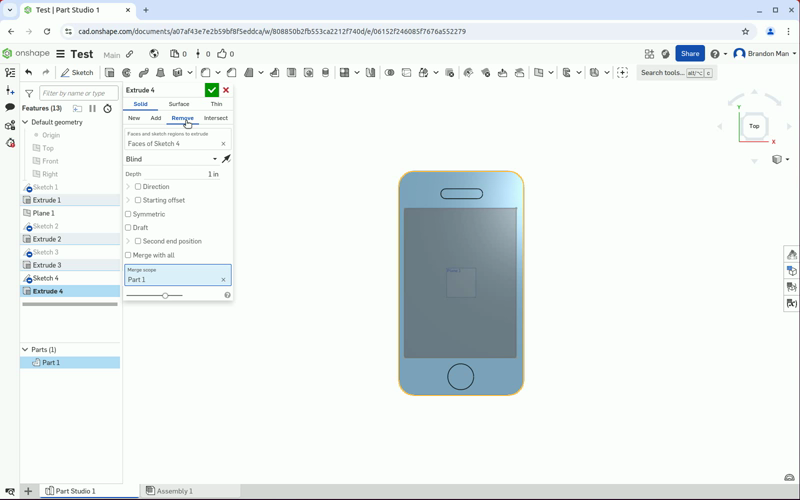
key(tab, 4)
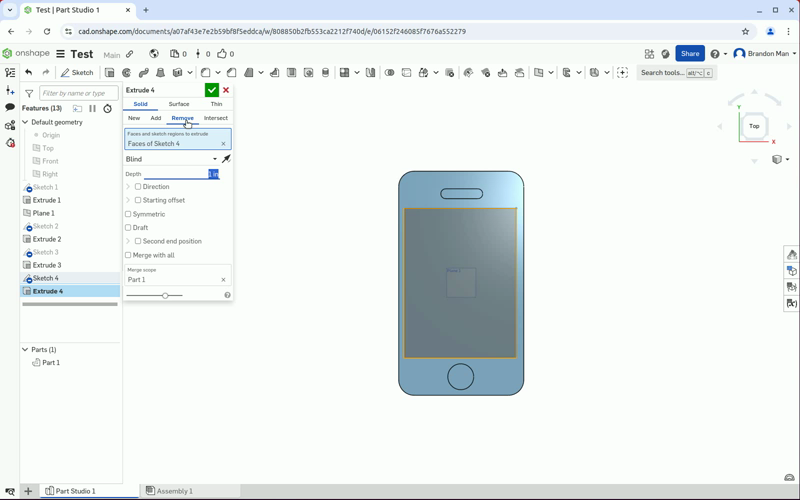
text(0.241)
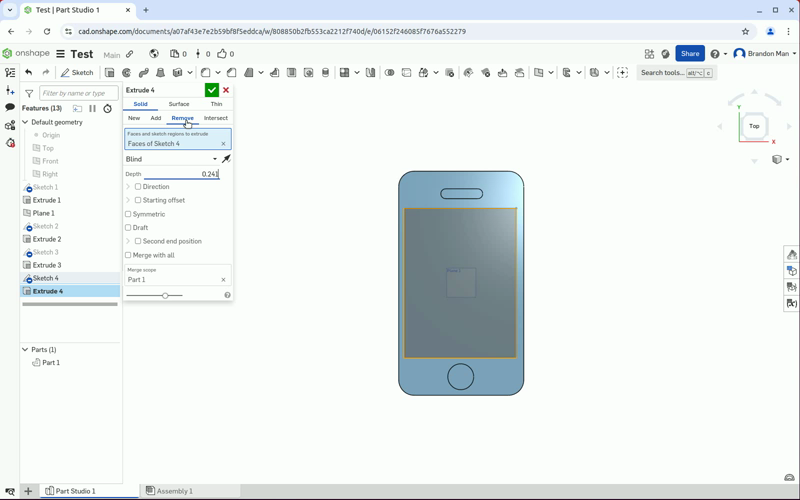
key(tab, 6)
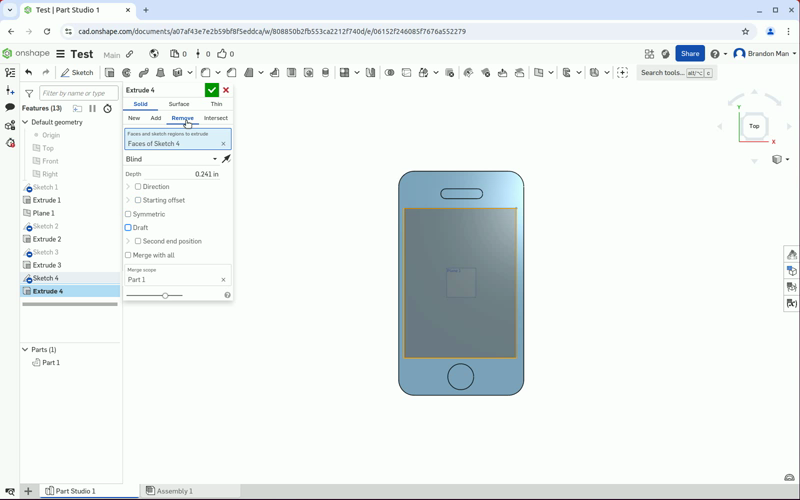
key(space)
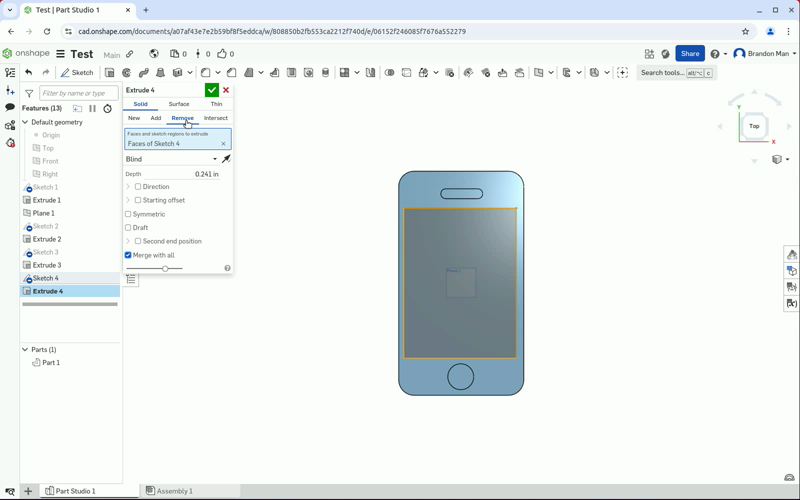
key(enter)
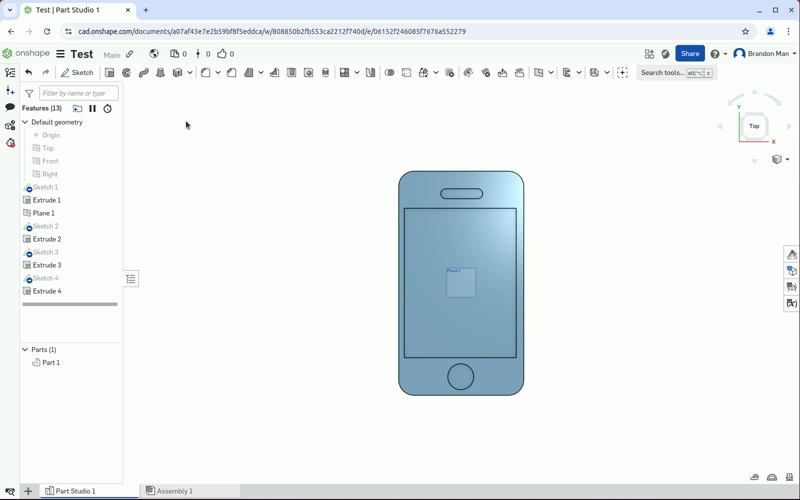
key(shift+h)
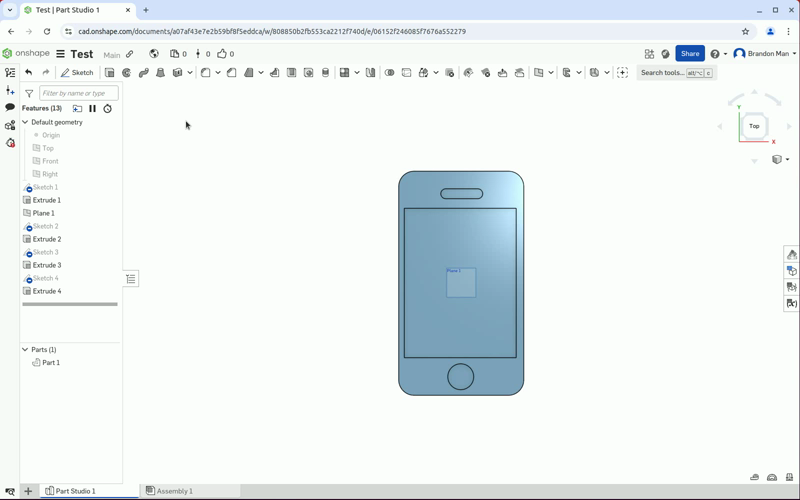
key(shift+h)
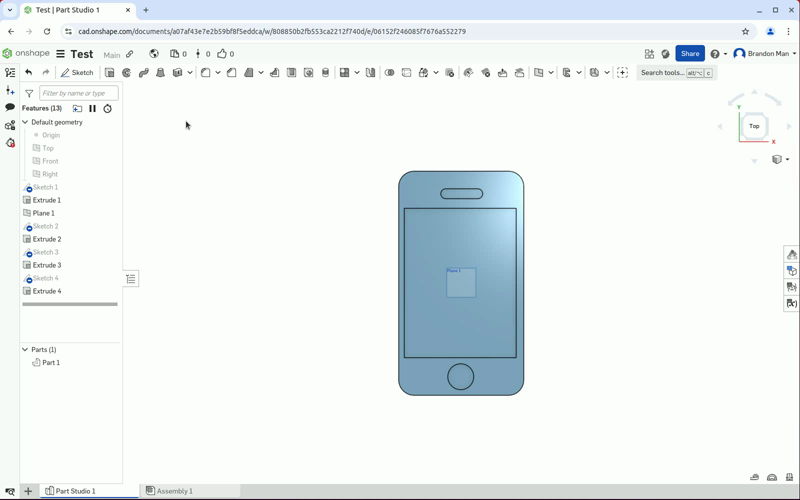
mouse_move(73, 189)
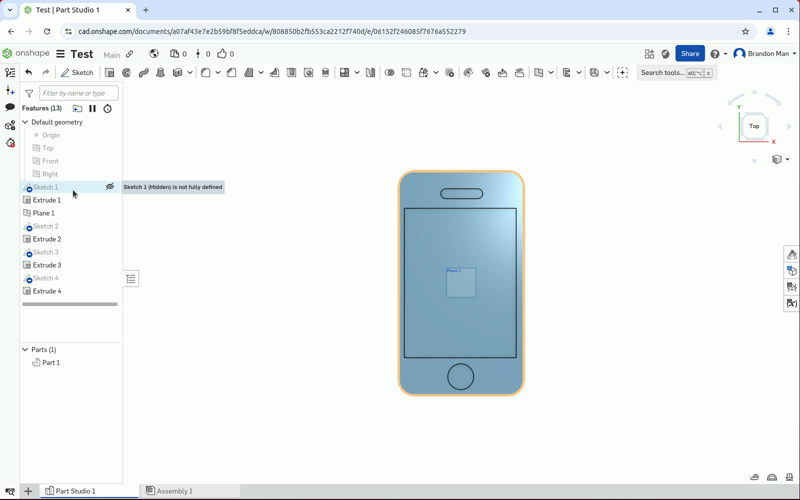
click(73, 189)
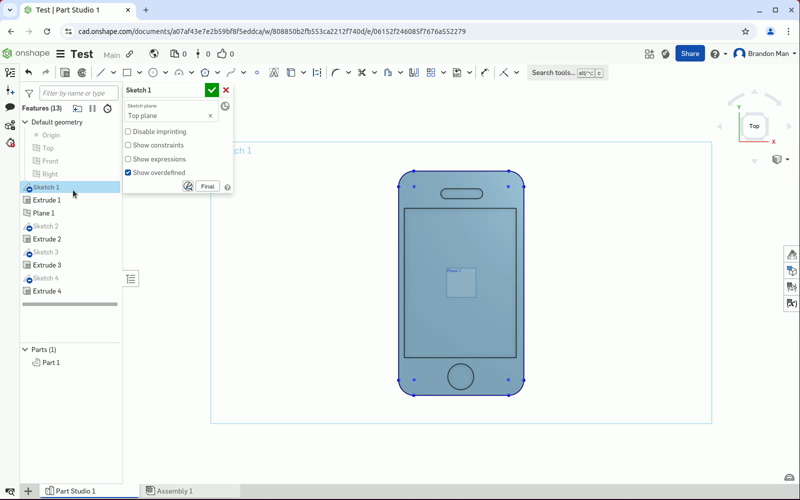
mouse_move(229, 92)
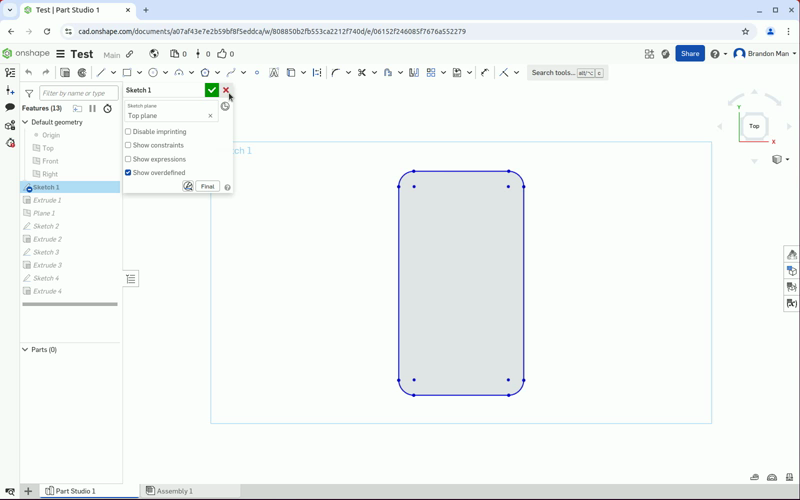
click(229, 92)
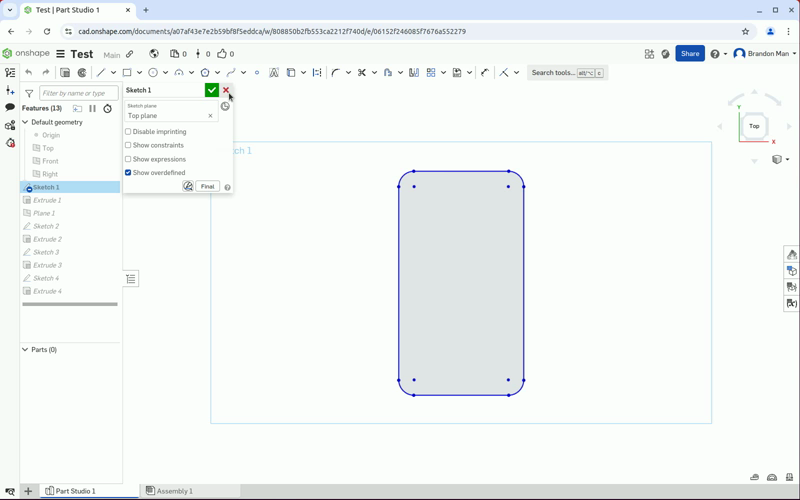
key(shift+s)
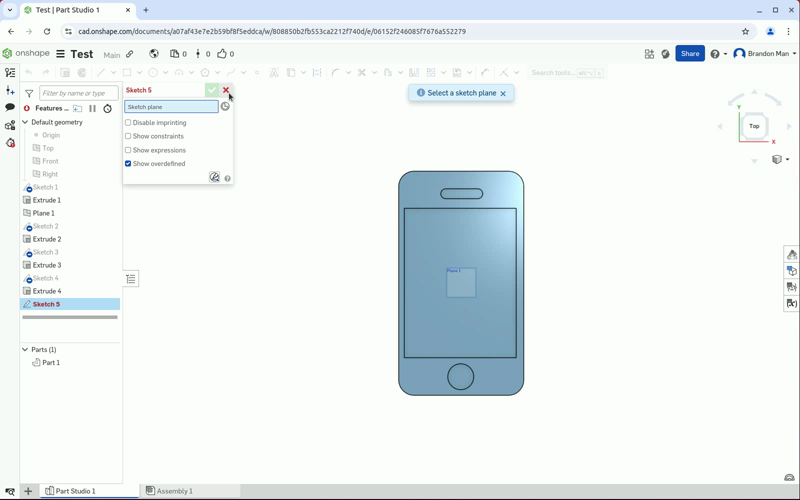
mouse_move(73, 215)
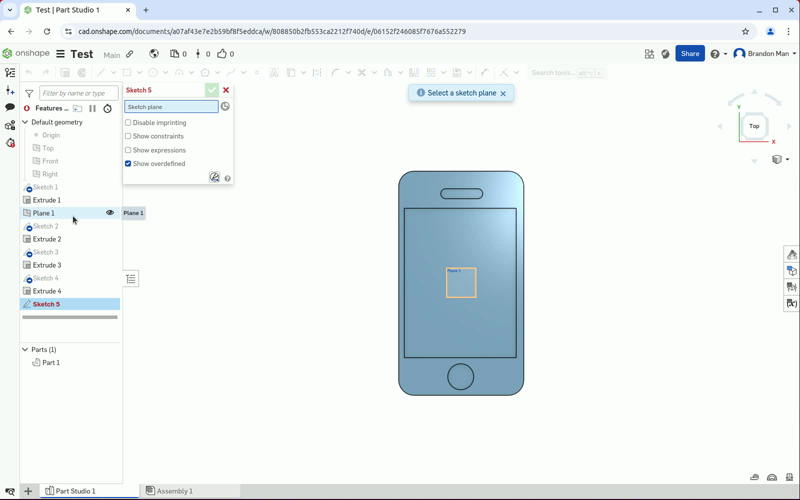
click(73, 215)
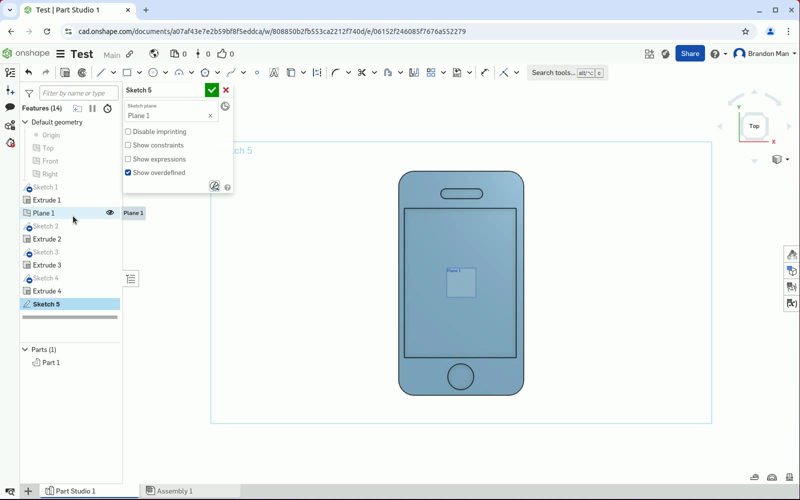
mouse_move(73, 352)
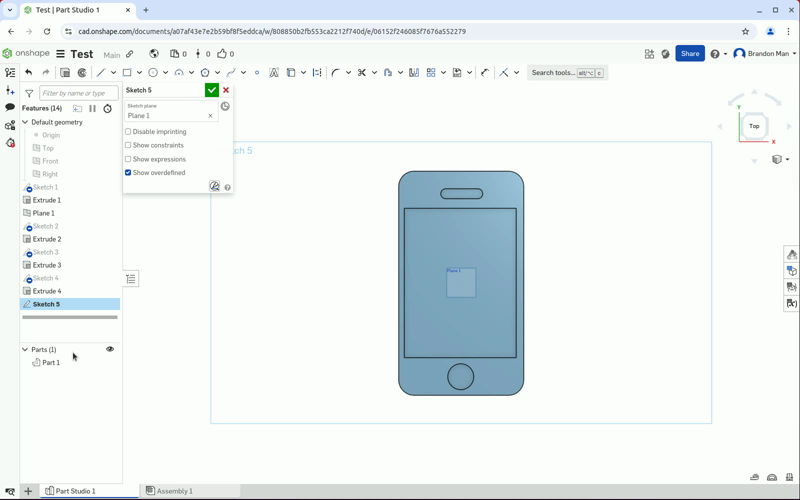
key(y)
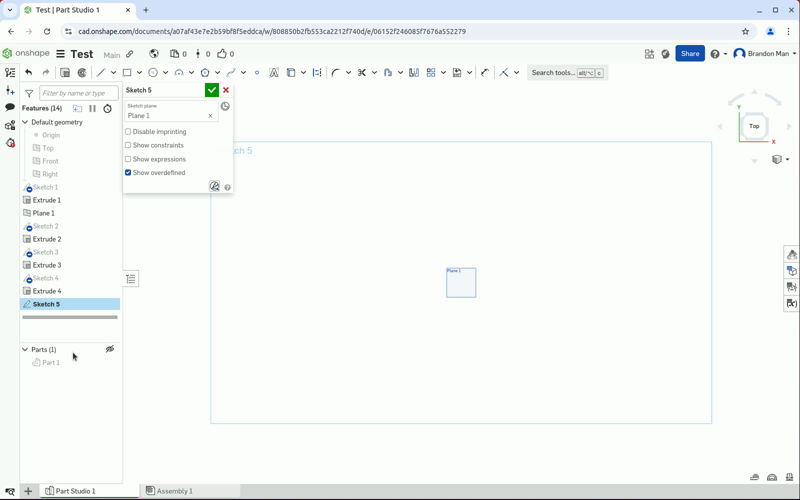
key(c)
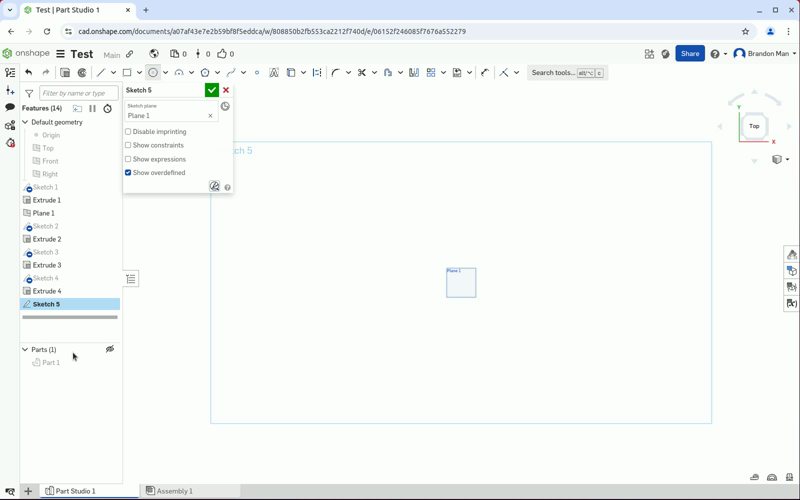
key_down(shift)
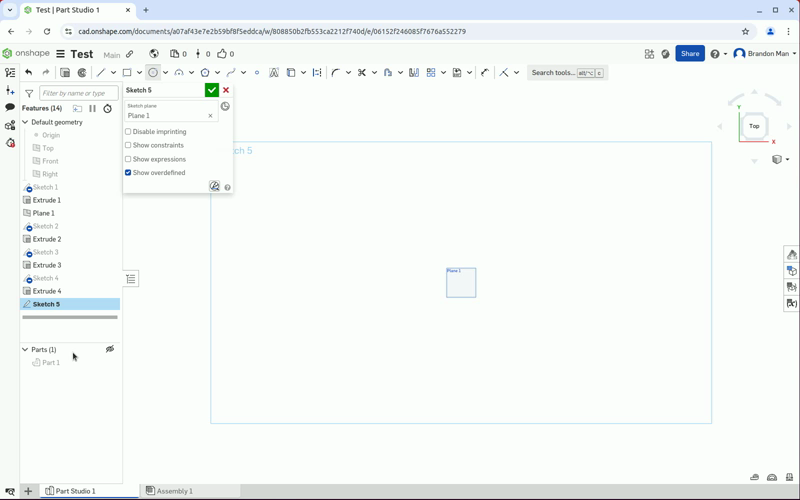
mouse_move(431, 193)
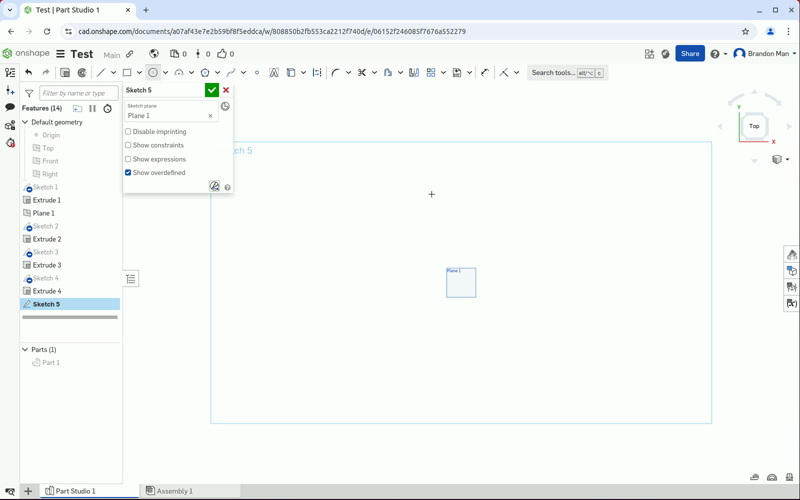
click(431, 193)
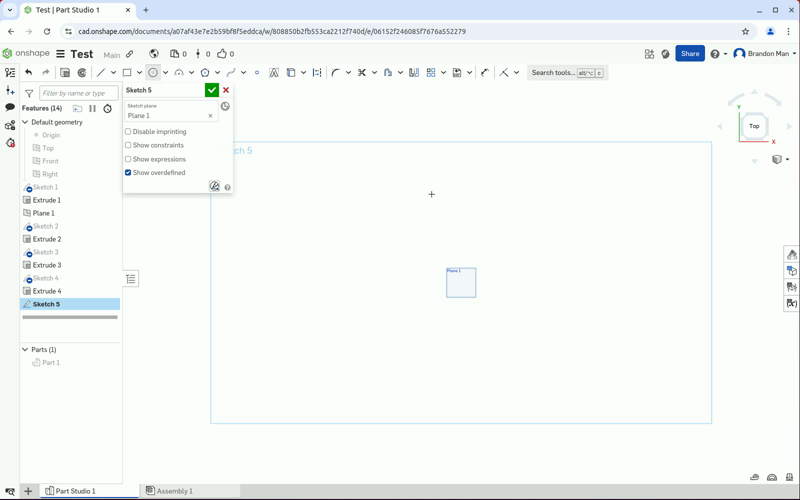
key_up(shift)
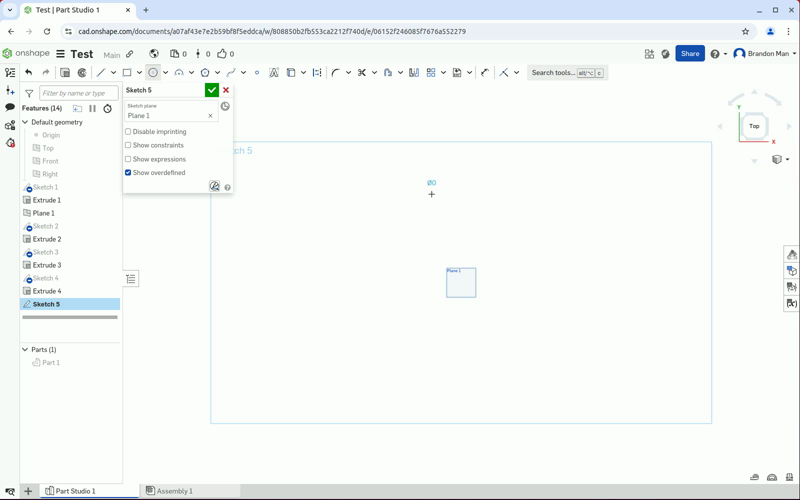
mouse_move(437, 193)
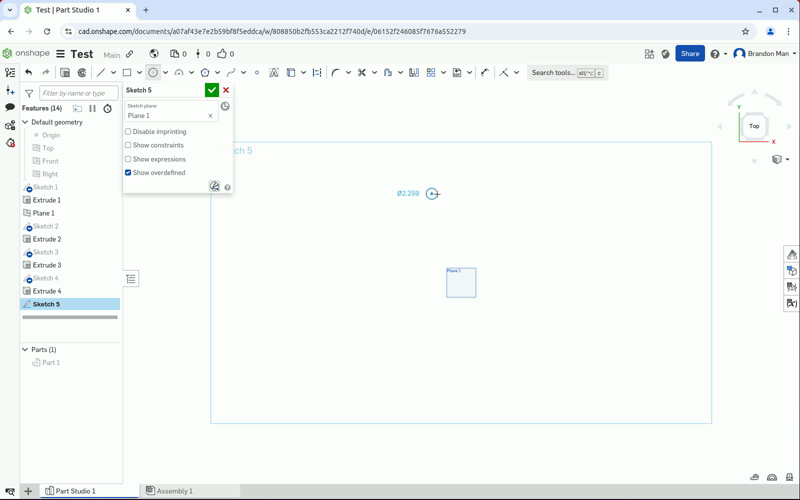
click(437, 193)
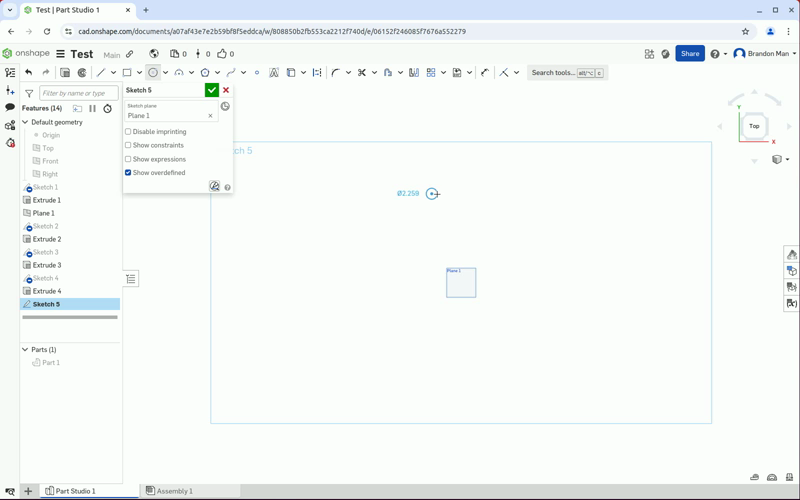
key(esc)
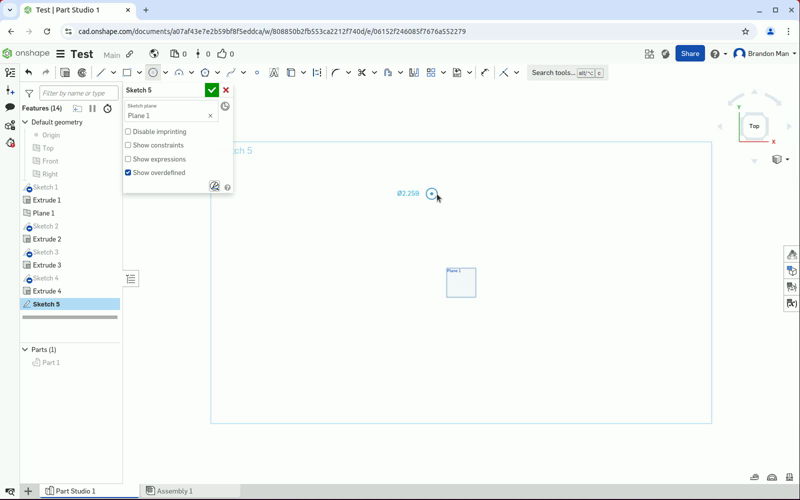
mouse_move(432, 198)
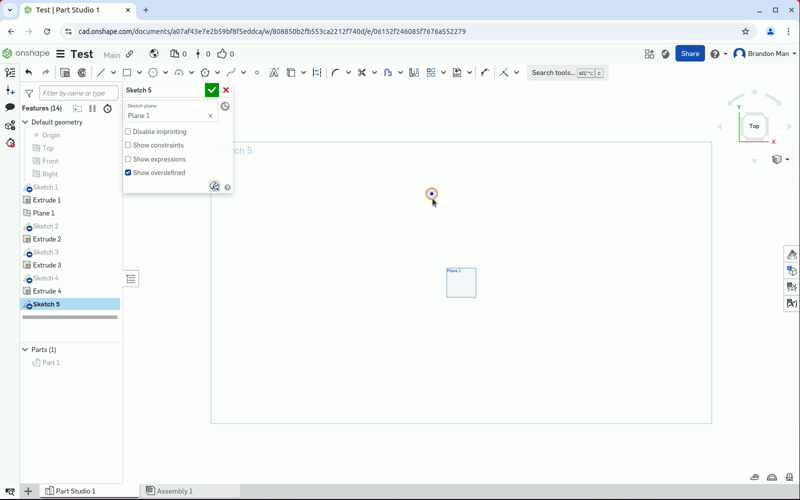
scroll(6)
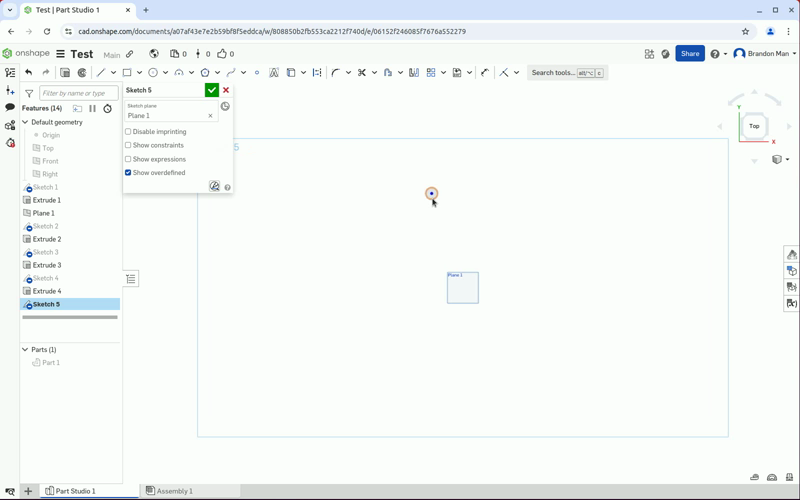
scroll(6)
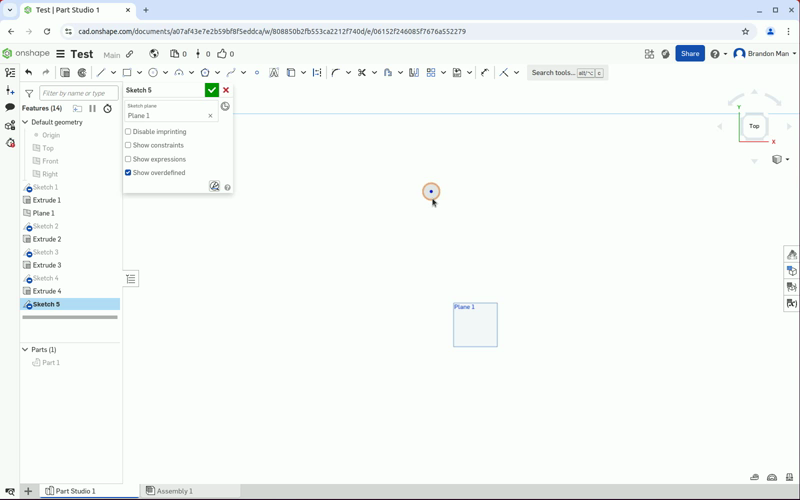
scroll(6)
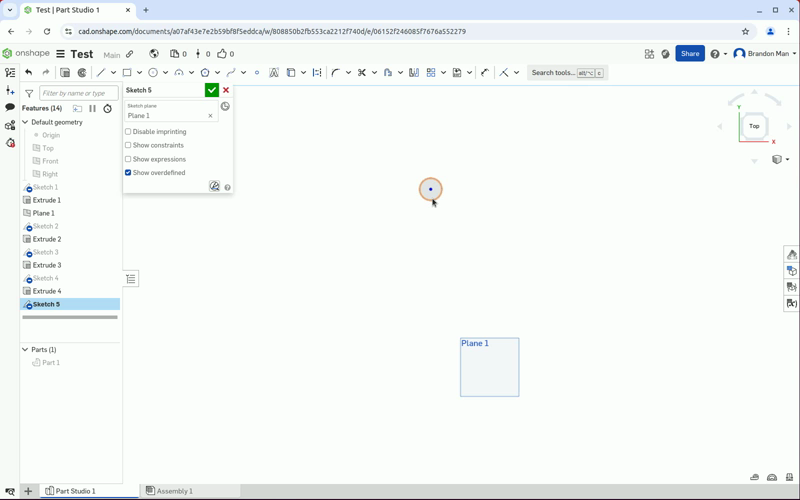
scroll(6)
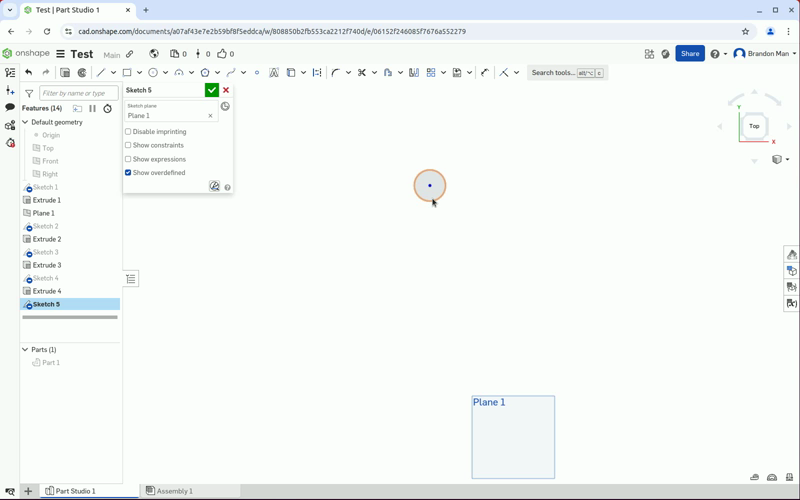
scroll(6)
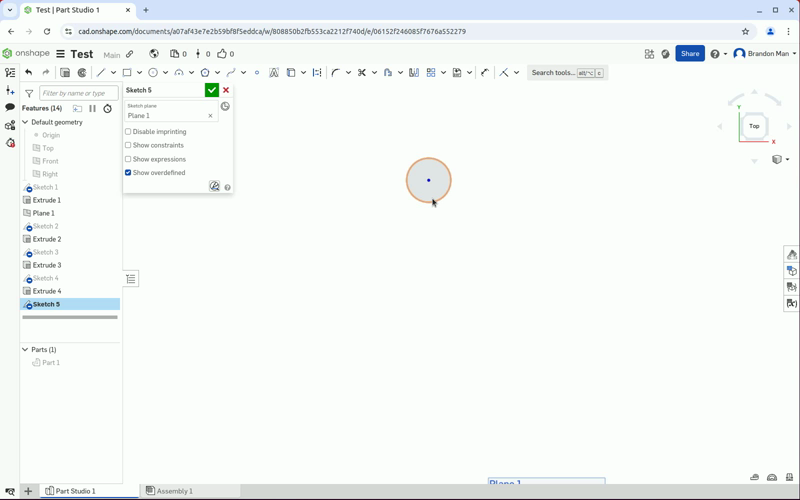
scroll(6)
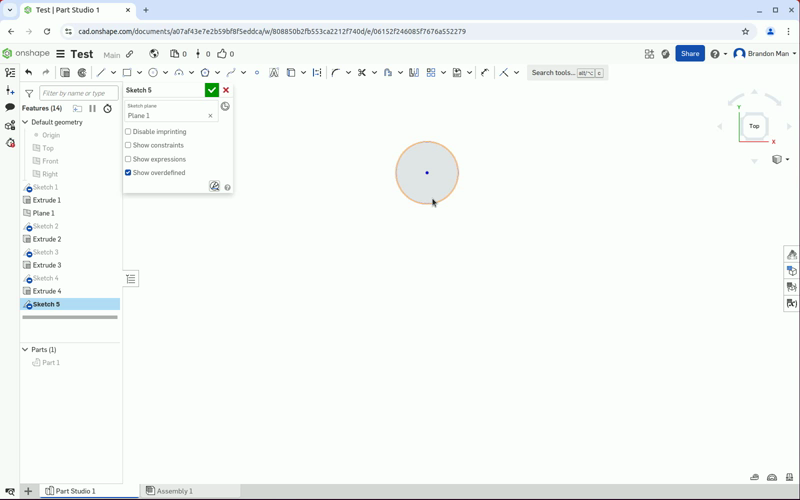
scroll(6)
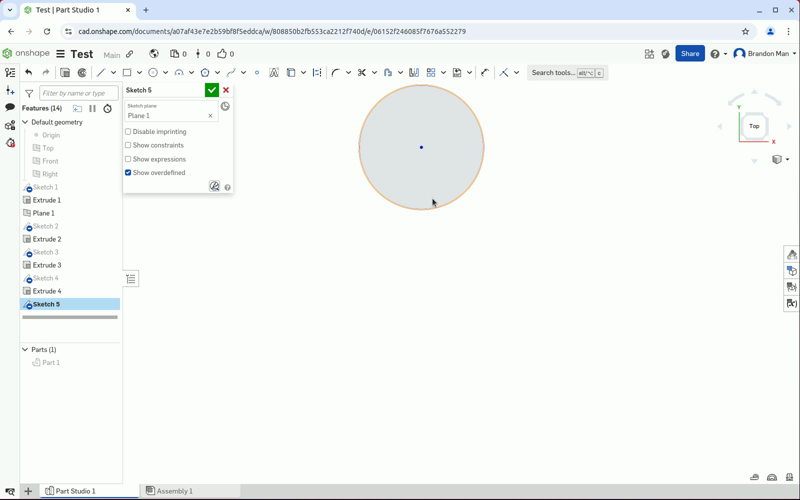
click(432, 198)
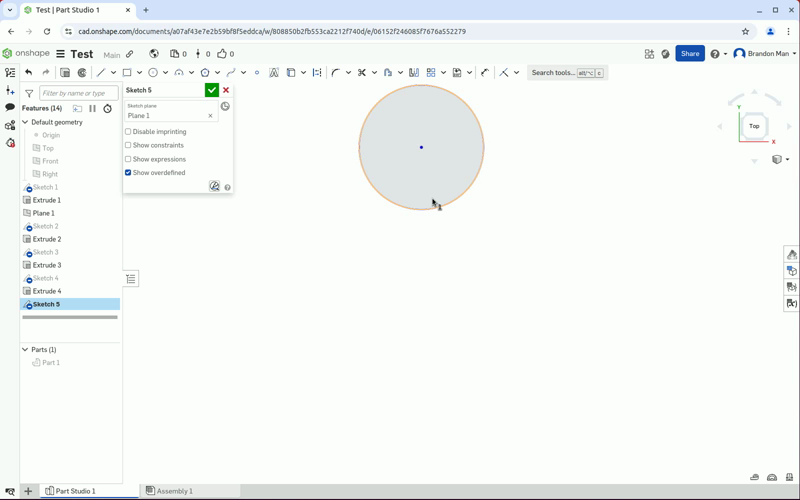
scroll(-6)
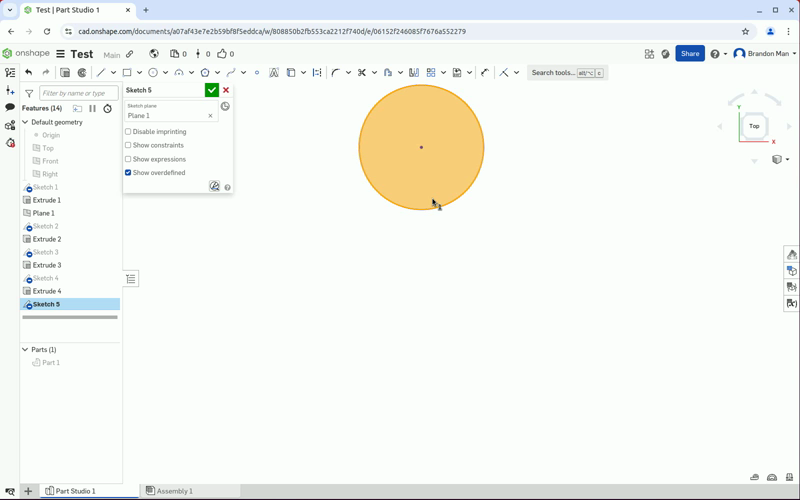
scroll(-6)
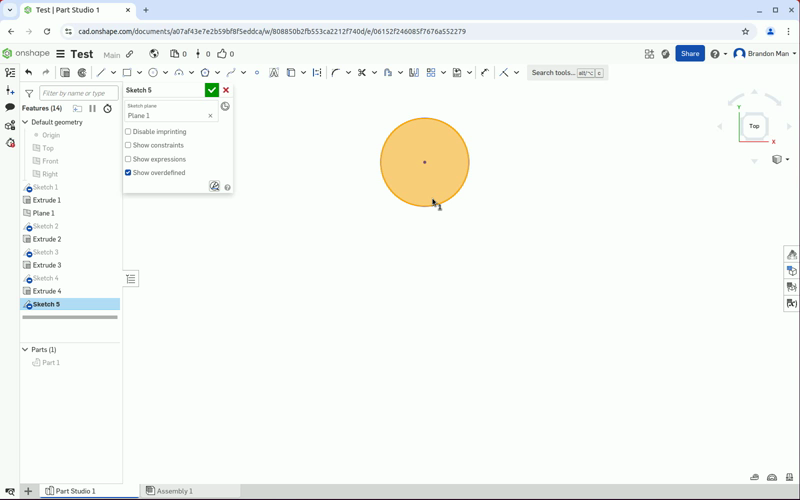
scroll(-6)
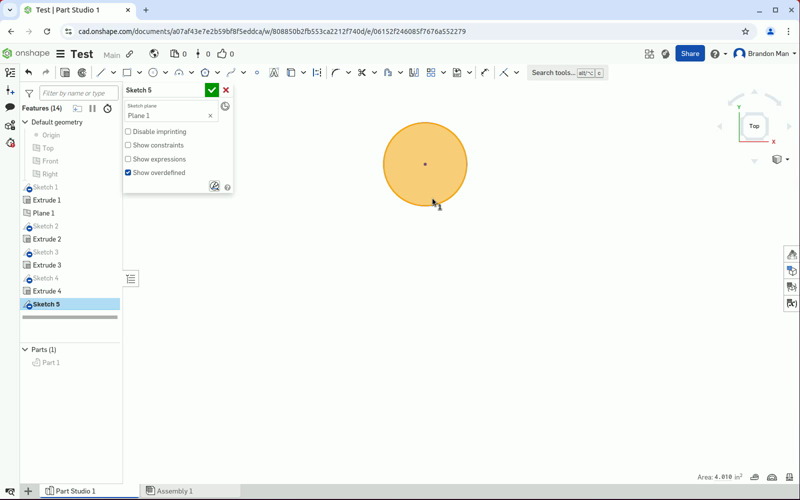
scroll(-6)
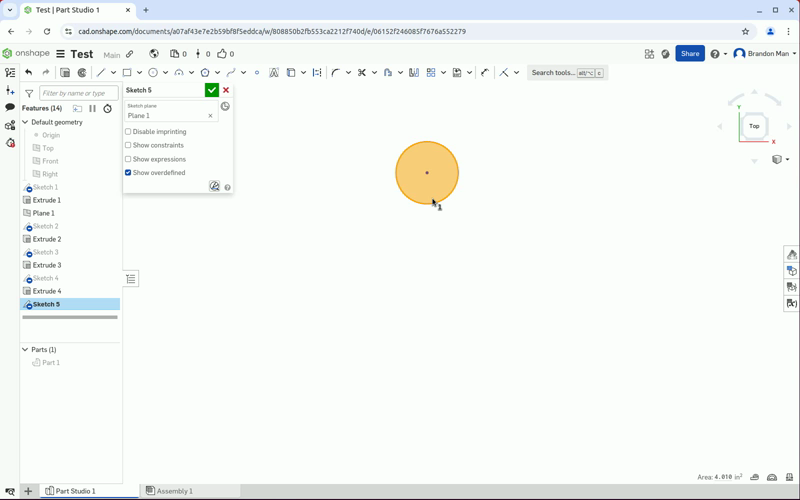
scroll(-6)
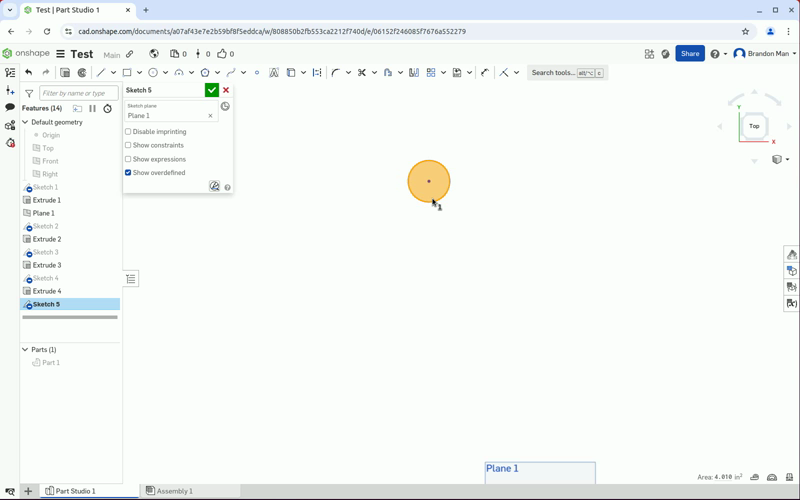
scroll(-6)
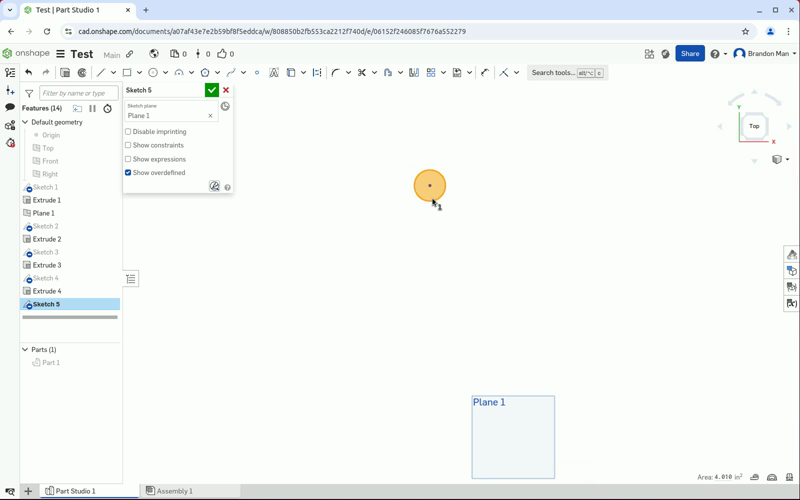
scroll(-6)
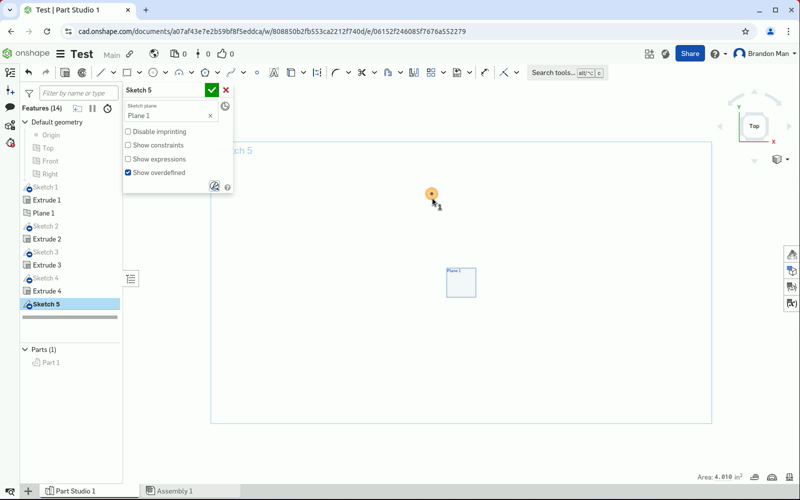
mouse_move(73, 352)
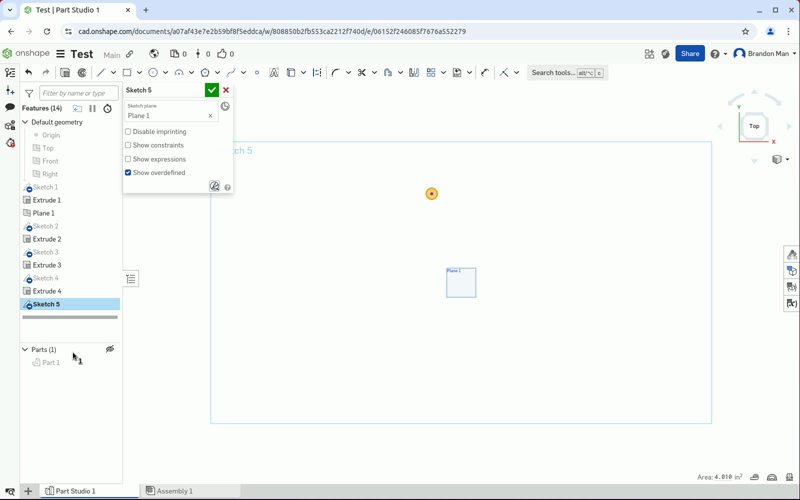
key(shift+y)
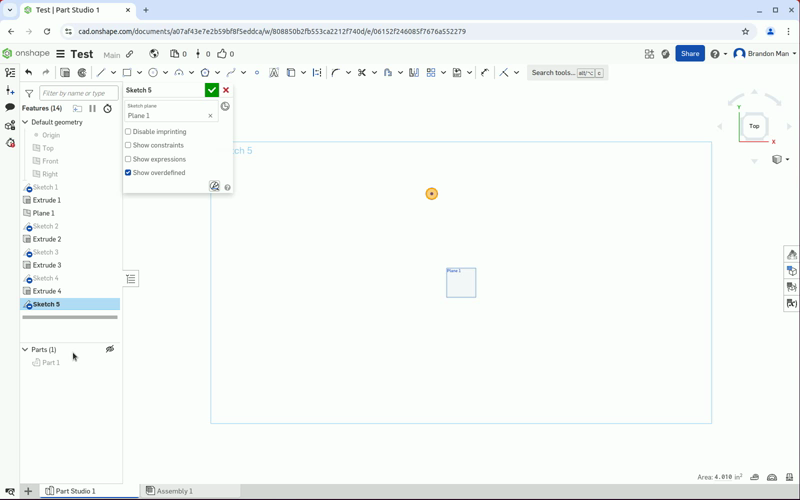
key(shift+e)
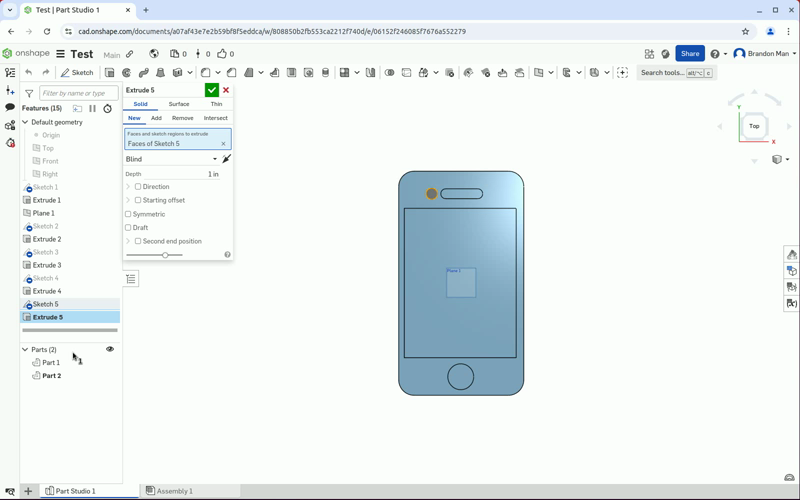
mouse_move(143, 106)
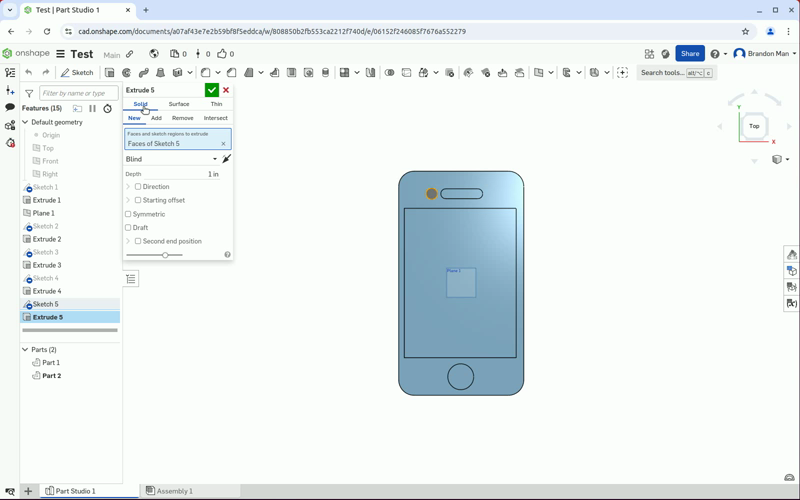
click(143, 106)
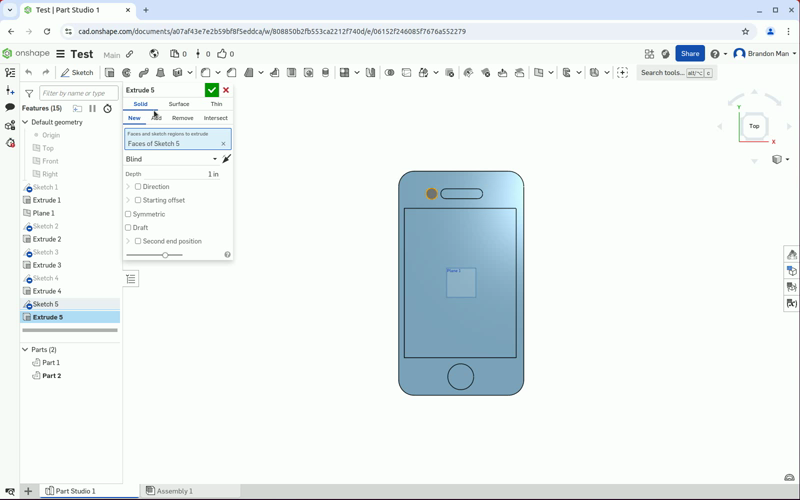
mouse_move(186, 120)
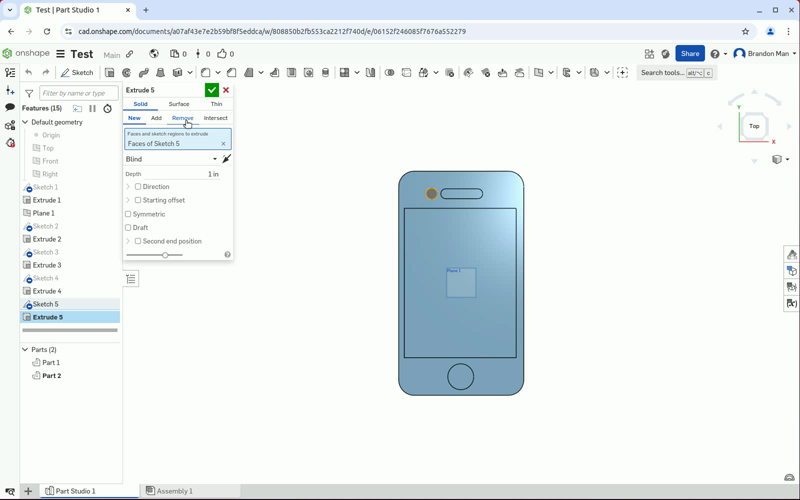
click(186, 120)
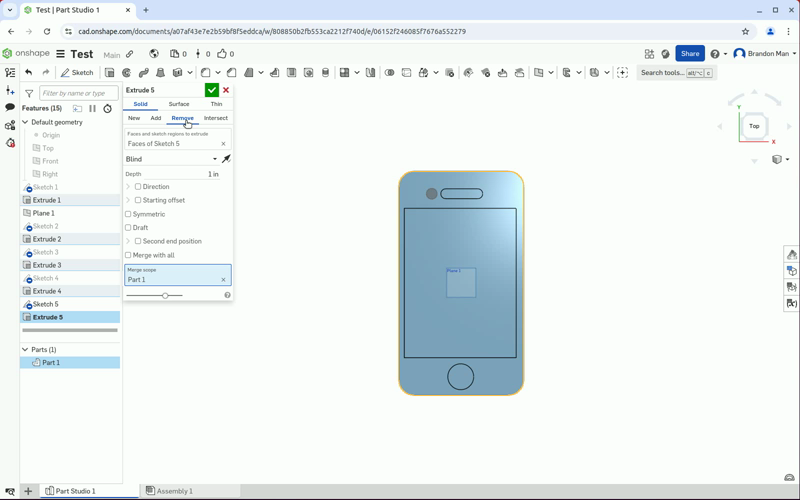
key(tab, 4)
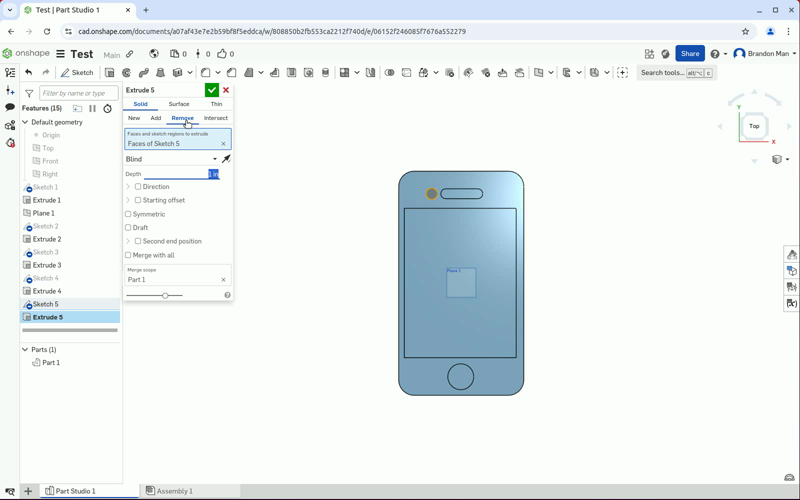
text(0.241)
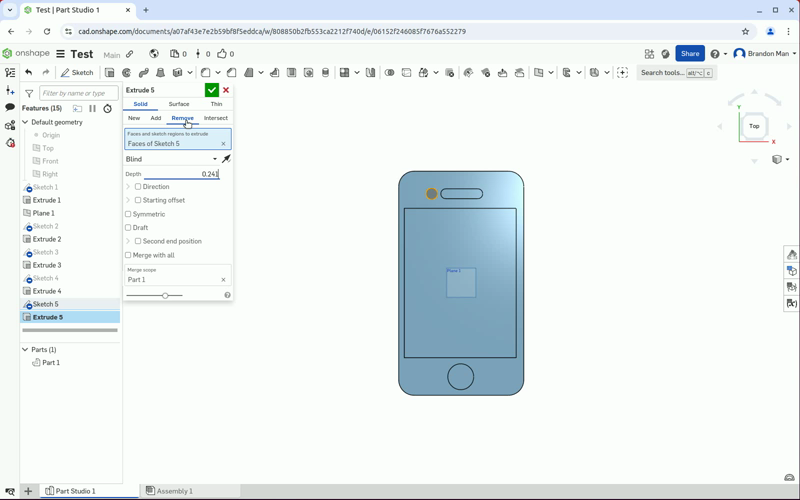
key(tab, 6)
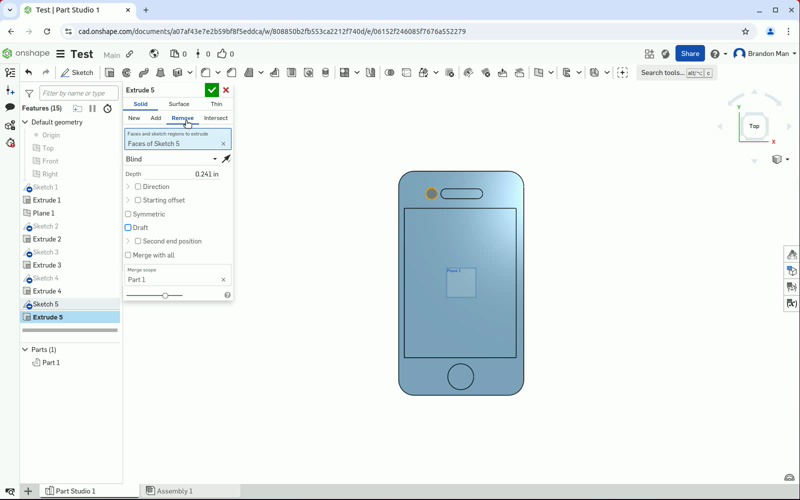
key(space)
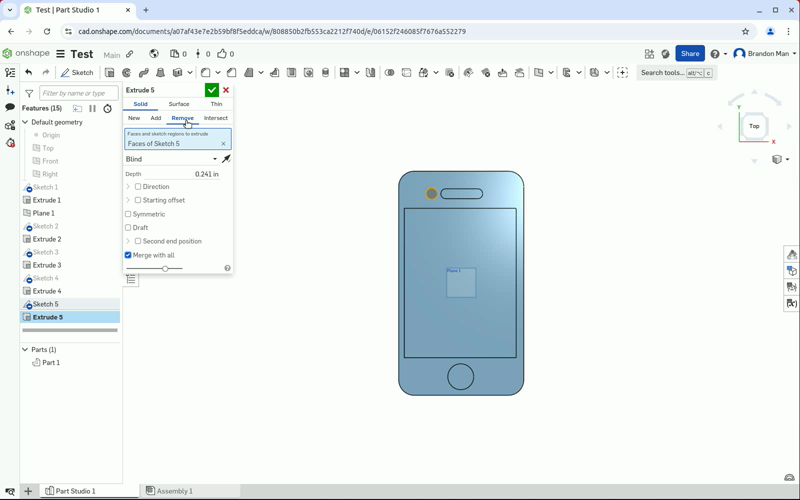
key(enter)
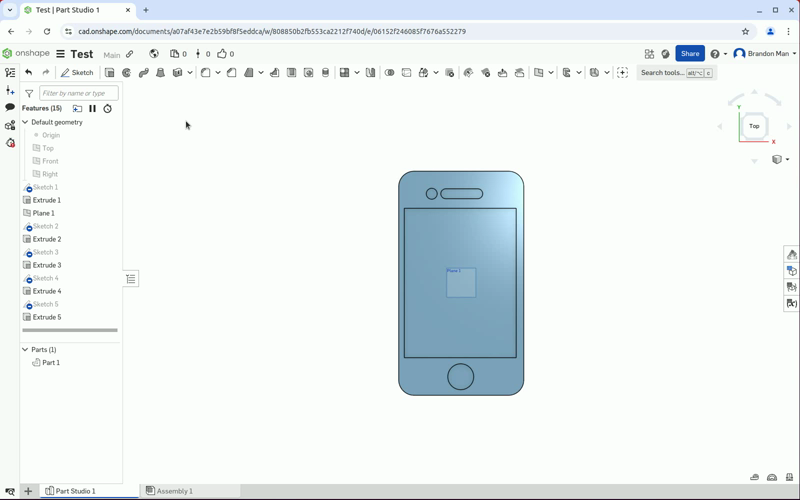
key(shift+h)
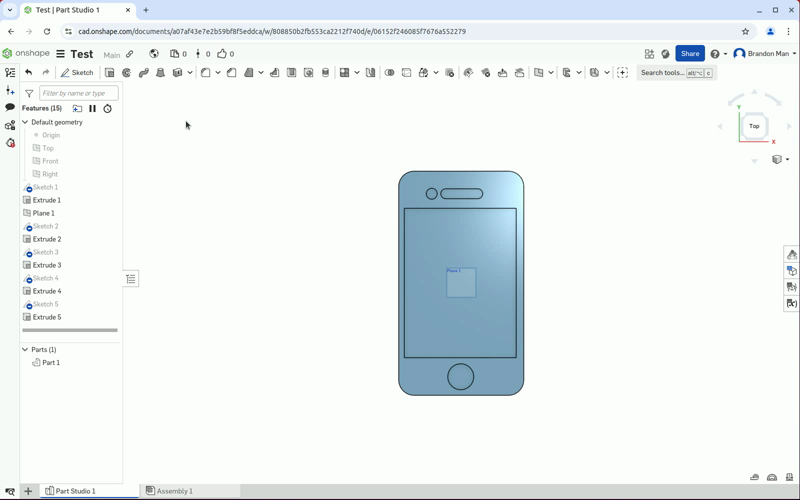
key(shift+h)
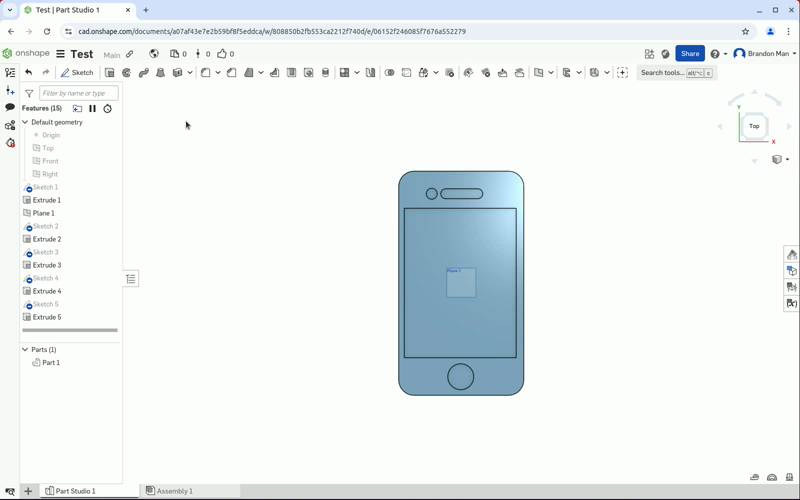
mouse_move(73, 189)
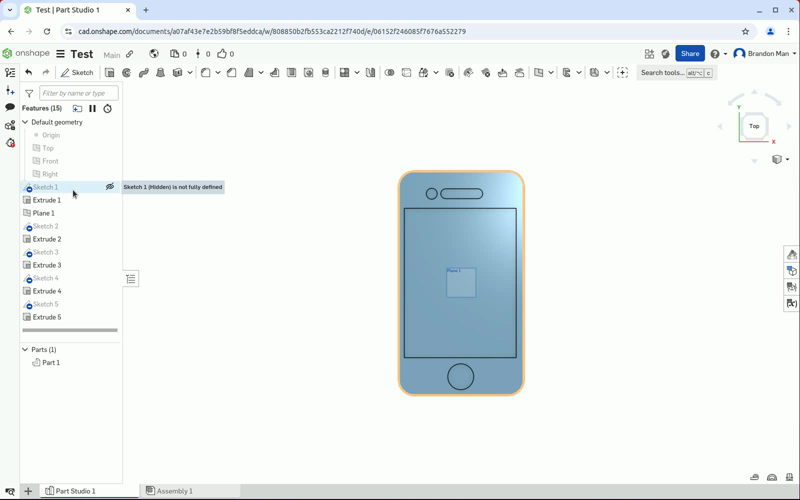
click(73, 189)
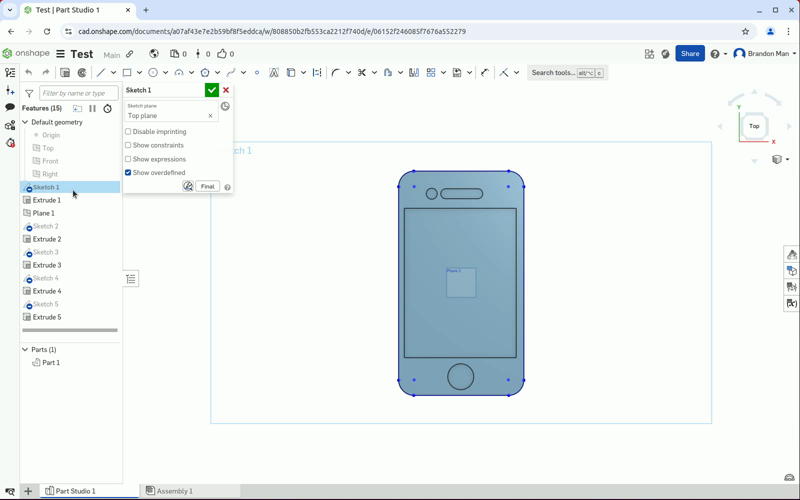
mouse_move(229, 92)
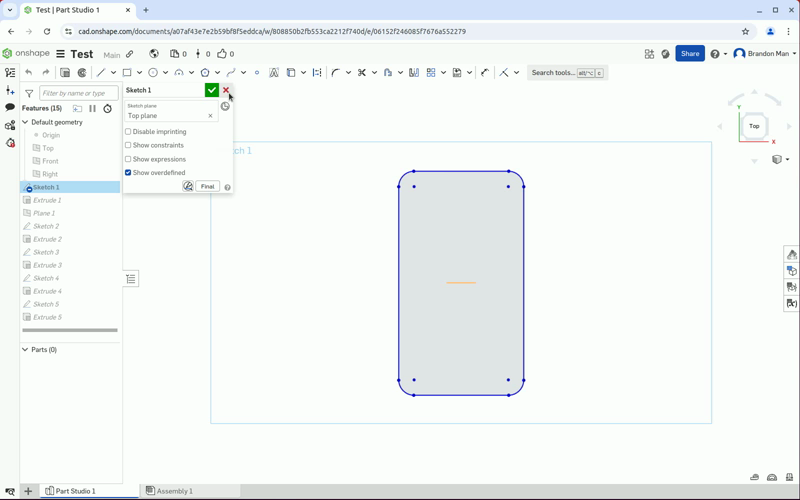
click(229, 92)
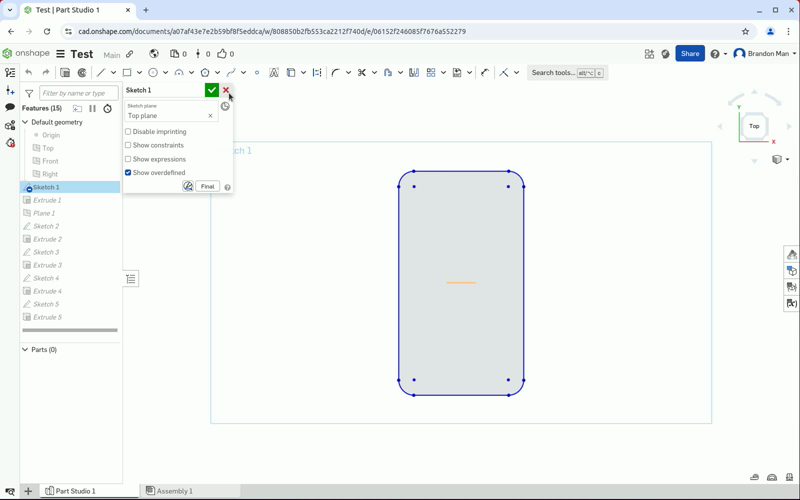
key(shift+s)
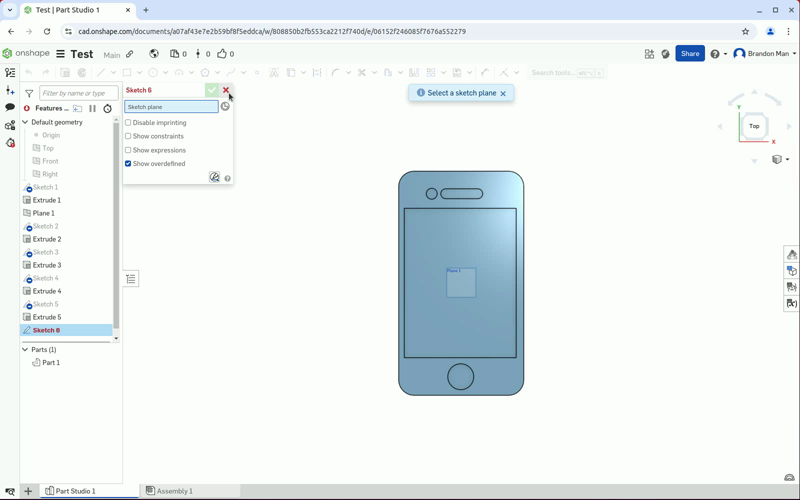
mouse_move(69, 215)
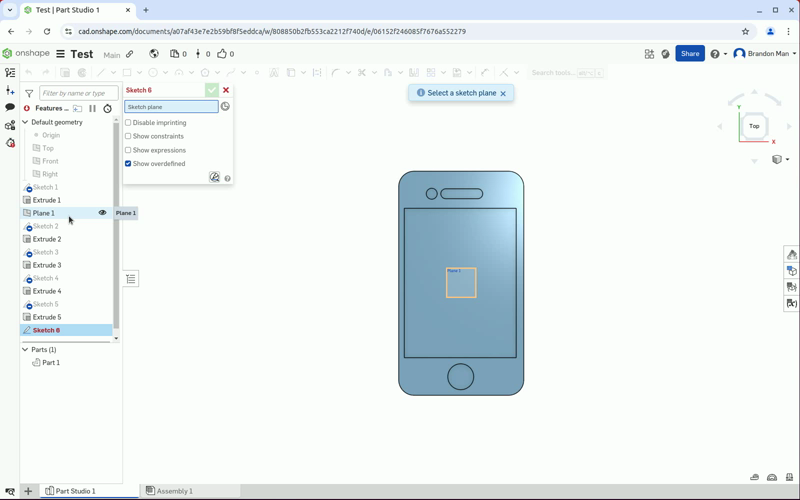
click(69, 215)
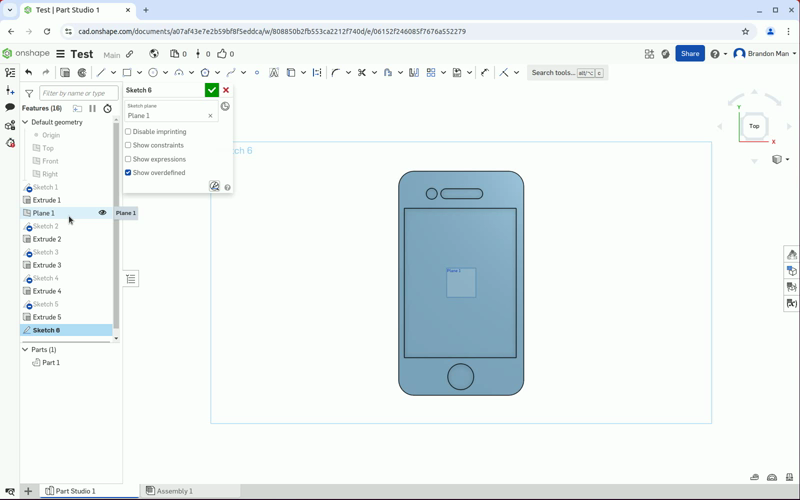
mouse_move(73, 352)
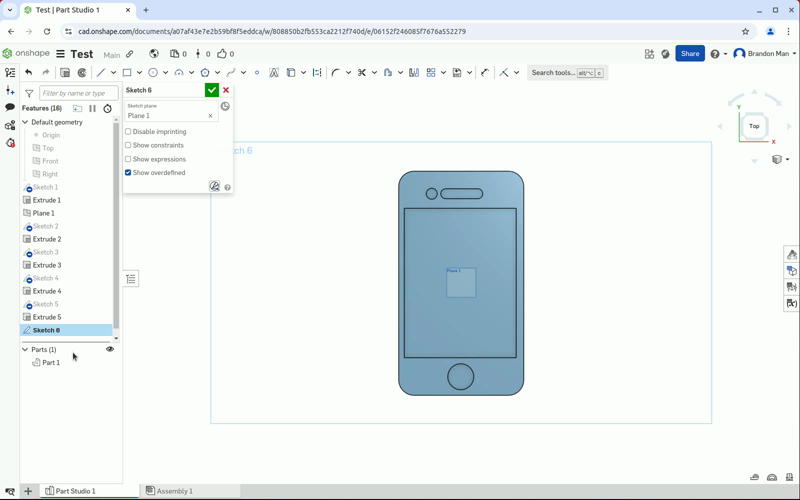
key(y)
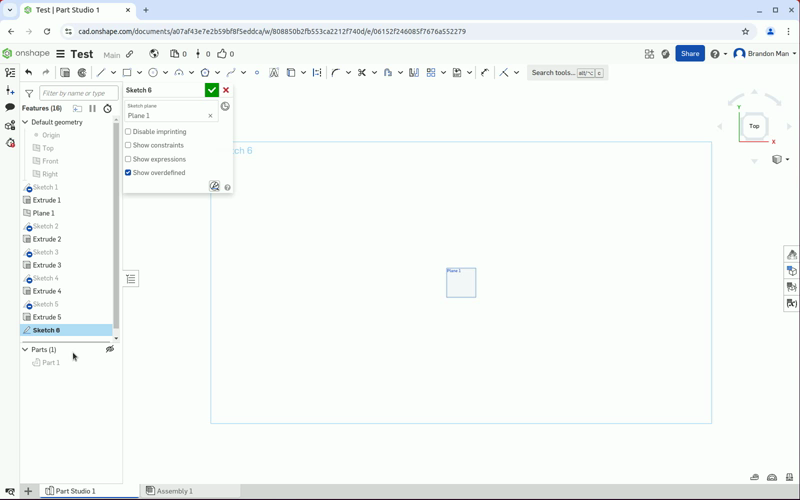
key(c)
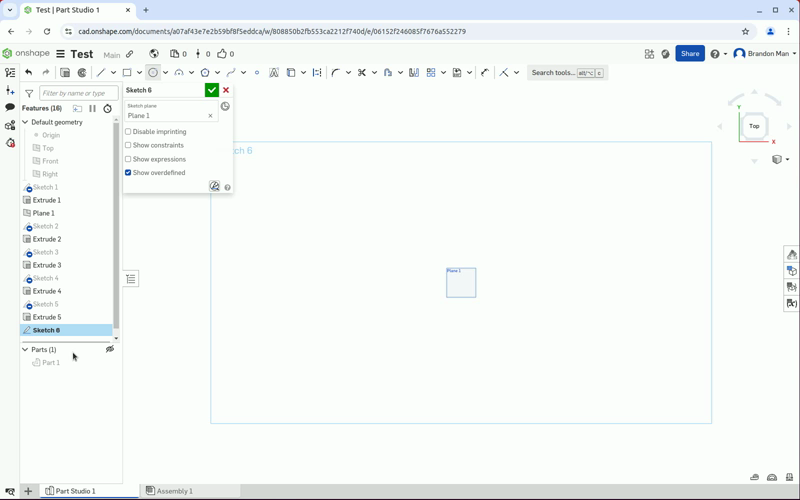
key_down(shift)
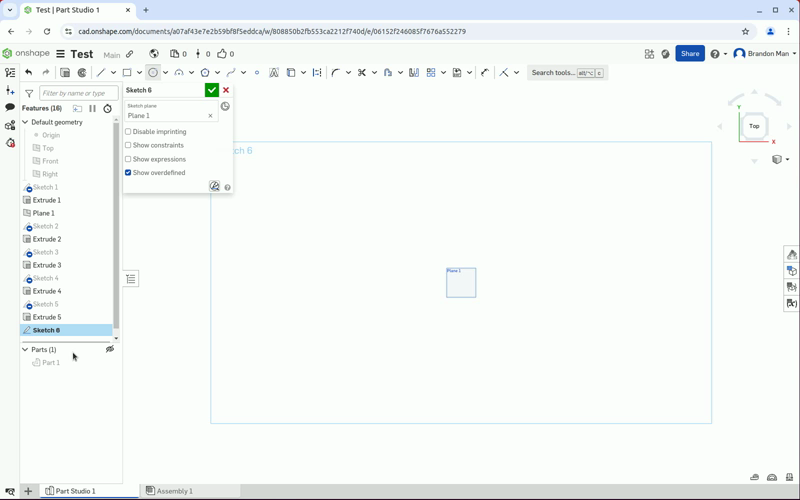
mouse_move(461, 179)
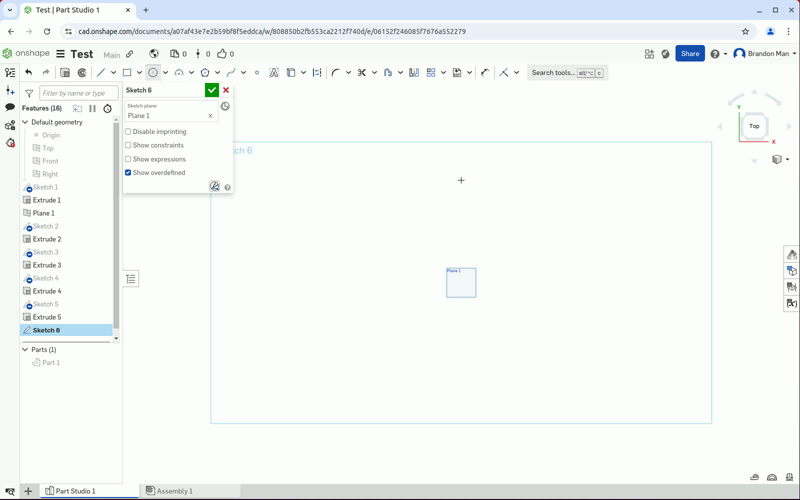
click(461, 179)
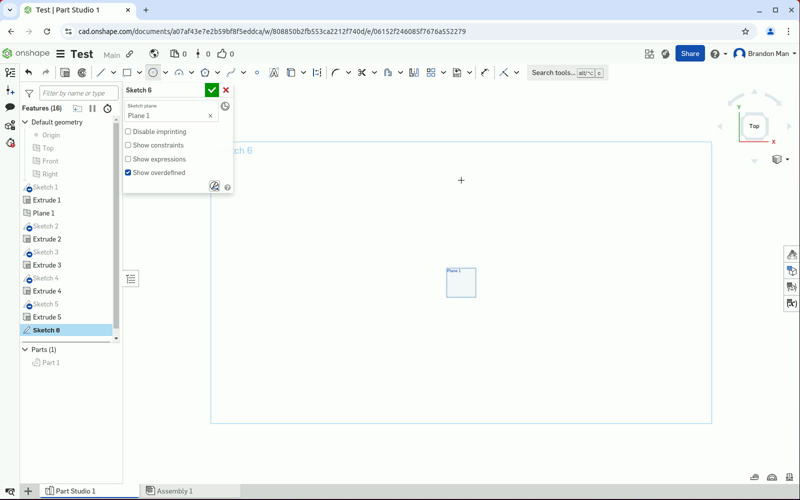
key_up(shift)
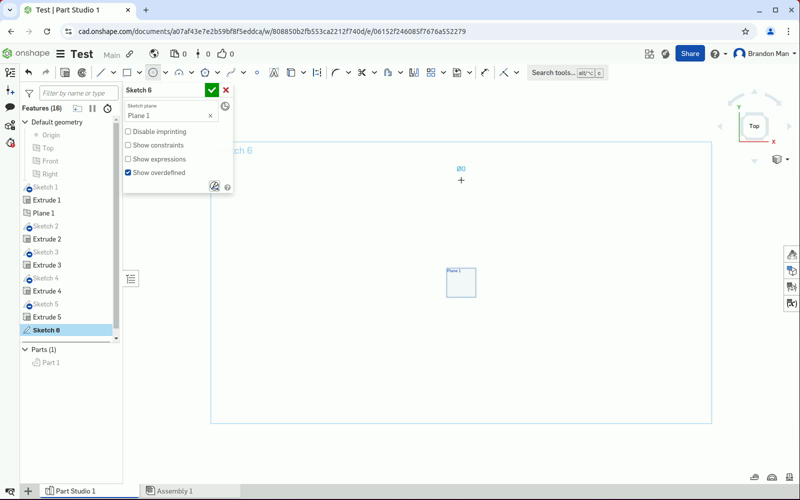
mouse_move(466, 179)
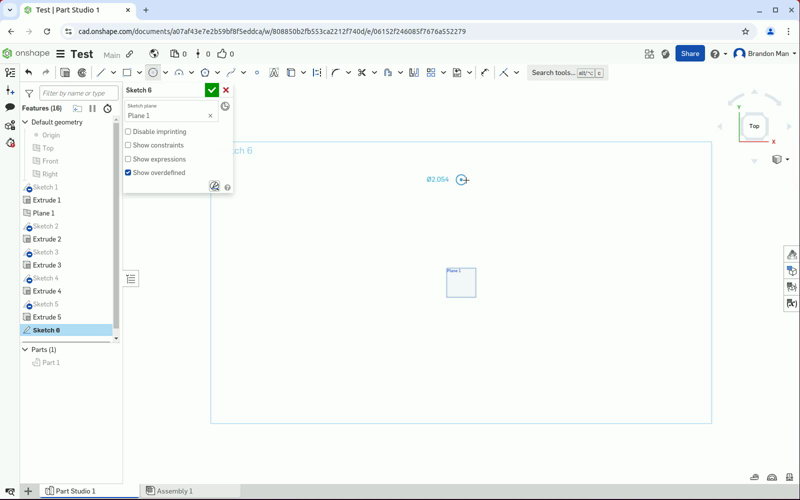
click(466, 179)
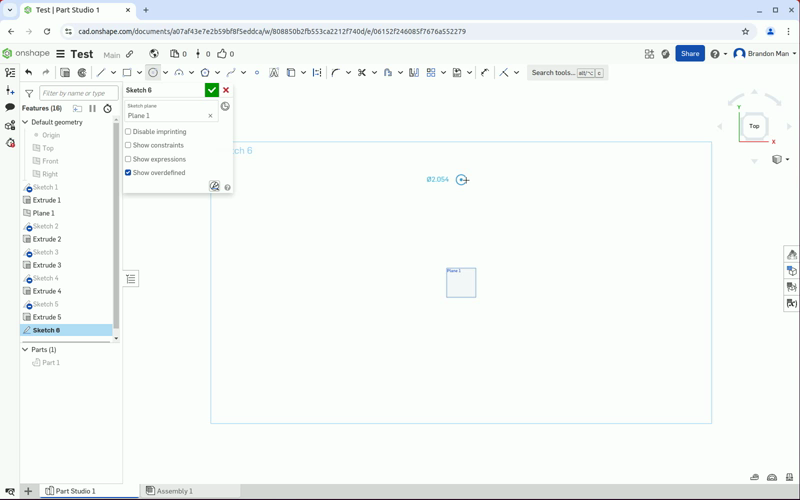
key(esc)
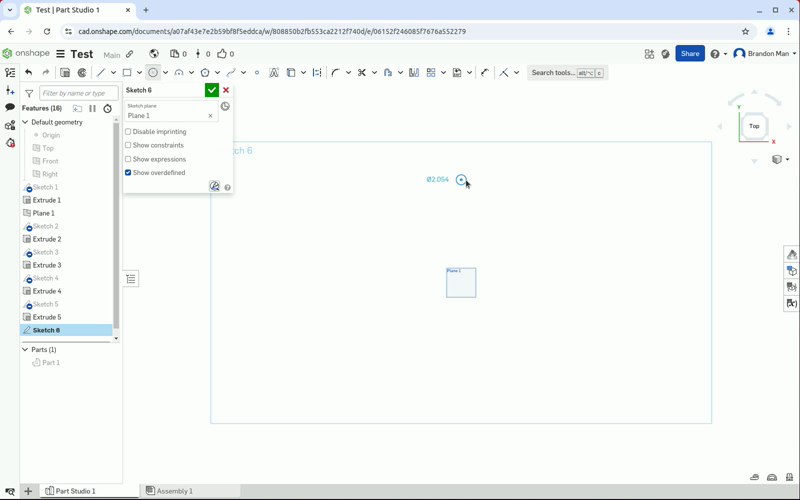
mouse_move(464, 177)
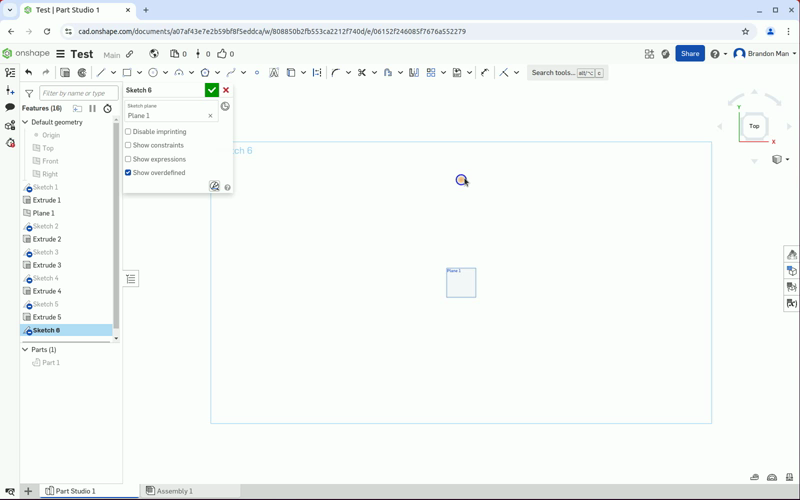
scroll(6)
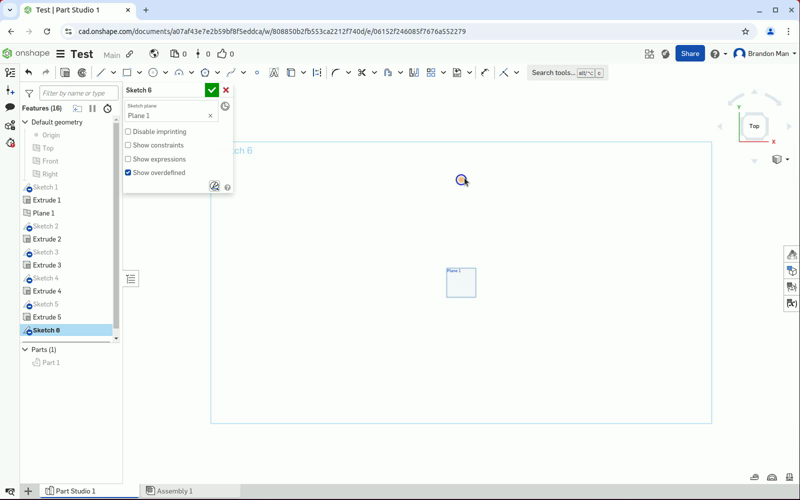
scroll(6)
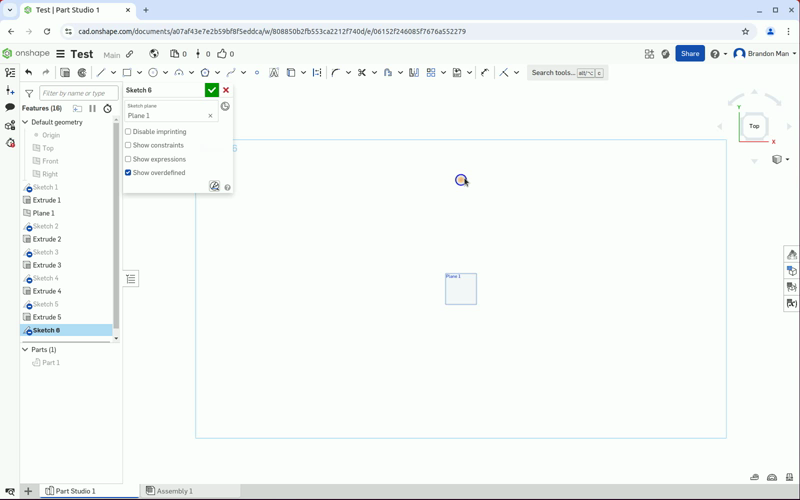
scroll(6)
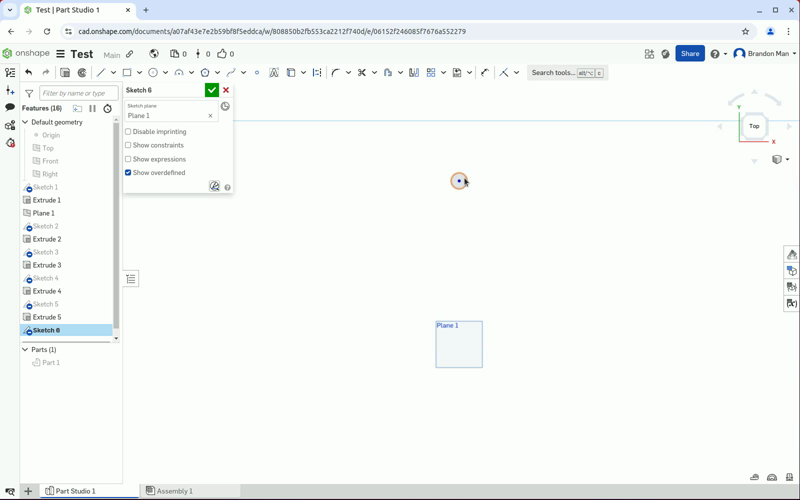
scroll(6)
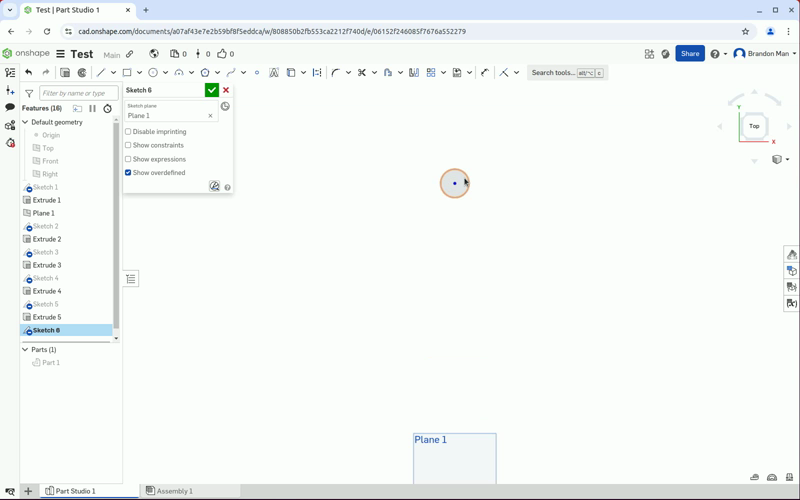
scroll(6)
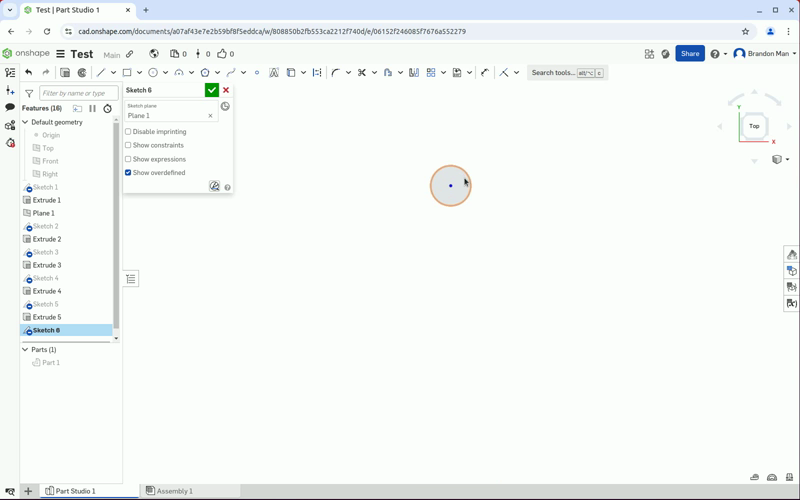
scroll(6)
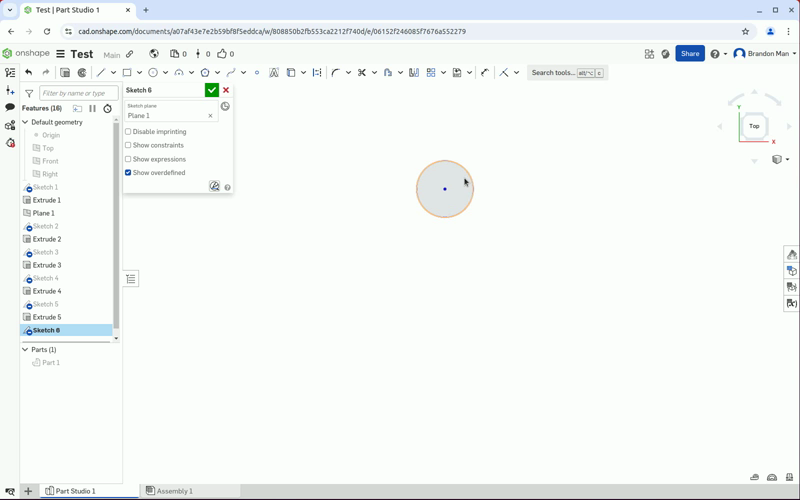
scroll(6)
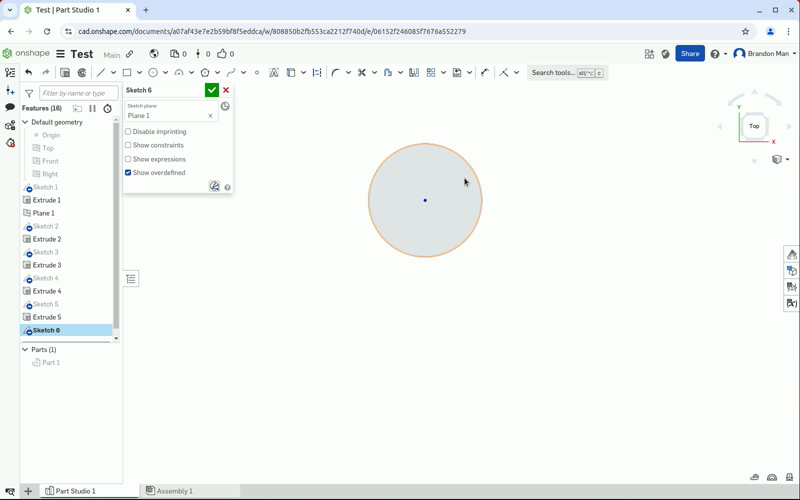
click(464, 177)
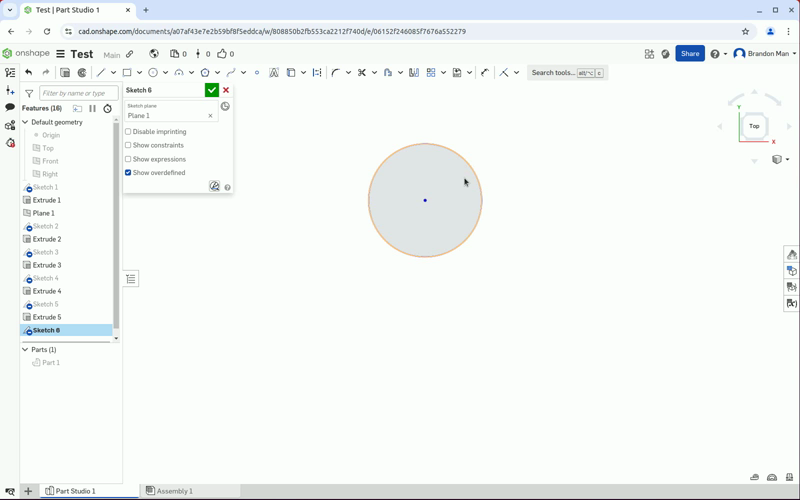
scroll(-6)
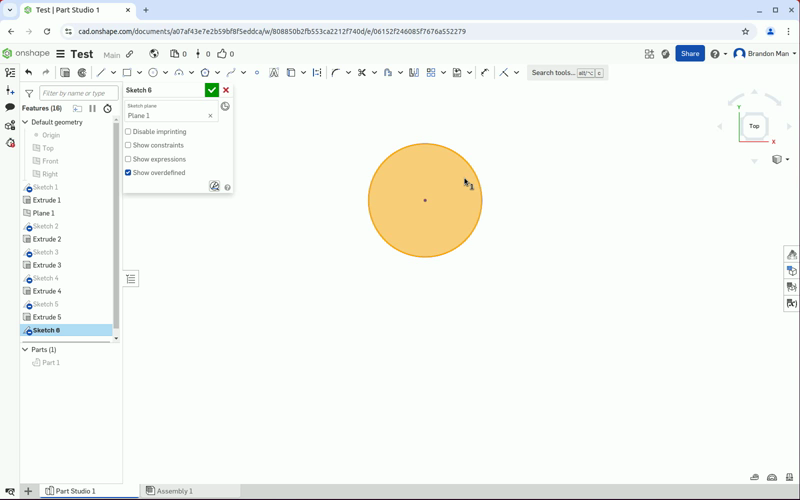
scroll(-6)
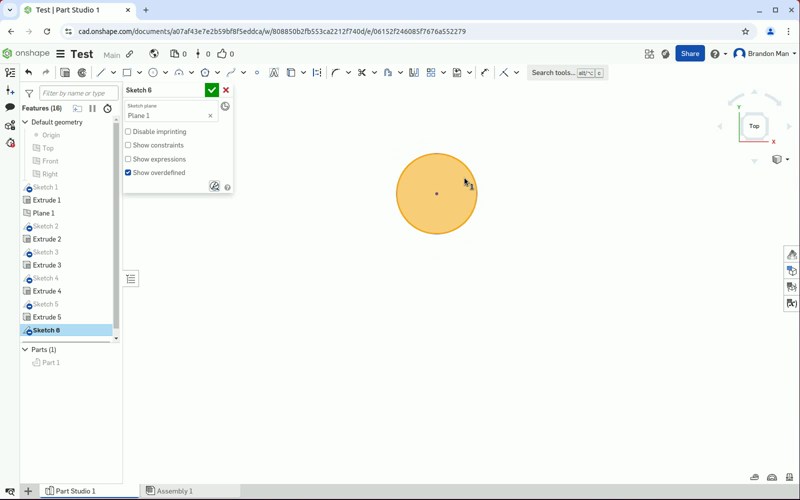
scroll(-6)
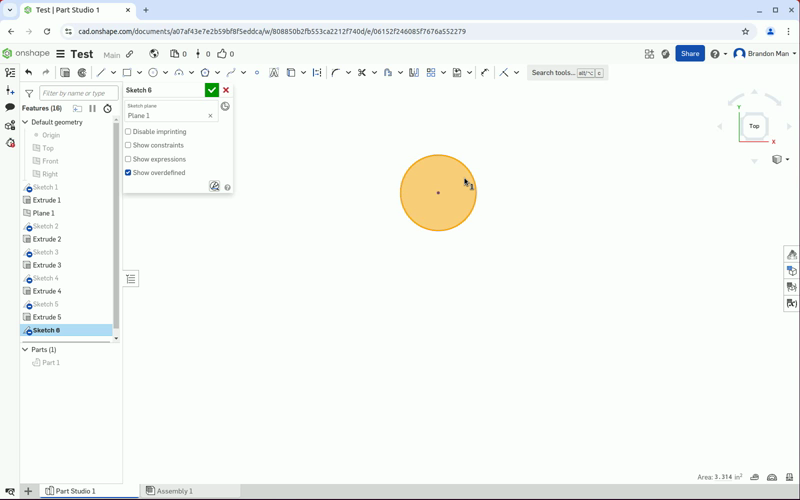
scroll(-6)
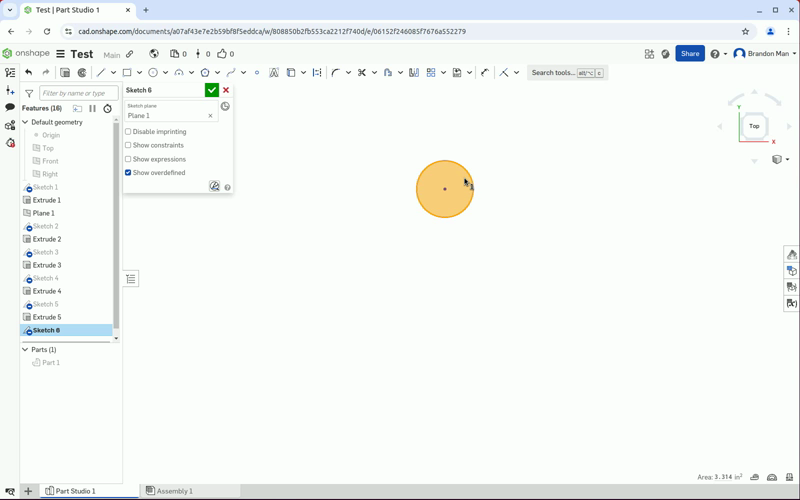
scroll(-6)
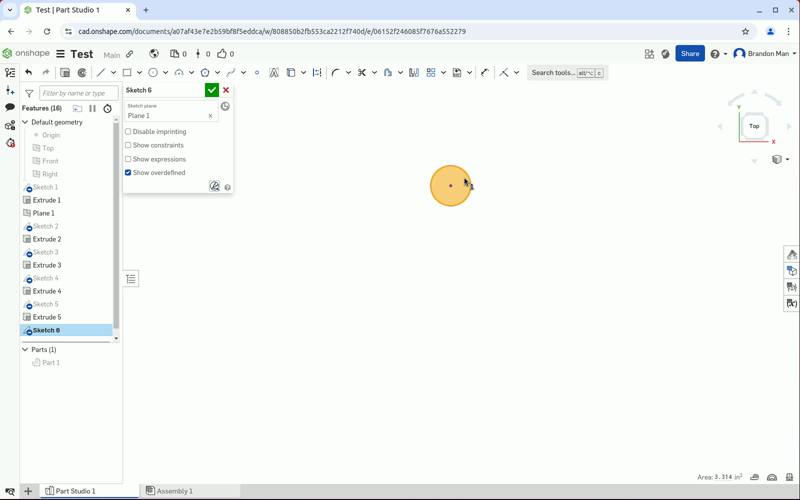
scroll(-6)
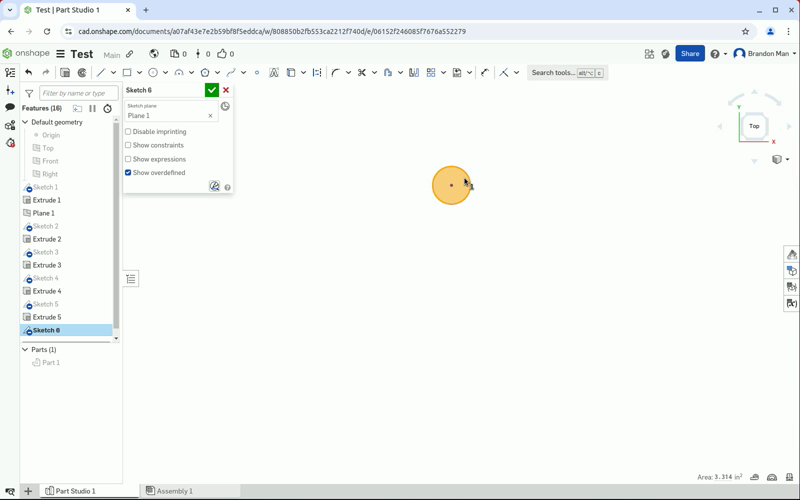
scroll(-6)
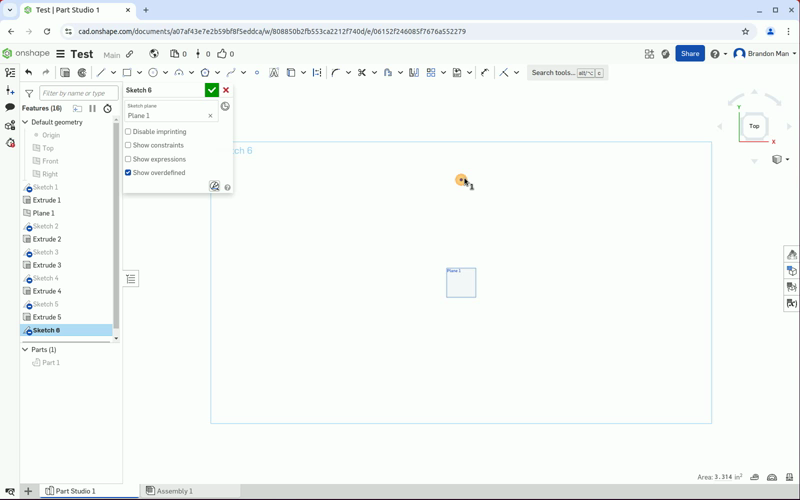
mouse_move(73, 352)
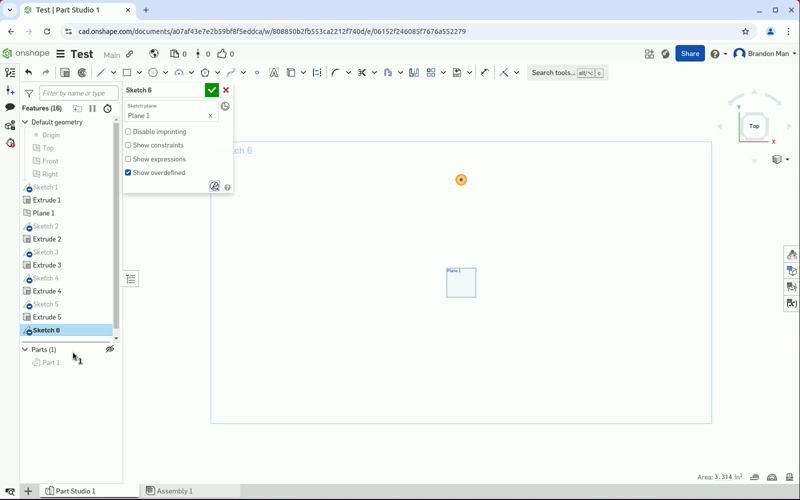
key(shift+y)
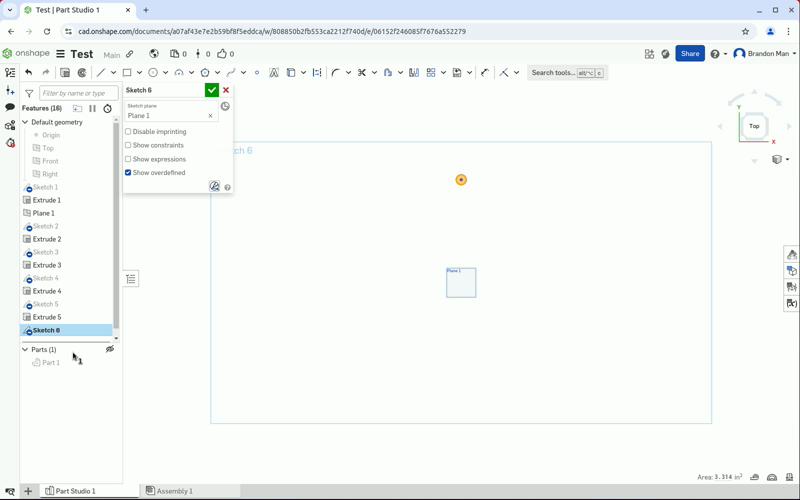
key(shift+e)
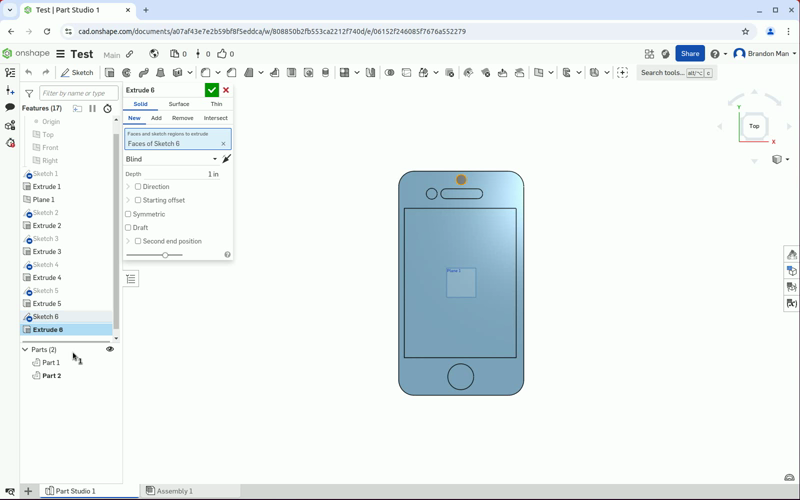
mouse_move(143, 106)
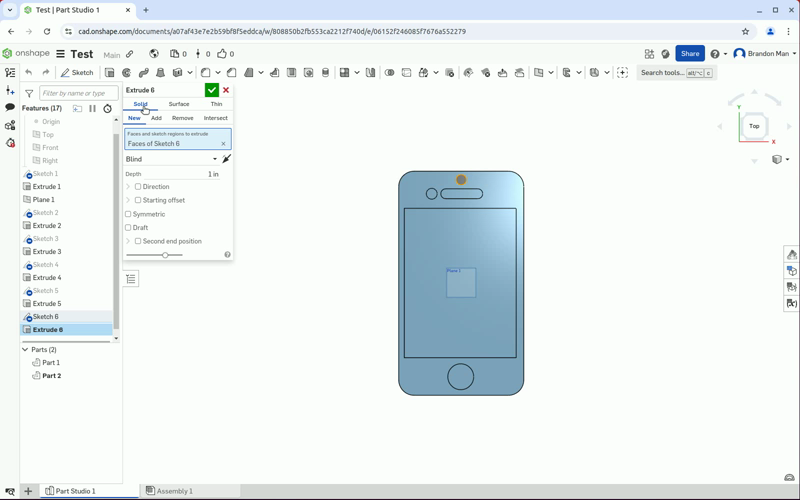
click(143, 106)
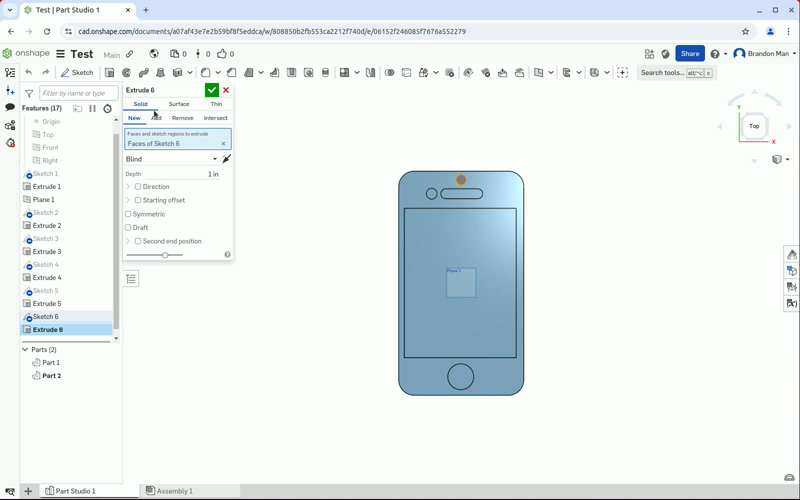
mouse_move(186, 120)
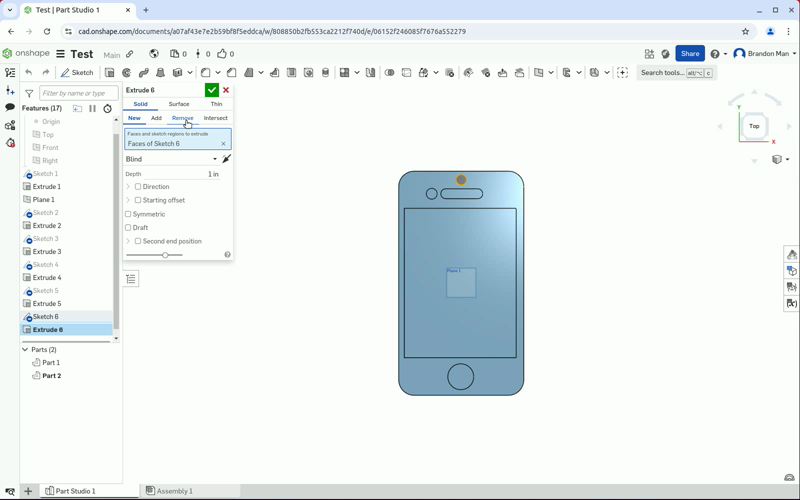
click(186, 120)
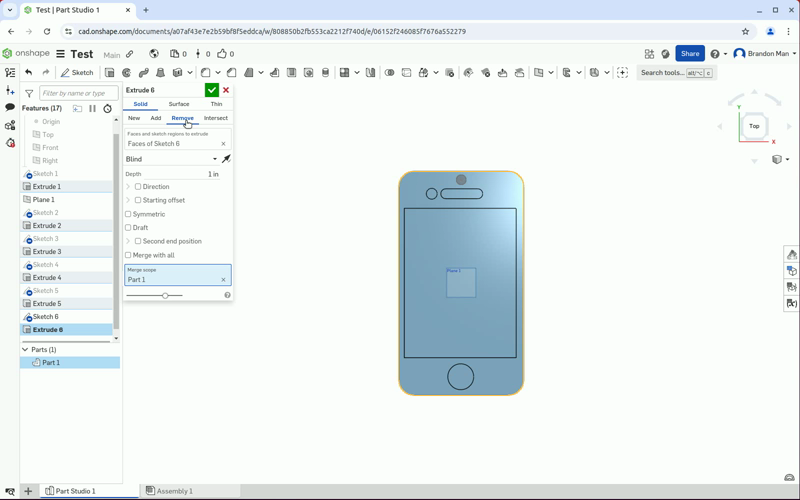
key(tab, 4)
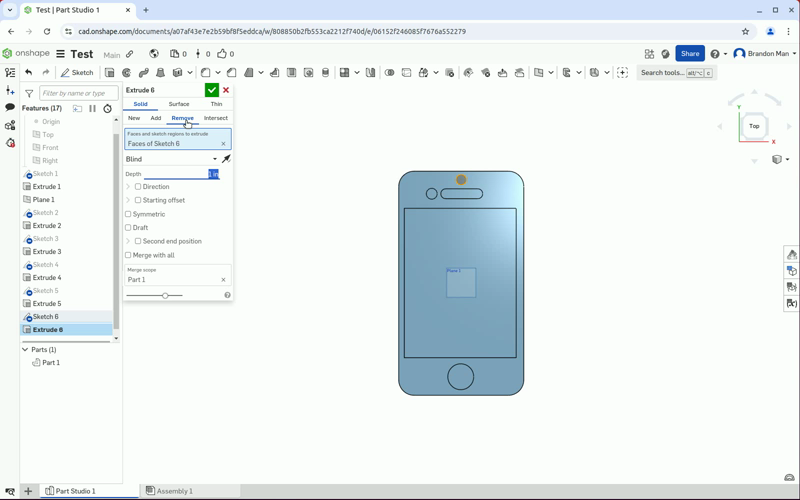
text(0.241)
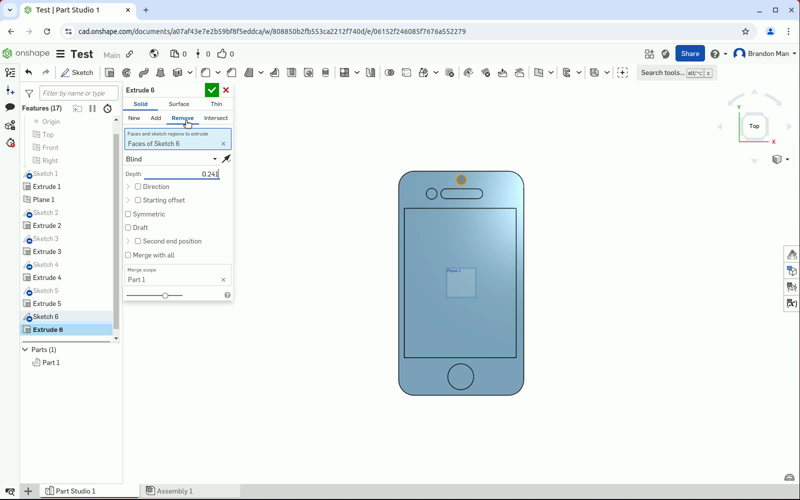
key(tab, 6)
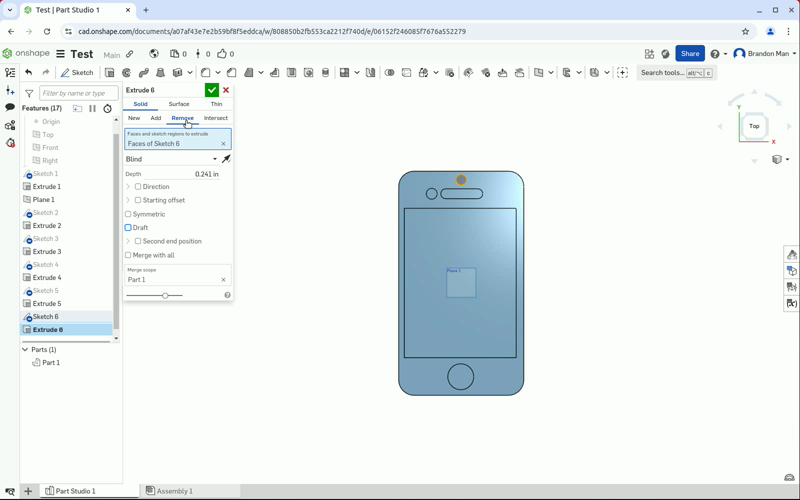
key(space)
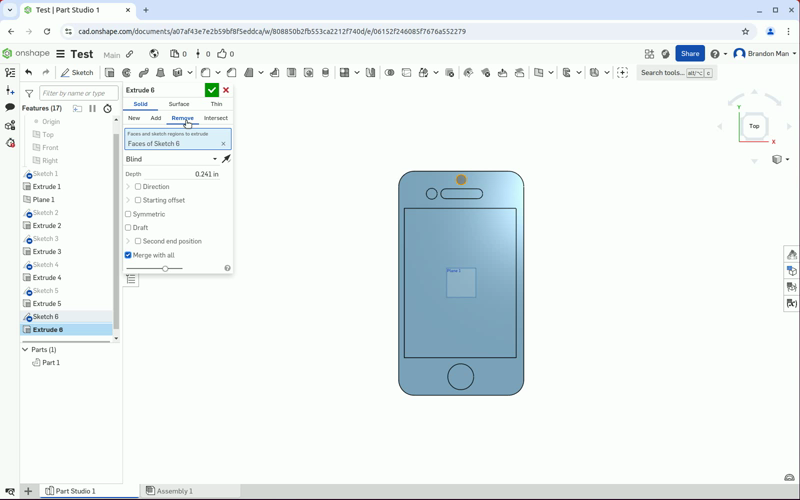
key(enter)
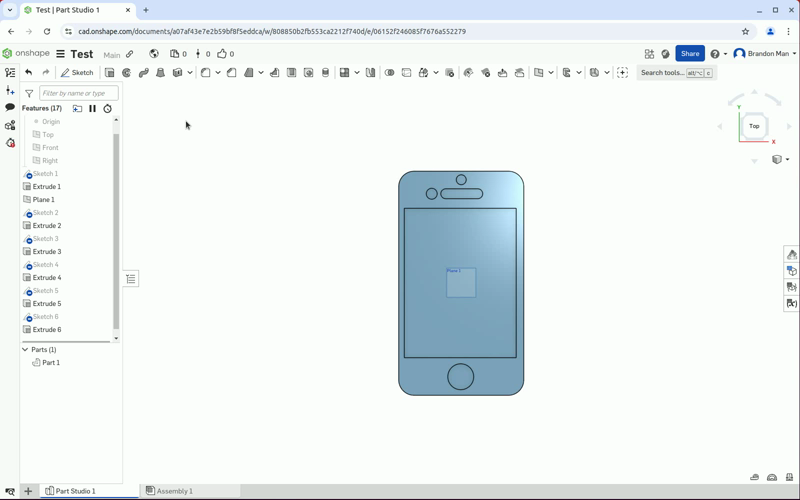
key(shift+h)
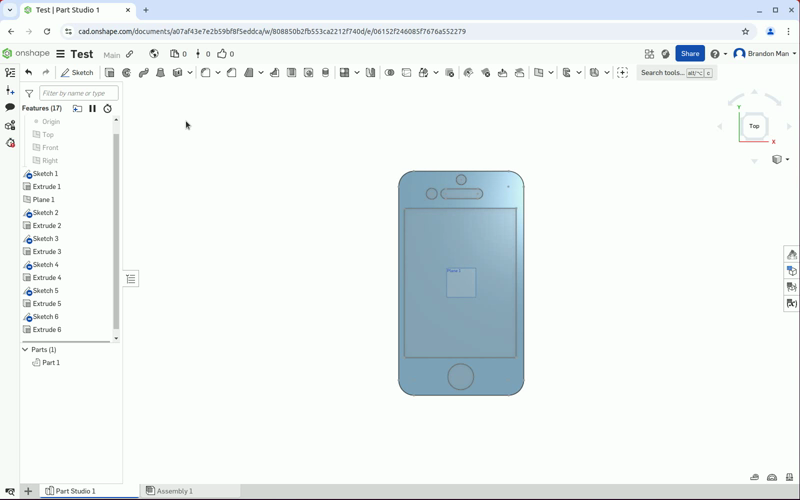
key(shift+h)
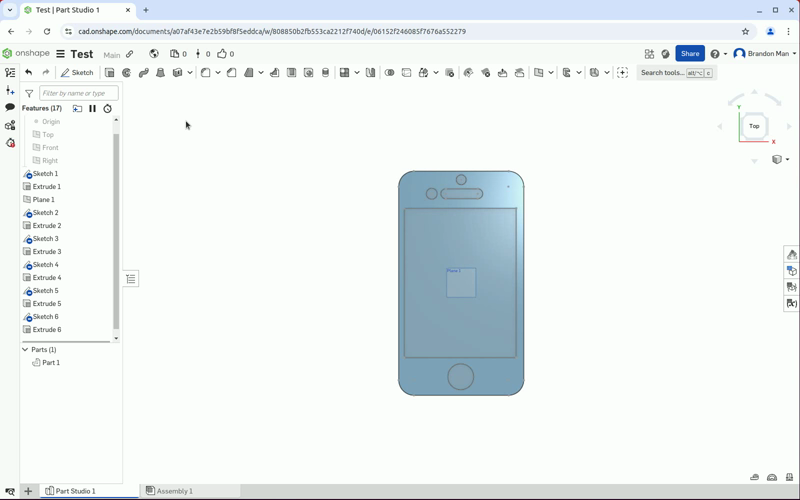
key(shift+7)
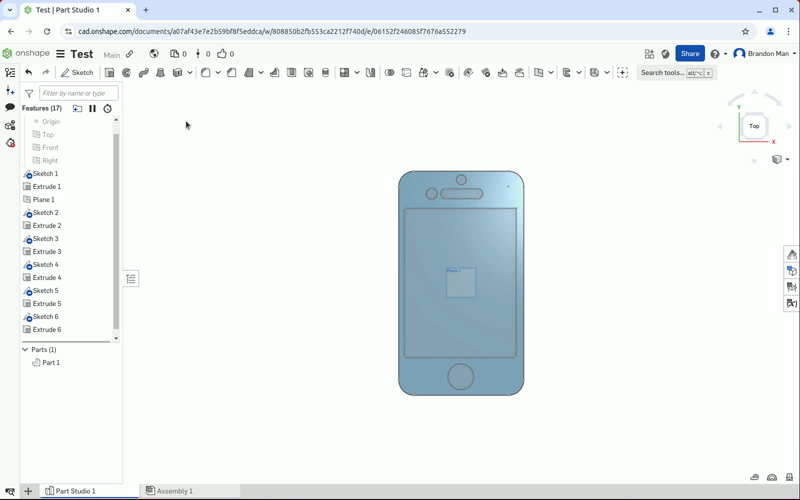
key(up, 3)
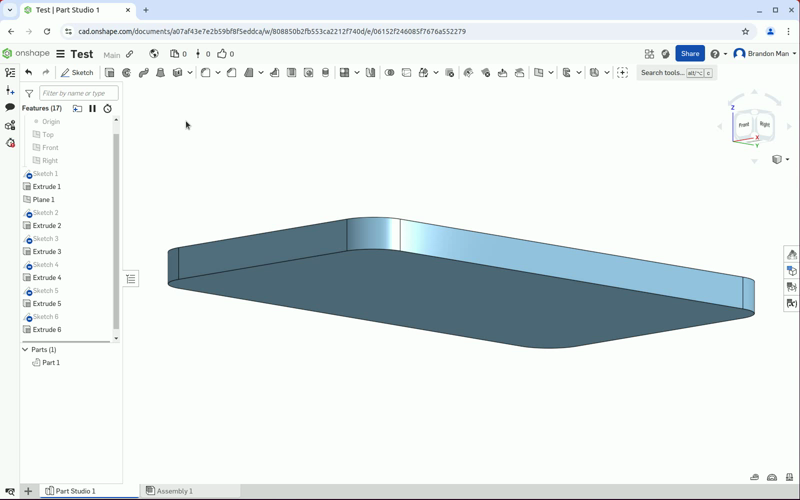
key(left, 3)
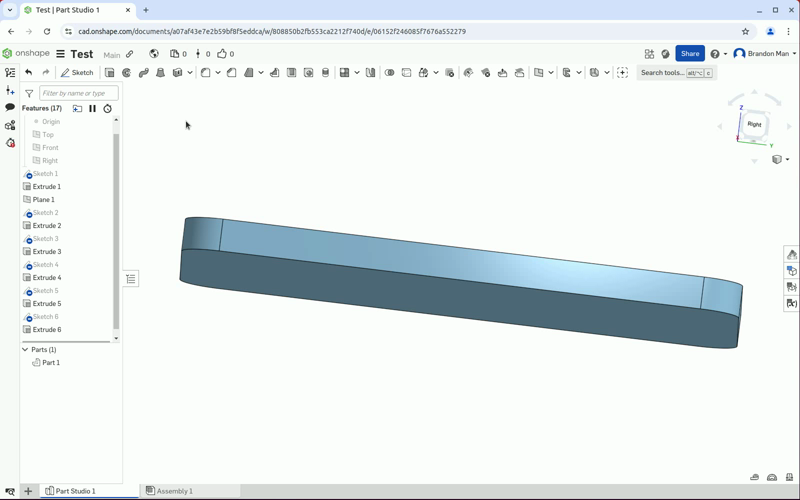
key(right, 3)
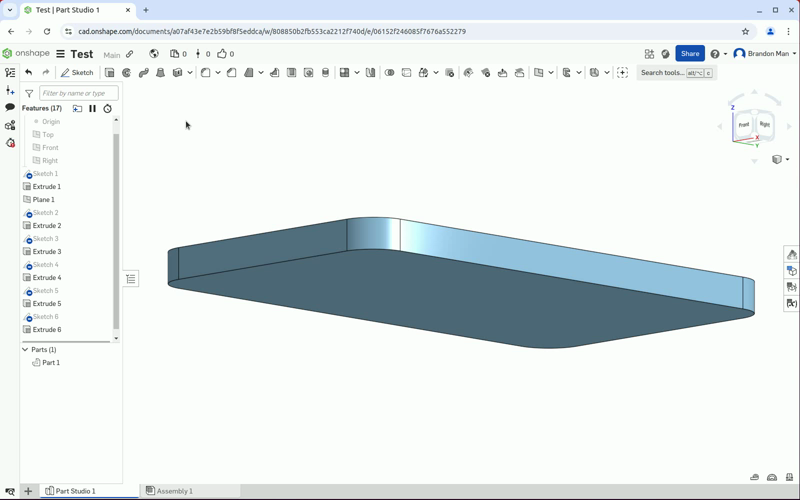
key(down, 3)
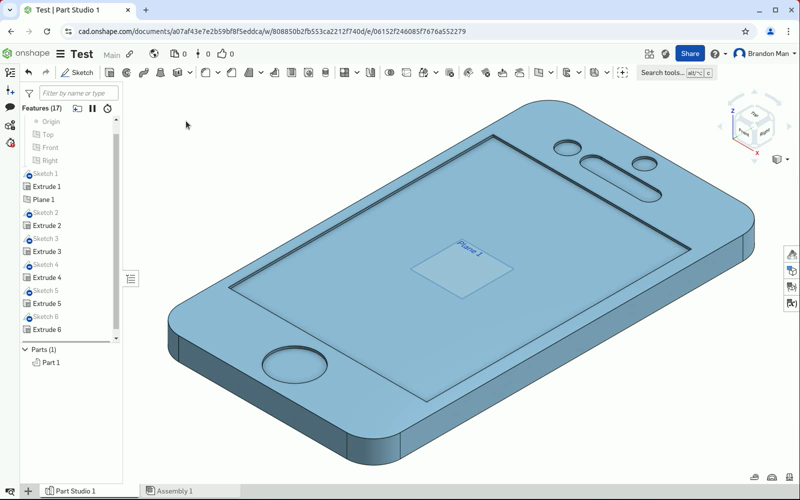
mouse_move(69, 176)
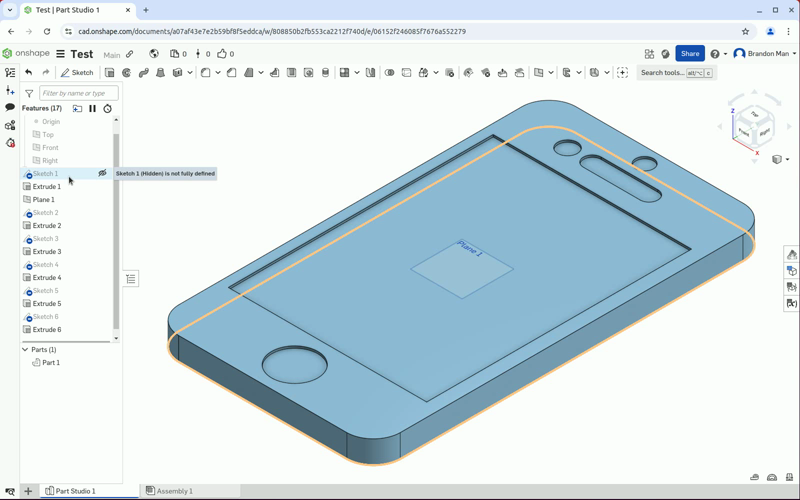
click(69, 176)